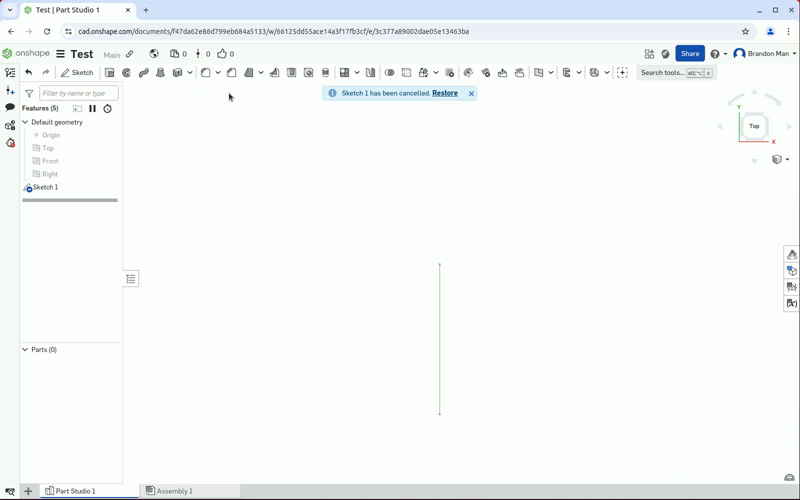
key(shift+h)
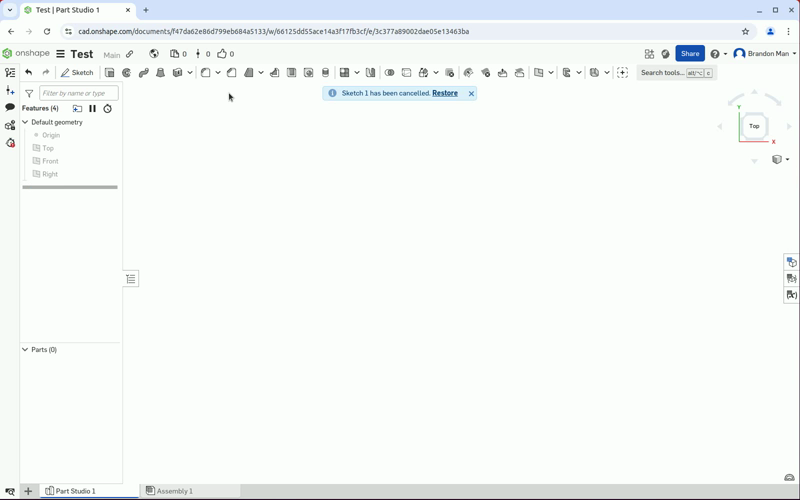
mouse_move(73, 352)
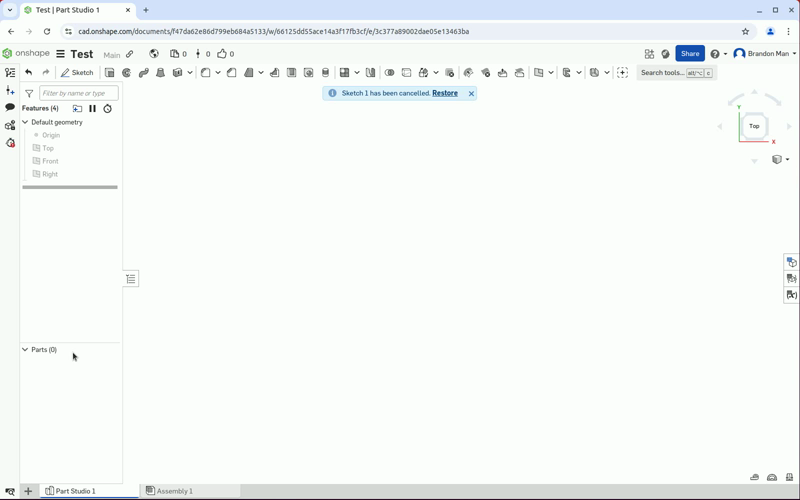
key(y)
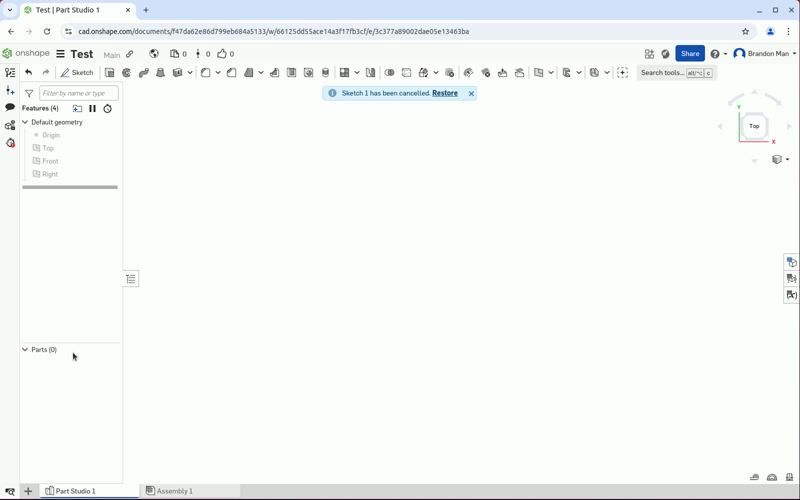
key(shift+p)
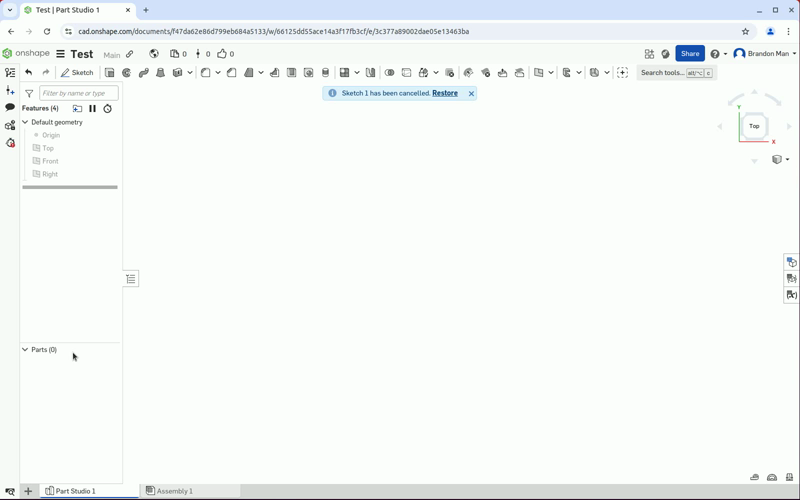
key(space)
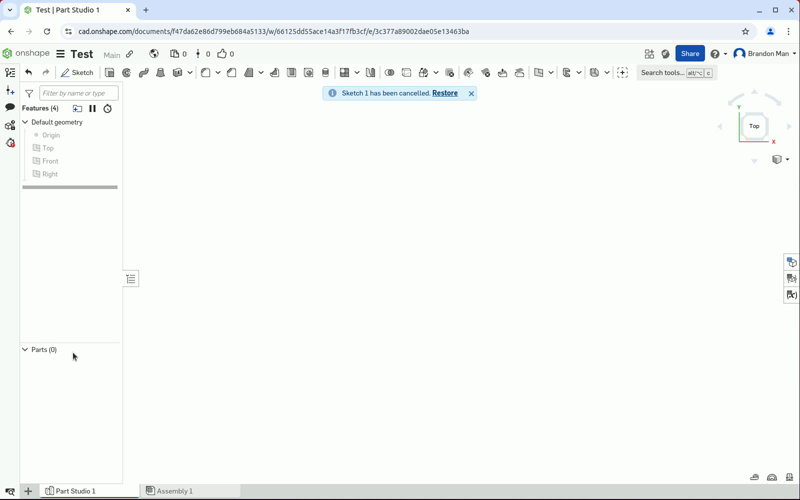
key_down(shift)
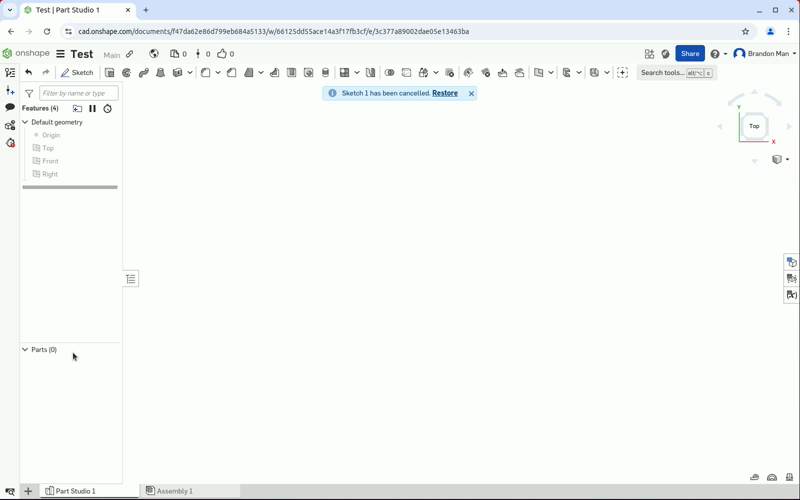
key(up)
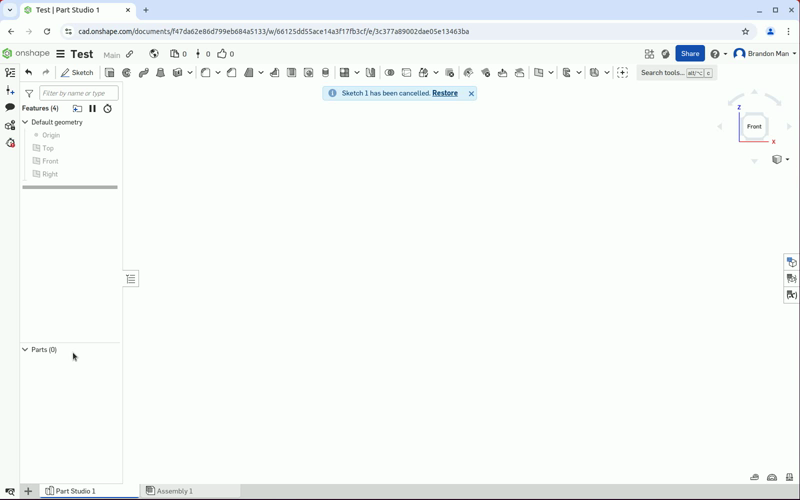
key_up(shift)
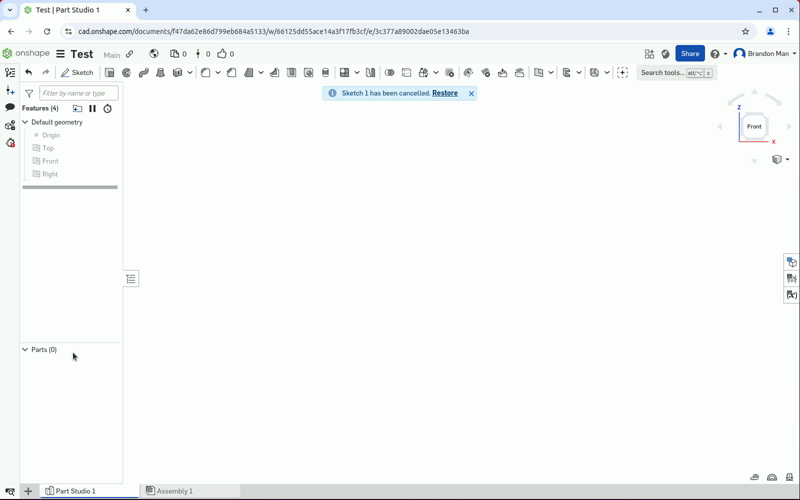
mouse_move(73, 352)
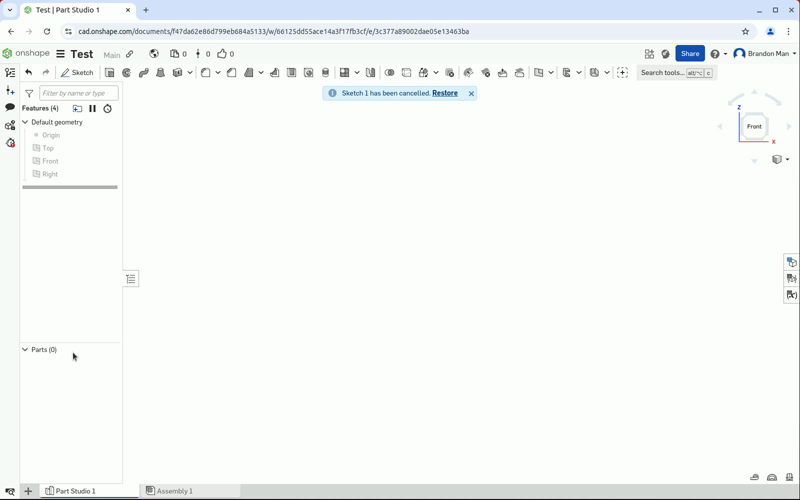
key(shift+y)
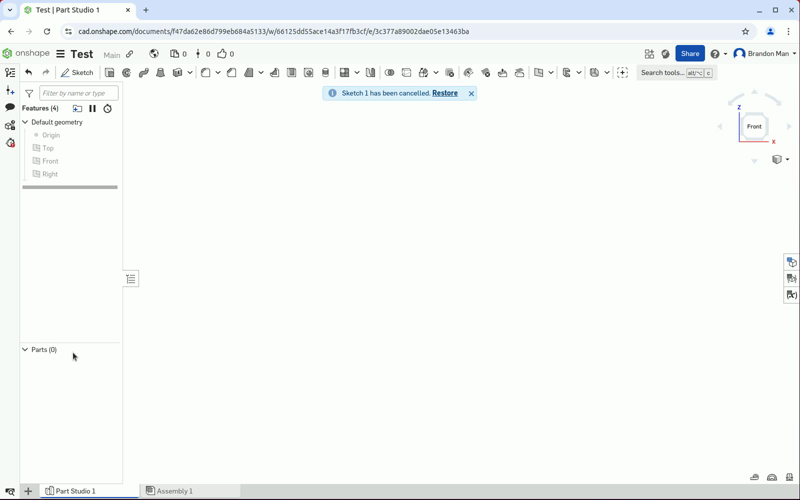
key(shift+s)
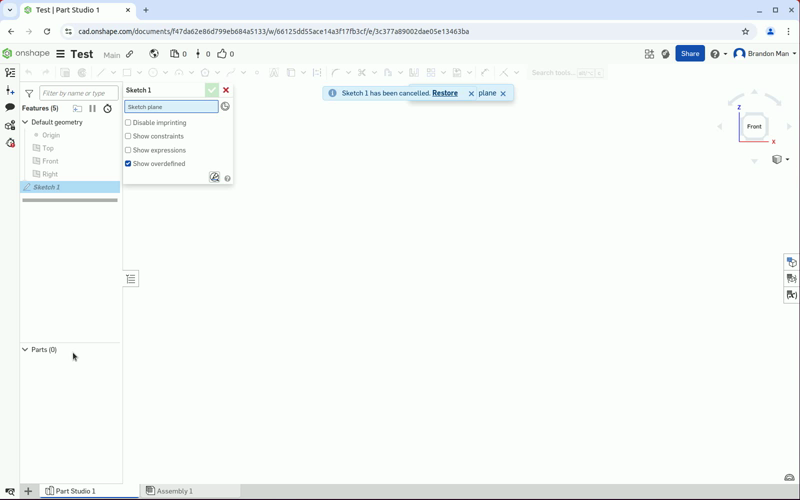
mouse_move(73, 163)
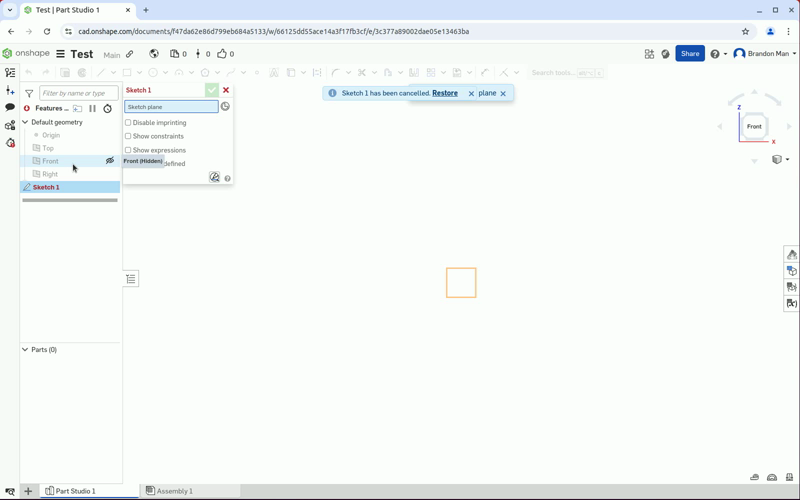
click(73, 163)
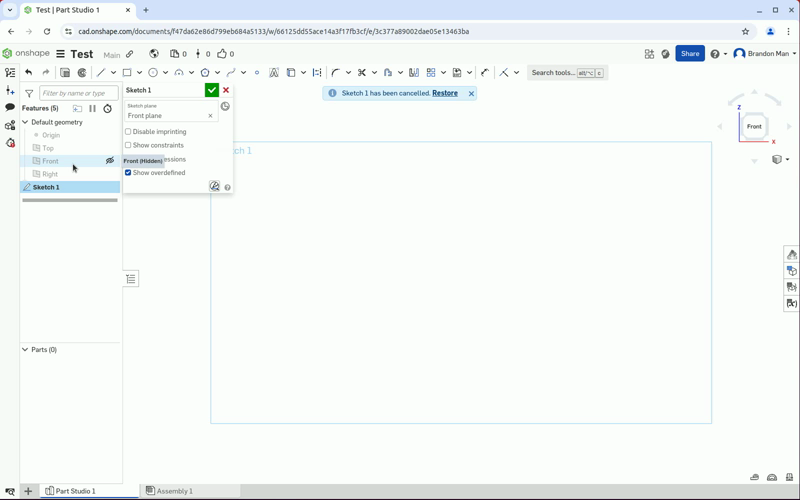
mouse_move(73, 352)
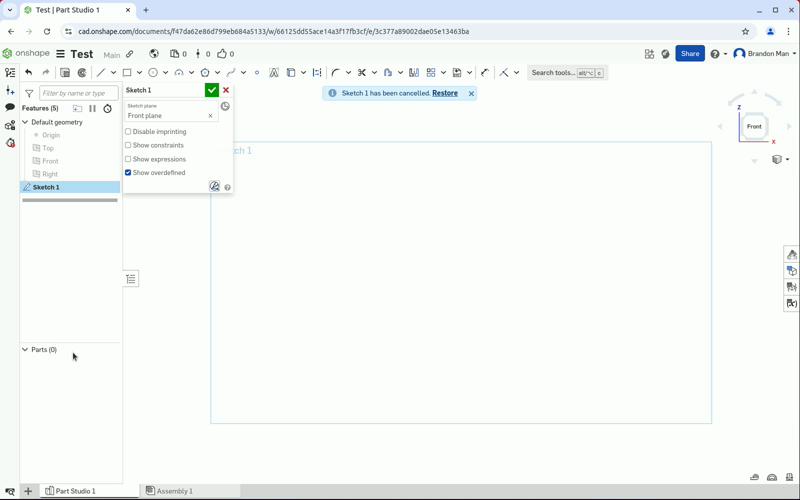
key(y)
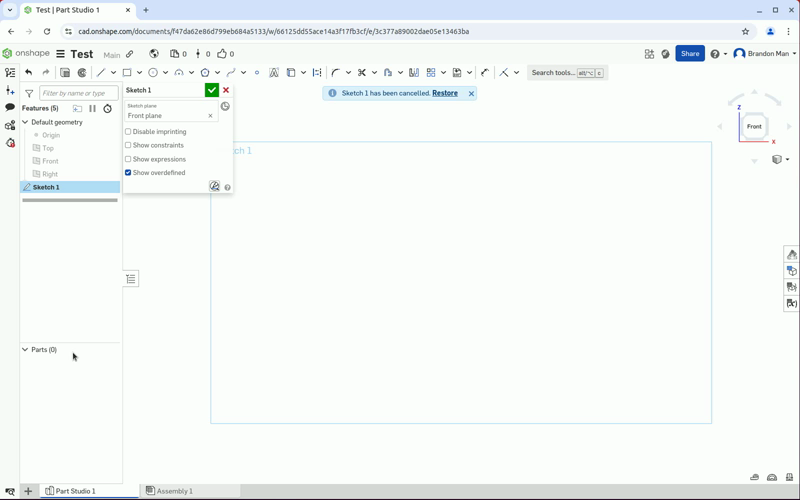
key(l)
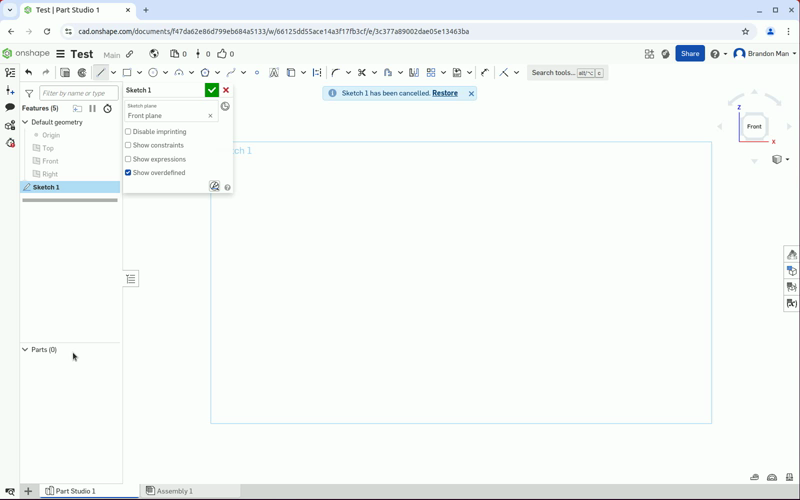
key_down(shift)
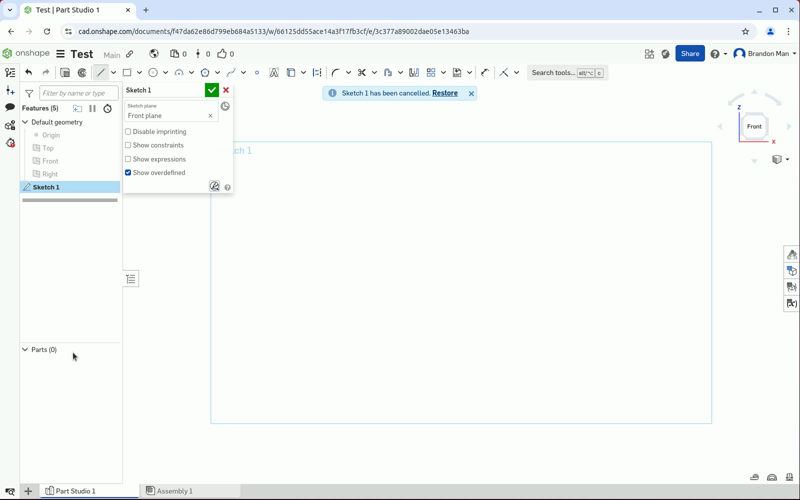
mouse_move(401, 177)
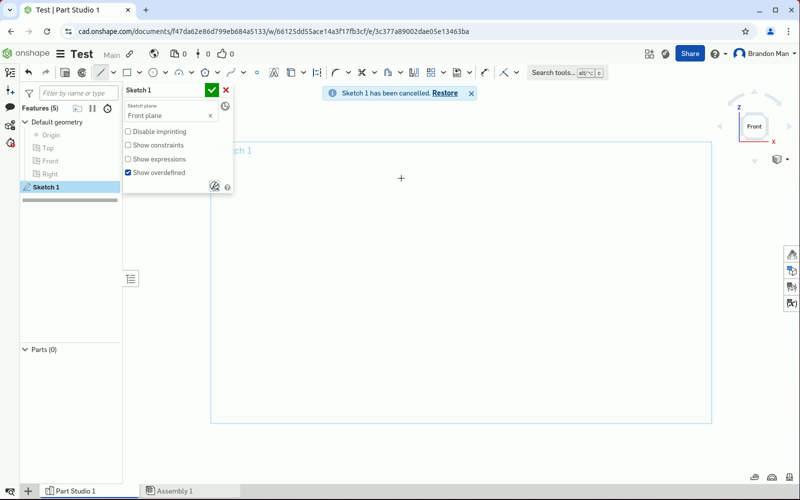
click(401, 177)
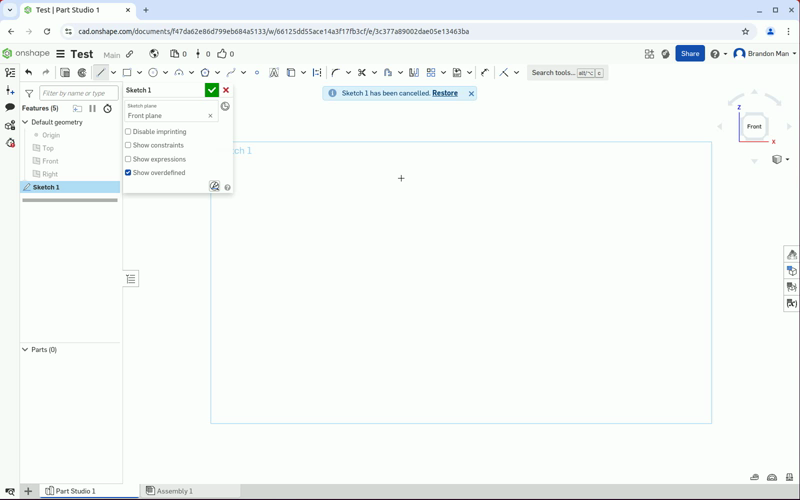
key_up(shift)
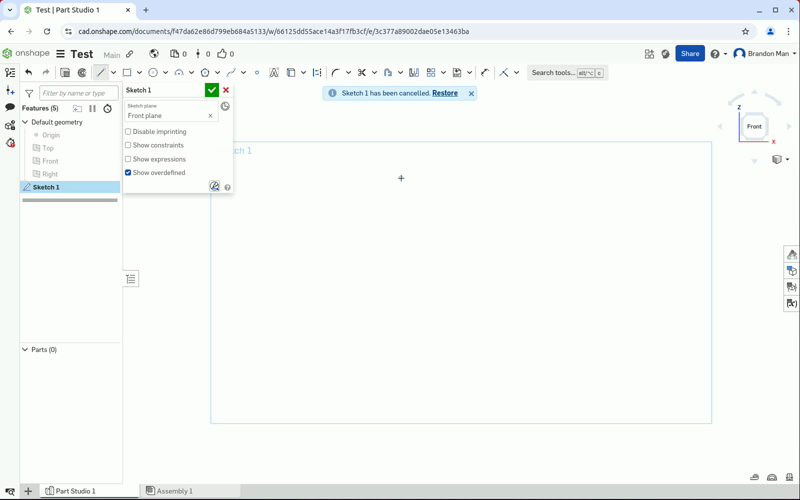
key_down(shift)
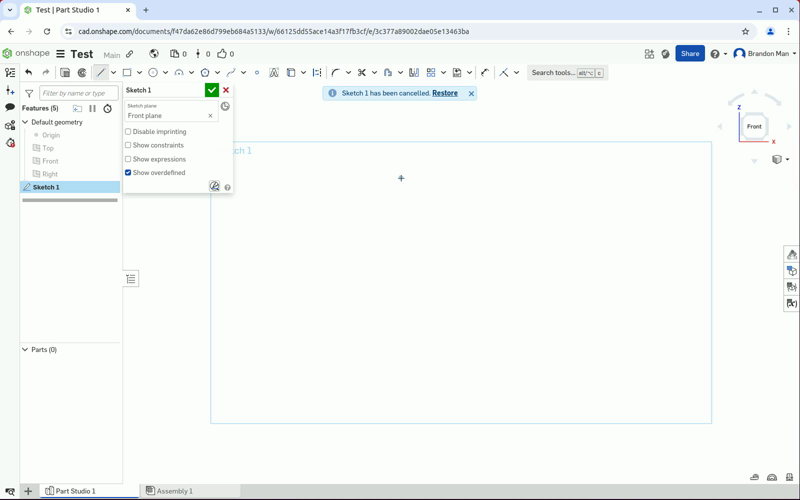
mouse_move(431, 177)
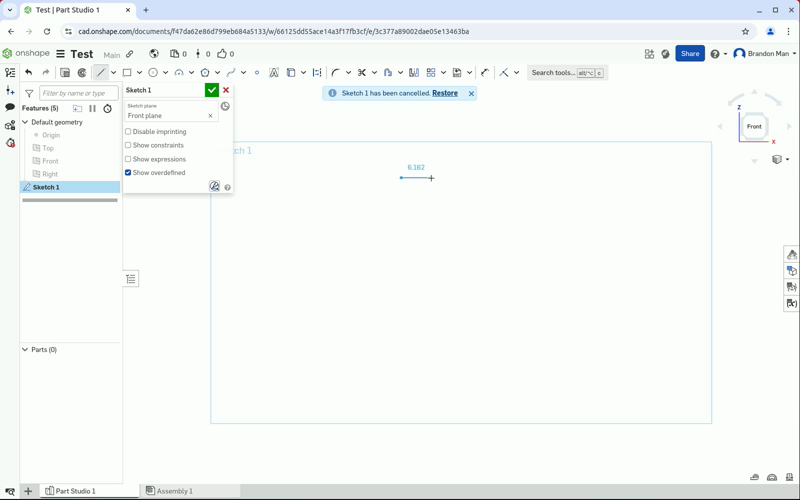
mouse_move(420, 177)
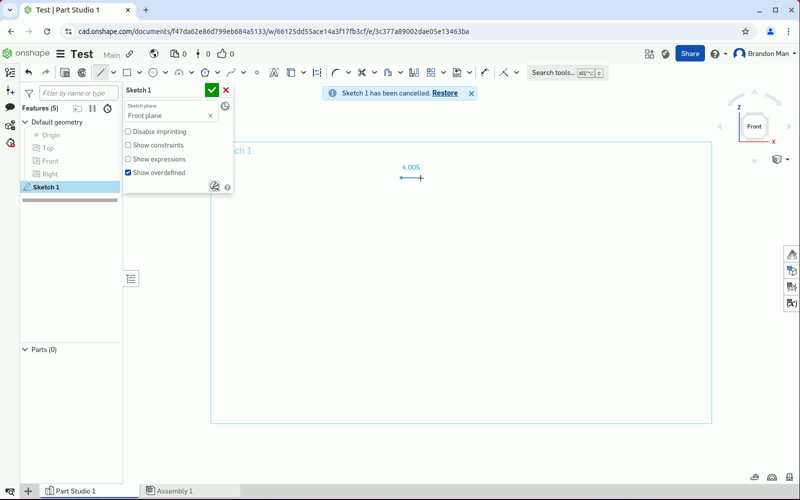
click(420, 177)
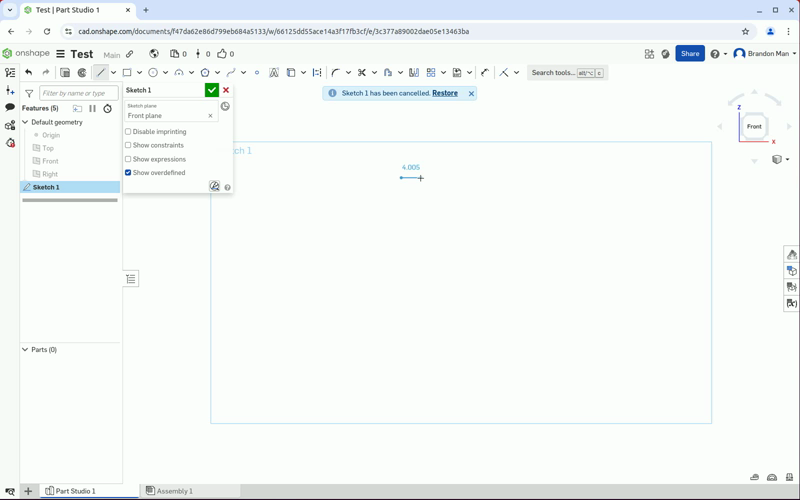
key_up(shift)
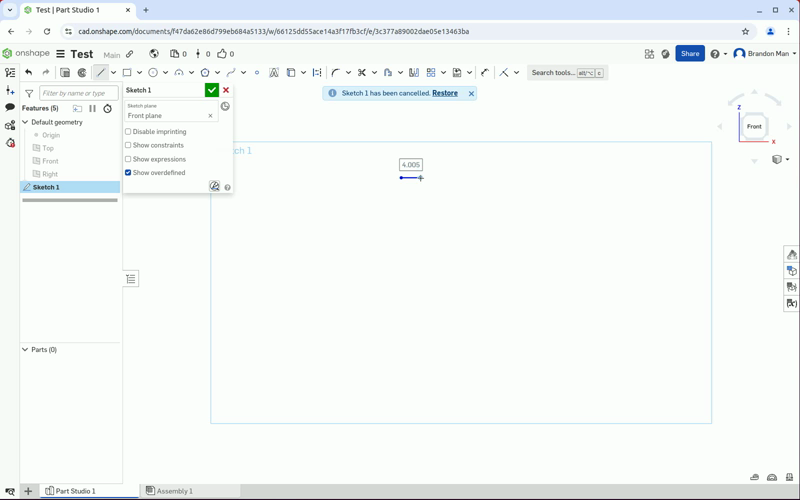
key_down(shift)
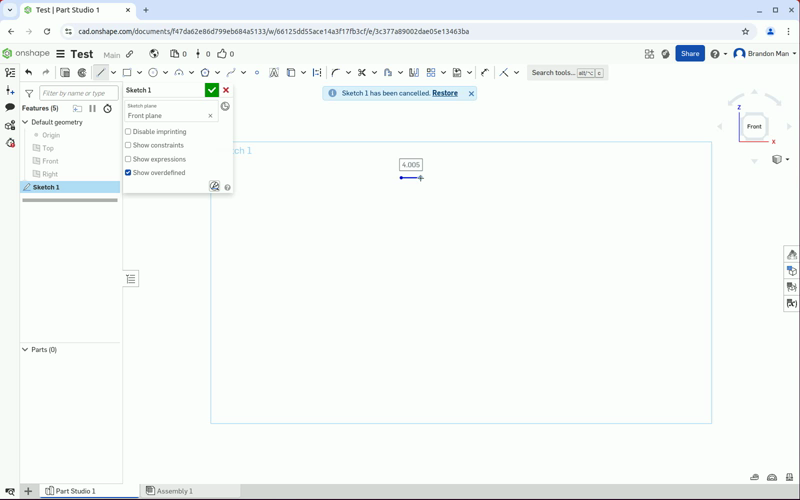
mouse_move(450, 177)
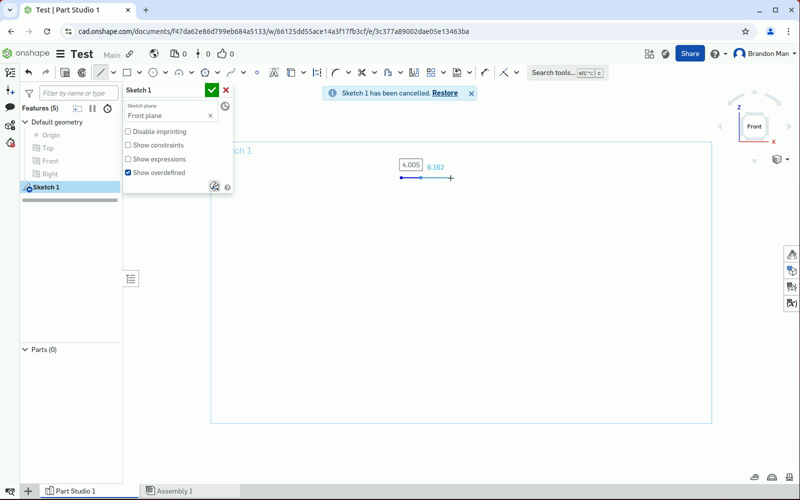
mouse_move(420, 169)
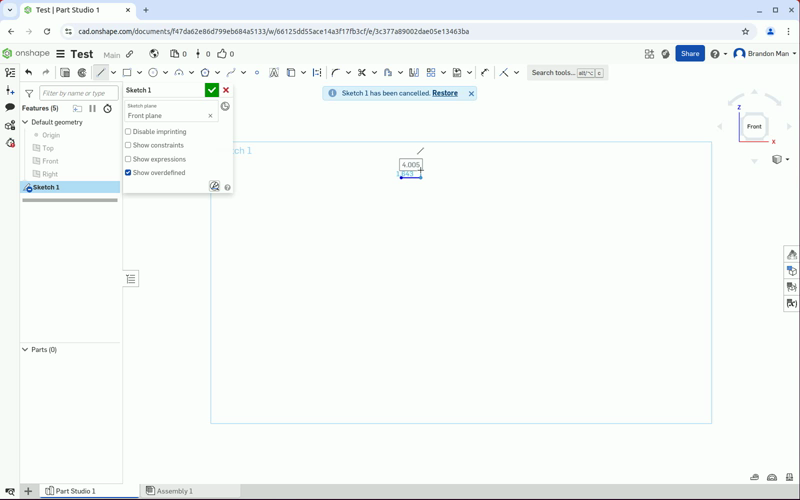
click(420, 169)
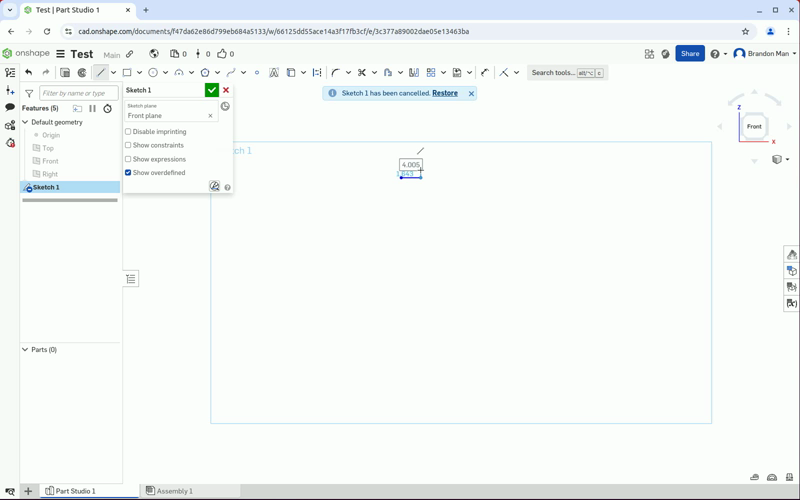
key_up(shift)
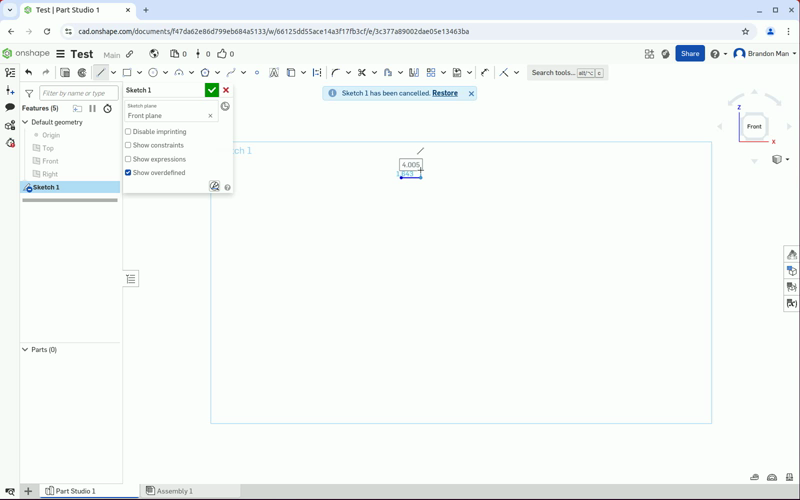
key_down(shift)
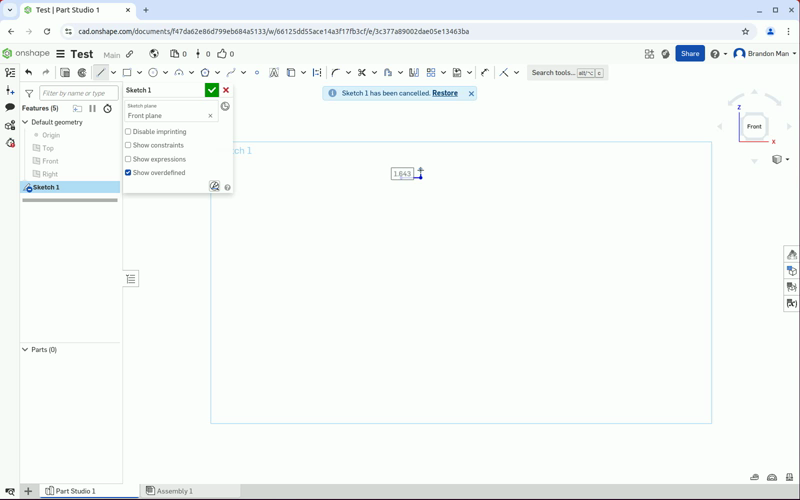
mouse_move(450, 169)
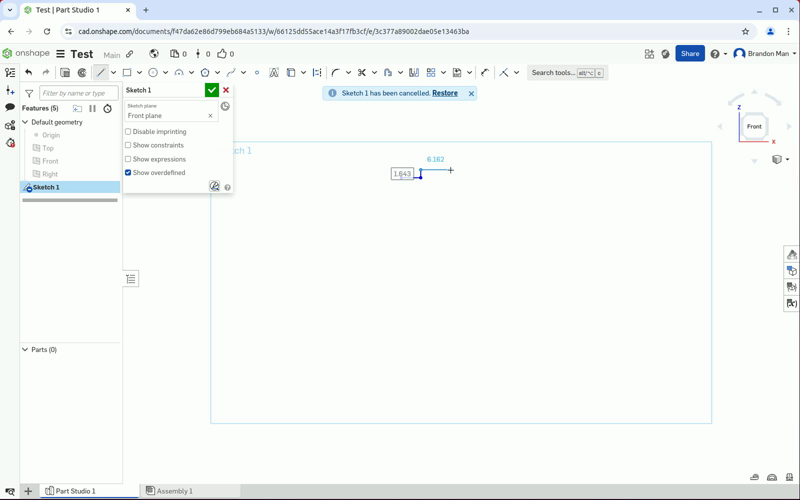
mouse_move(401, 169)
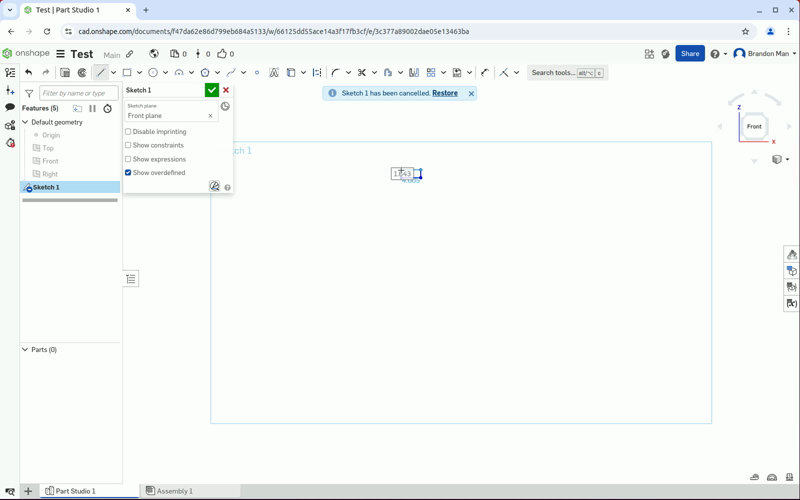
click(401, 169)
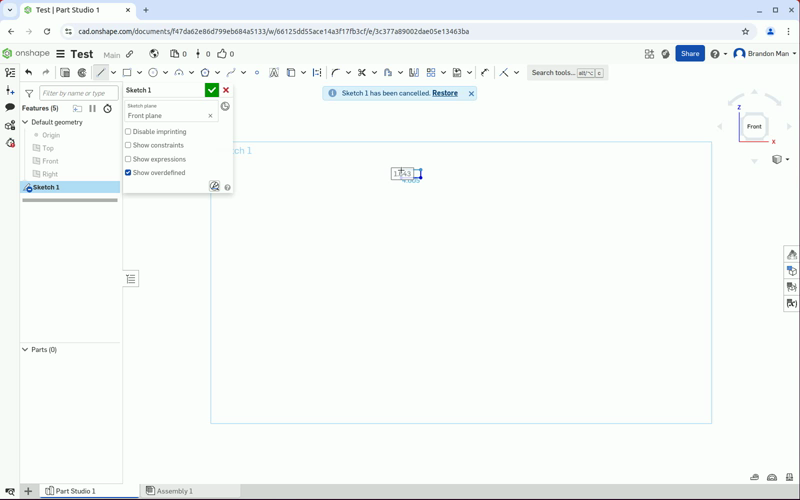
key_up(shift)
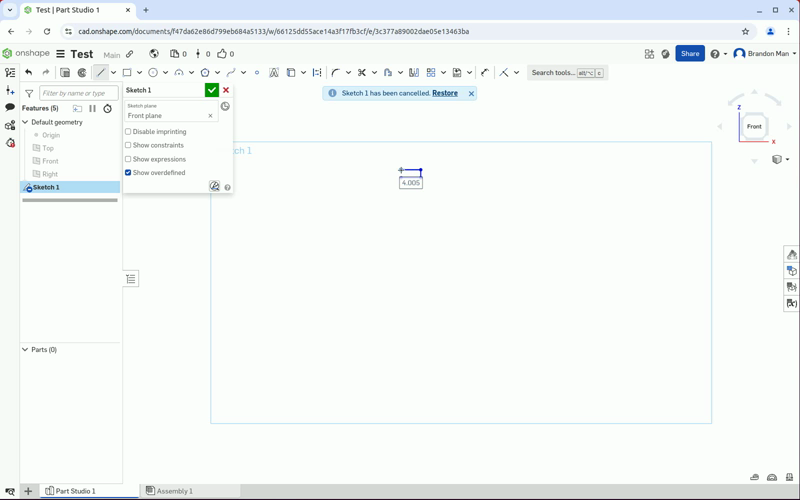
mouse_move(431, 169)
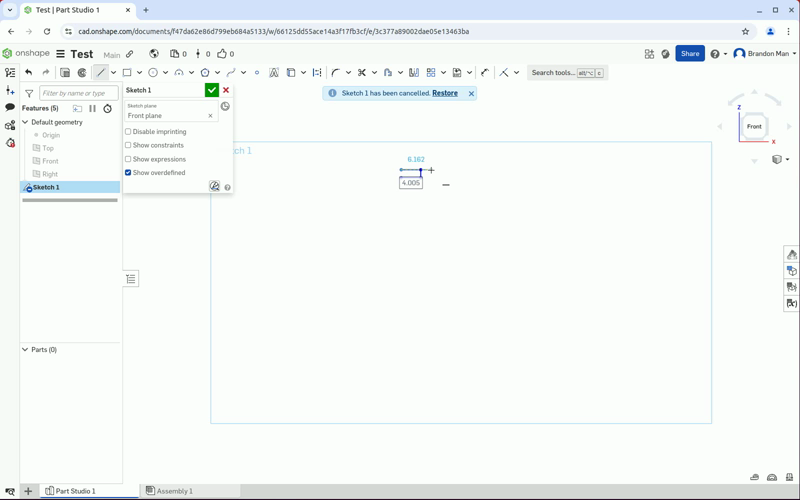
key_down(shift)
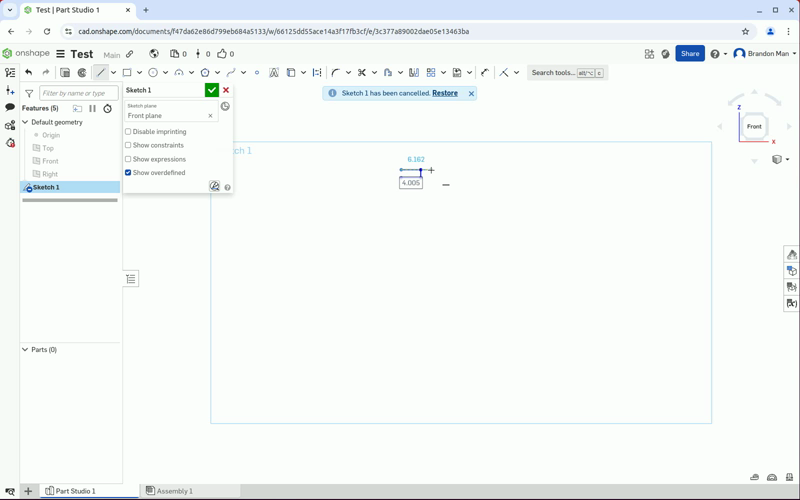
mouse_move(401, 177)
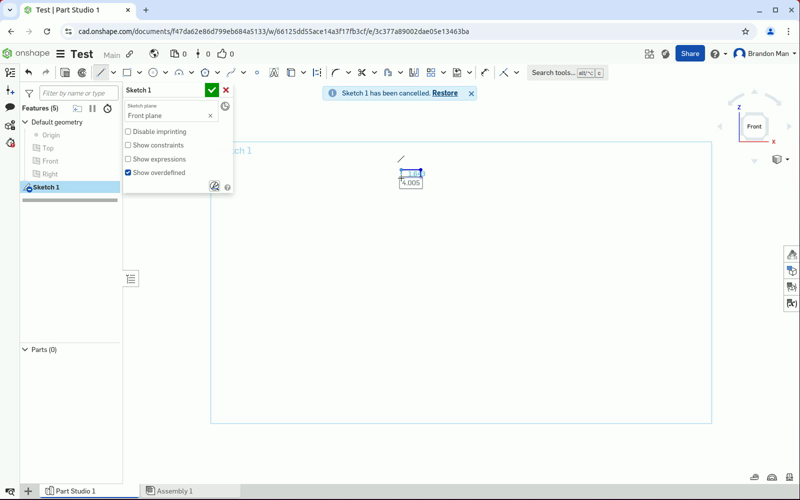
key_up(shift)
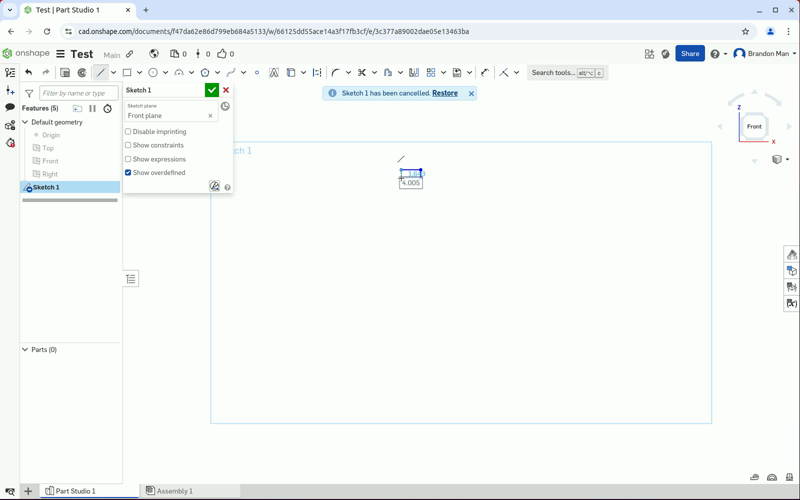
click(401, 177)
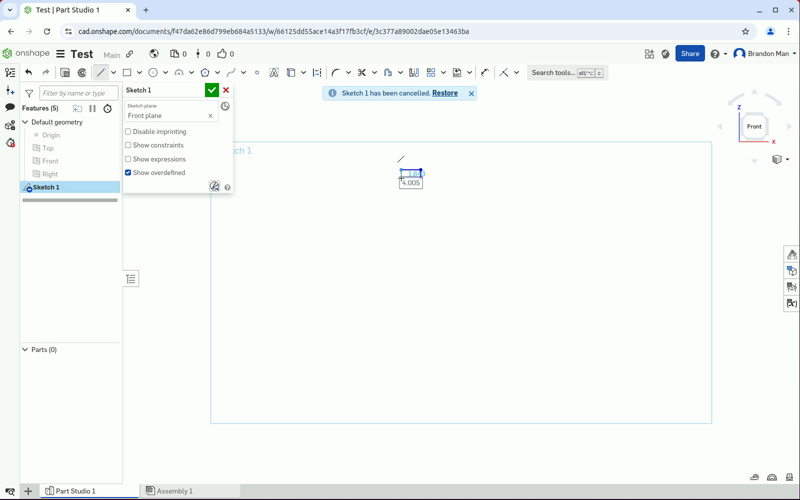
key(esc)
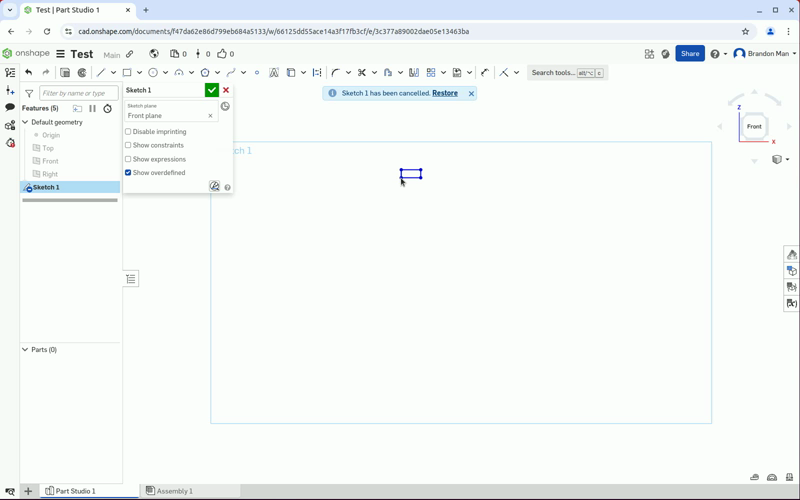
mouse_move(414, 172)
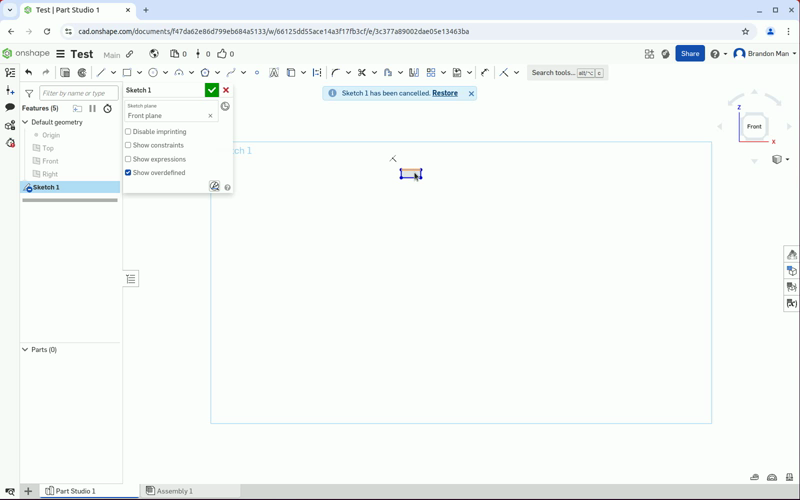
scroll(6)
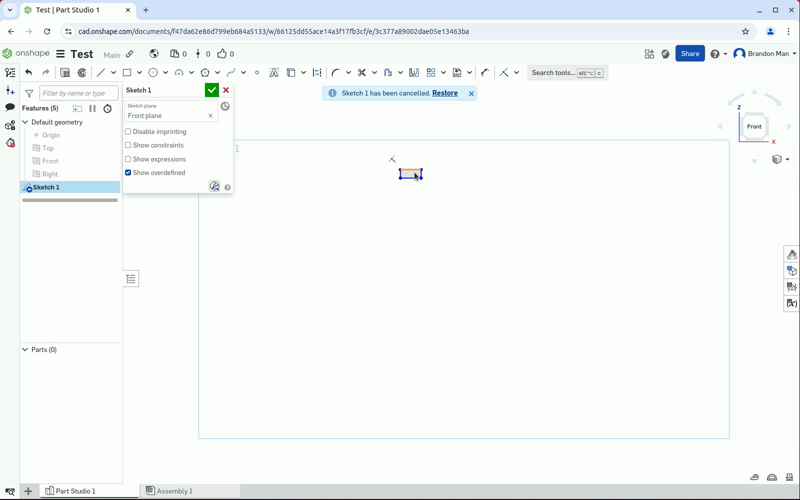
scroll(6)
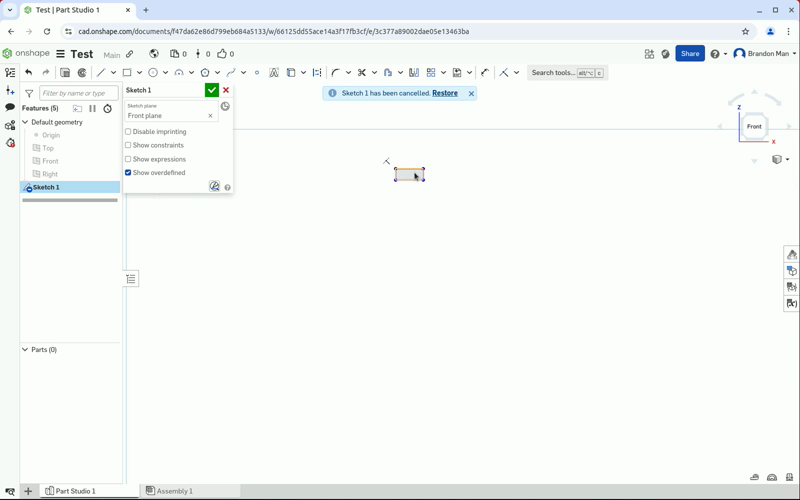
scroll(6)
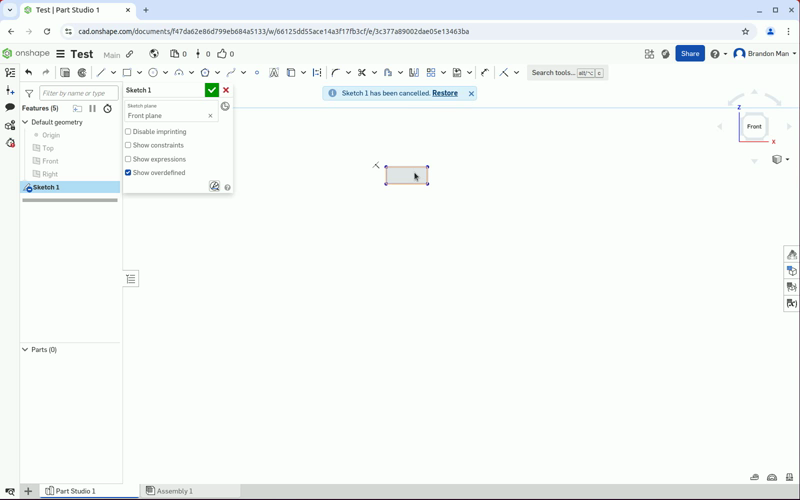
scroll(6)
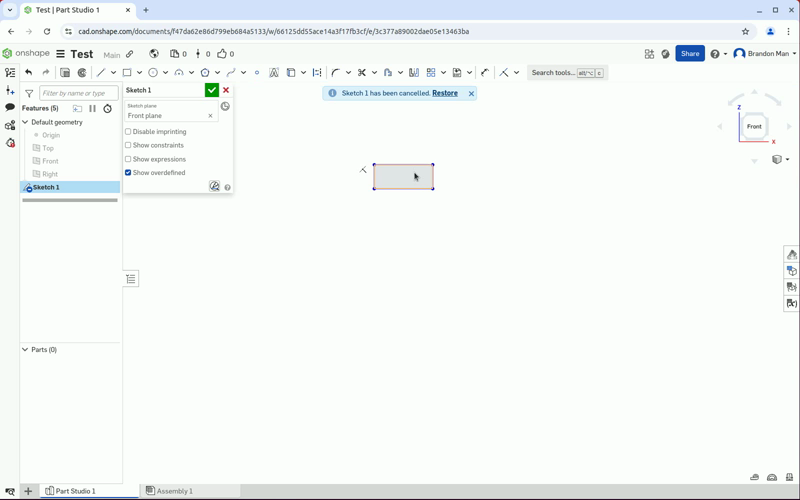
scroll(6)
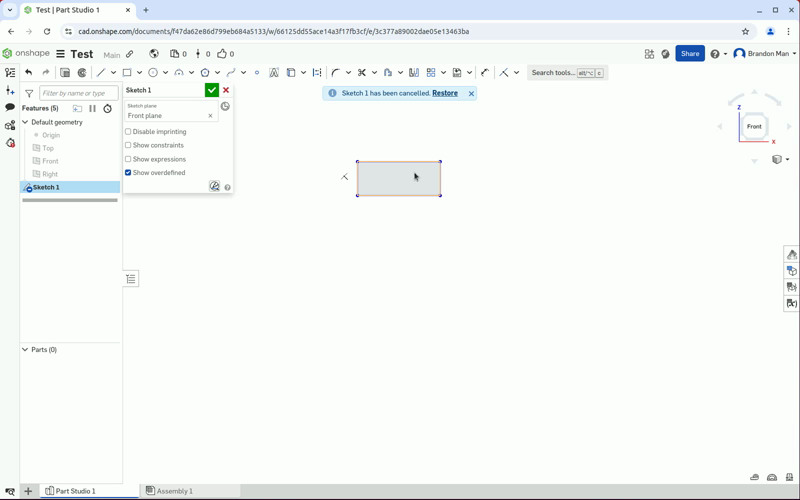
scroll(6)
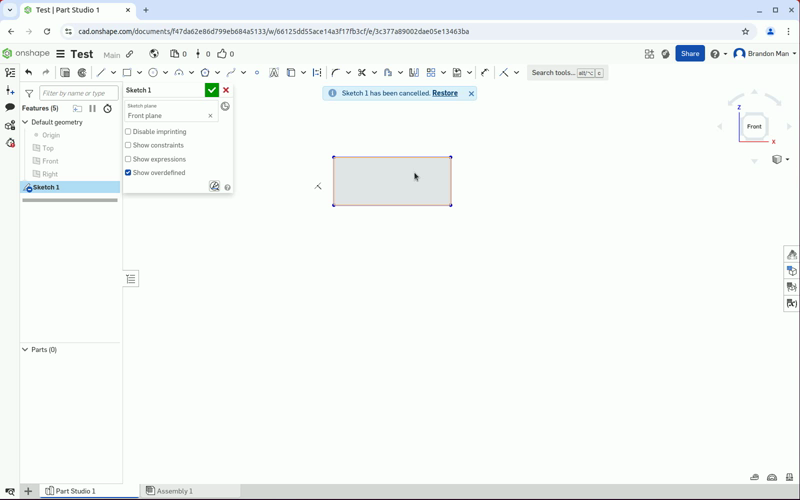
scroll(6)
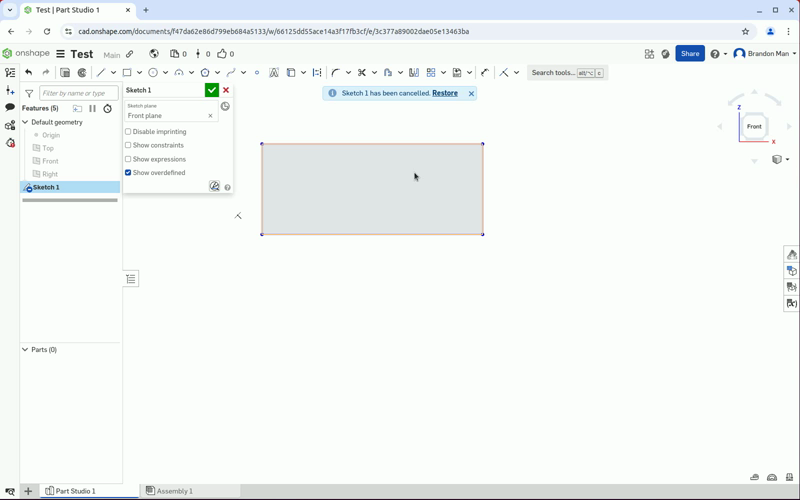
click(414, 172)
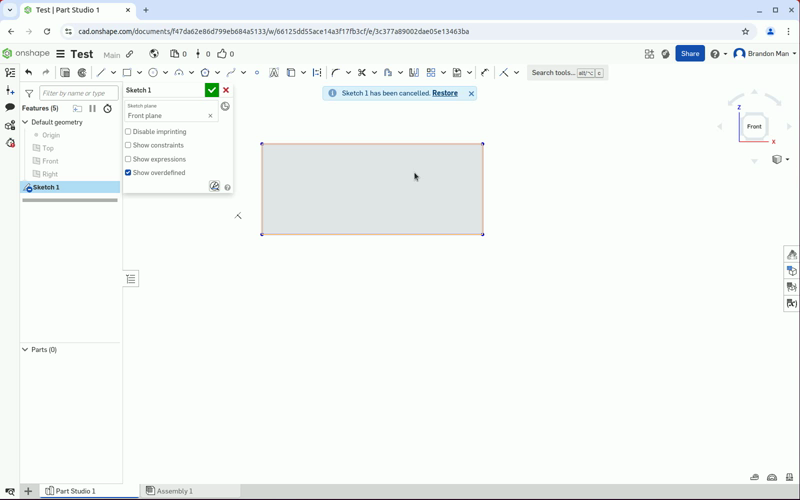
scroll(-6)
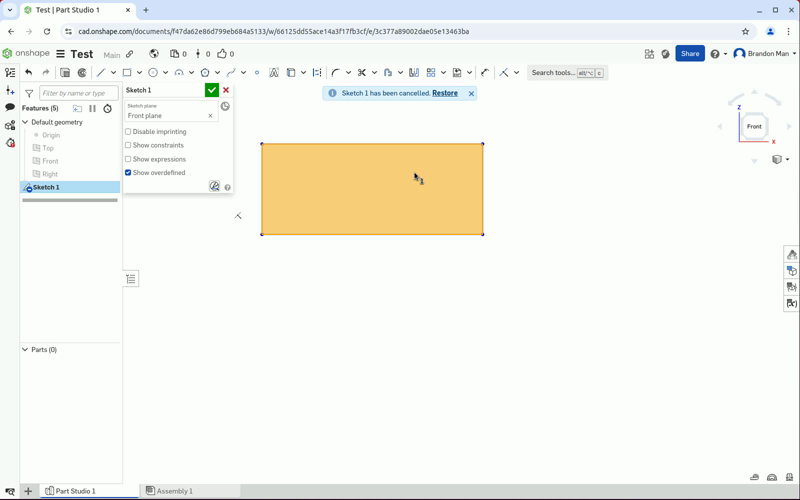
scroll(-6)
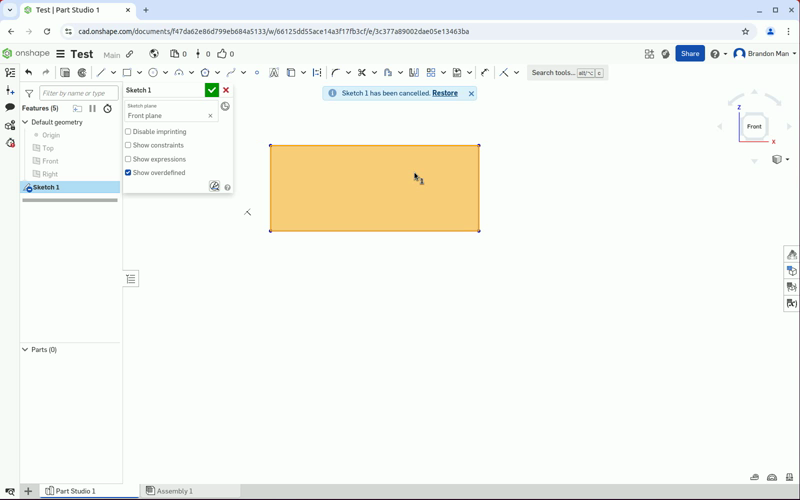
scroll(-6)
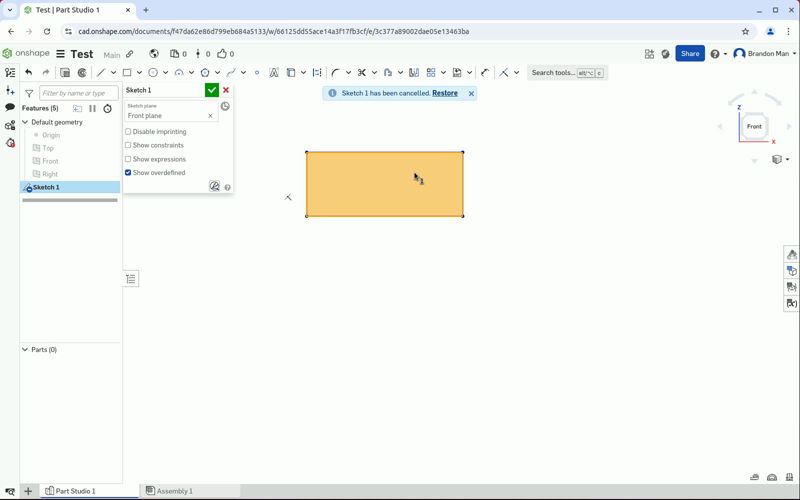
scroll(-6)
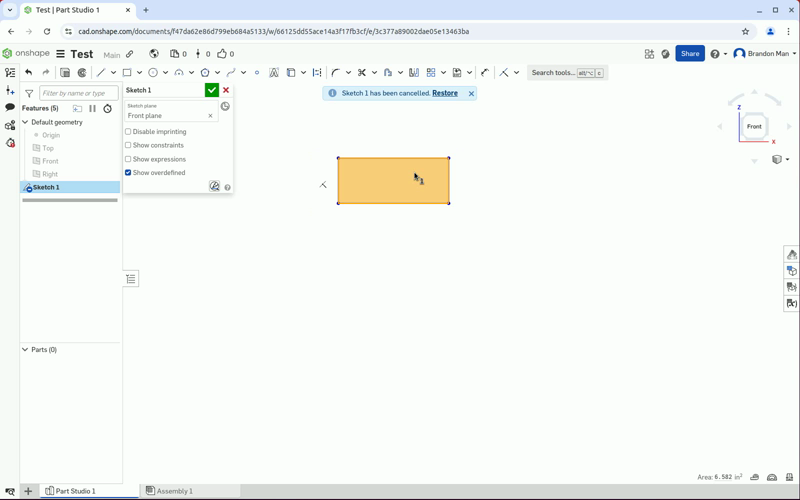
scroll(-6)
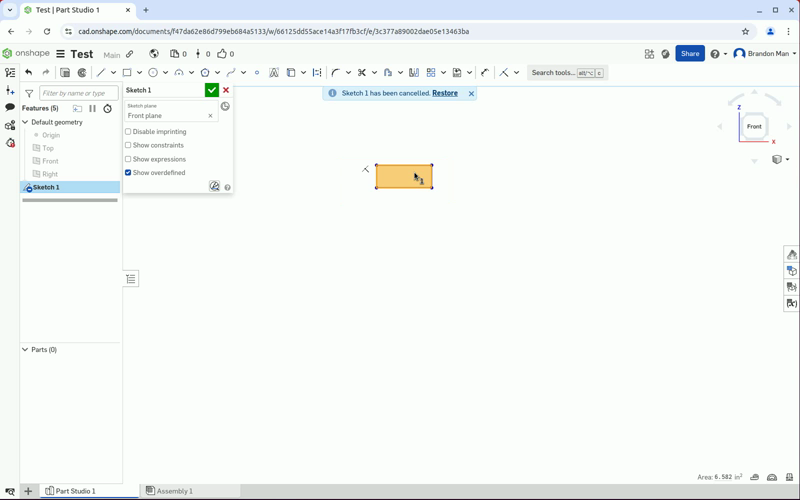
scroll(-6)
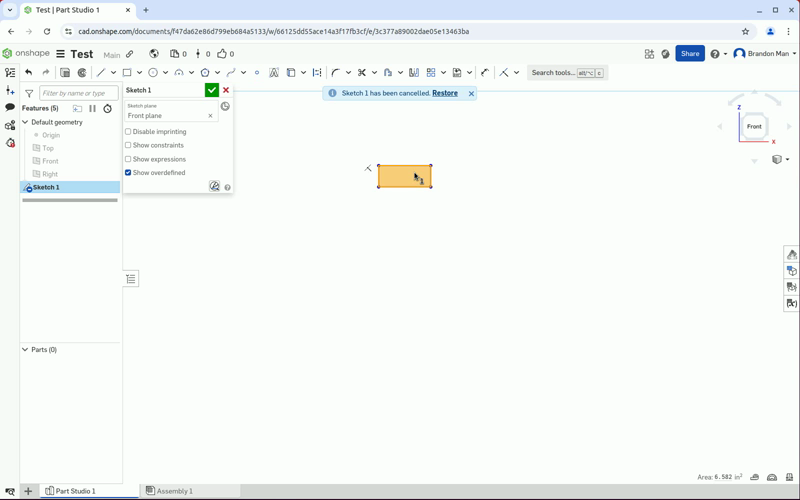
scroll(-6)
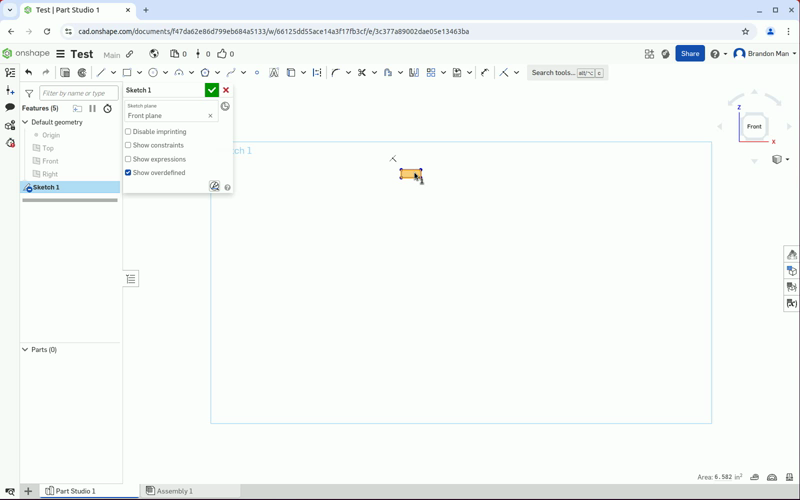
mouse_move(73, 352)
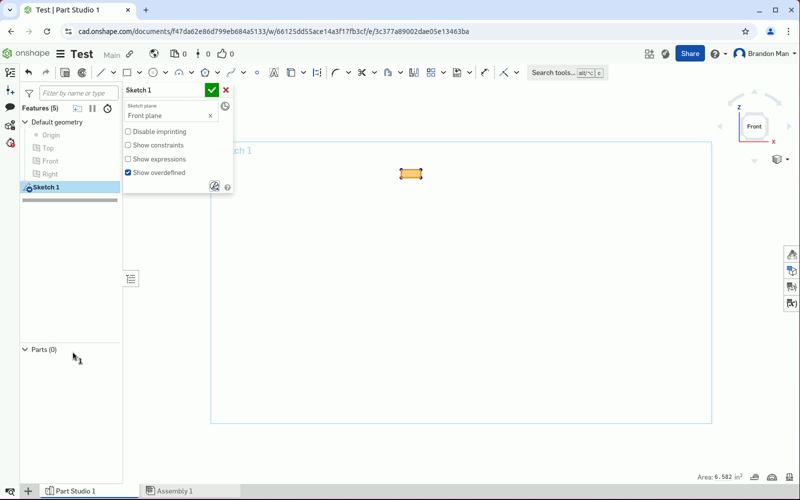
key(shift+y)
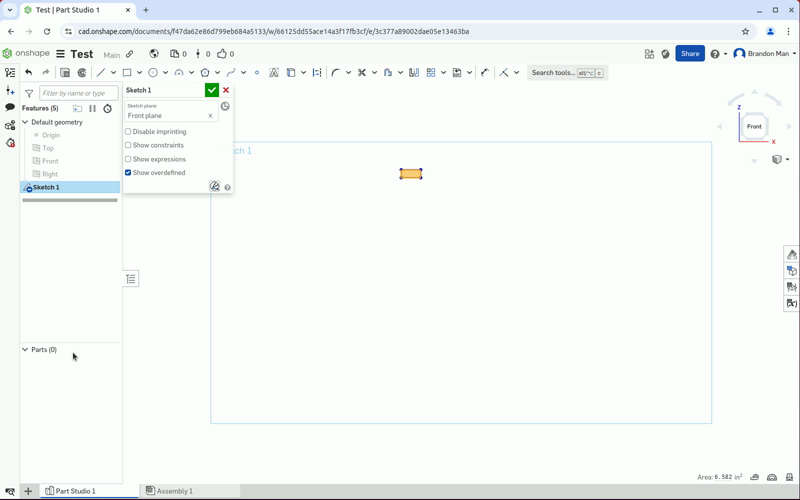
key(shift+e)
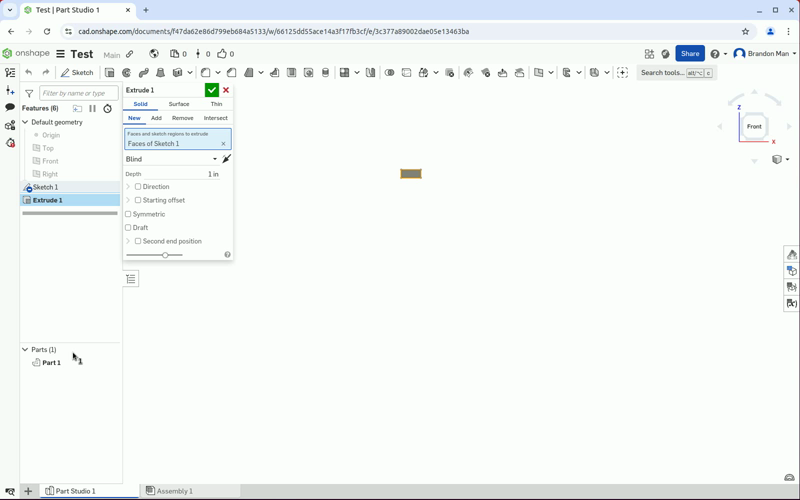
mouse_move(143, 106)
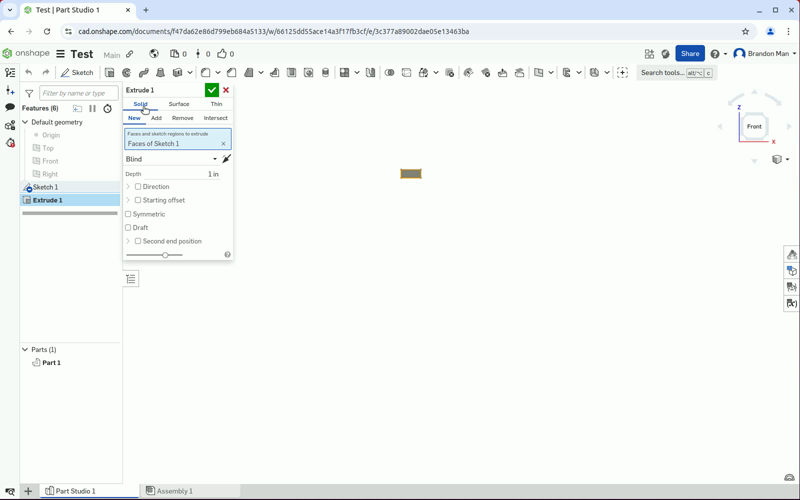
click(143, 106)
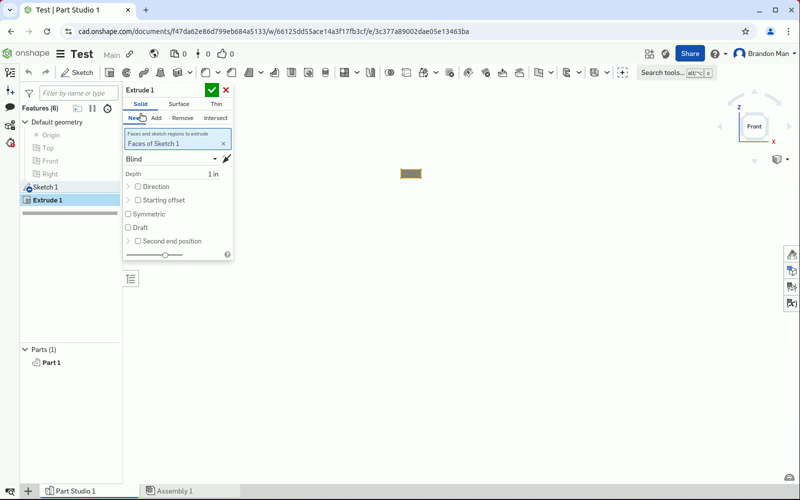
mouse_move(137, 120)
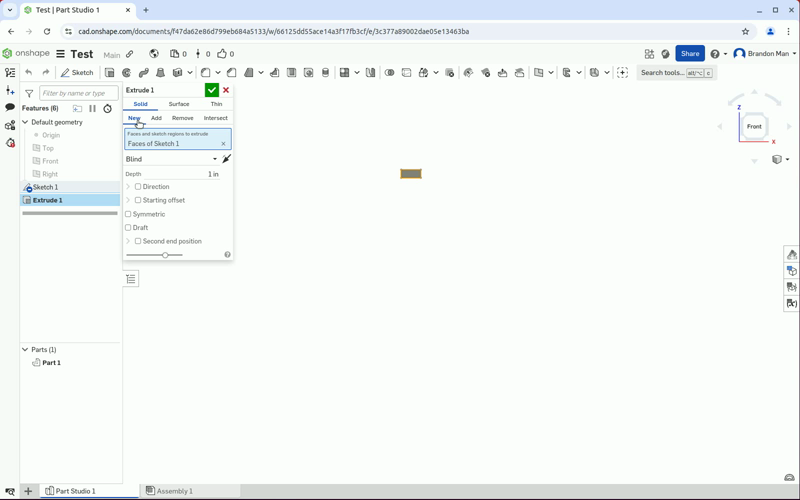
click(137, 120)
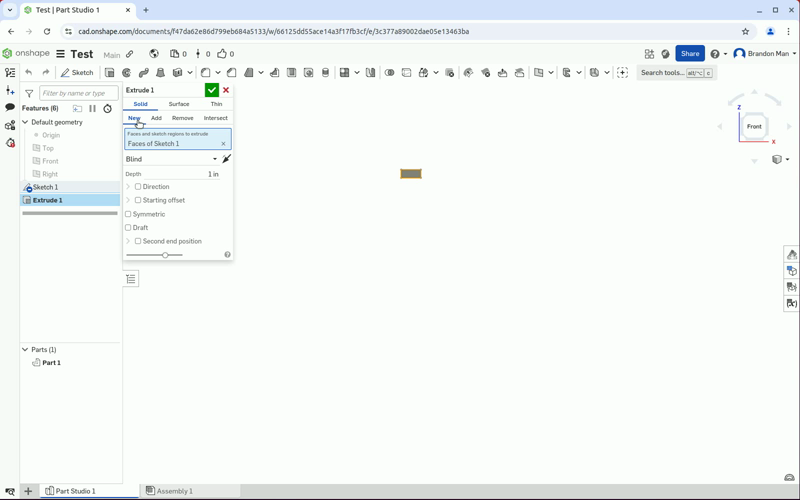
key(tab, 4)
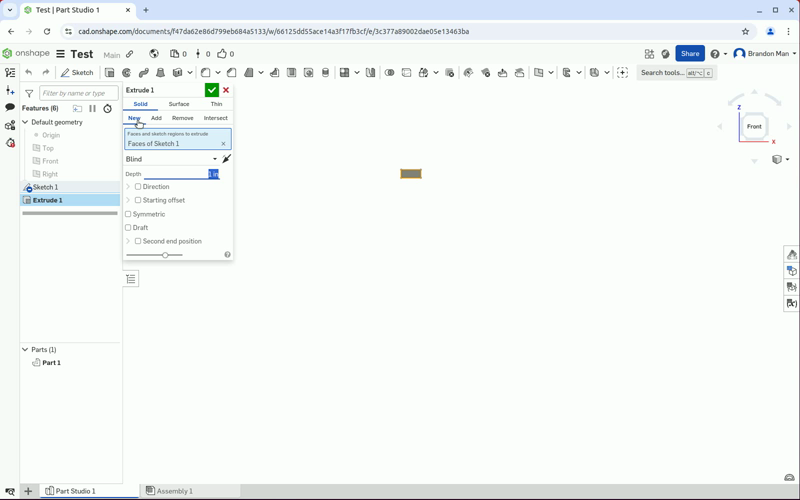
text(10.11)
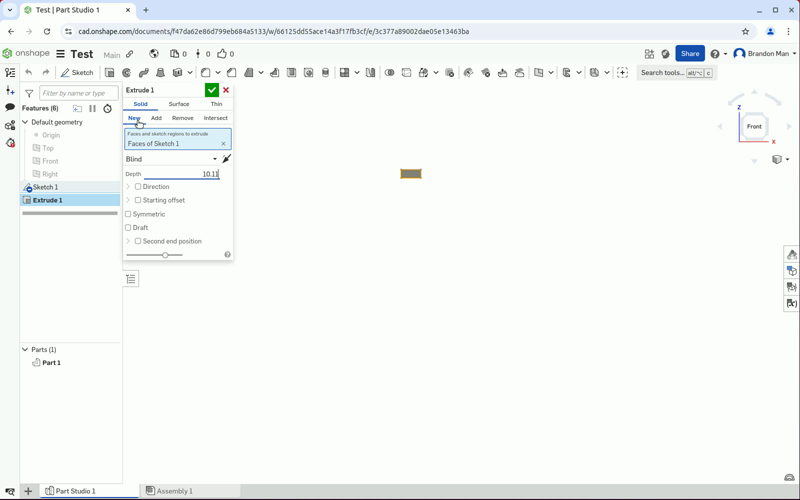
key(enter)
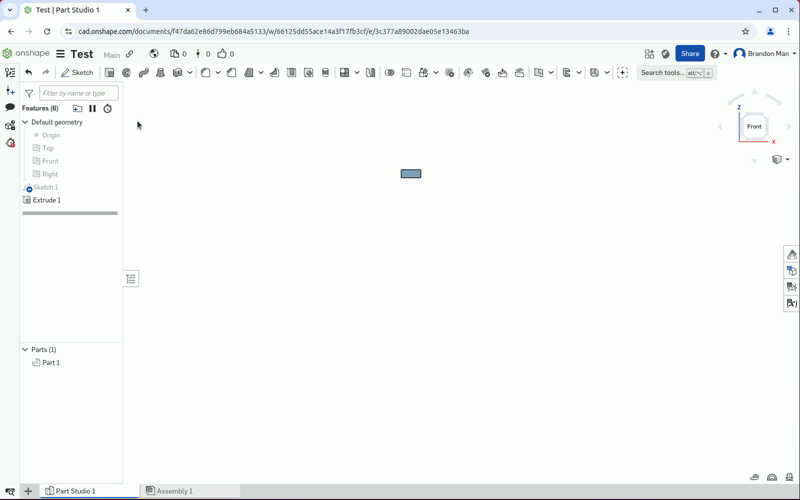
key(shift+h)
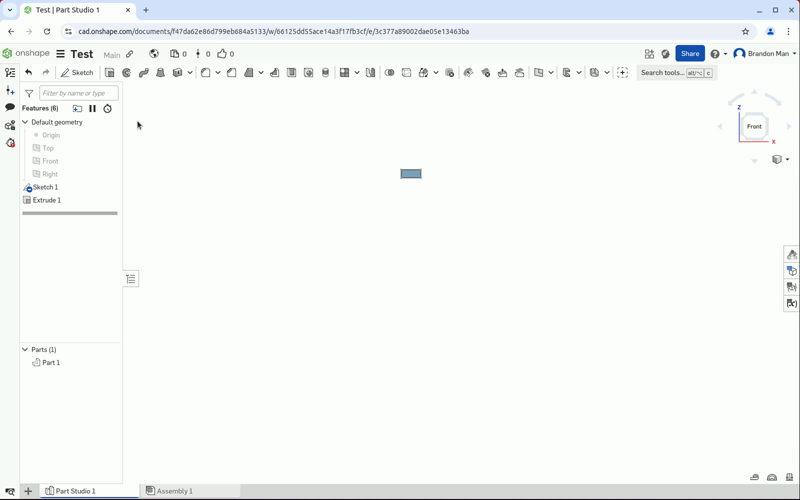
key(shift+h)
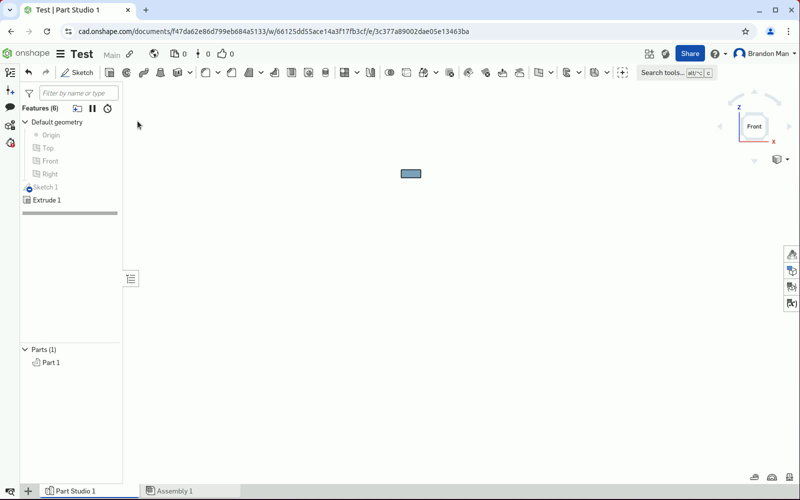
mouse_move(73, 189)
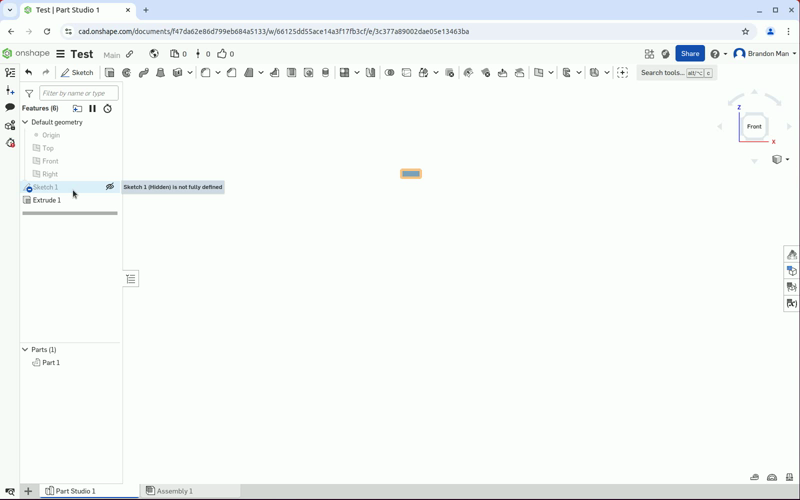
click(73, 189)
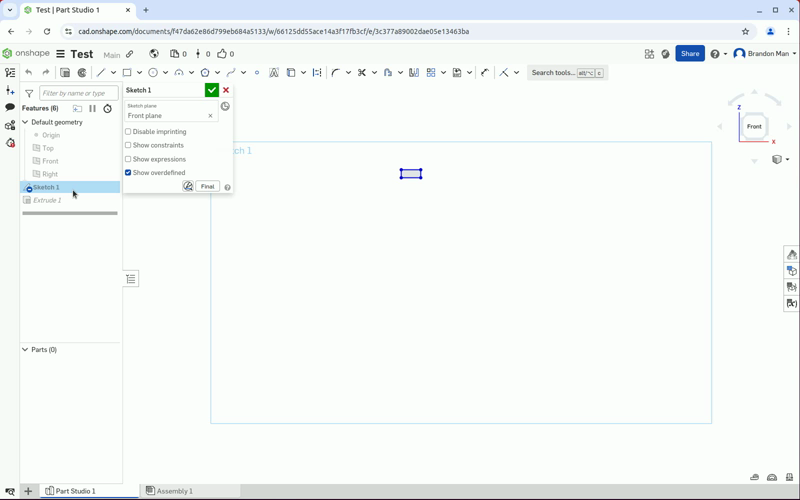
mouse_move(229, 92)
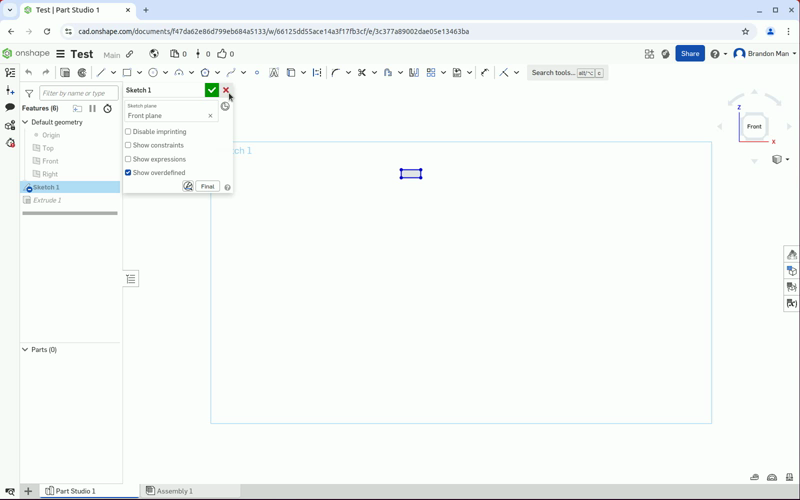
click(229, 92)
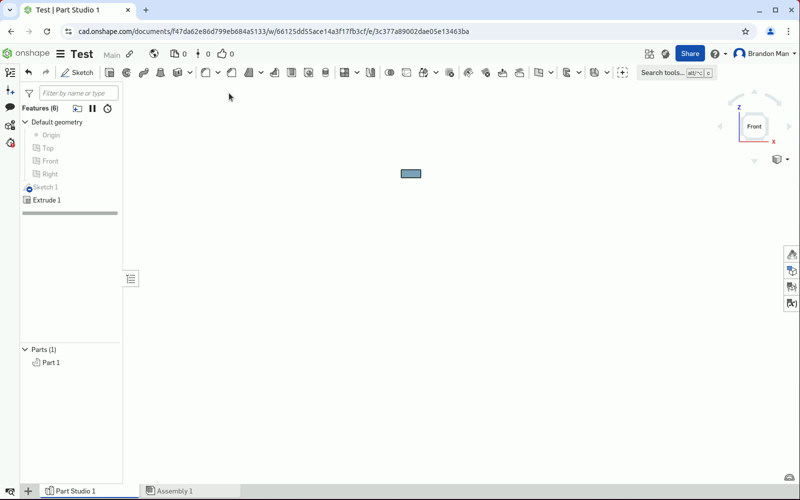
mouse_move(73, 352)
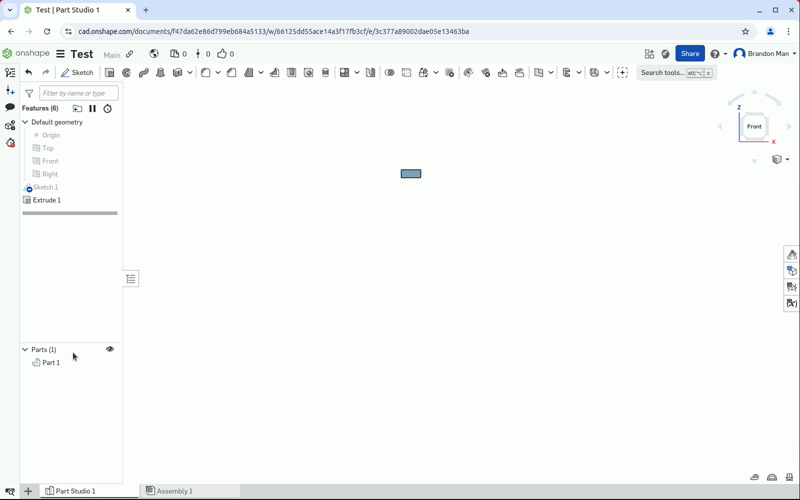
key(y)
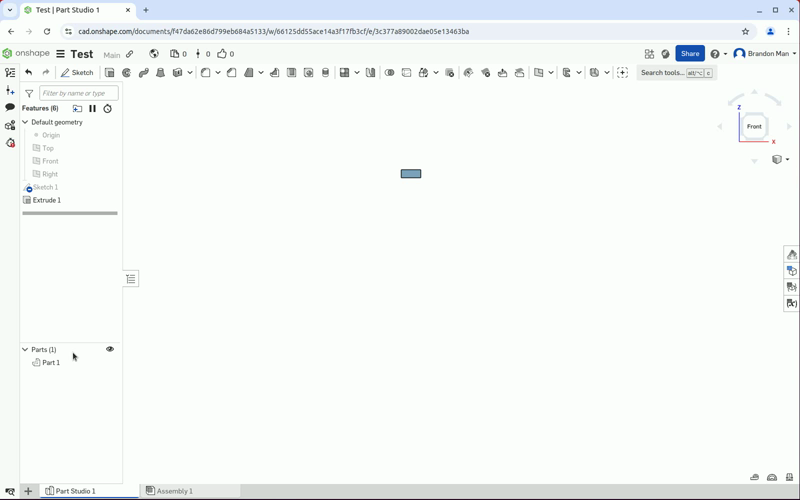
key(shift+p)
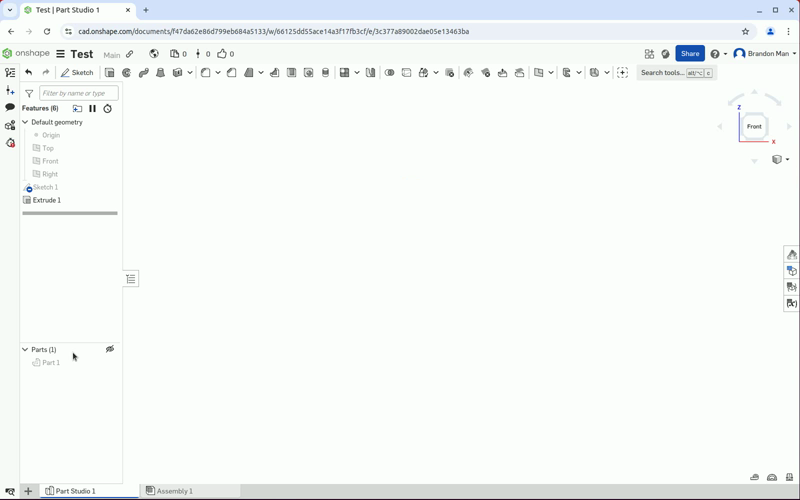
key(space)
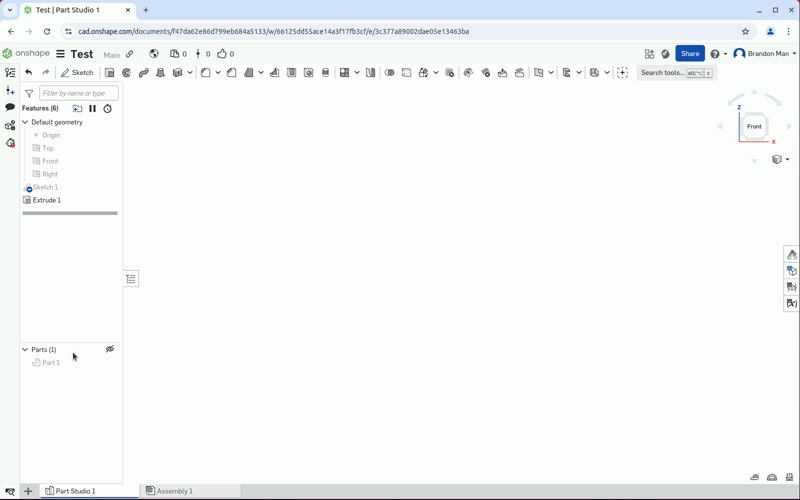
key_down(shift)
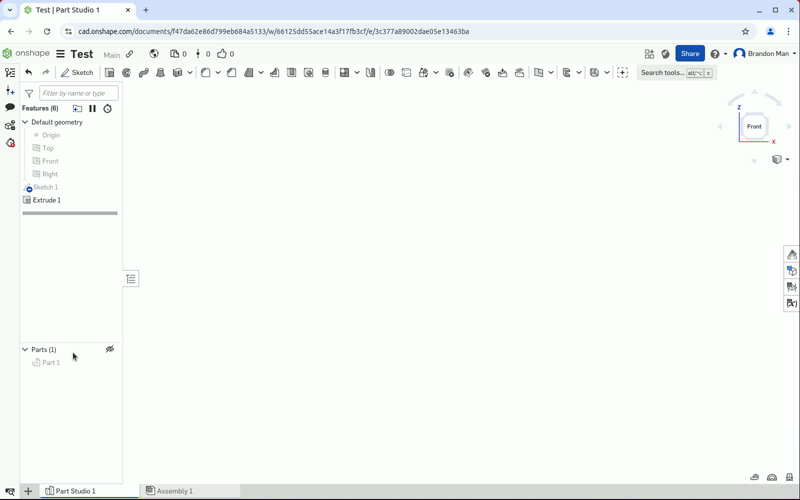
key(left)
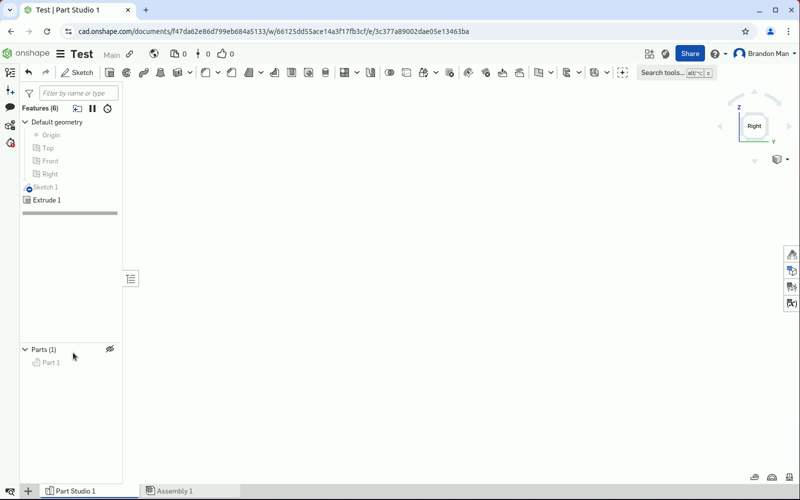
key_up(shift)
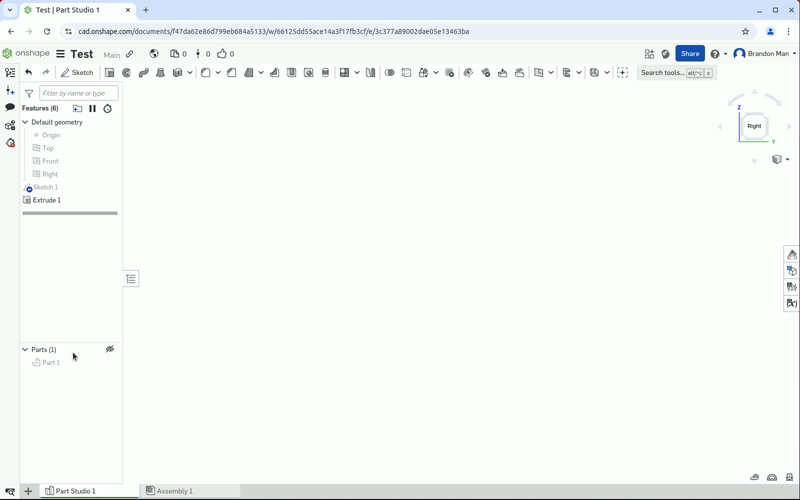
mouse_move(73, 352)
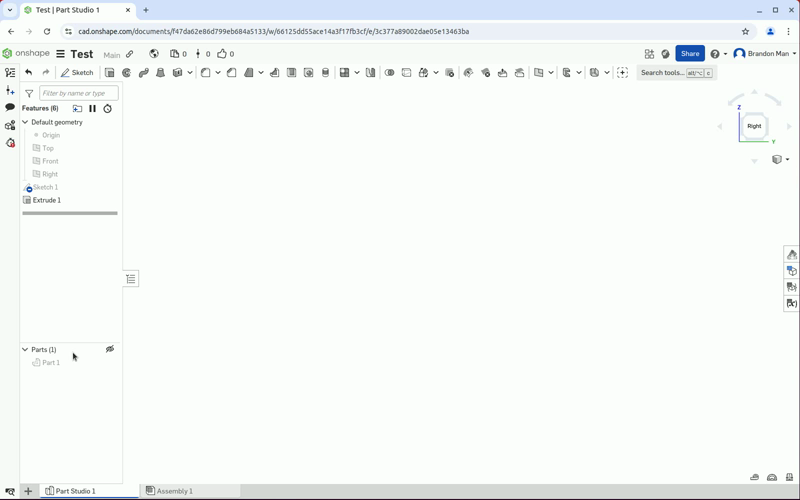
key(shift+y)
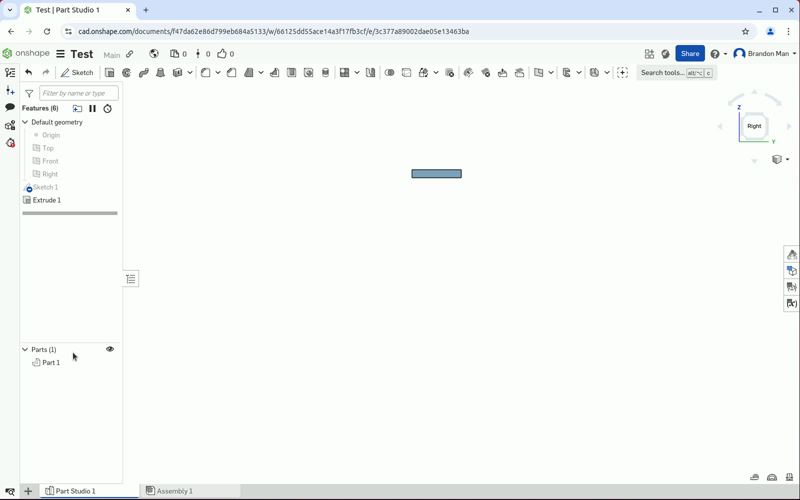
mouse_move(541, 75)
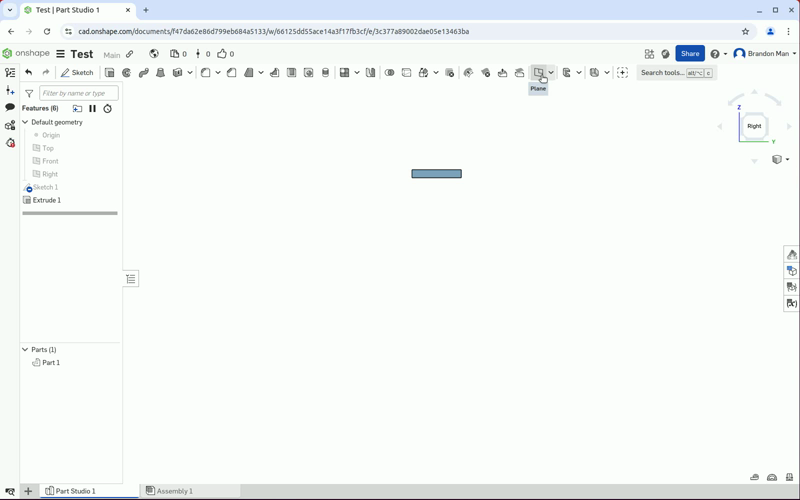
click(541, 75)
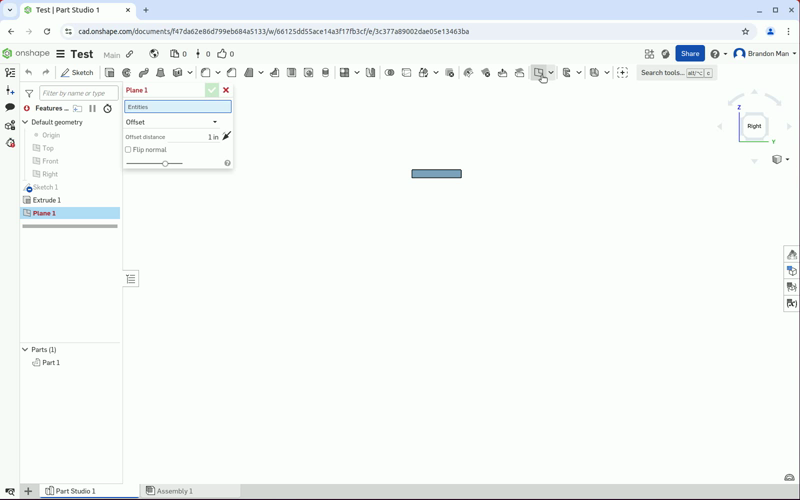
mouse_move(73, 176)
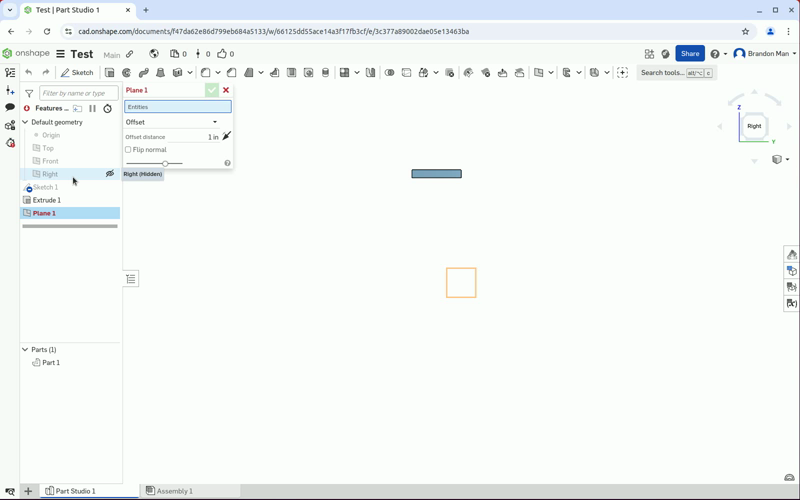
click(73, 176)
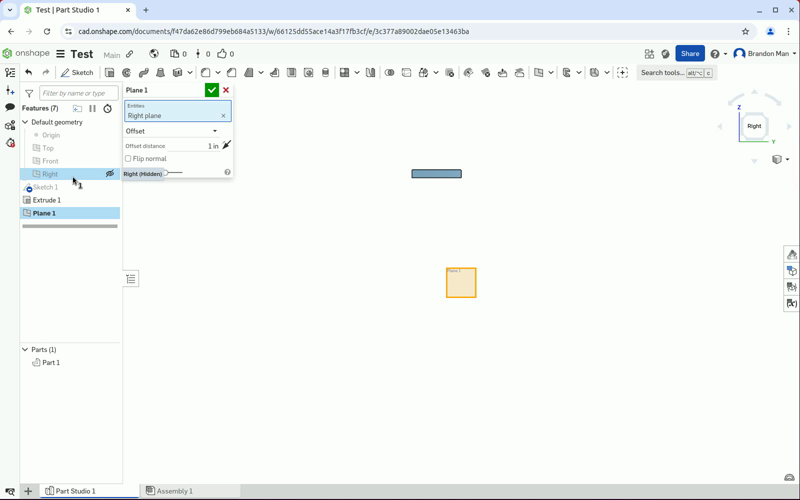
key(tab, 2)
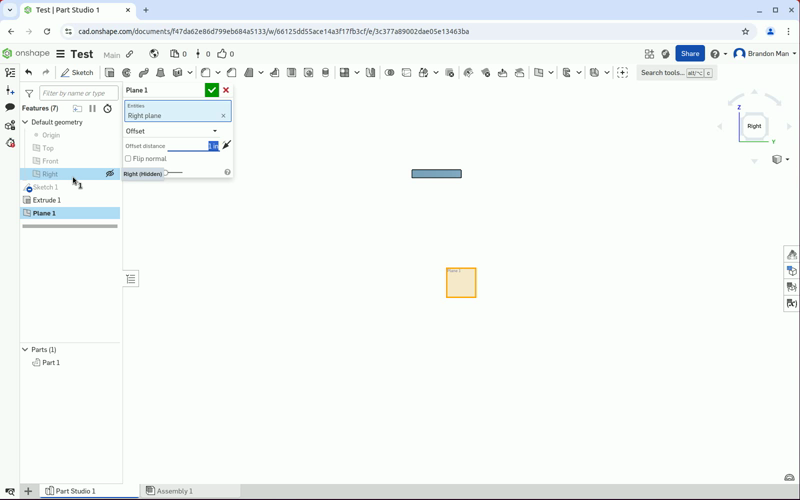
text(12.263)
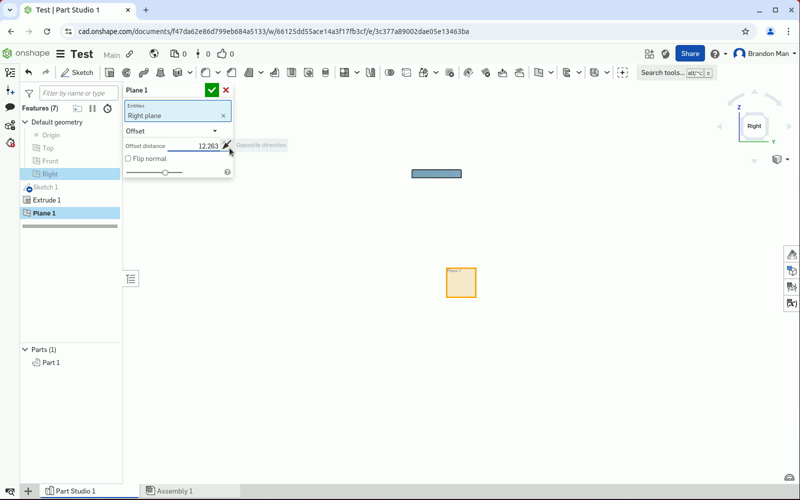
mouse_move(229, 147)
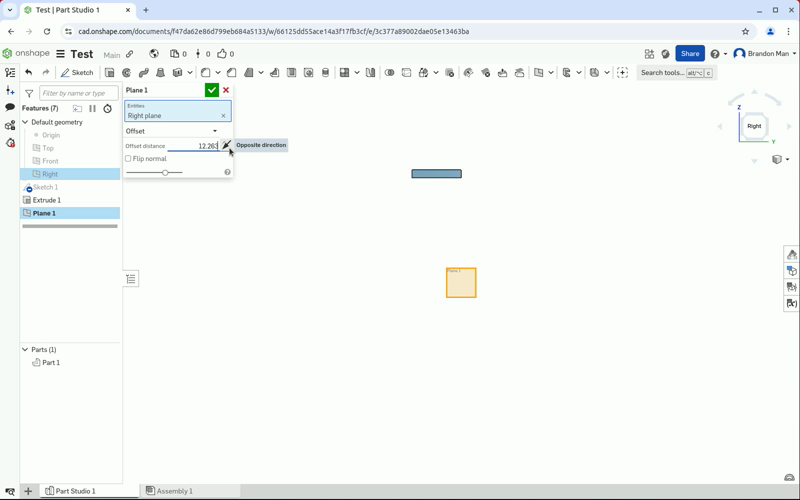
click(229, 147)
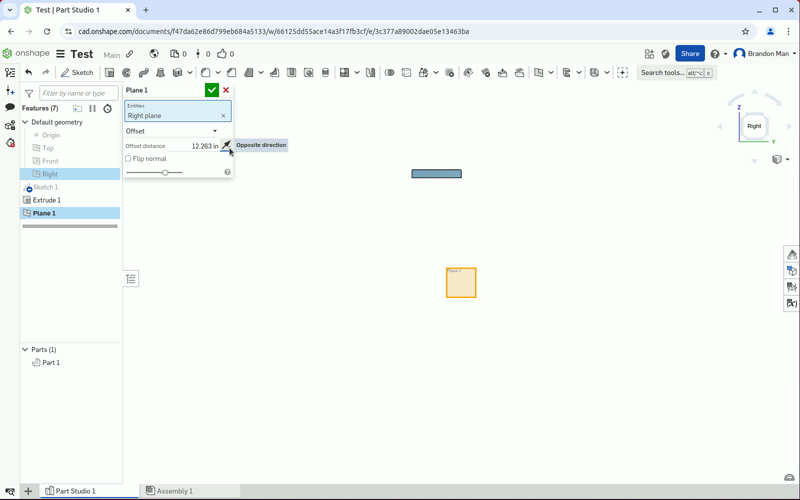
key(enter, 2)
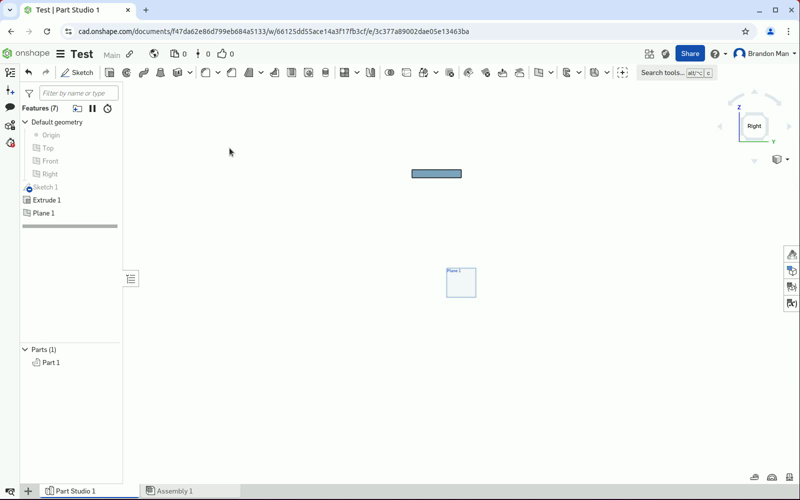
key(shift+s)
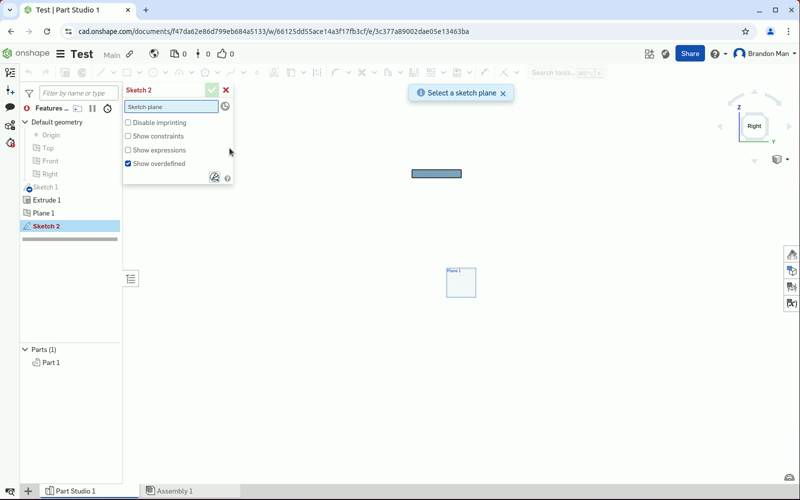
mouse_move(73, 215)
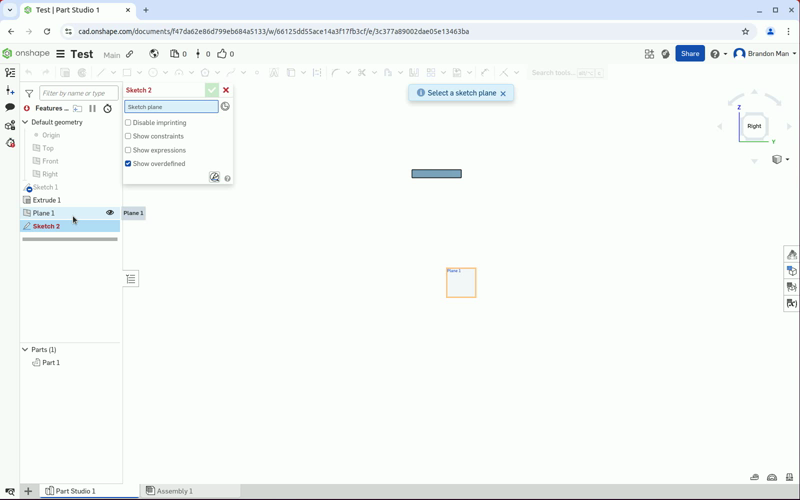
click(73, 215)
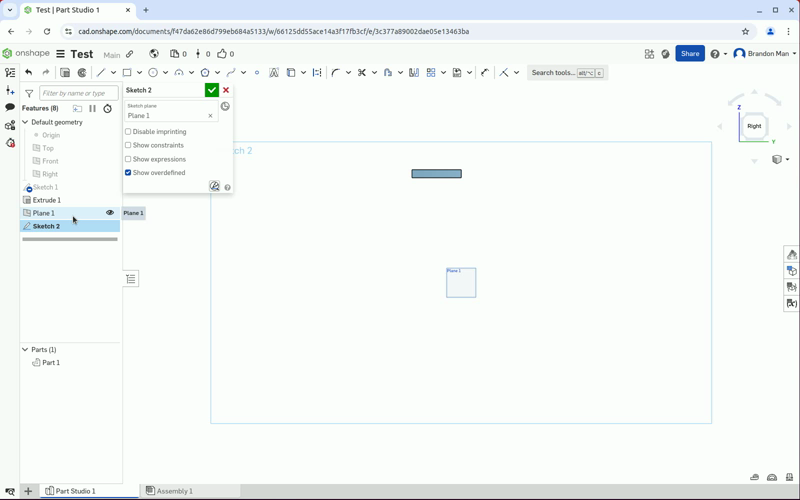
mouse_move(73, 352)
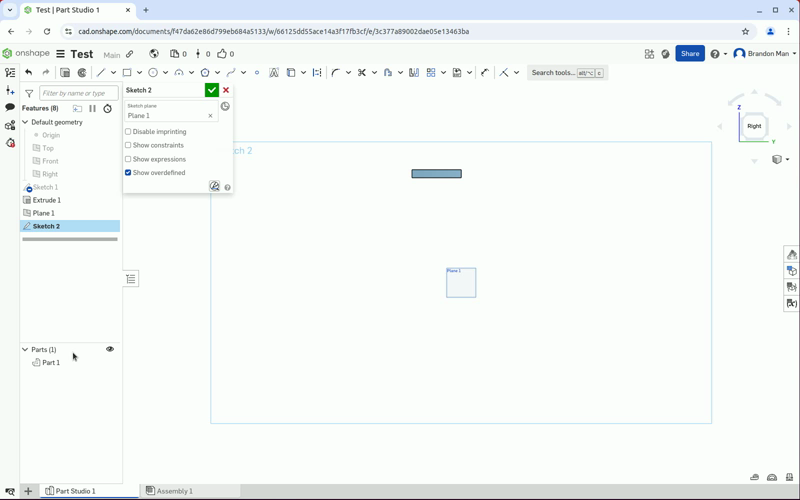
key(y)
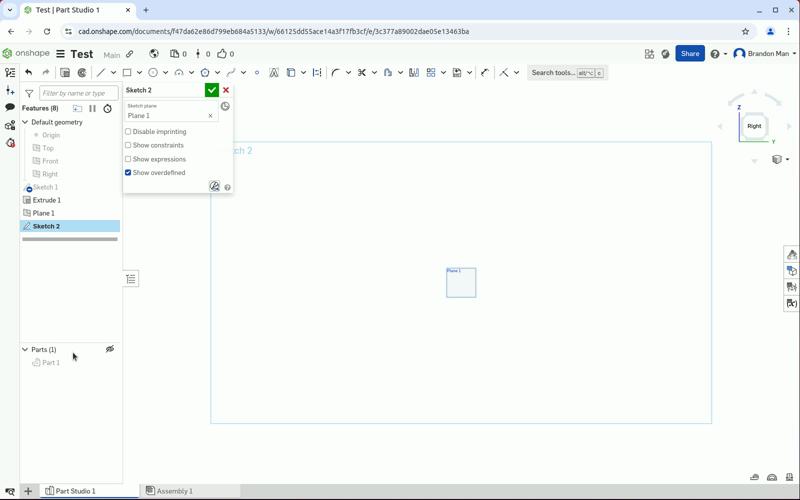
key(l)
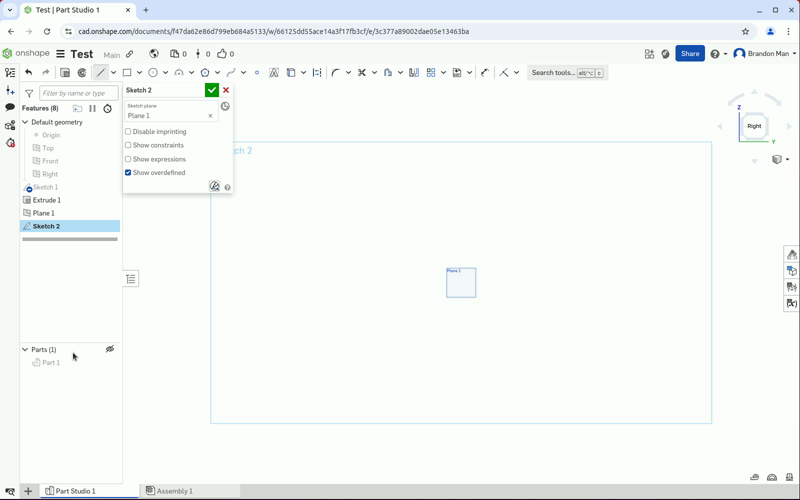
key_down(shift)
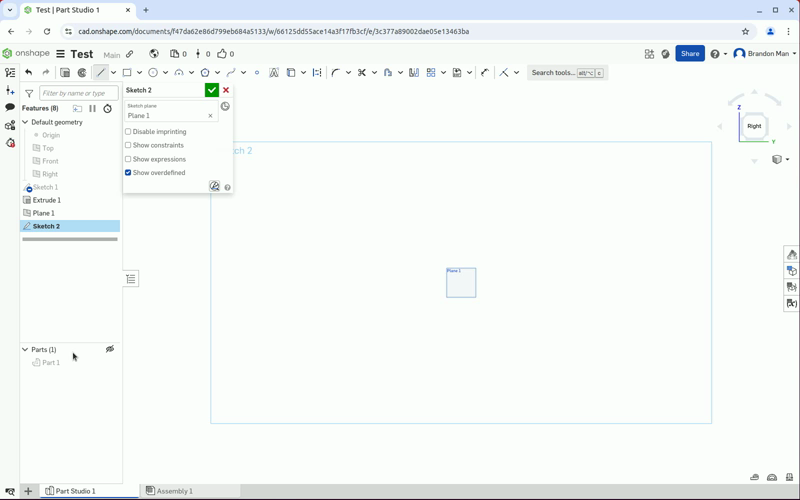
mouse_move(445, 177)
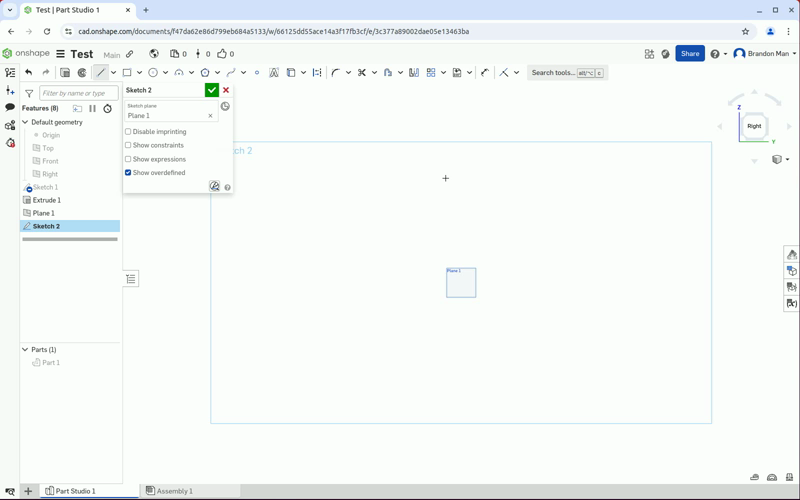
click(445, 177)
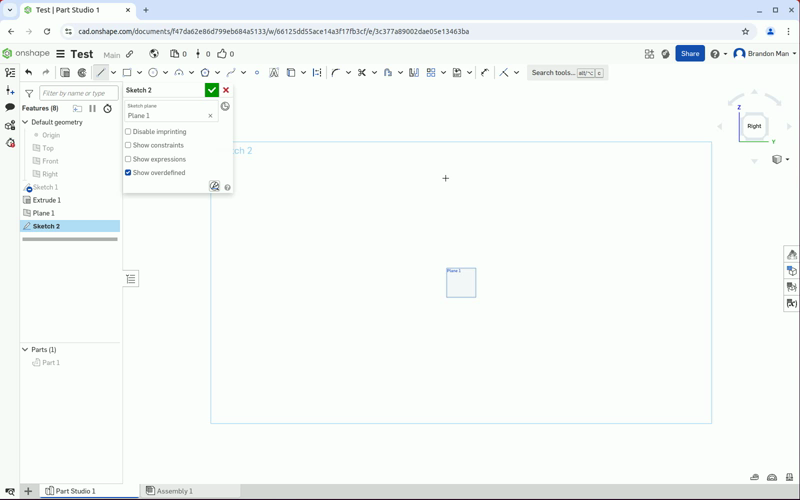
key_up(shift)
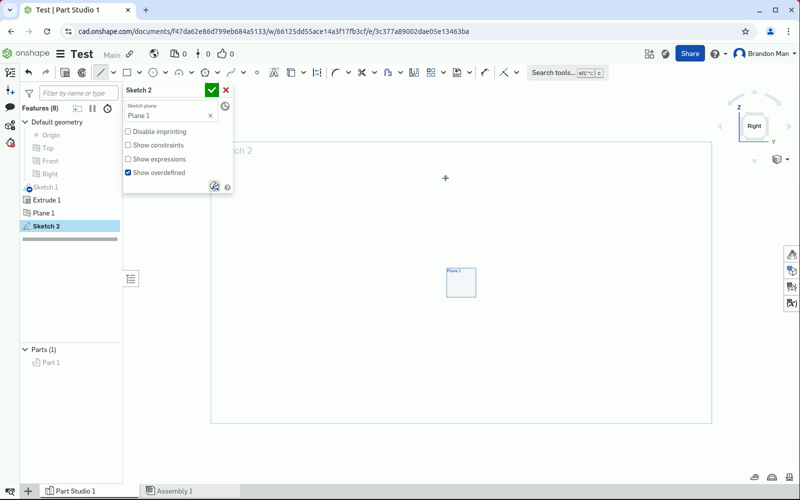
key_down(shift)
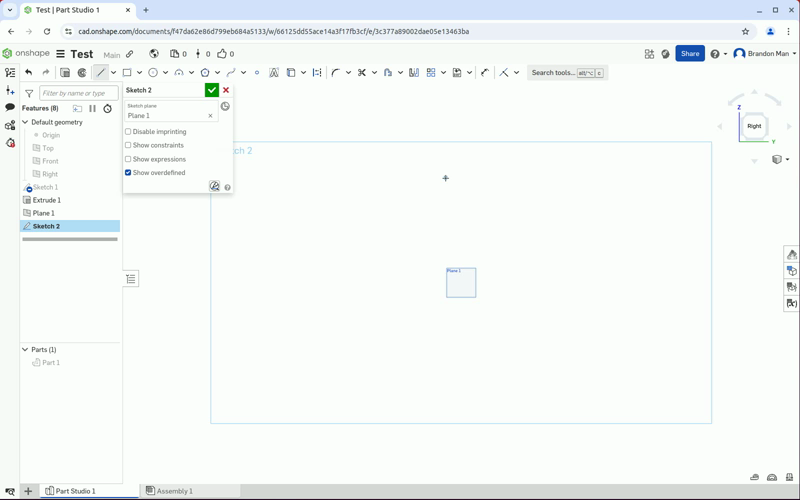
mouse_move(475, 177)
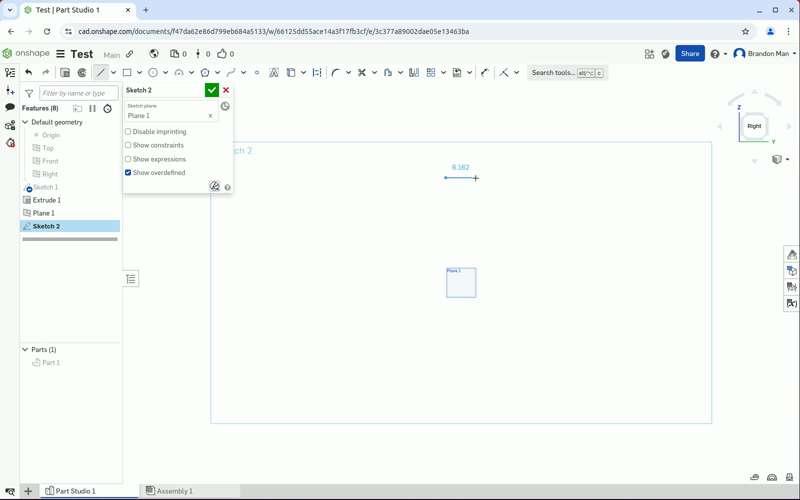
mouse_move(455, 177)
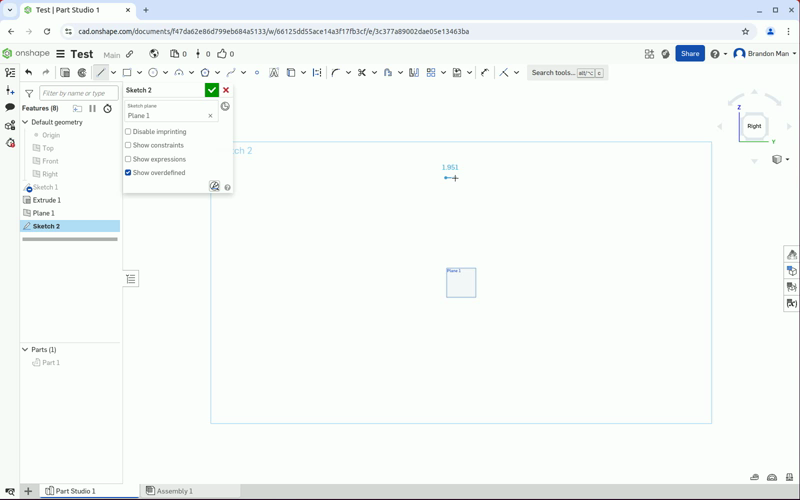
click(455, 177)
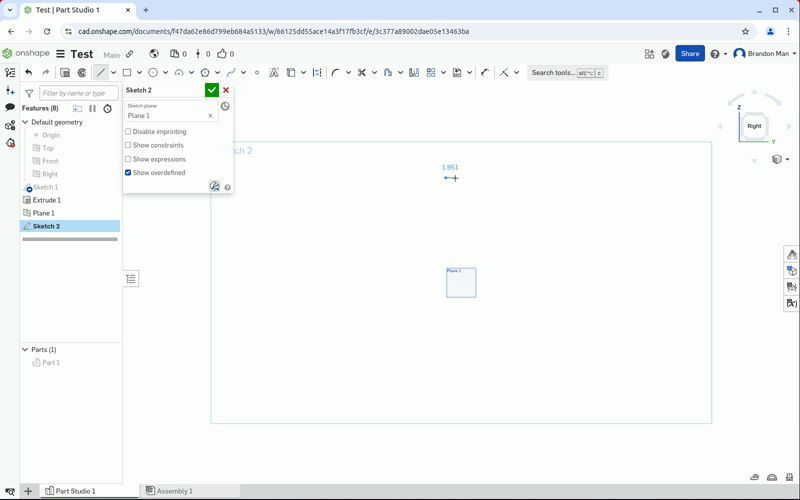
key_up(shift)
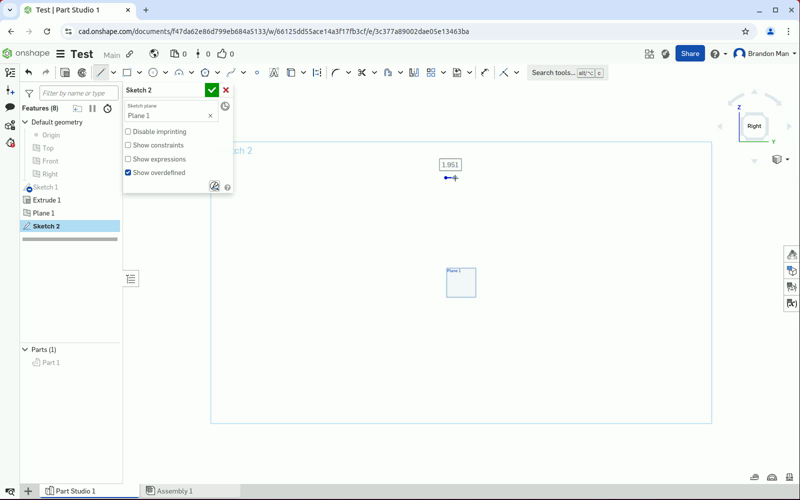
key_down(shift)
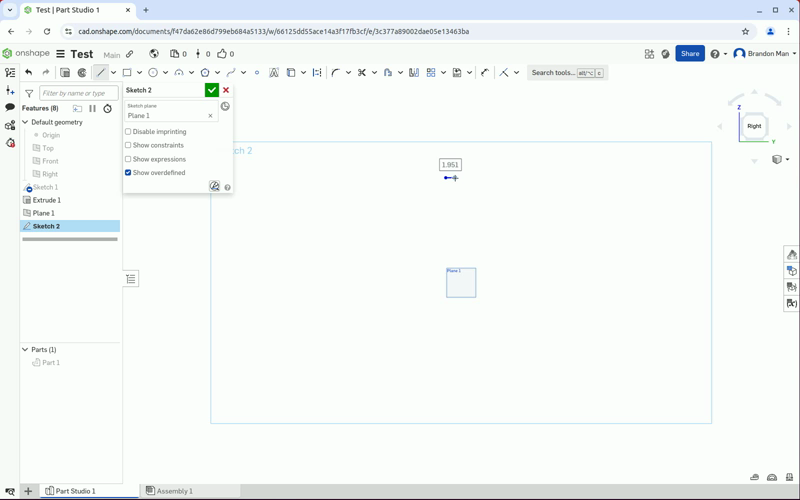
mouse_move(485, 177)
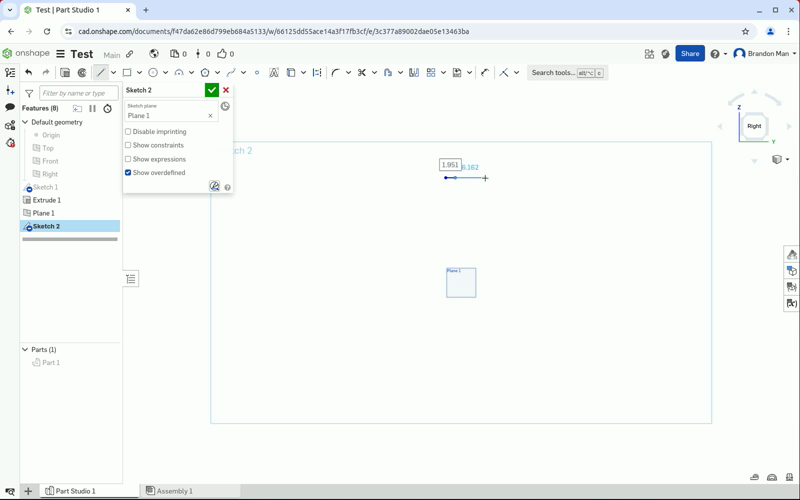
mouse_move(455, 169)
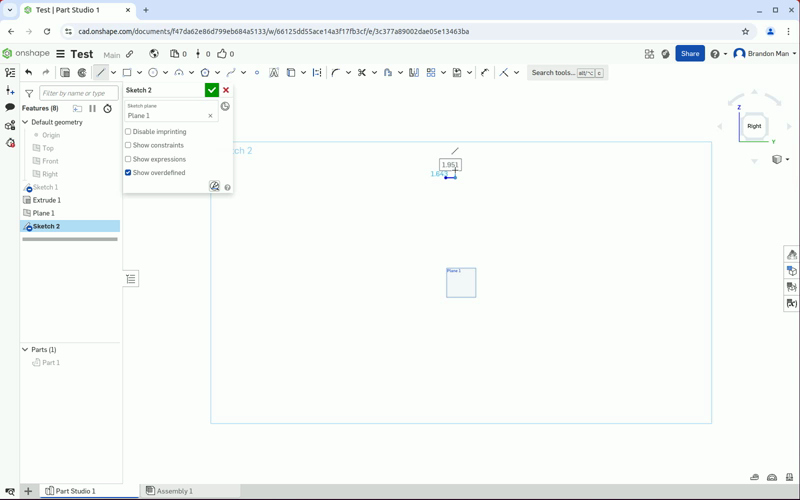
click(455, 169)
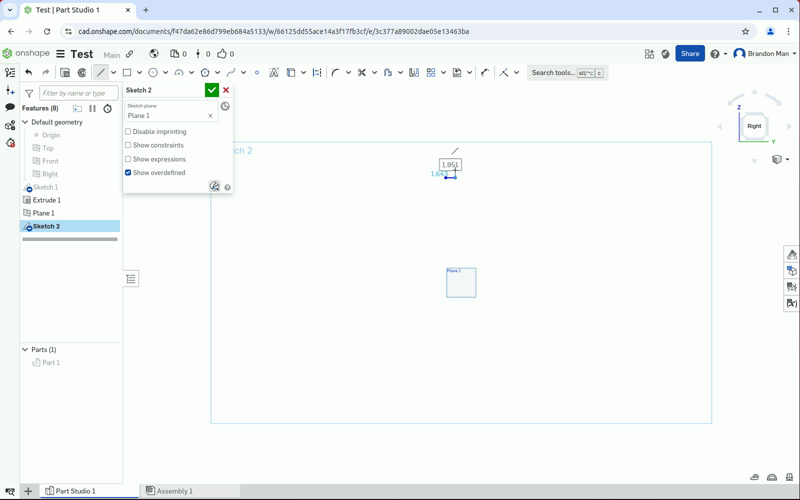
key_up(shift)
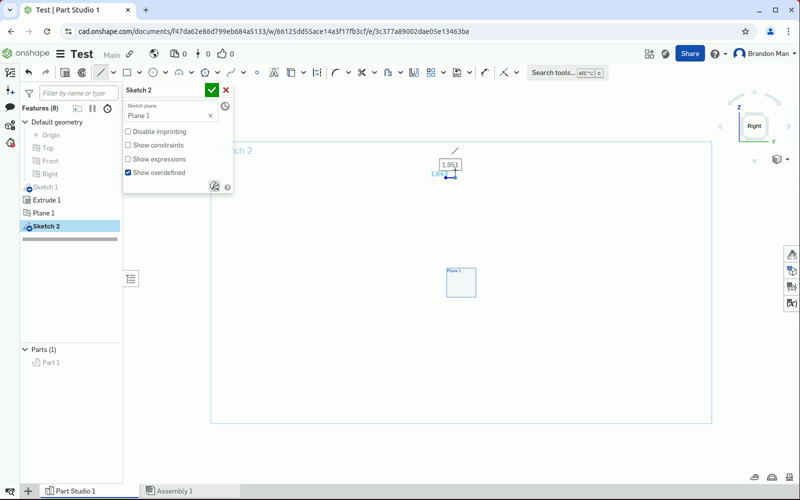
key_down(shift)
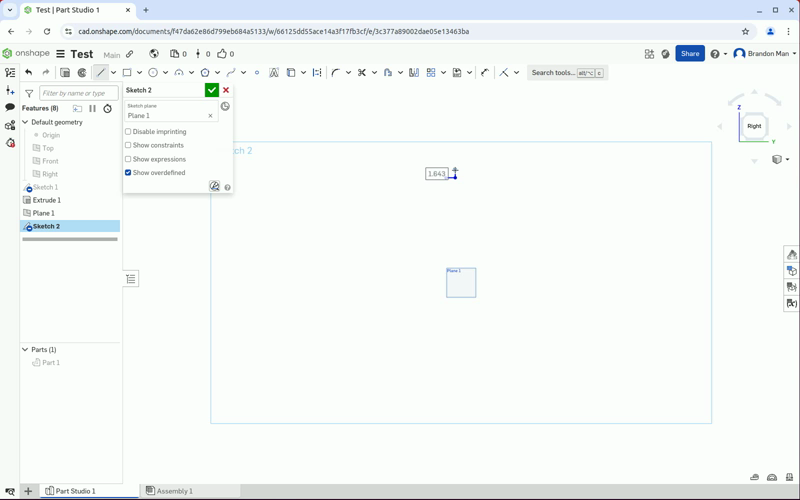
mouse_move(485, 169)
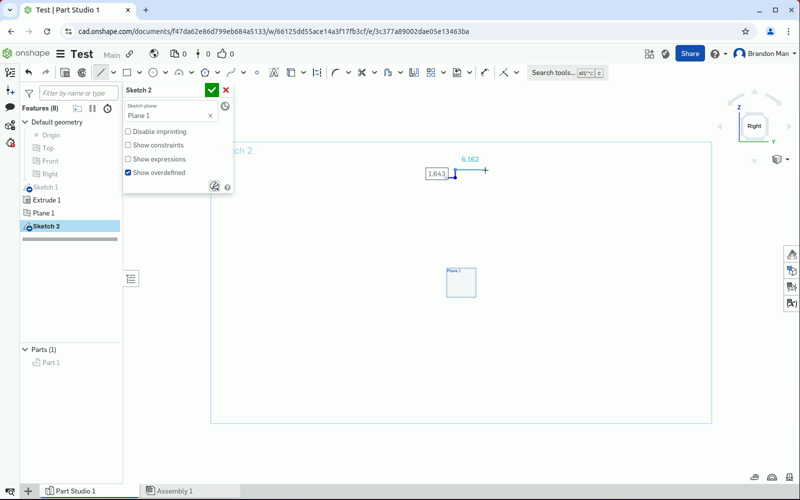
mouse_move(445, 169)
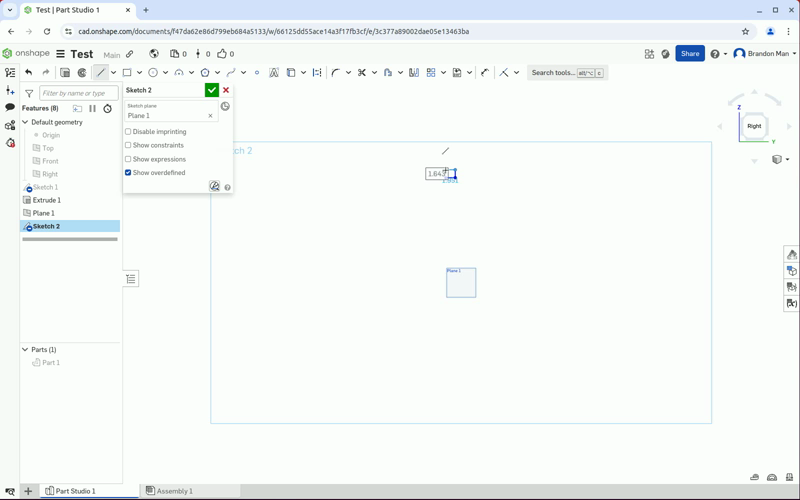
click(445, 169)
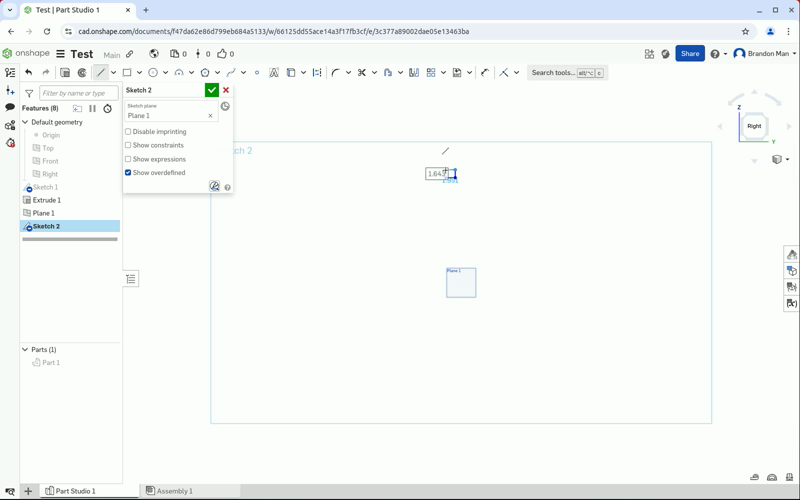
key_up(shift)
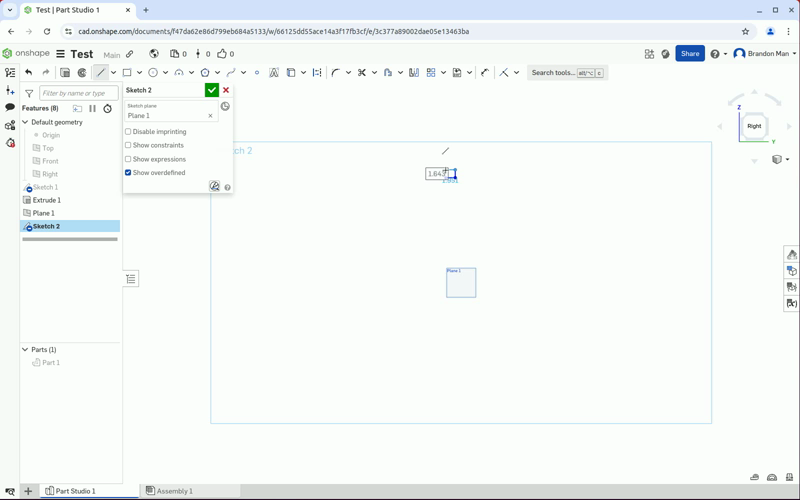
key(esc)
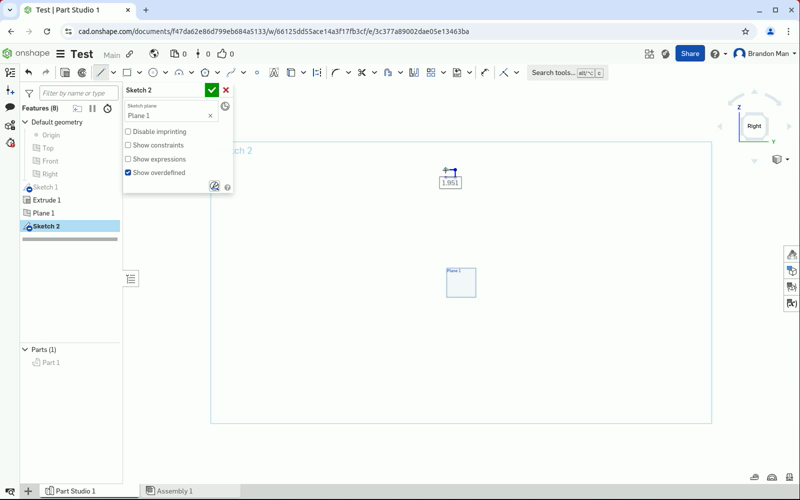
key(a)
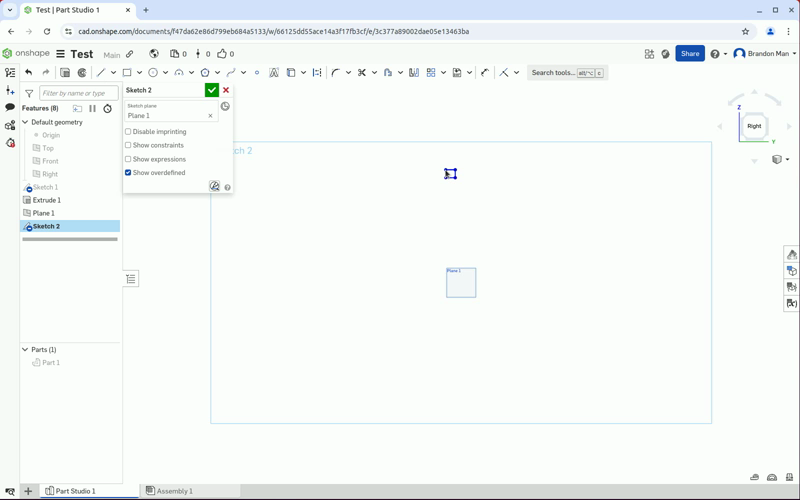
mouse_move(445, 169)
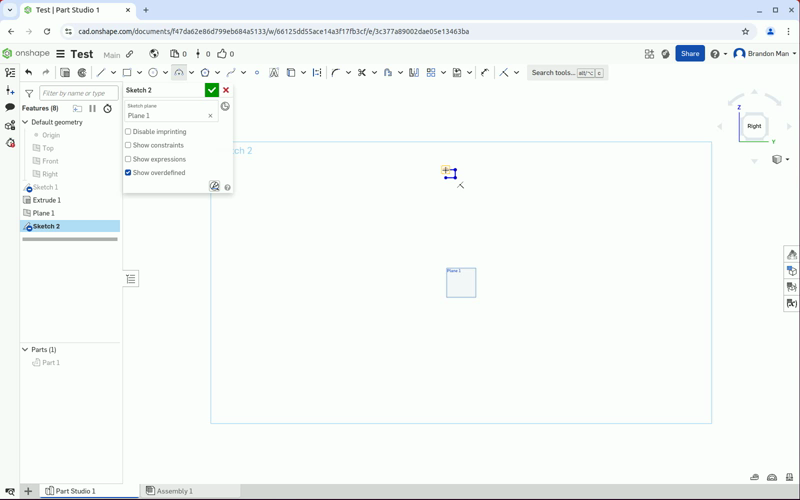
click(445, 169)
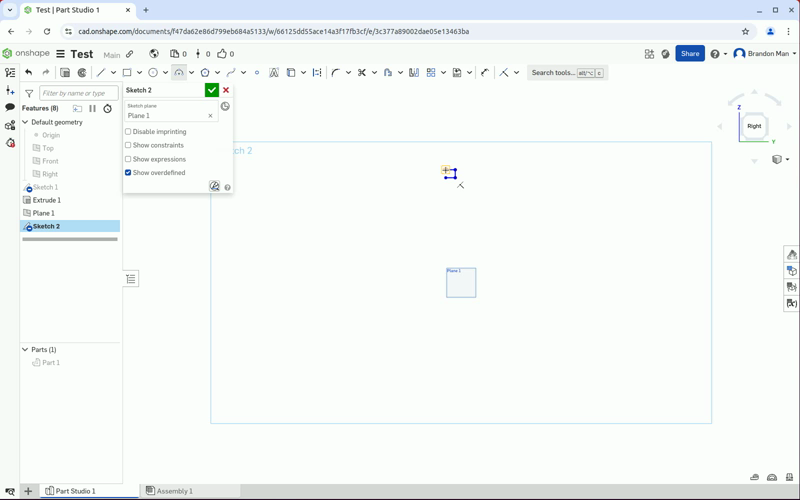
mouse_move(445, 177)
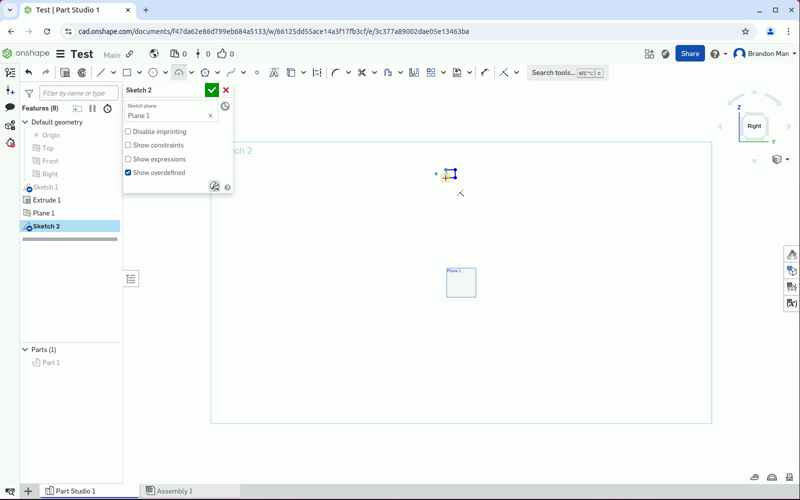
click(445, 177)
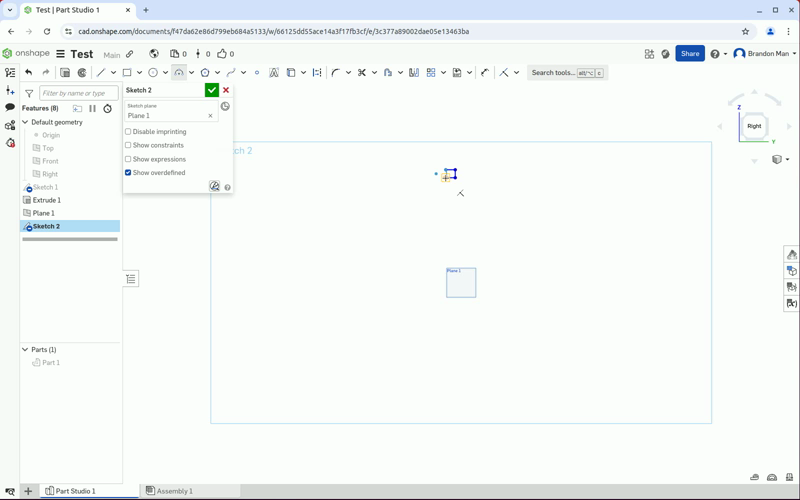
key_down(shift)
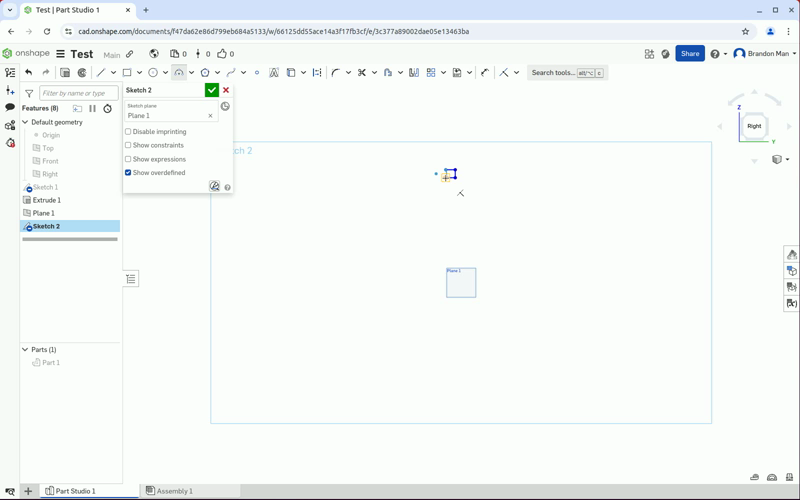
mouse_move(460, 173)
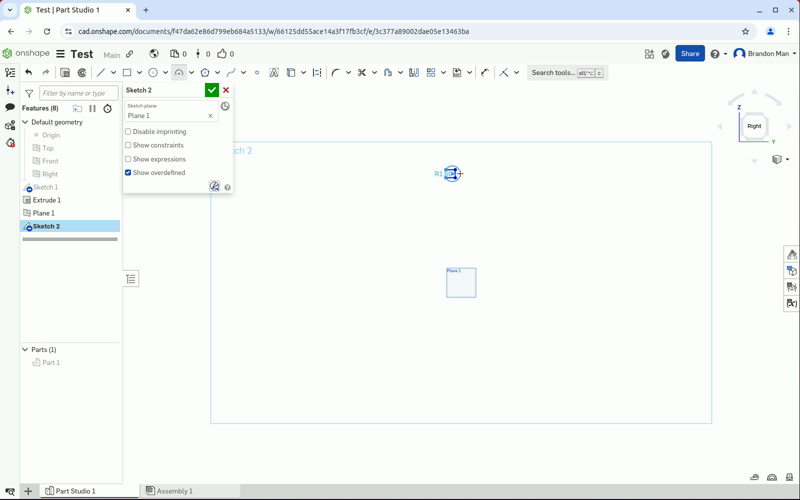
click(460, 173)
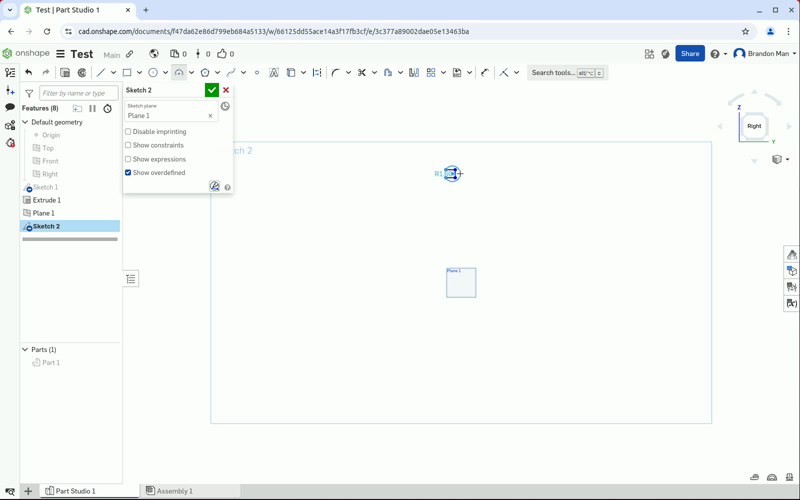
key_up(shift)
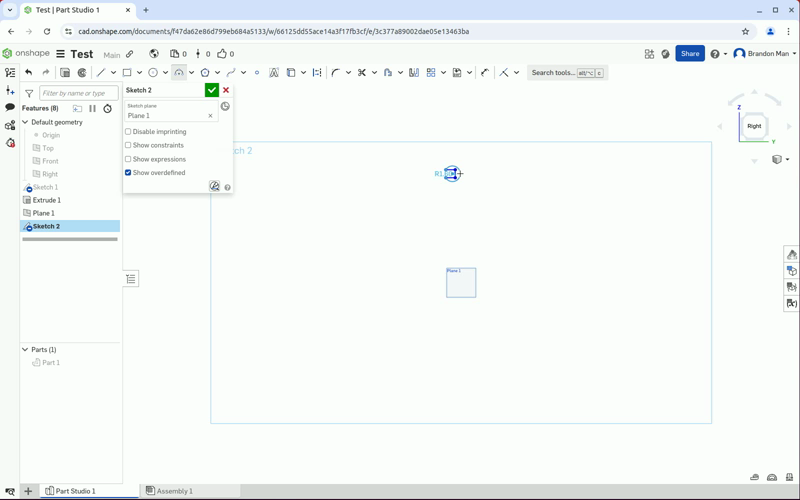
key(esc)
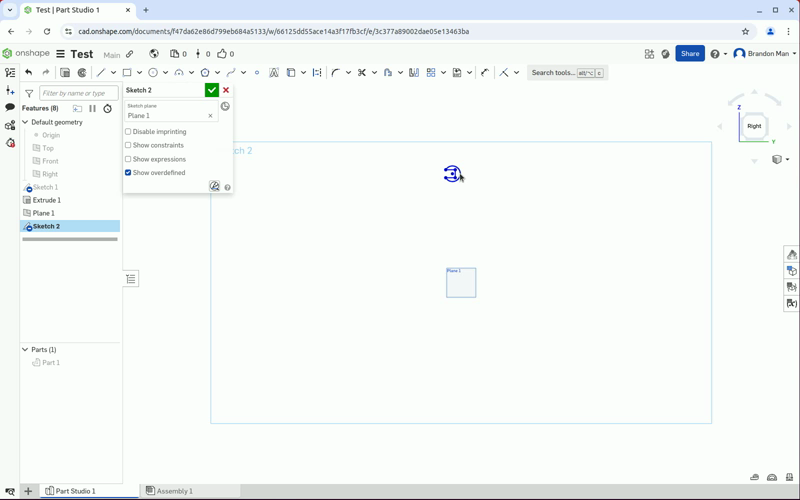
mouse_move(448, 179)
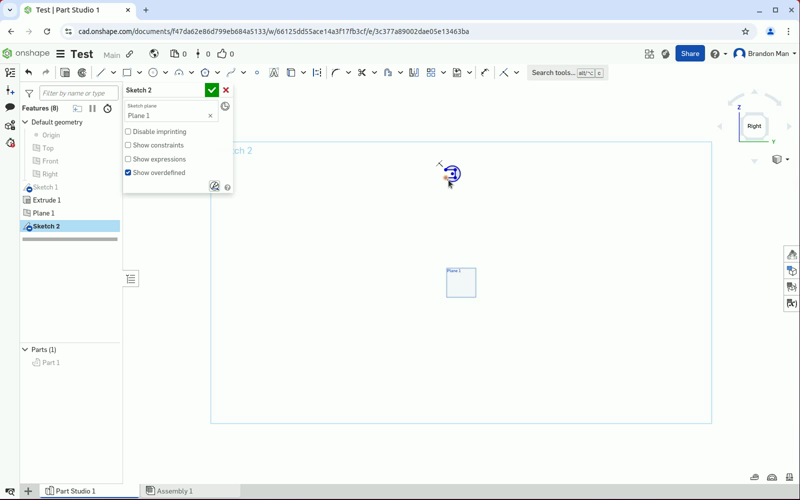
scroll(6)
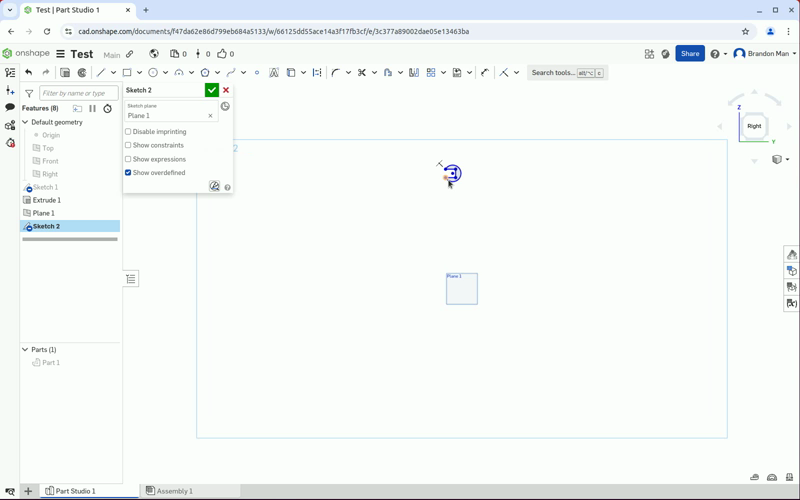
scroll(6)
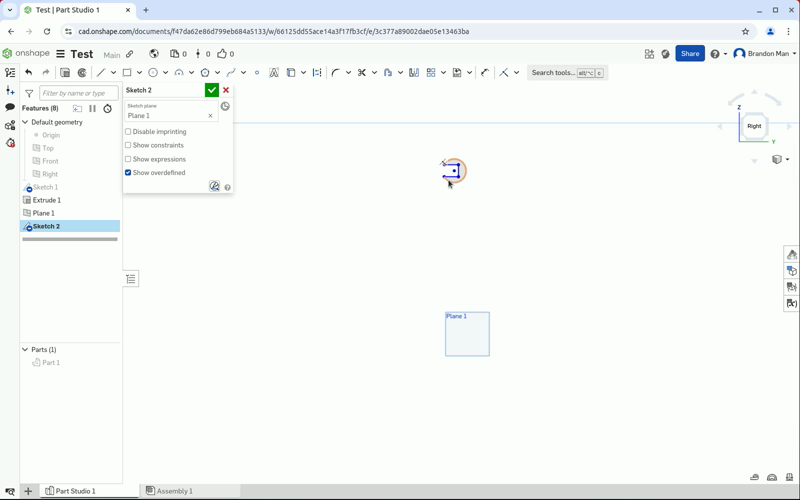
scroll(6)
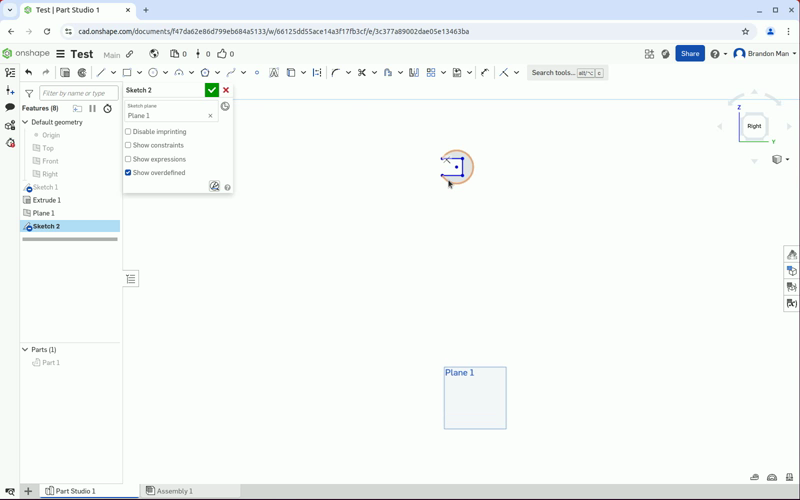
scroll(6)
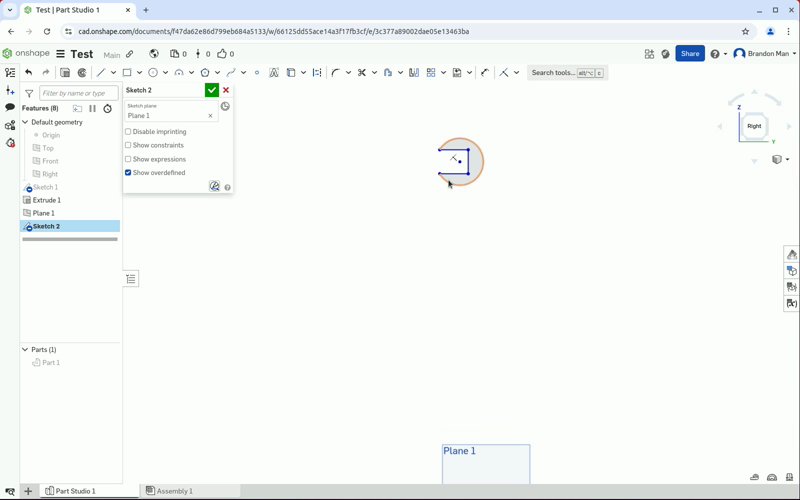
scroll(6)
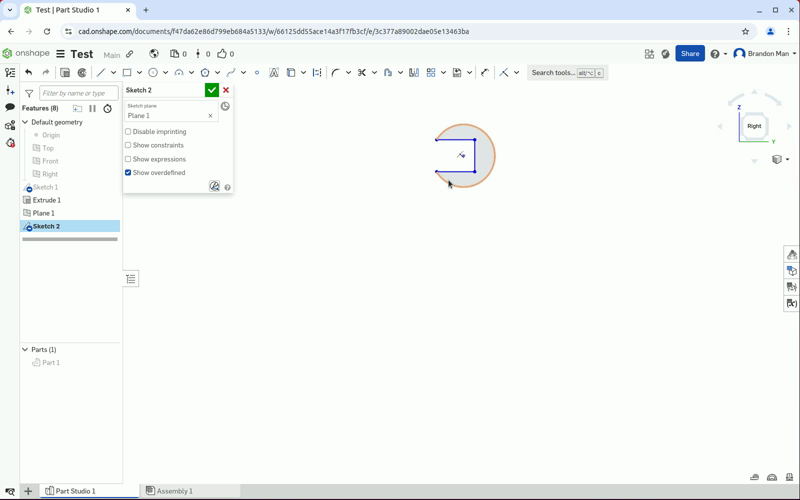
scroll(6)
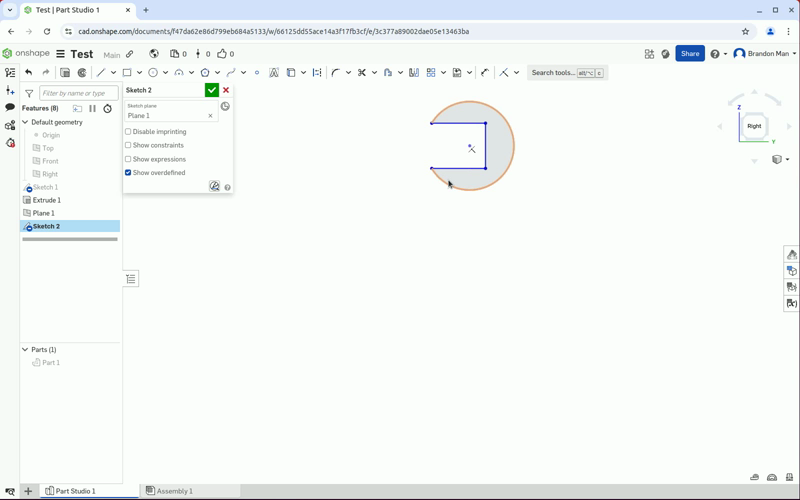
scroll(6)
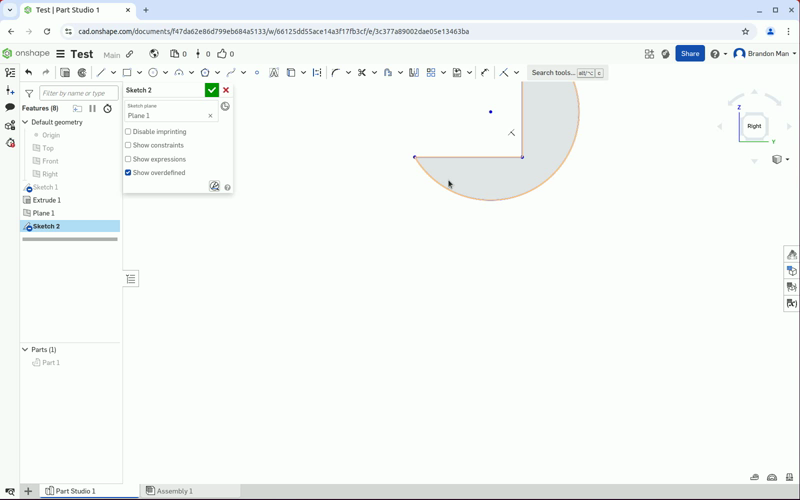
click(448, 179)
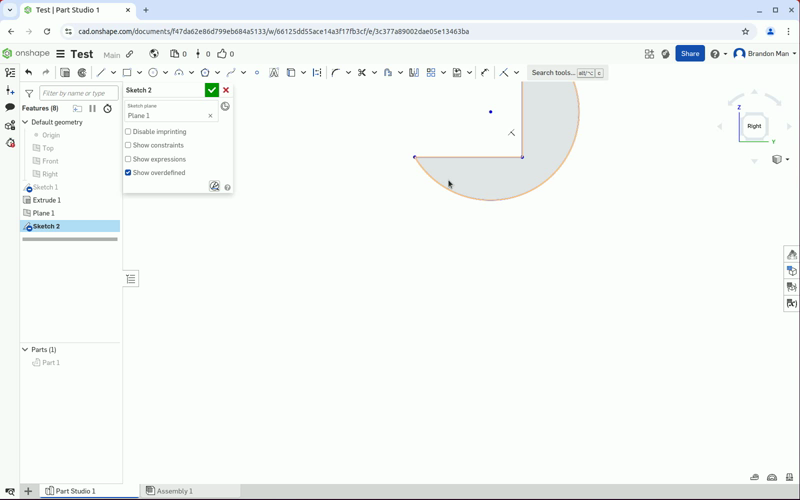
scroll(-6)
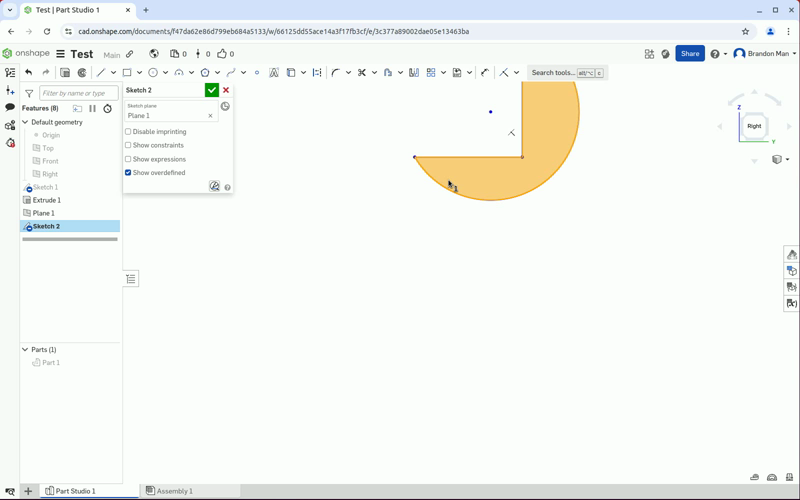
scroll(-6)
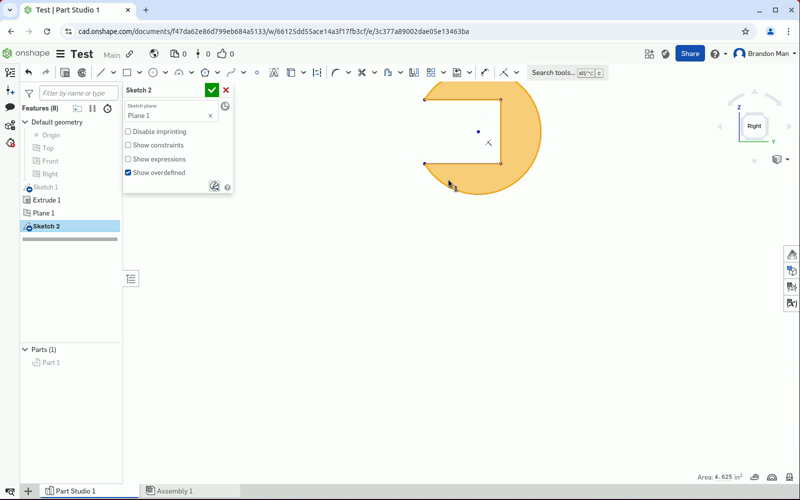
scroll(-6)
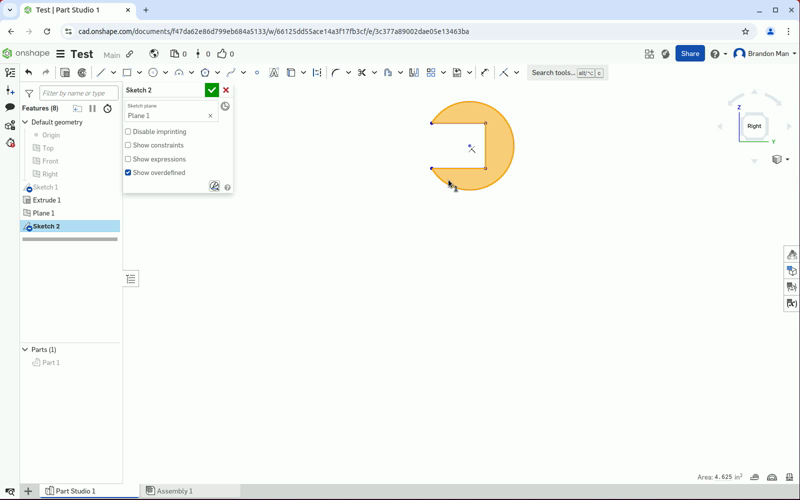
scroll(-6)
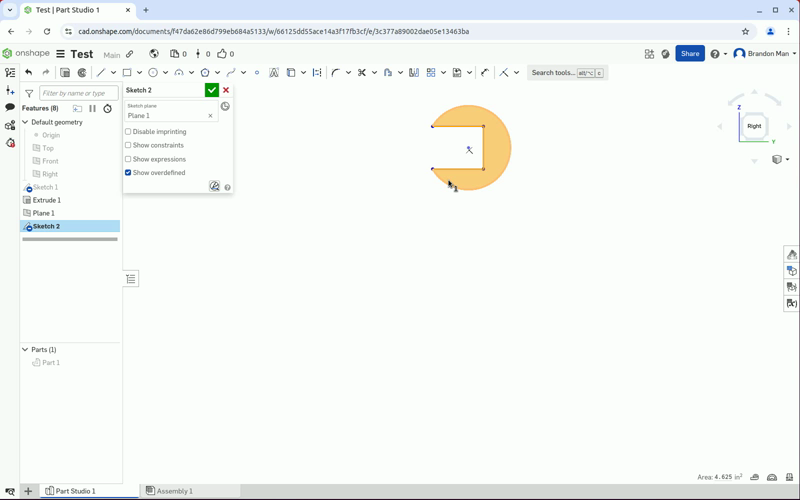
scroll(-6)
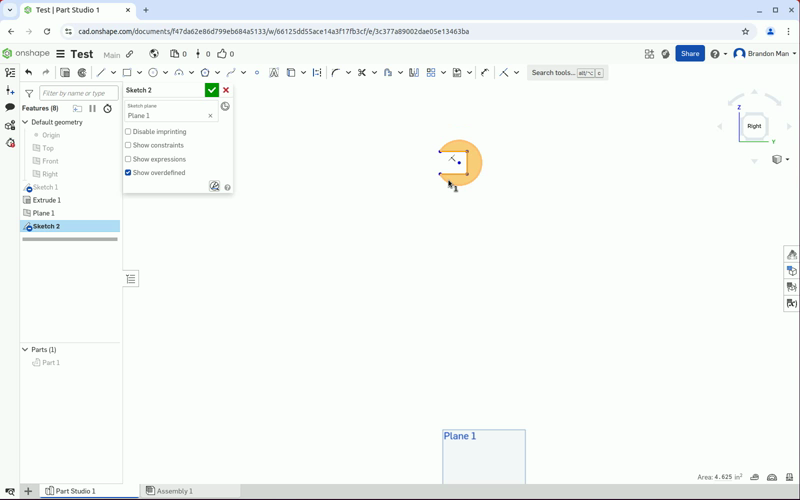
scroll(-6)
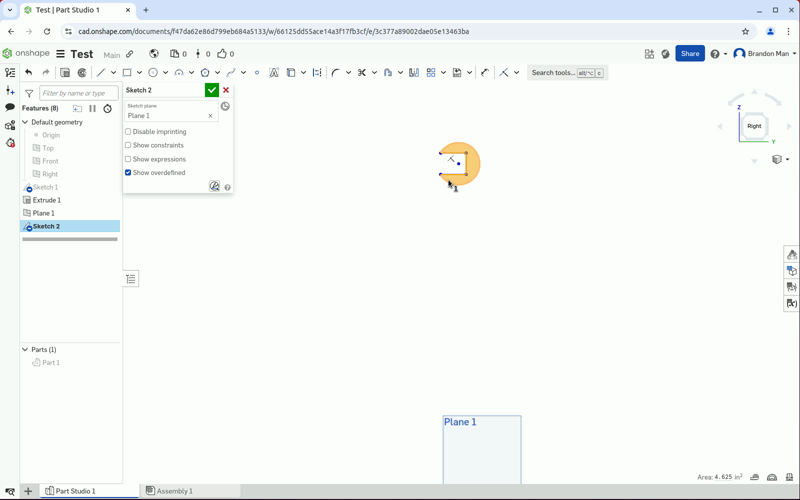
scroll(-6)
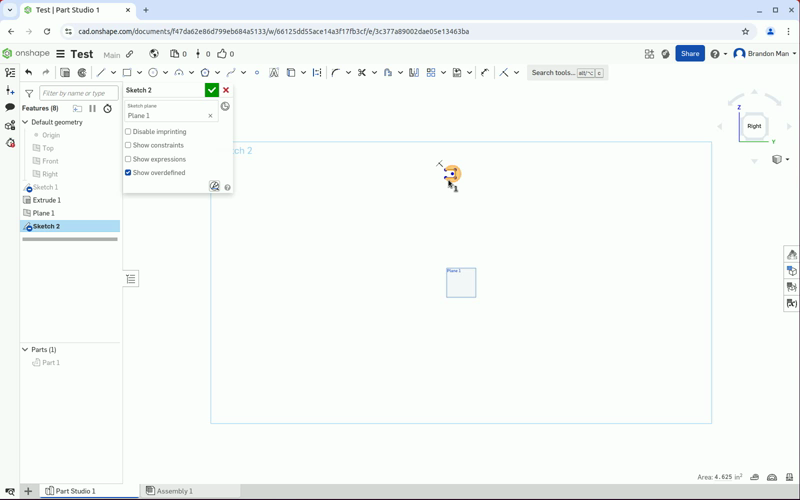
mouse_move(73, 352)
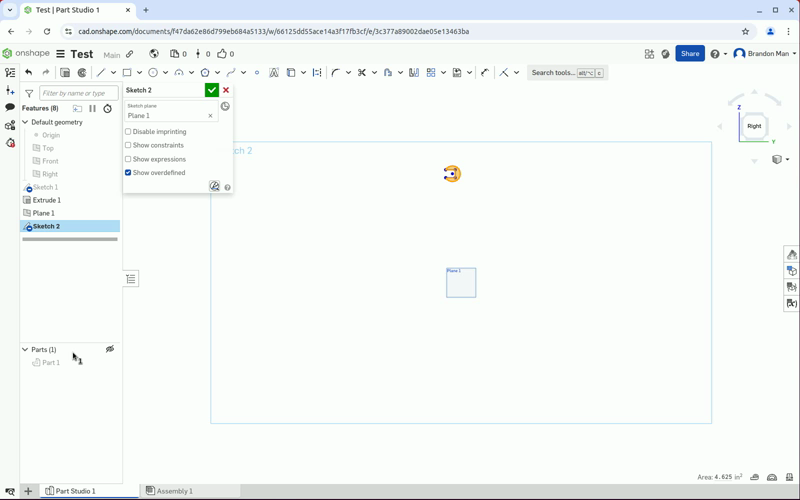
key(shift+y)
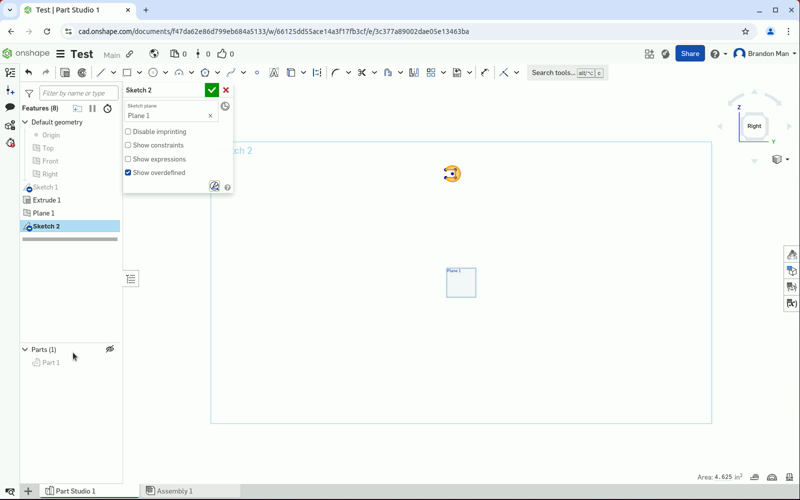
key(shift+e)
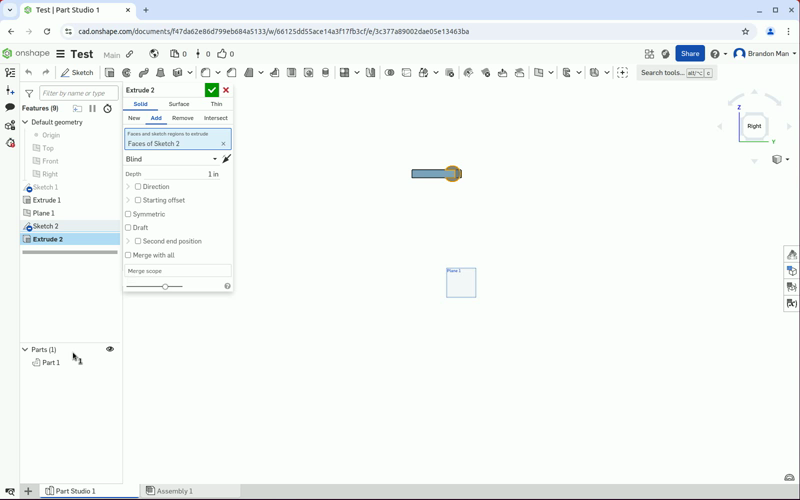
mouse_move(143, 106)
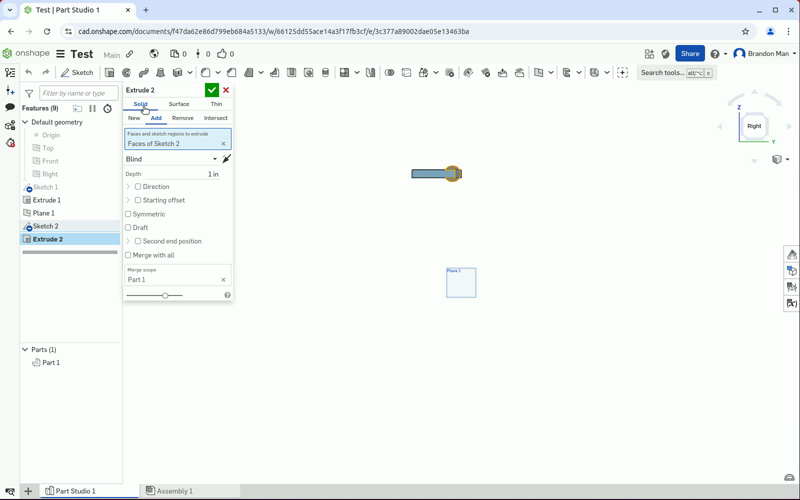
click(143, 106)
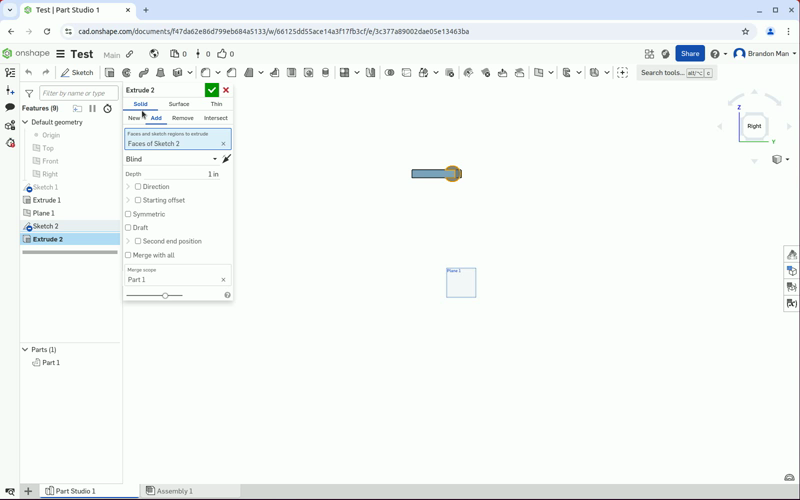
mouse_move(137, 120)
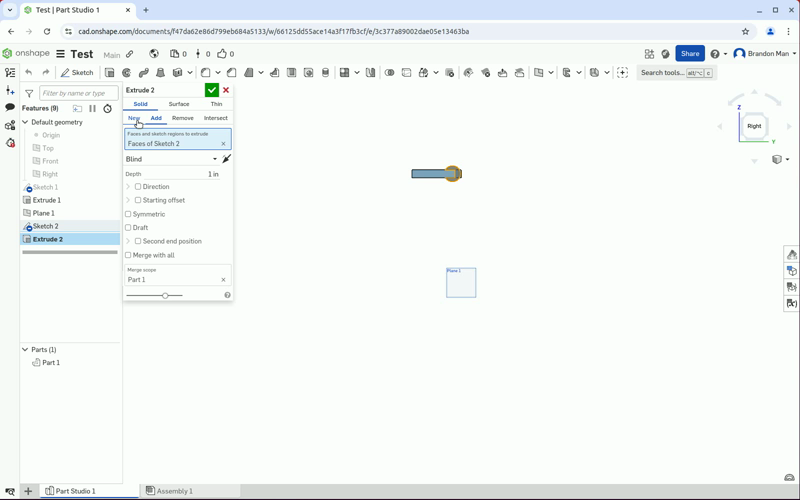
click(137, 120)
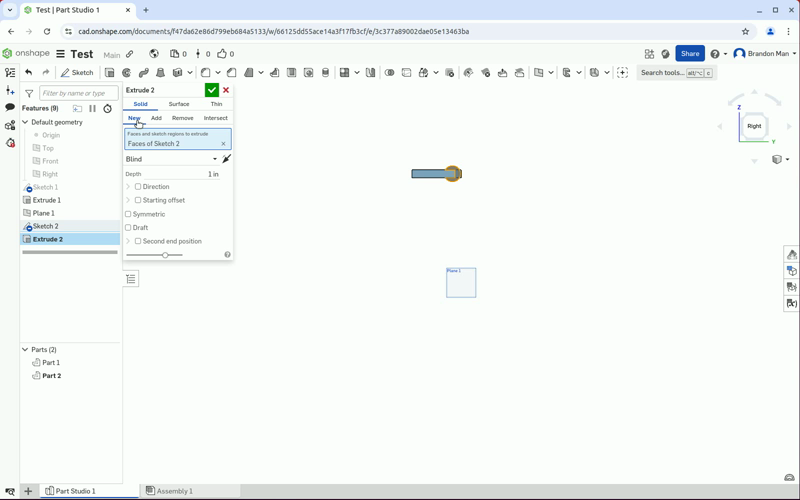
key(tab, 4)
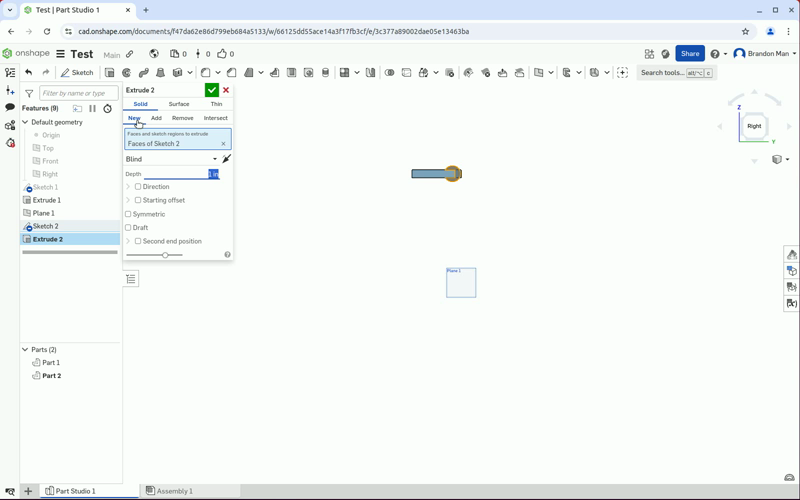
text(-4.333)
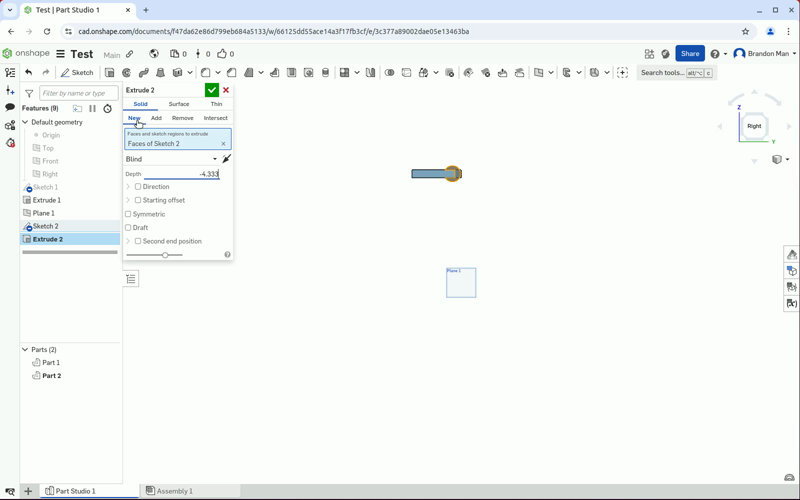
key(enter)
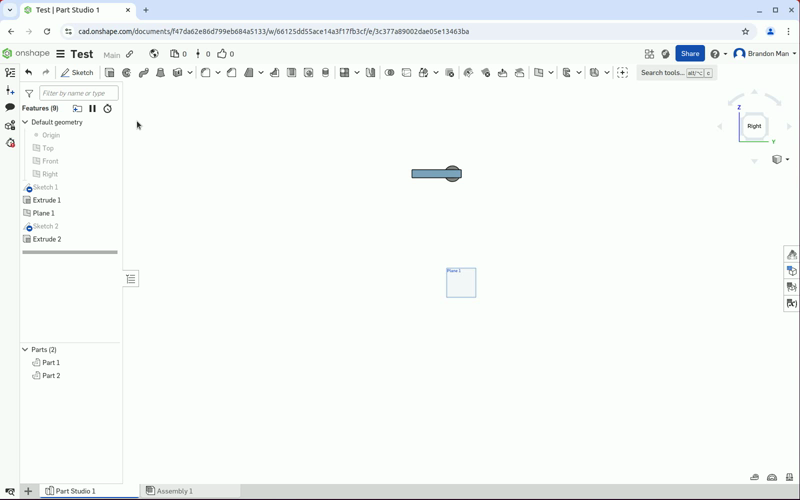
key(shift+h)
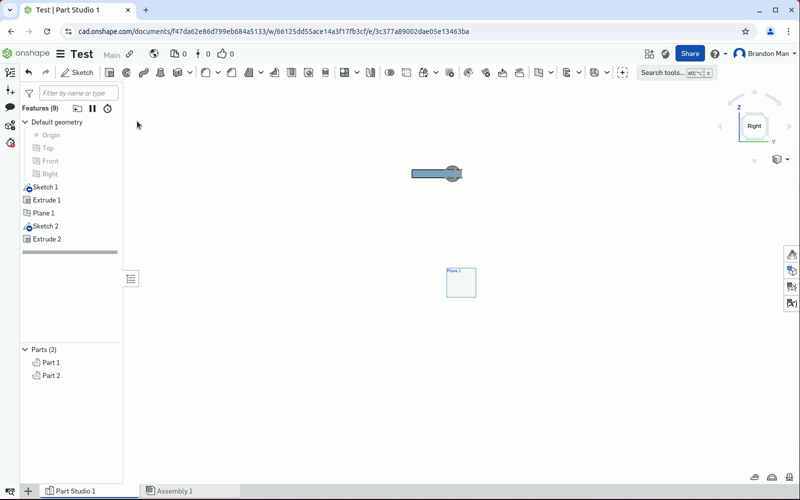
key(shift+h)
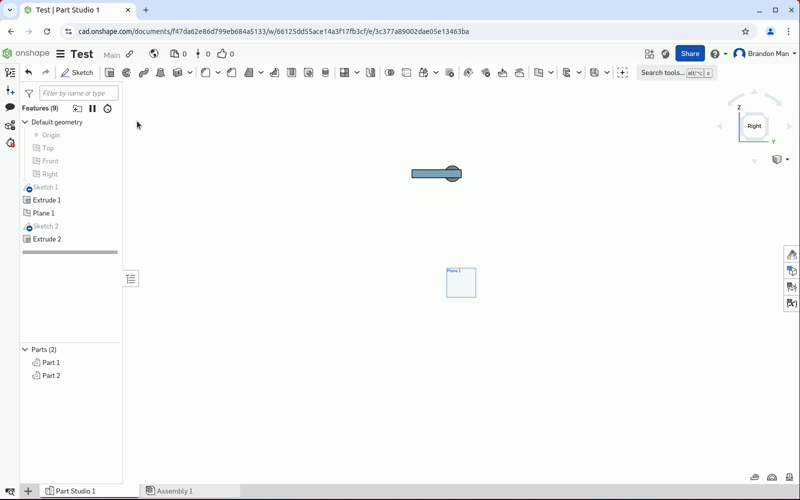
mouse_move(73, 189)
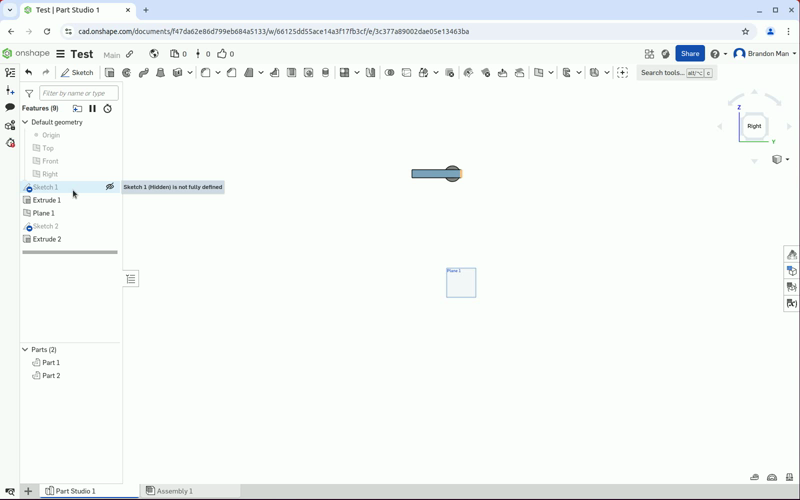
click(73, 189)
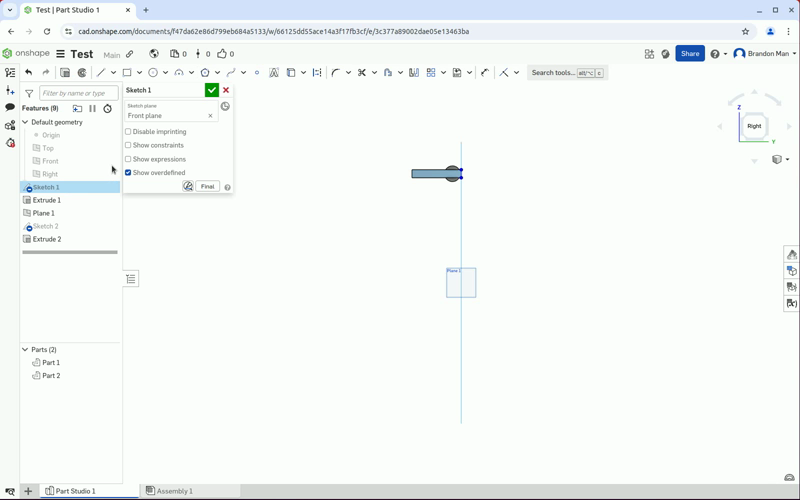
mouse_move(229, 92)
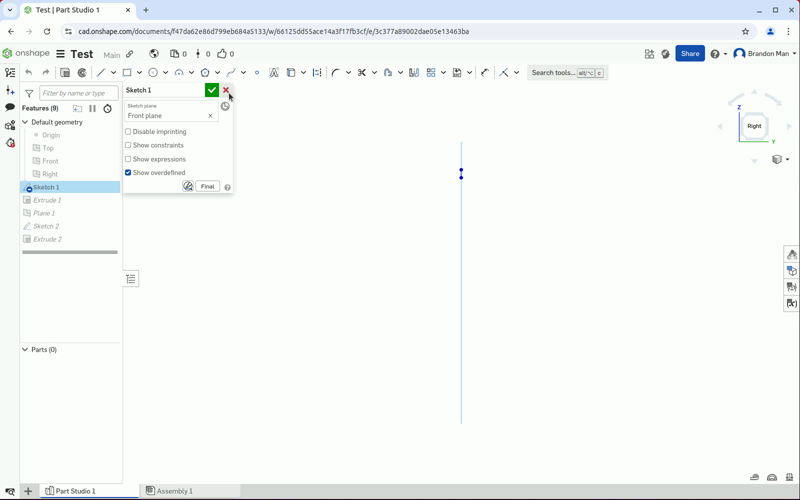
click(229, 92)
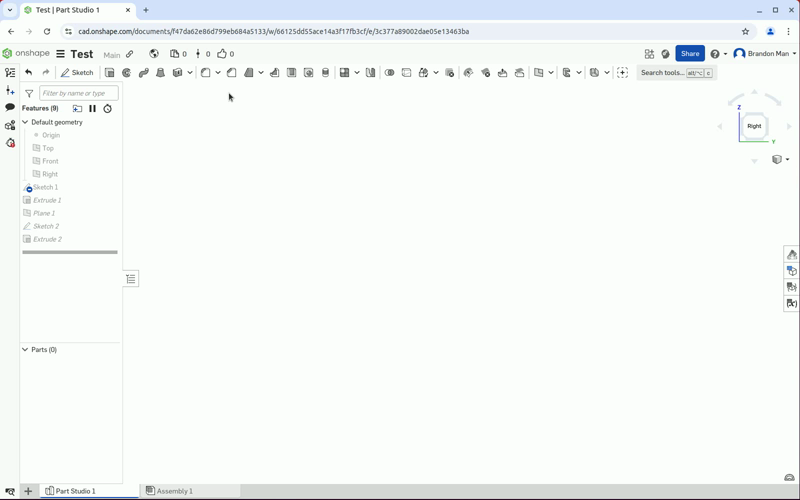
key(shift+s)
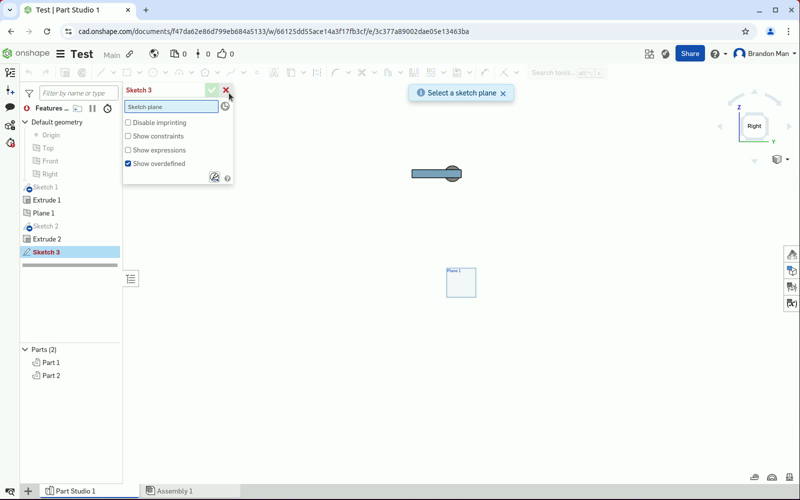
mouse_move(73, 215)
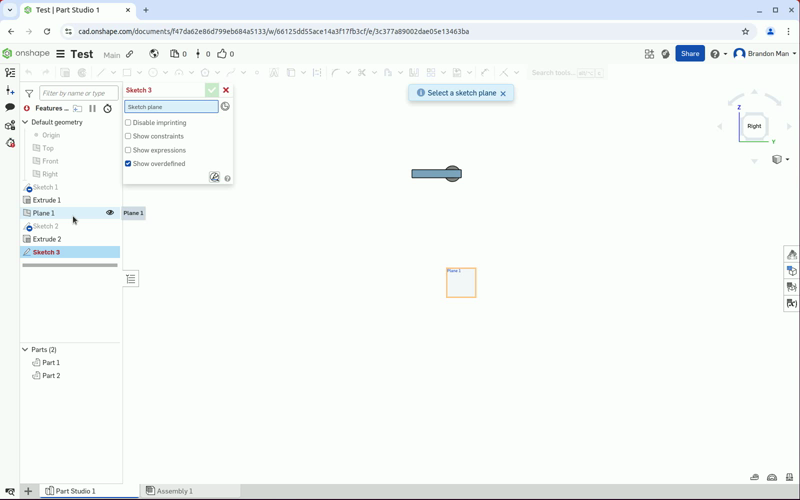
click(73, 215)
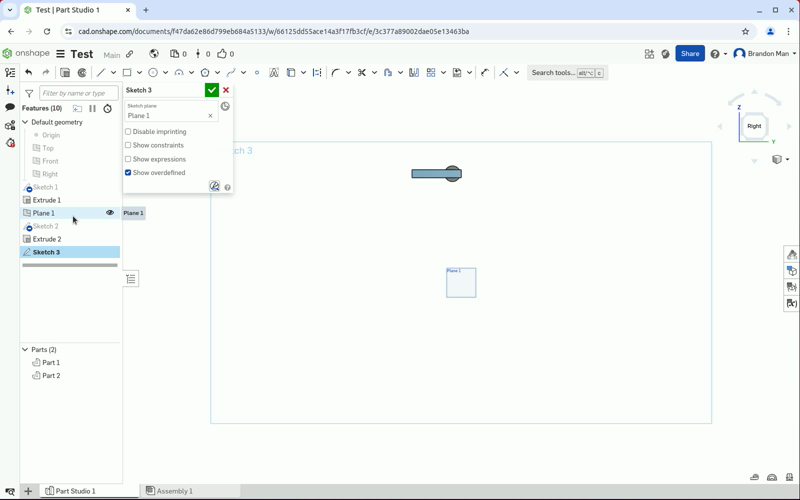
mouse_move(73, 352)
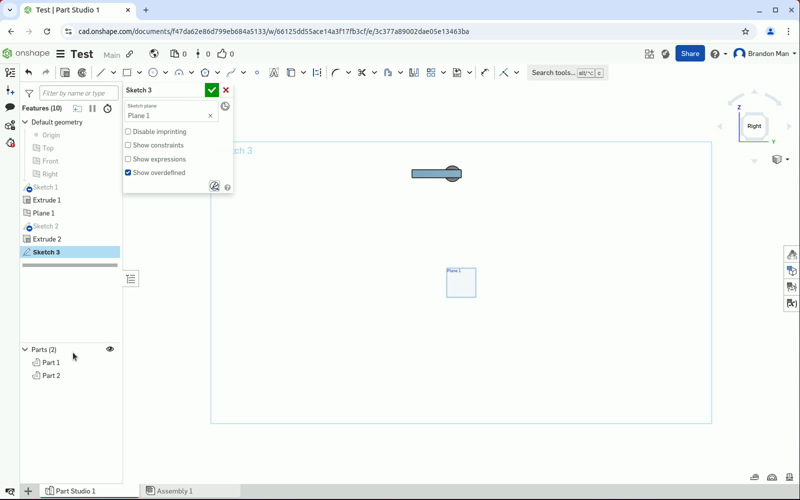
key(y)
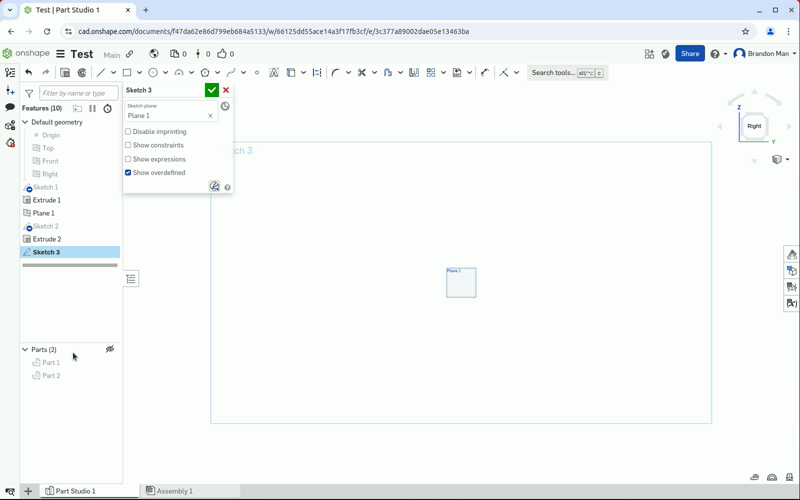
key(l)
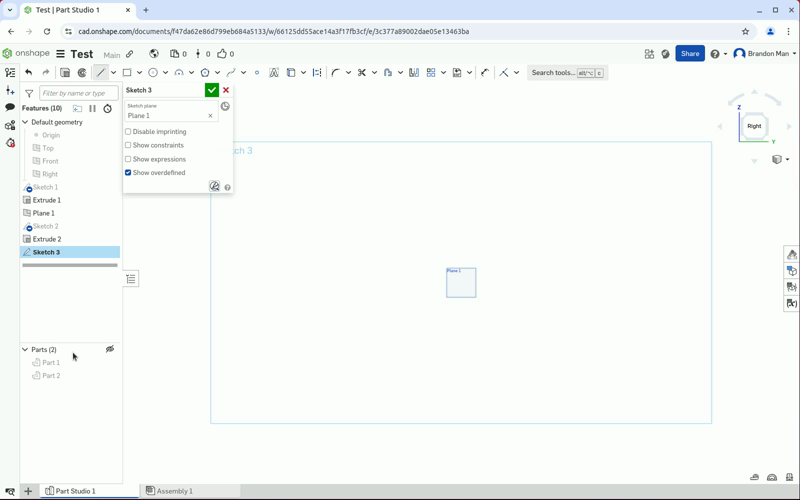
key_down(shift)
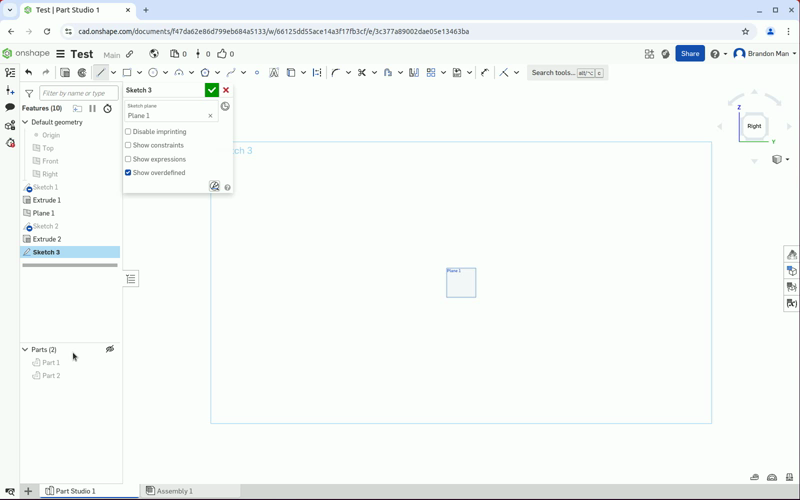
mouse_move(445, 177)
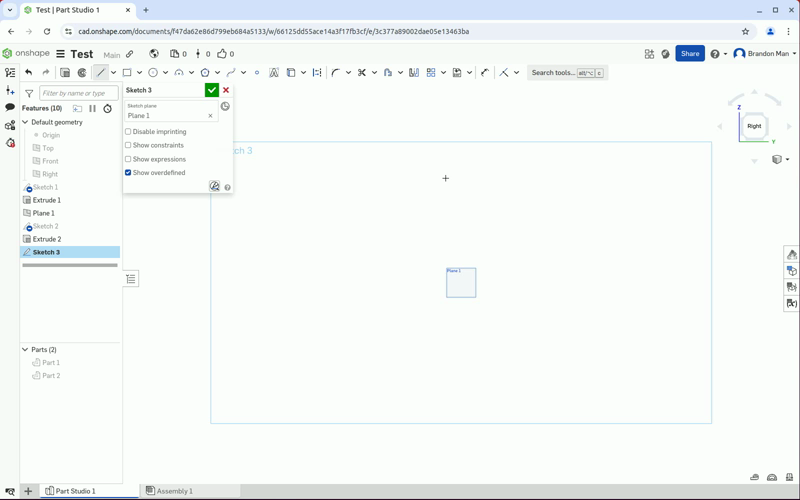
click(445, 177)
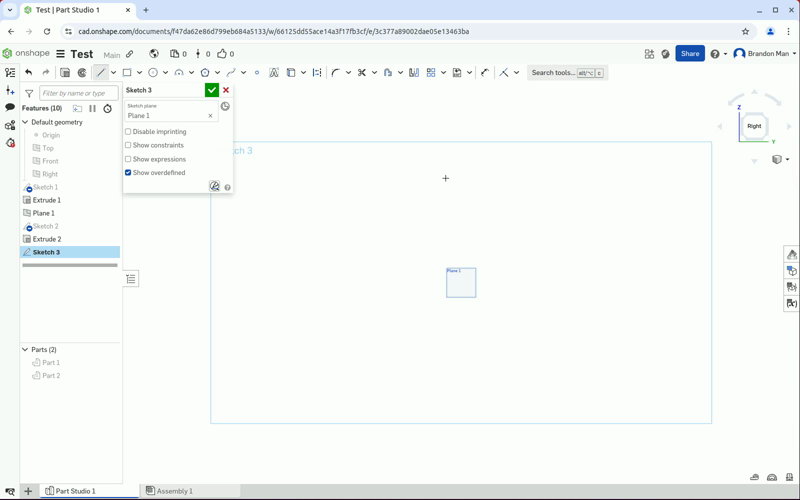
key_up(shift)
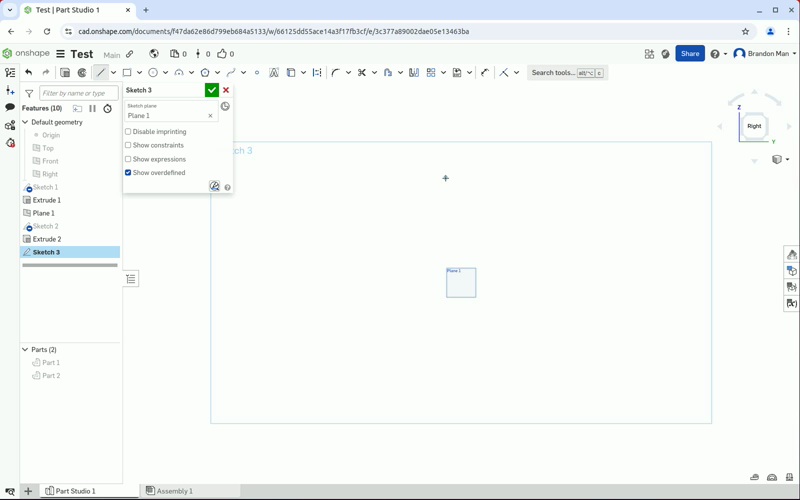
key_down(shift)
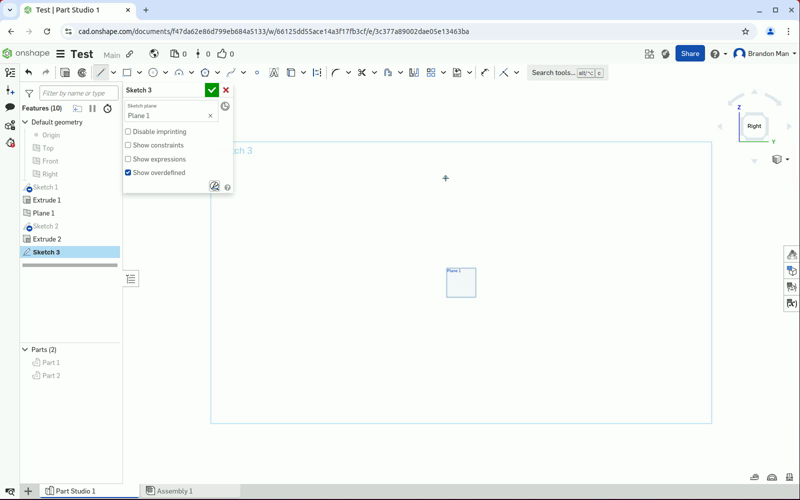
mouse_move(475, 177)
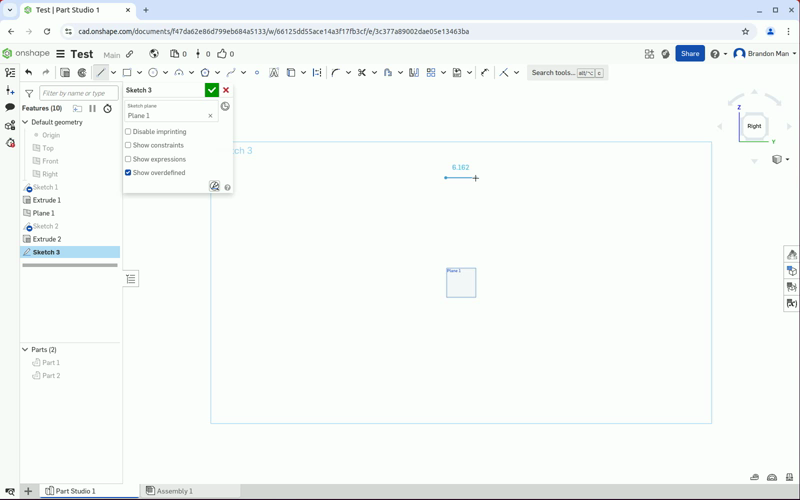
mouse_move(456, 177)
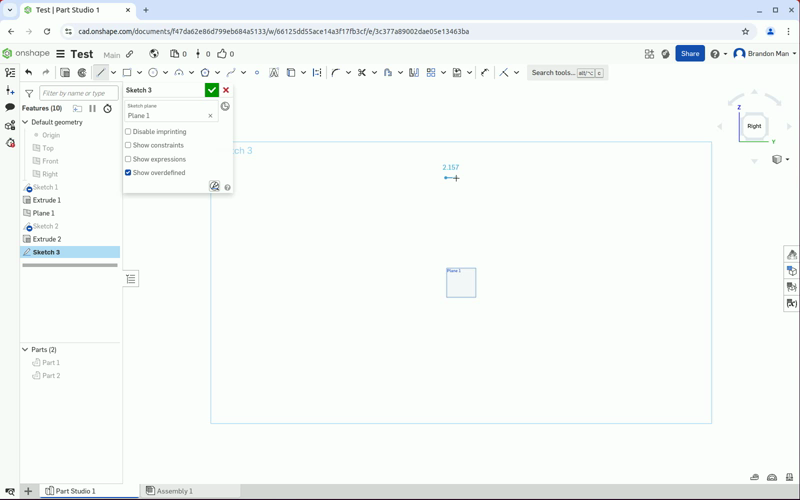
click(456, 177)
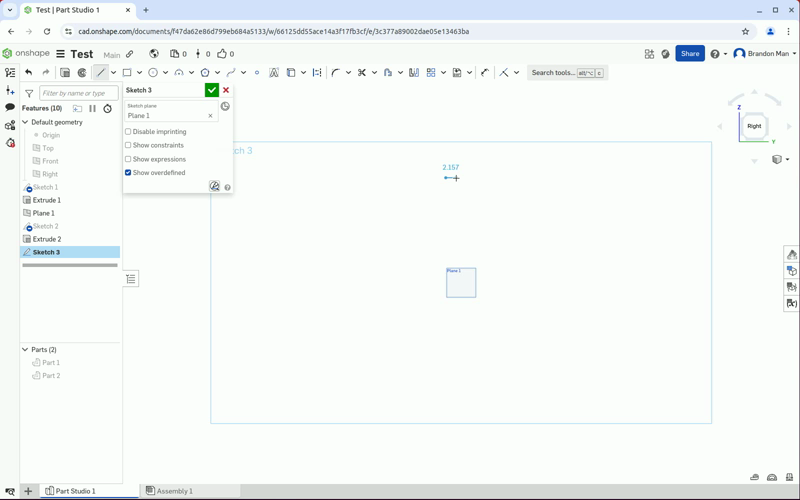
key_up(shift)
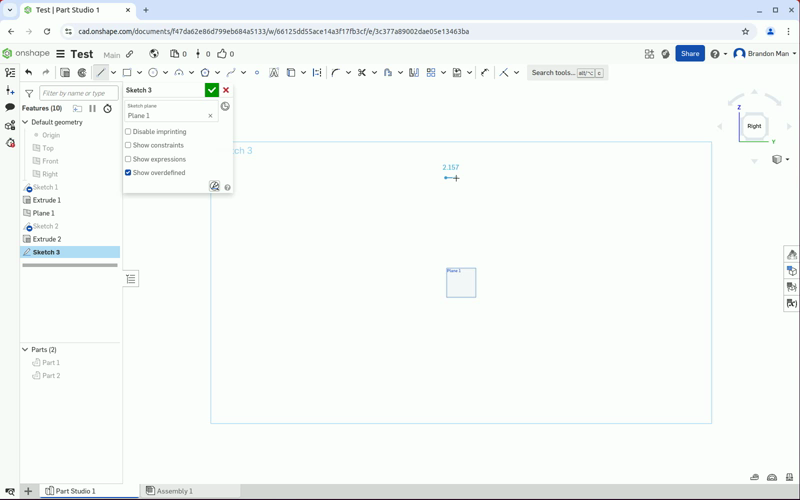
key_down(shift)
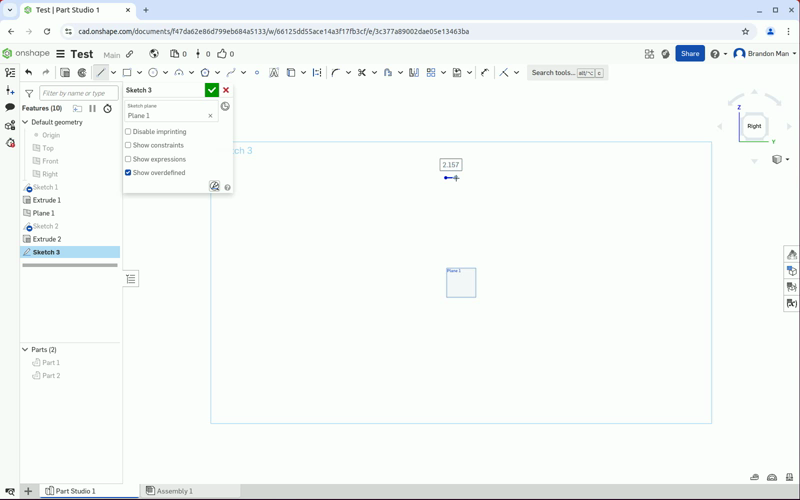
mouse_move(486, 177)
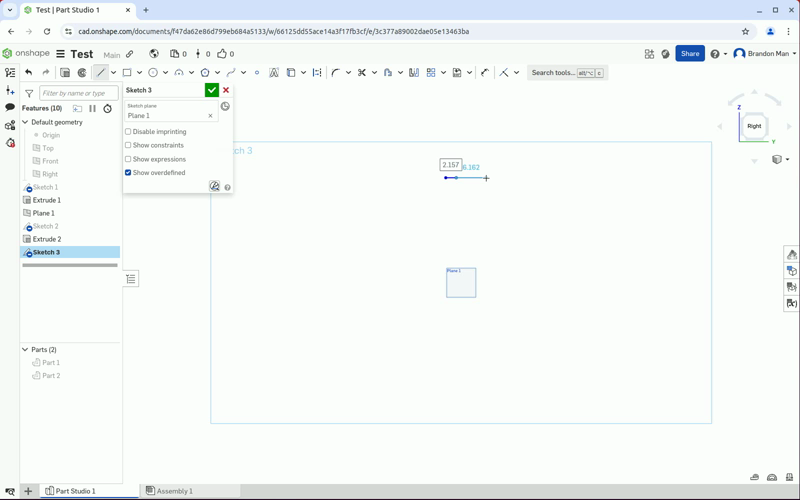
mouse_move(456, 169)
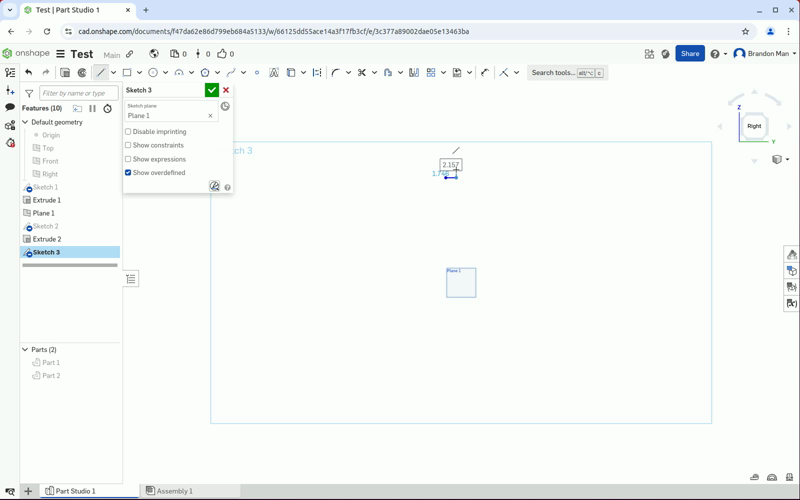
click(456, 169)
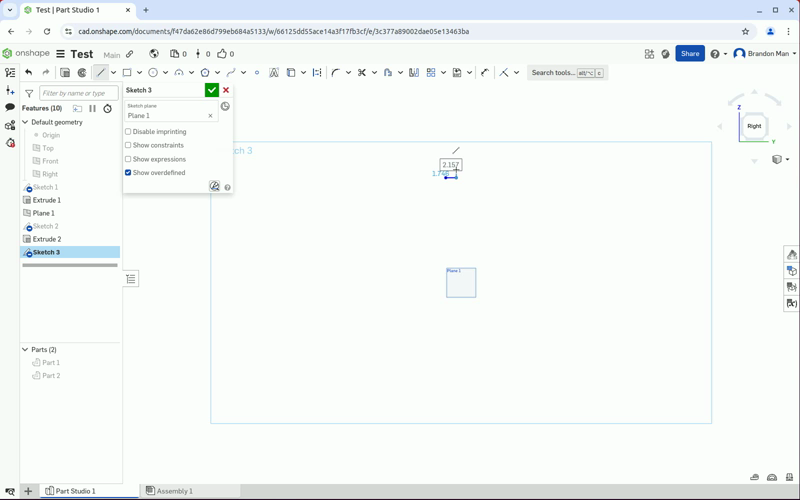
key_up(shift)
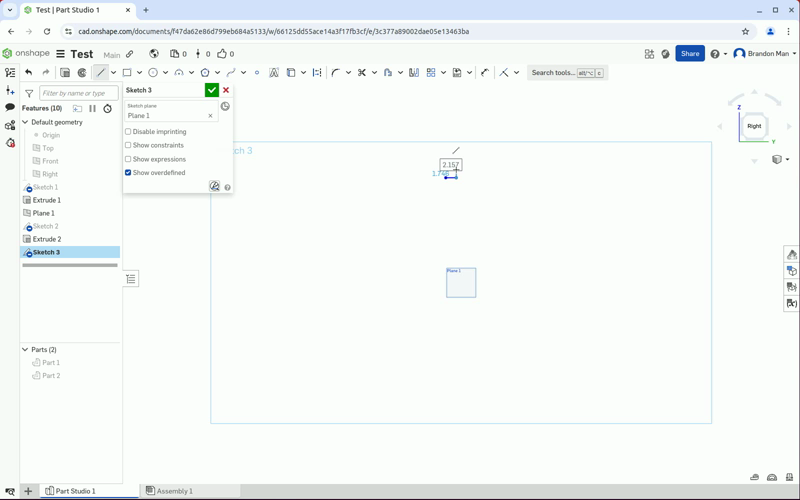
key_down(shift)
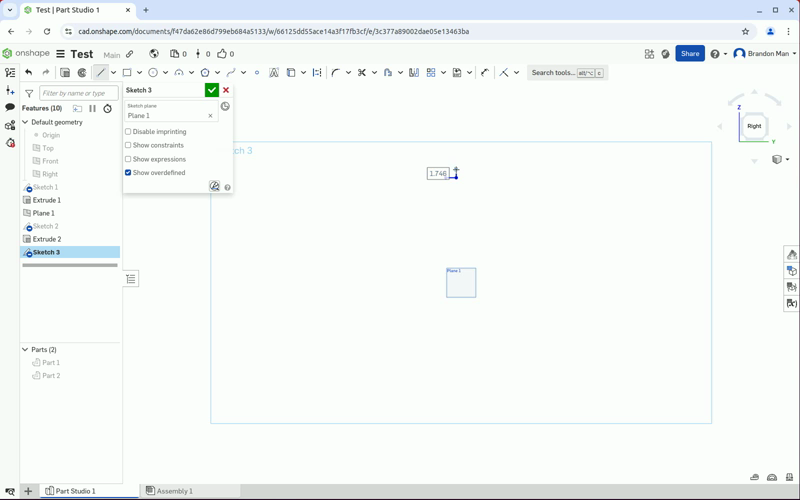
mouse_move(486, 169)
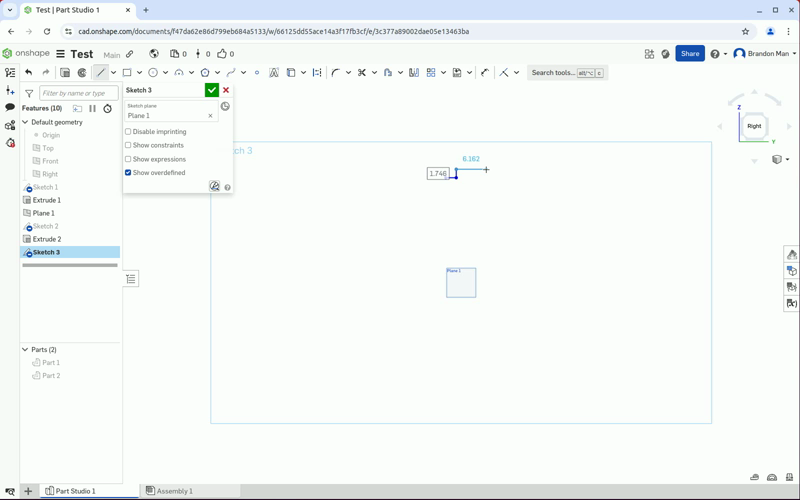
mouse_move(445, 169)
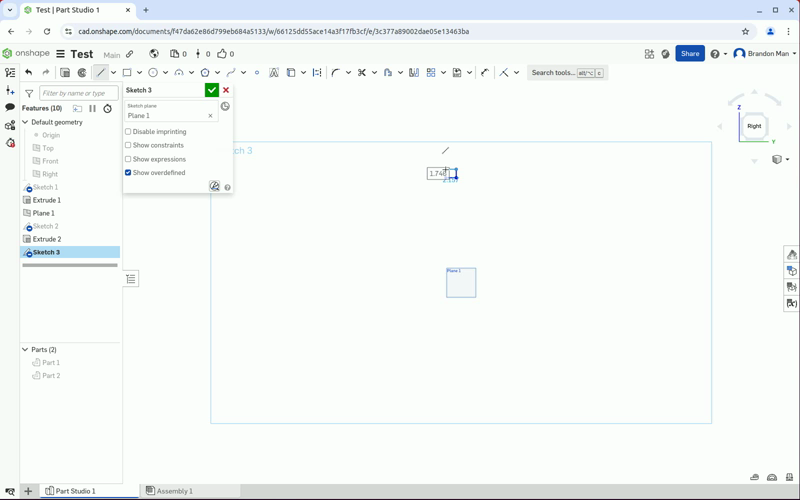
click(445, 169)
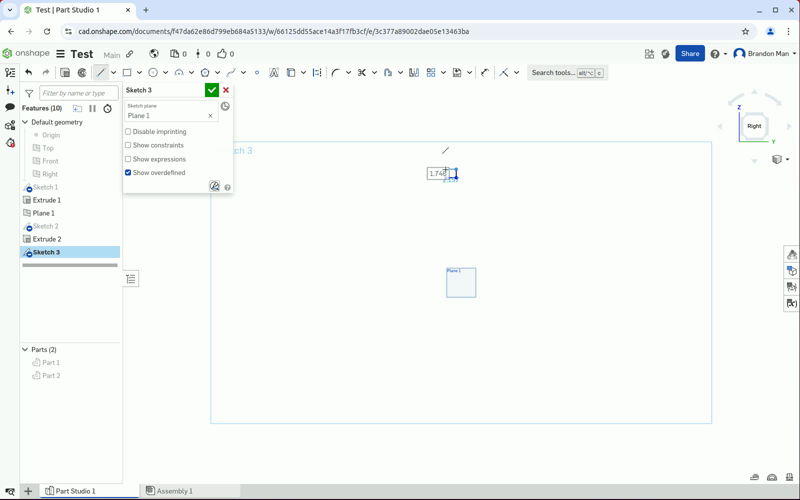
key_up(shift)
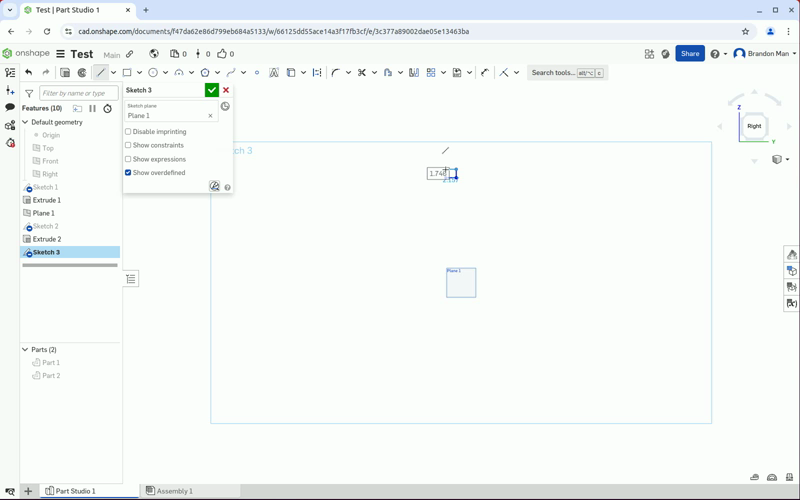
key(esc)
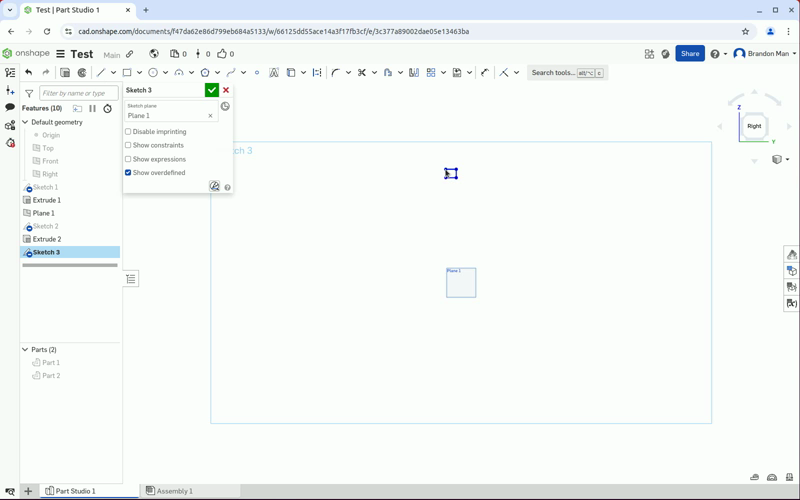
key(a)
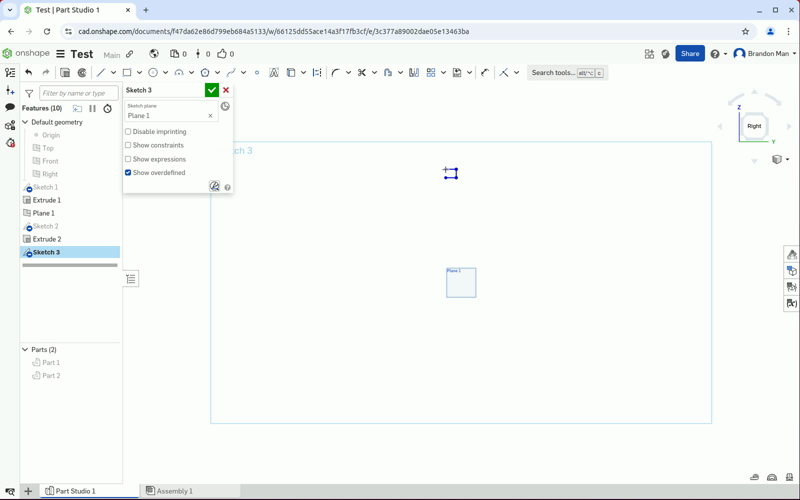
mouse_move(445, 169)
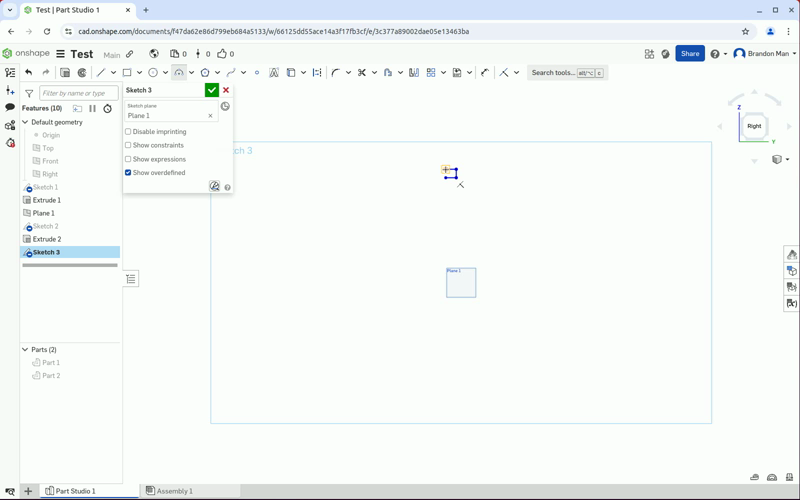
click(445, 169)
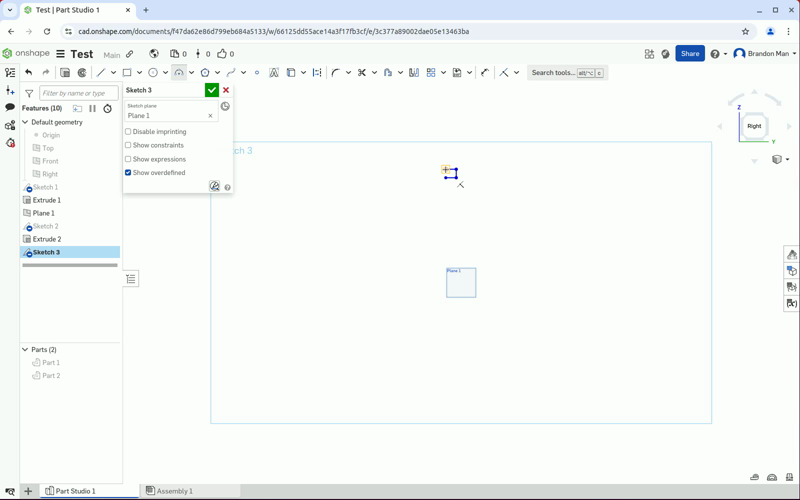
mouse_move(445, 177)
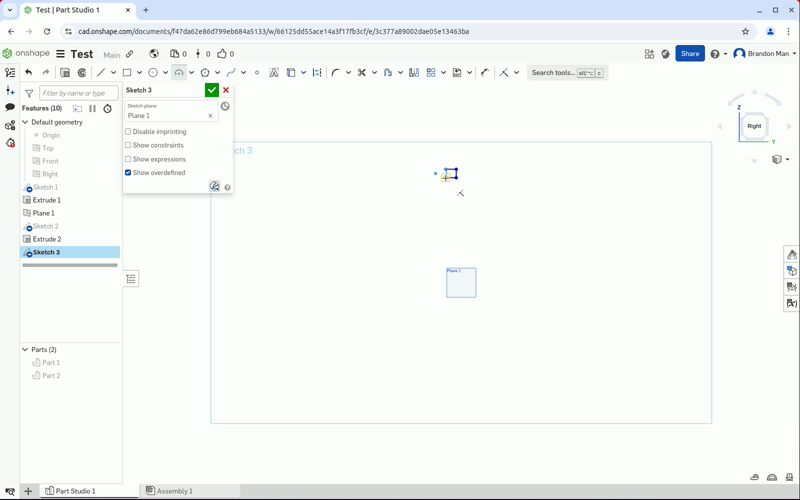
click(445, 177)
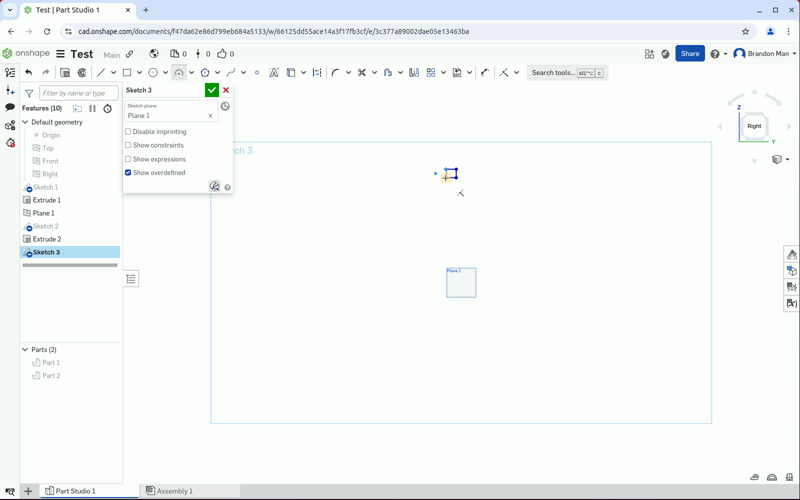
key_down(shift)
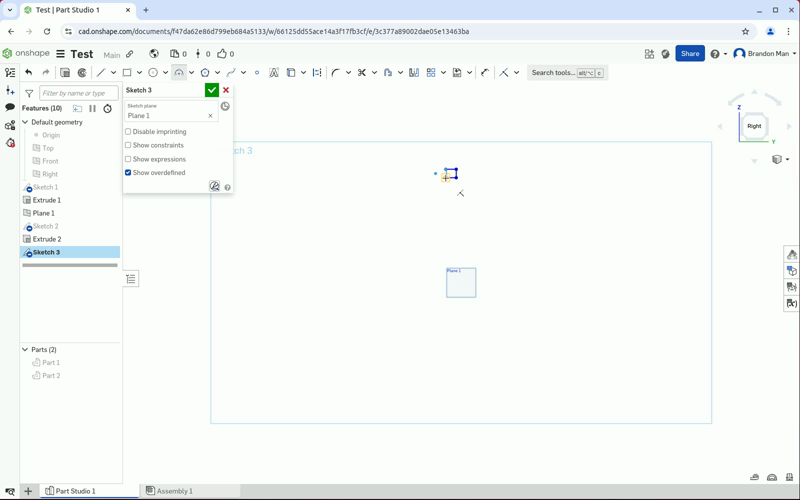
mouse_move(444, 173)
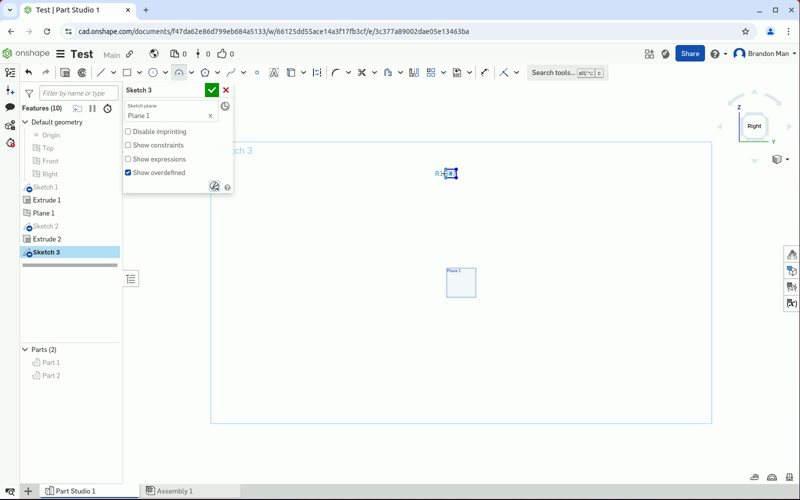
scroll(6)
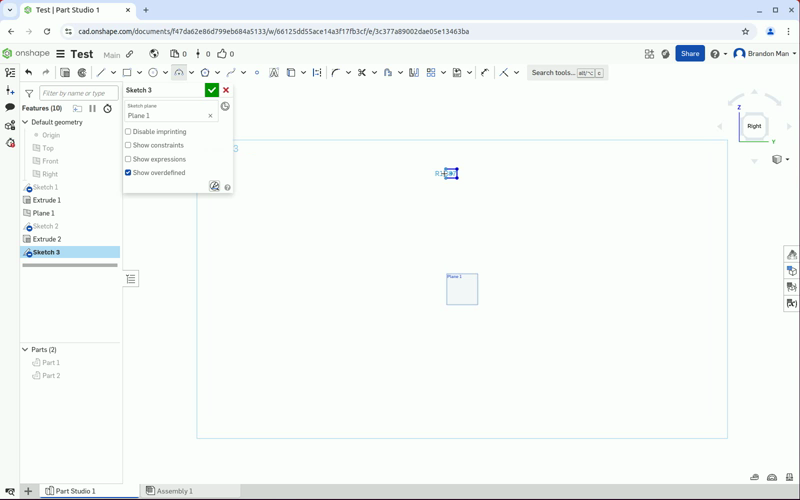
scroll(6)
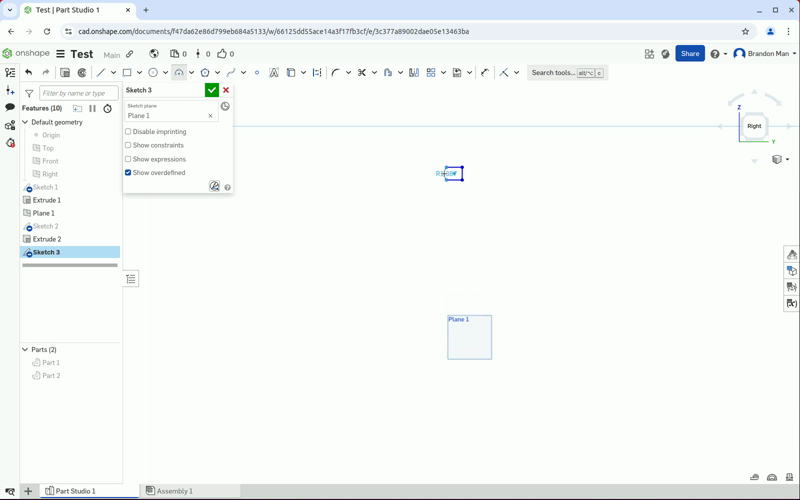
scroll(6)
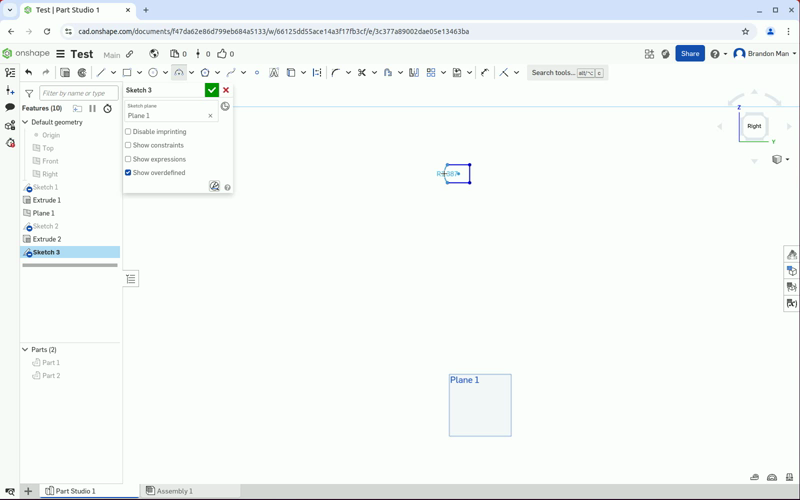
scroll(6)
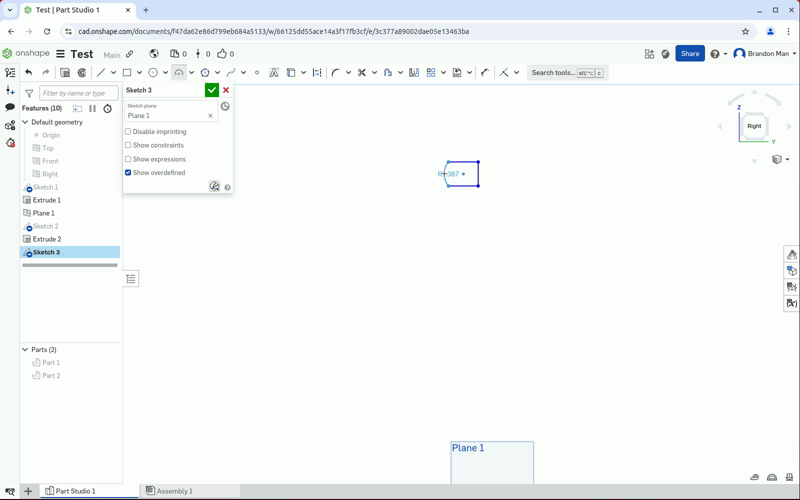
scroll(6)
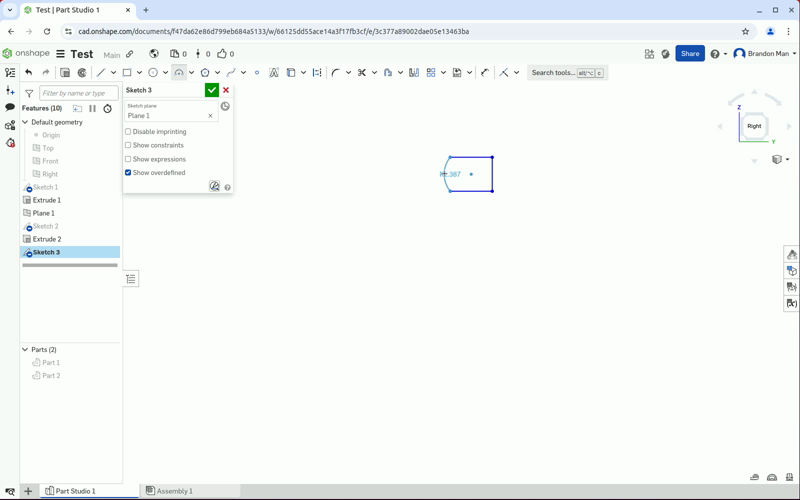
scroll(6)
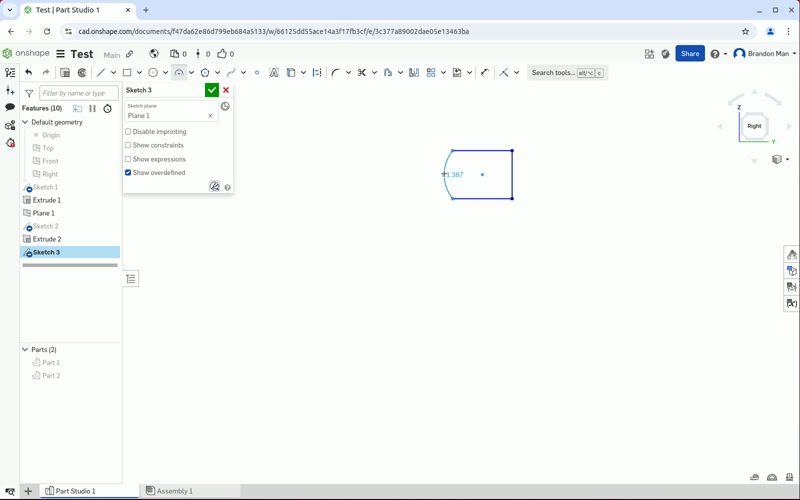
scroll(6)
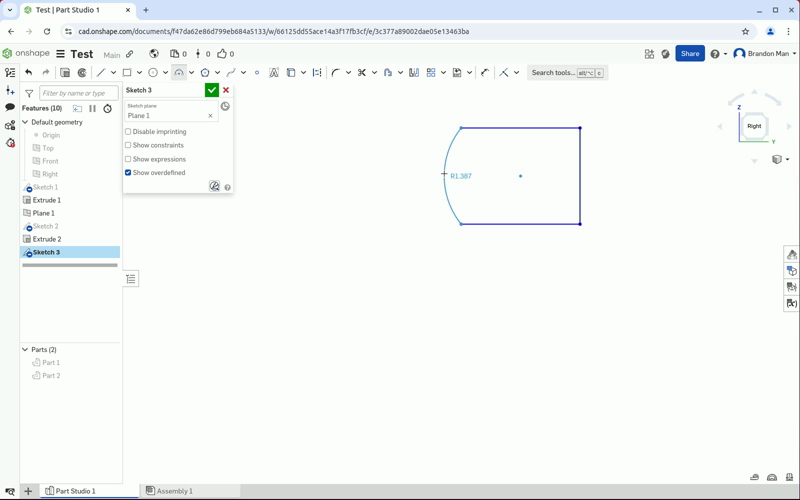
click(444, 173)
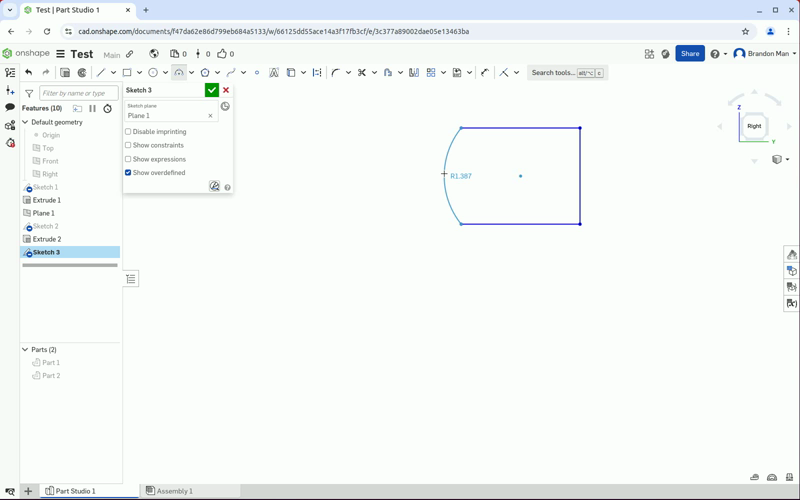
scroll(-6)
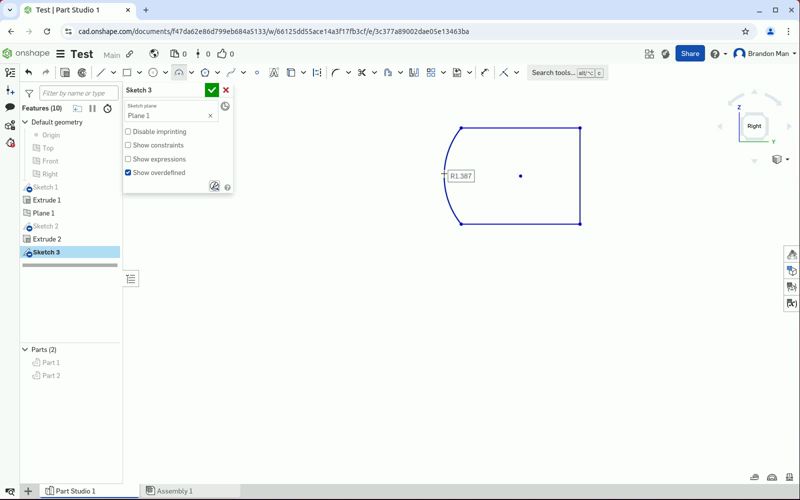
scroll(-6)
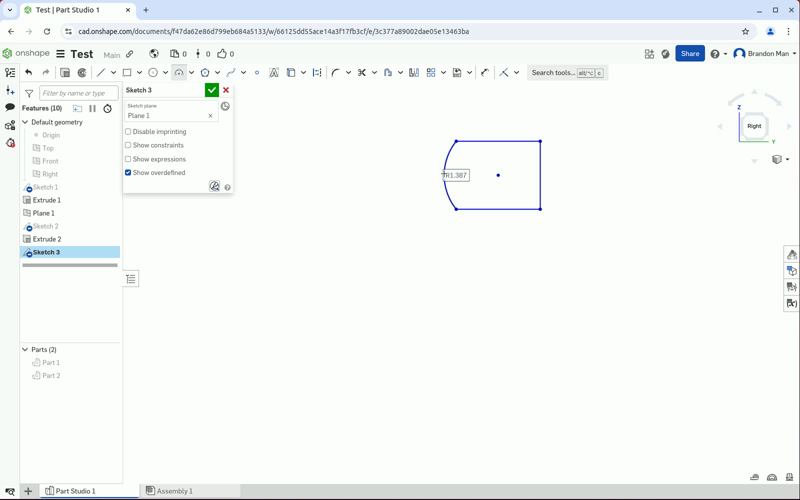
scroll(-6)
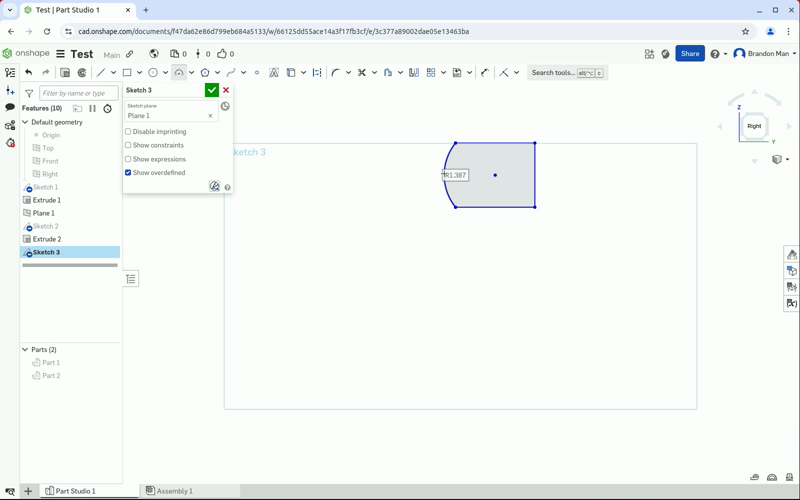
scroll(-6)
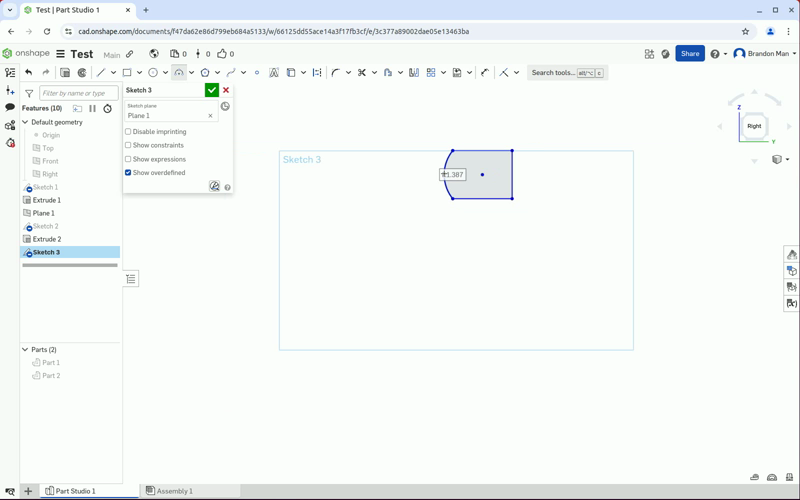
scroll(-6)
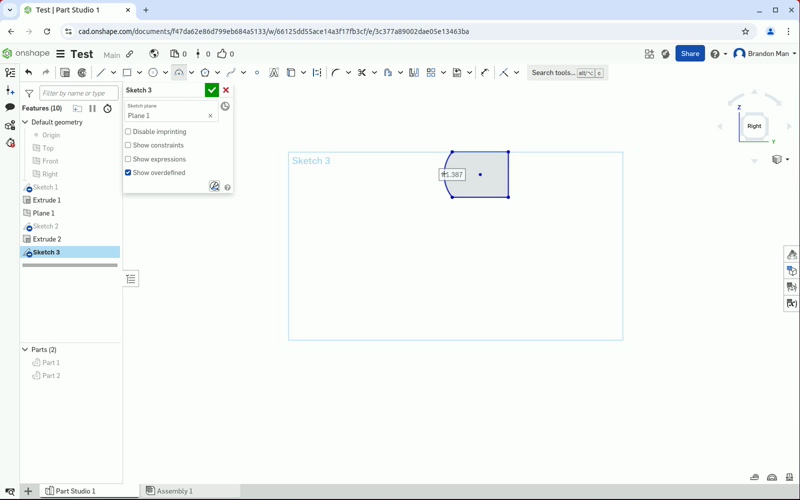
scroll(-6)
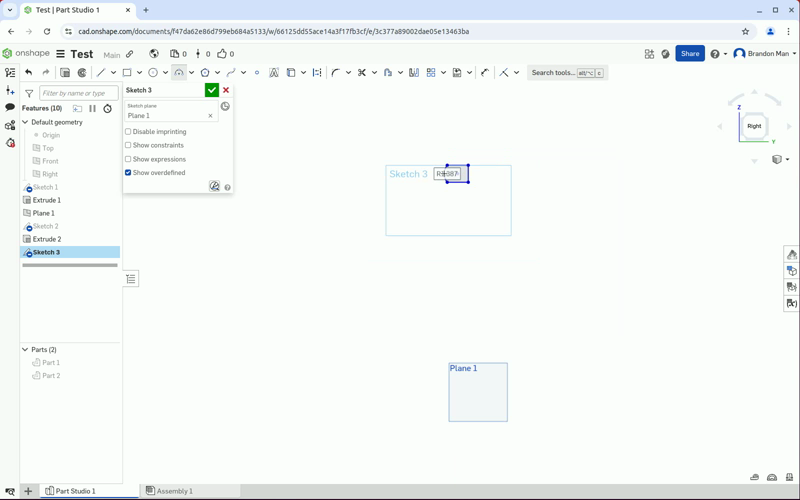
scroll(-6)
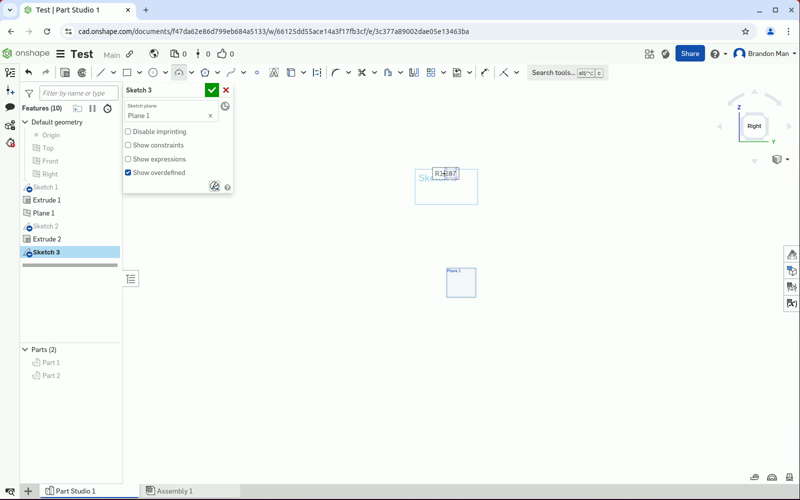
key_up(shift)
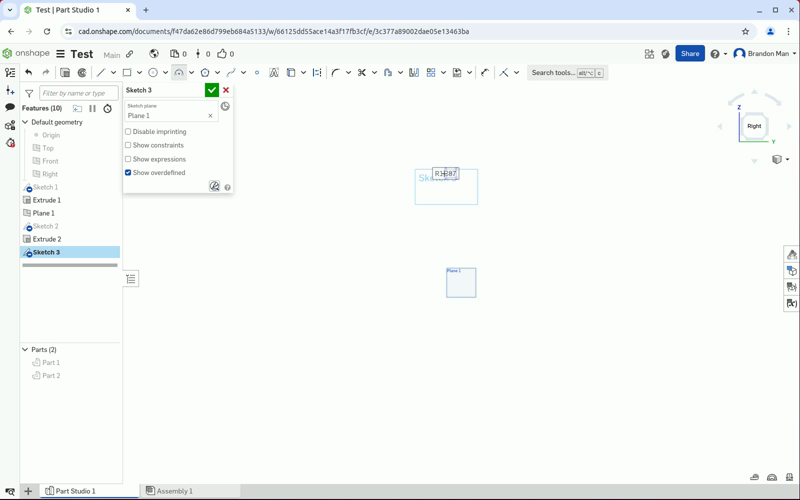
key(esc)
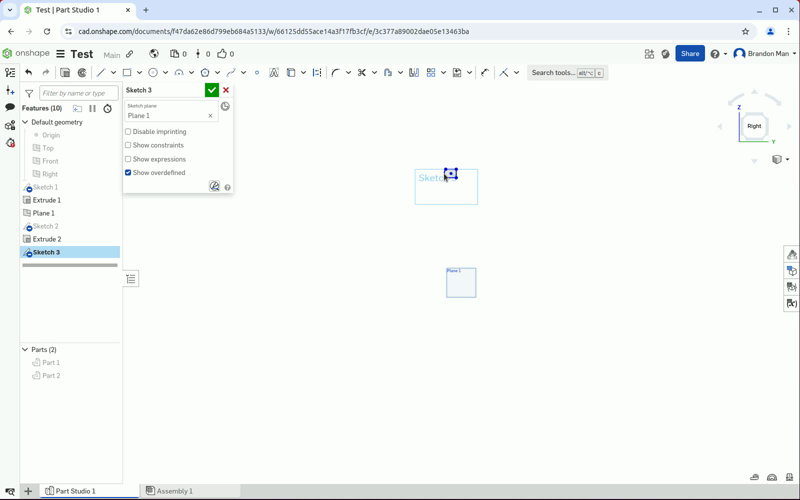
mouse_move(454, 170)
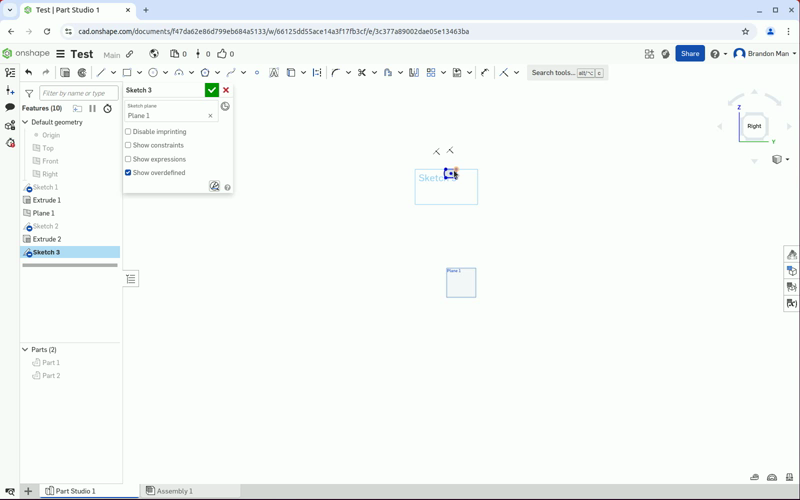
scroll(6)
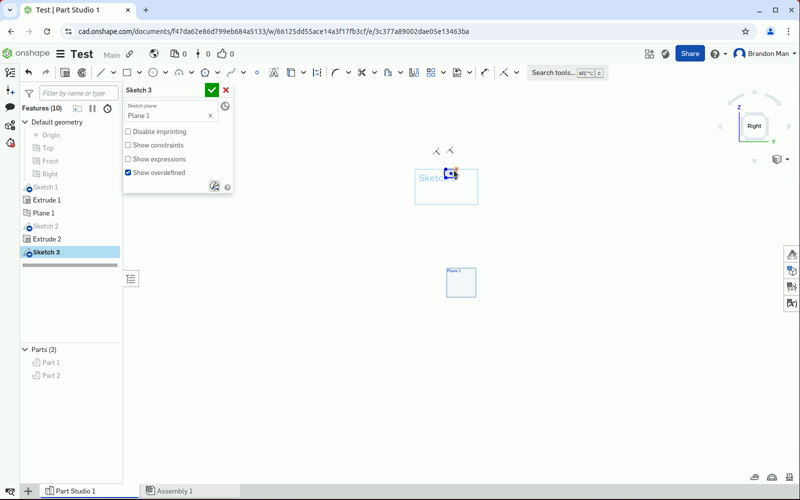
scroll(6)
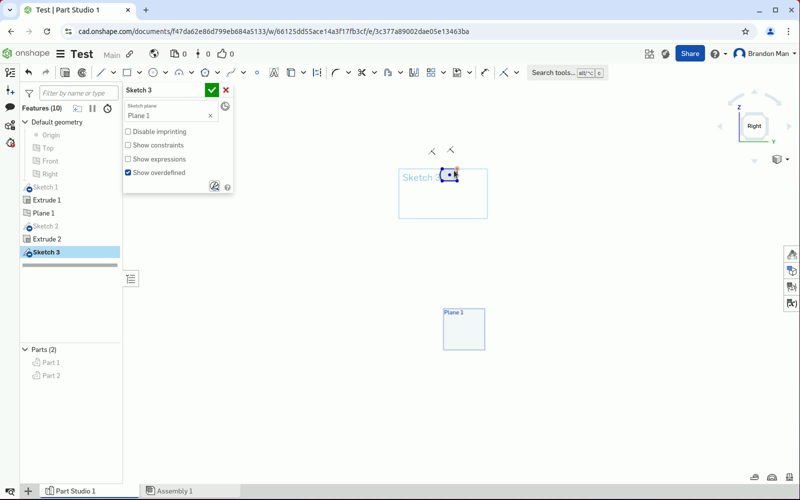
scroll(6)
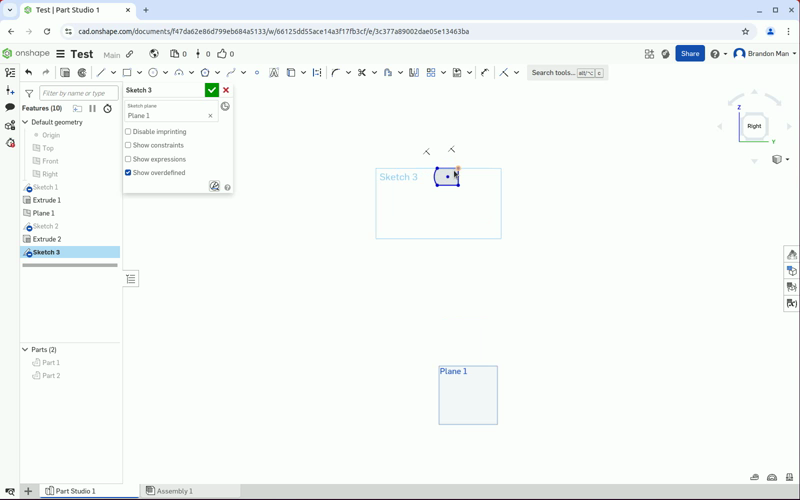
scroll(6)
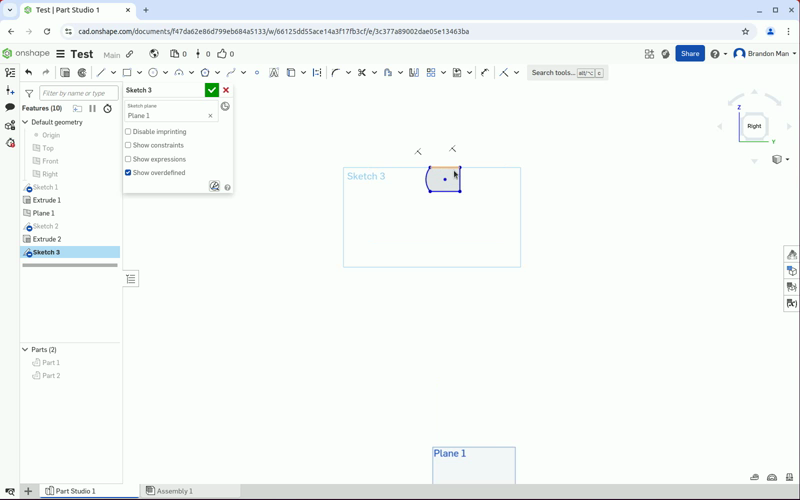
scroll(6)
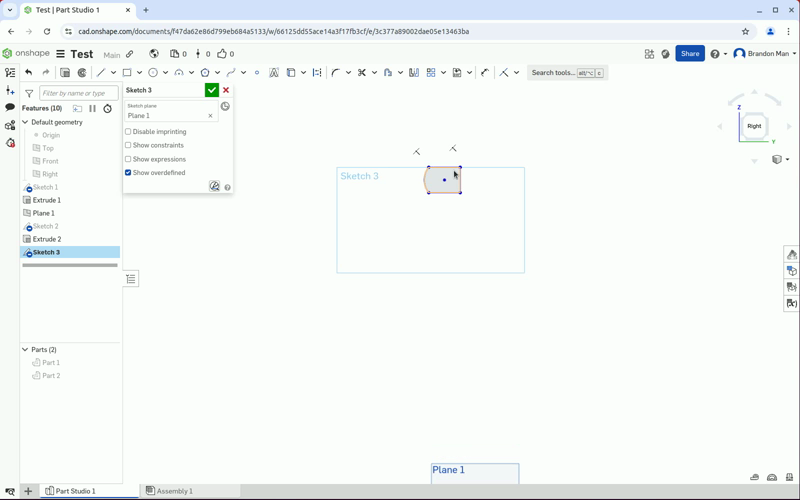
scroll(6)
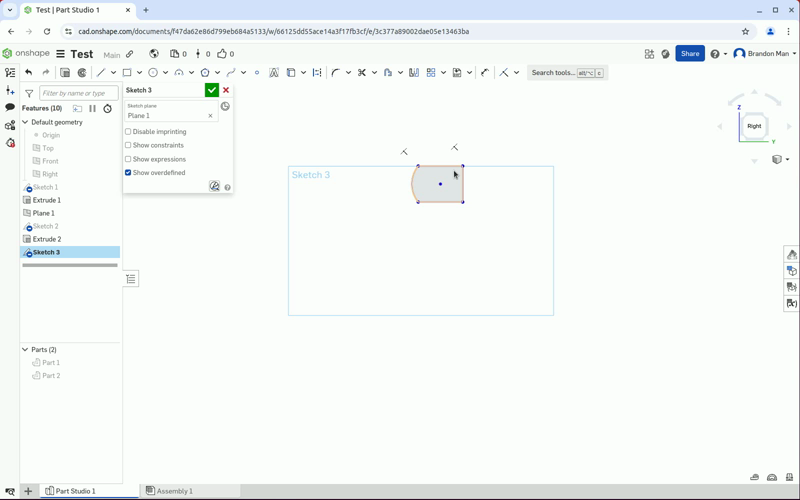
scroll(6)
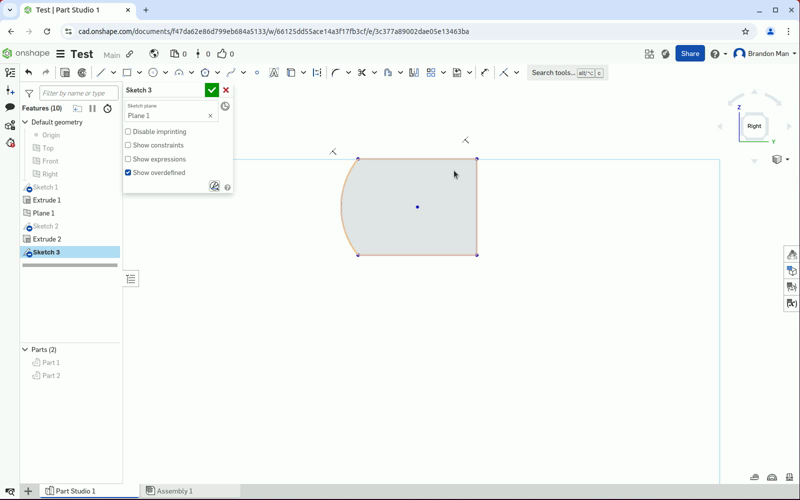
click(454, 170)
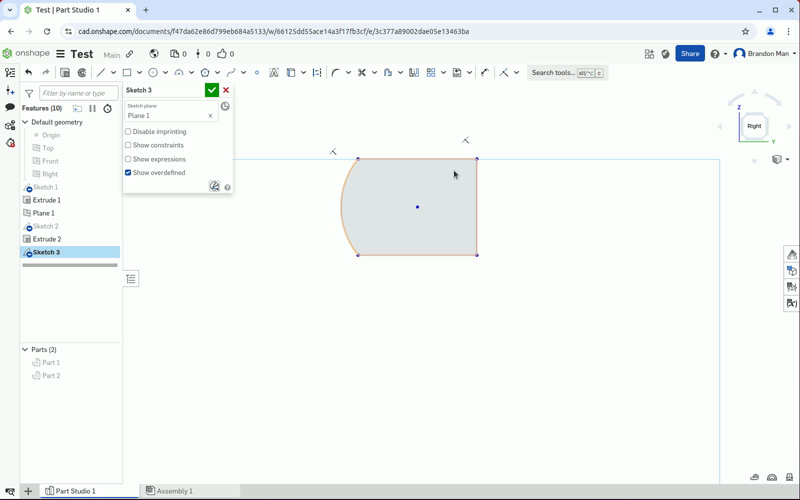
scroll(-6)
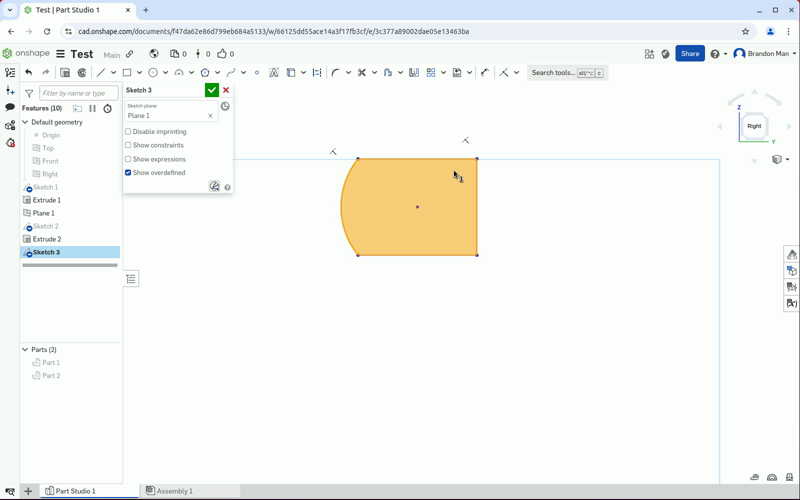
scroll(-6)
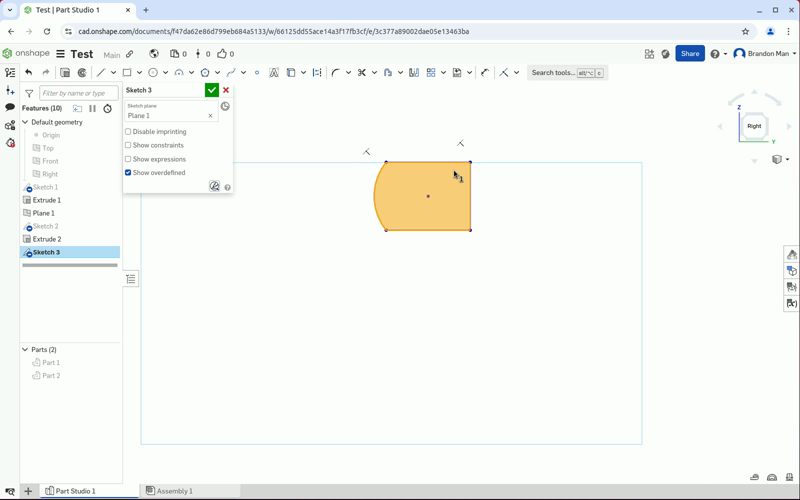
scroll(-6)
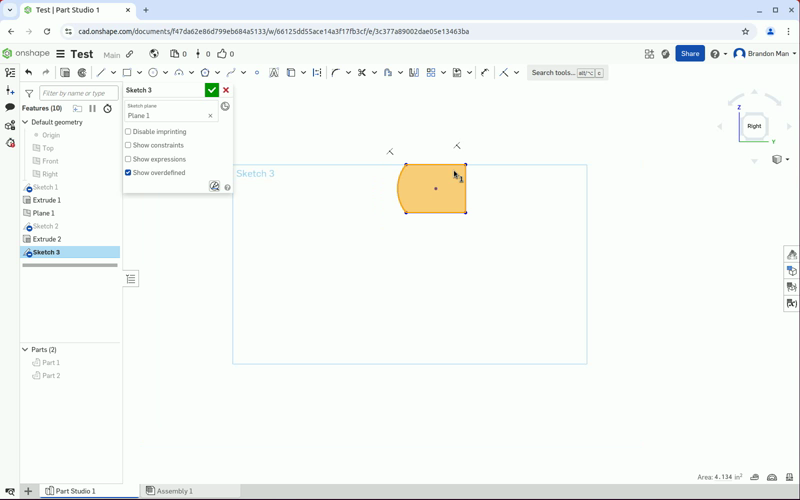
scroll(-6)
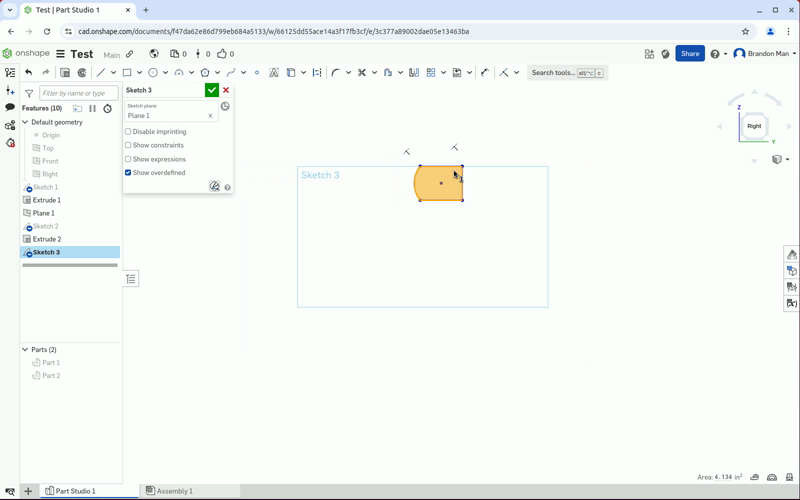
scroll(-6)
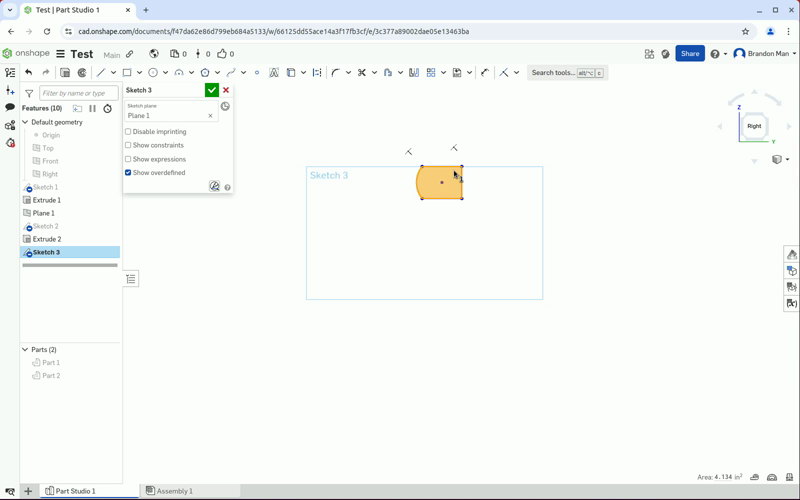
scroll(-6)
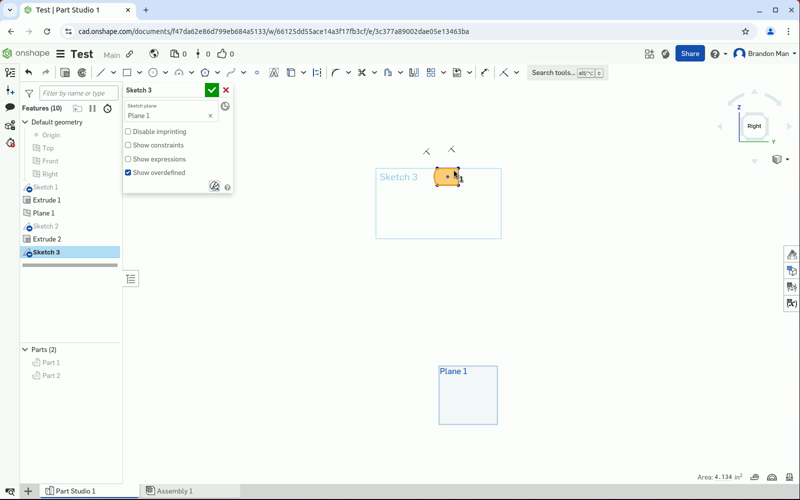
scroll(-6)
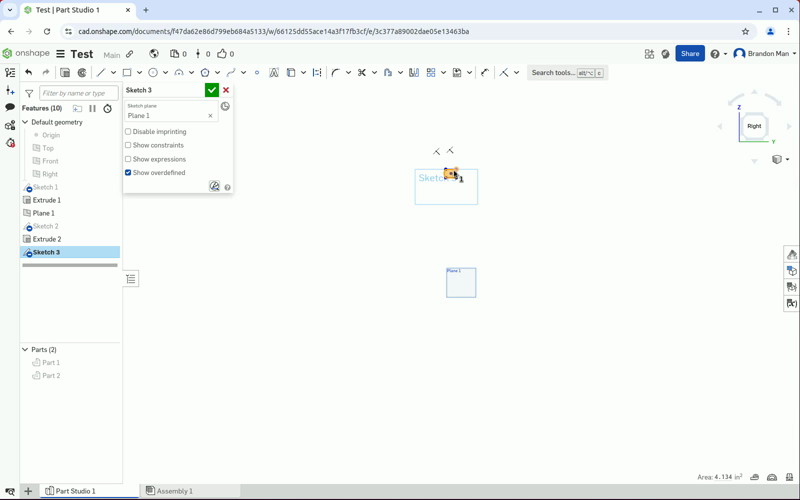
mouse_move(73, 352)
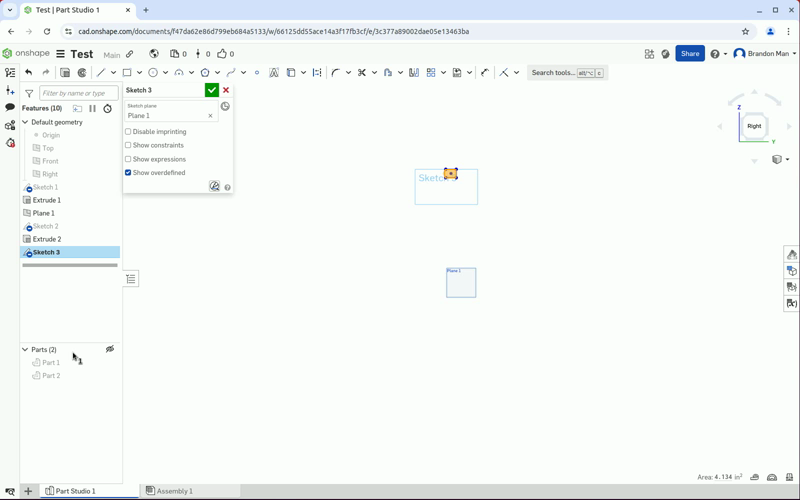
key(shift+y)
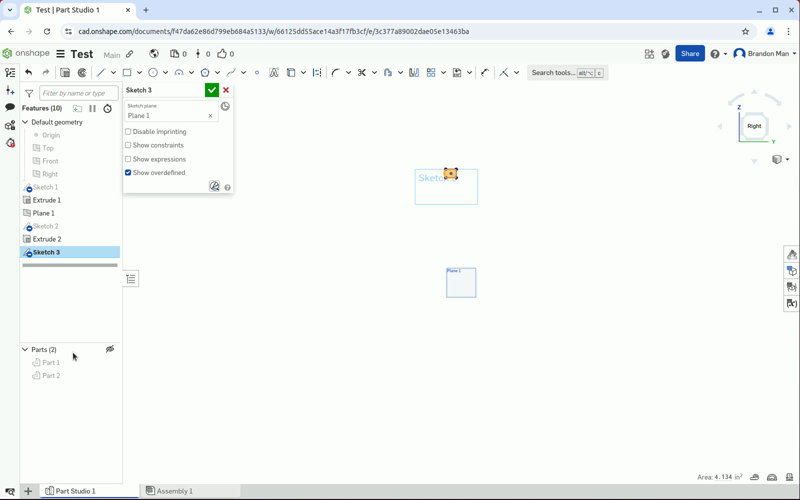
key(shift+e)
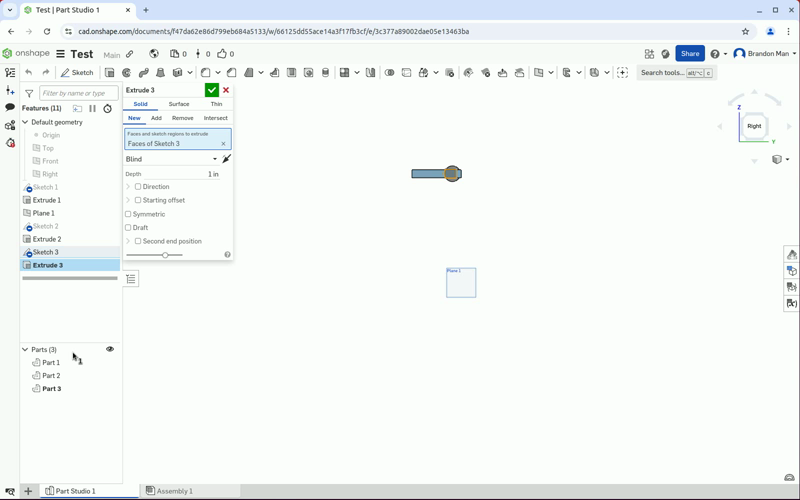
mouse_move(143, 106)
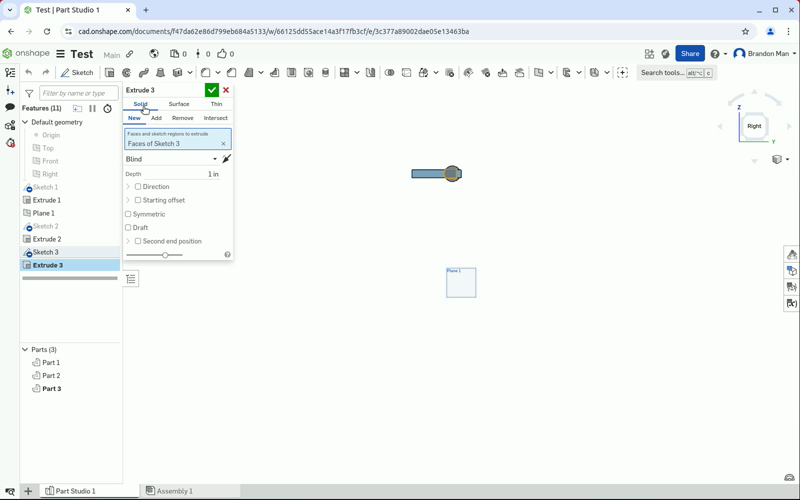
click(143, 106)
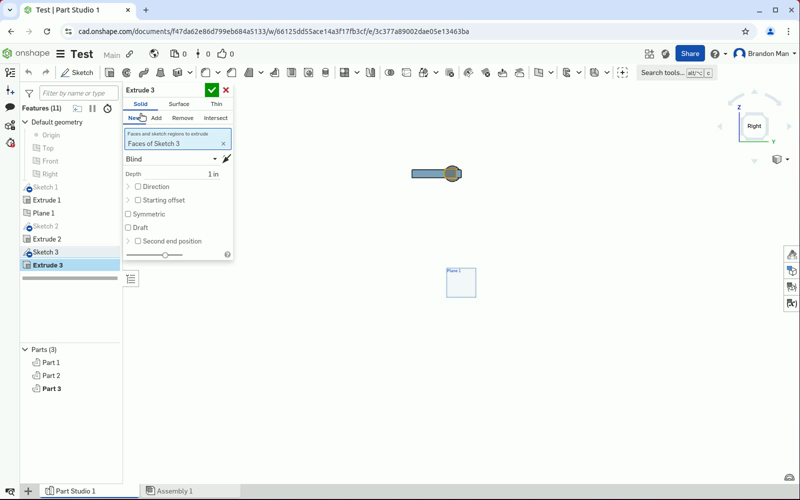
mouse_move(137, 120)
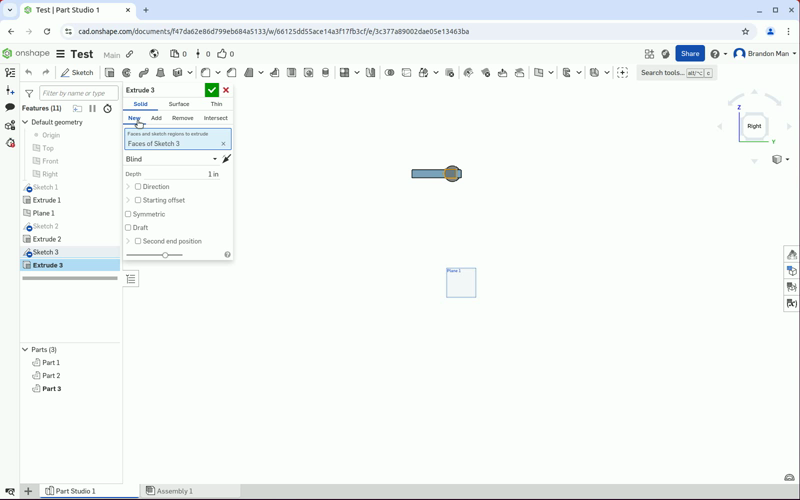
click(137, 120)
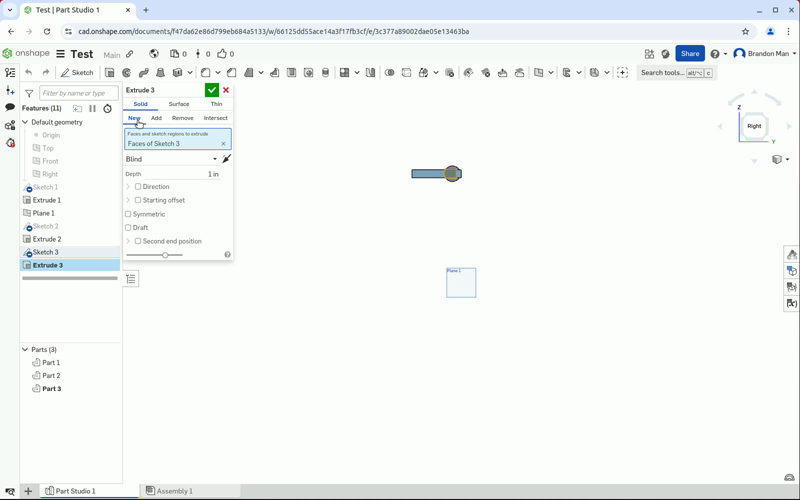
key(tab, 4)
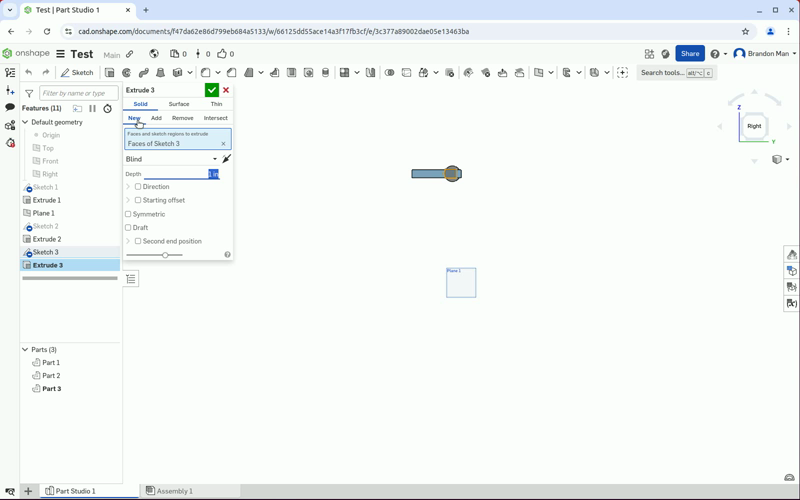
text(-4.333)
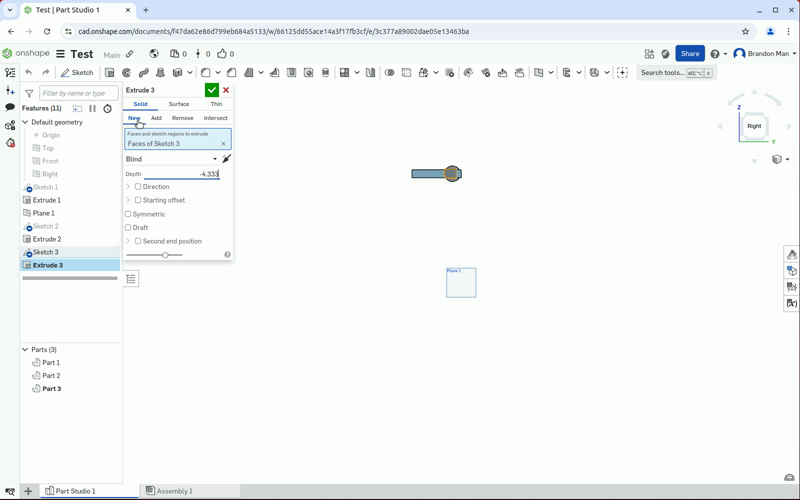
key(enter)
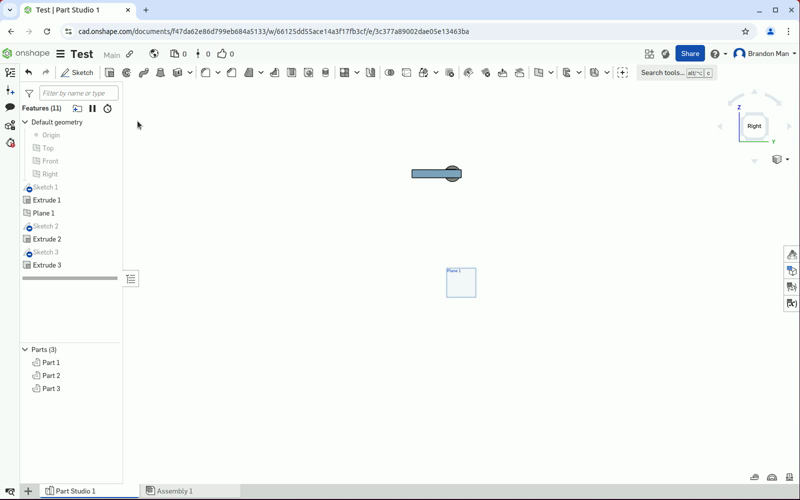
key(shift+h)
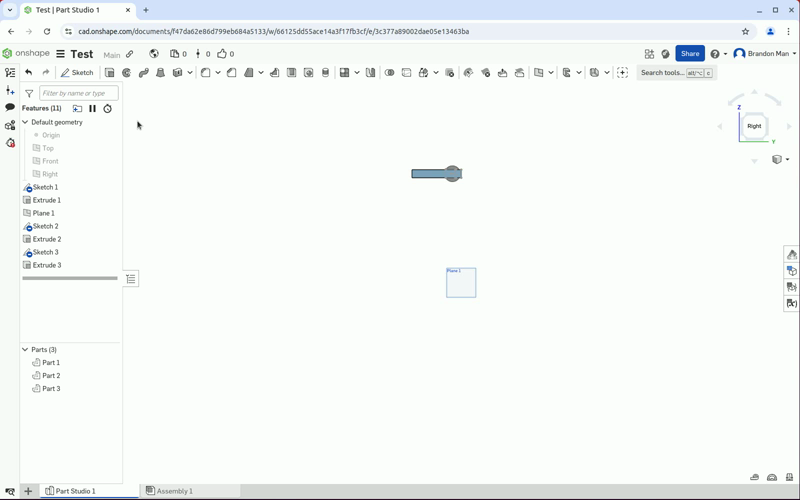
key(shift+h)
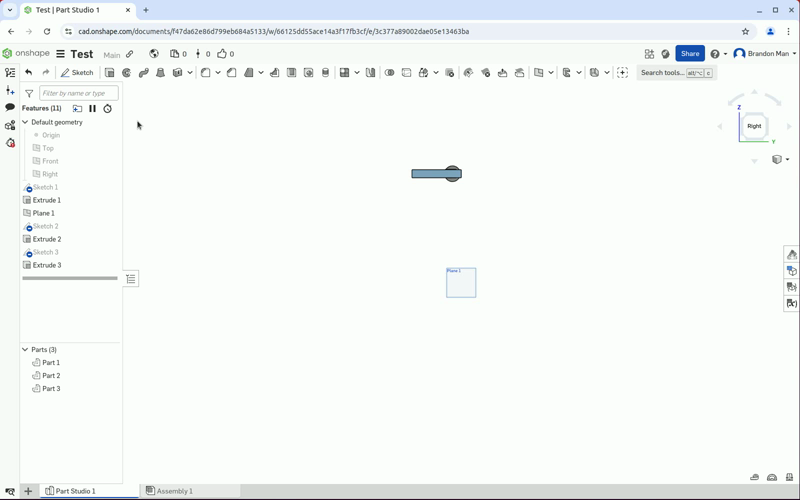
mouse_move(73, 189)
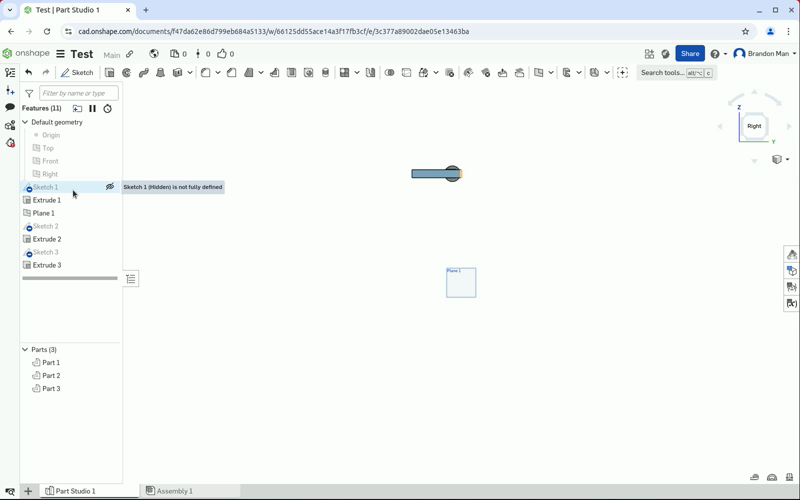
click(73, 189)
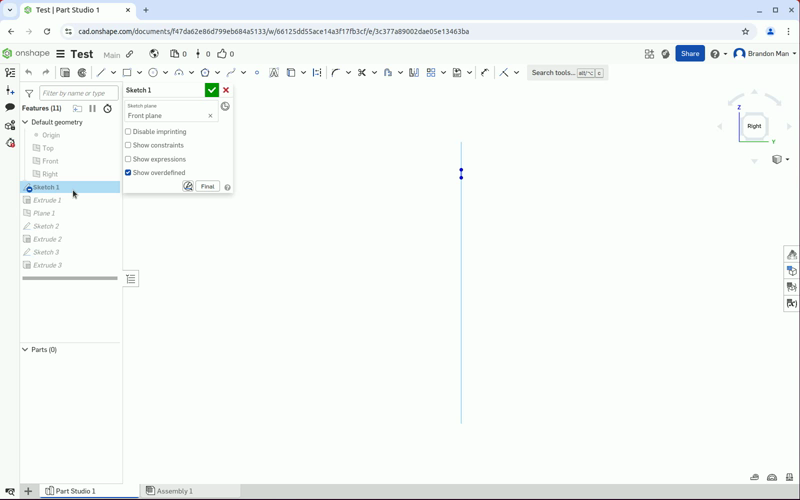
mouse_move(229, 92)
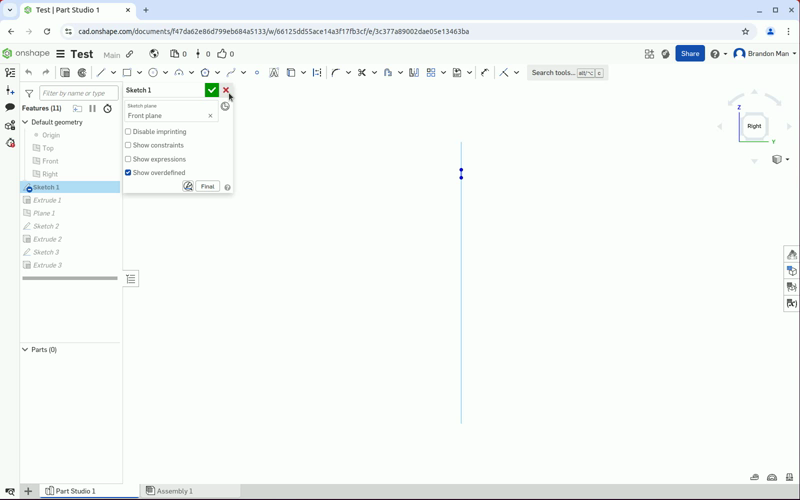
click(229, 92)
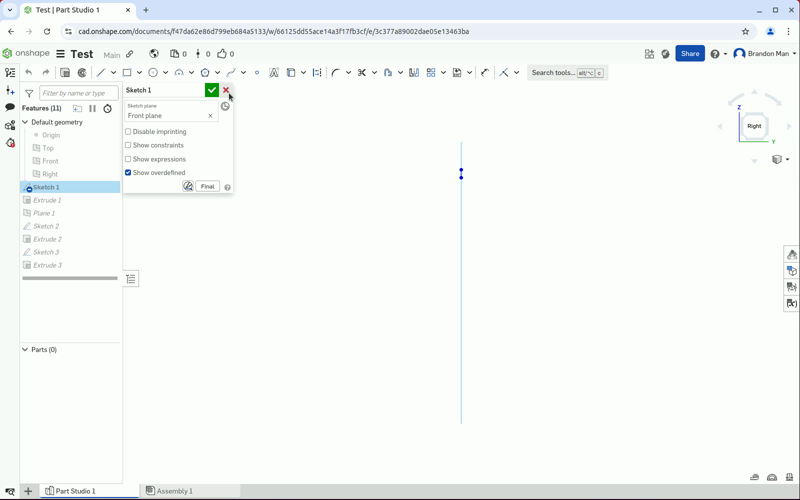
key(shift+s)
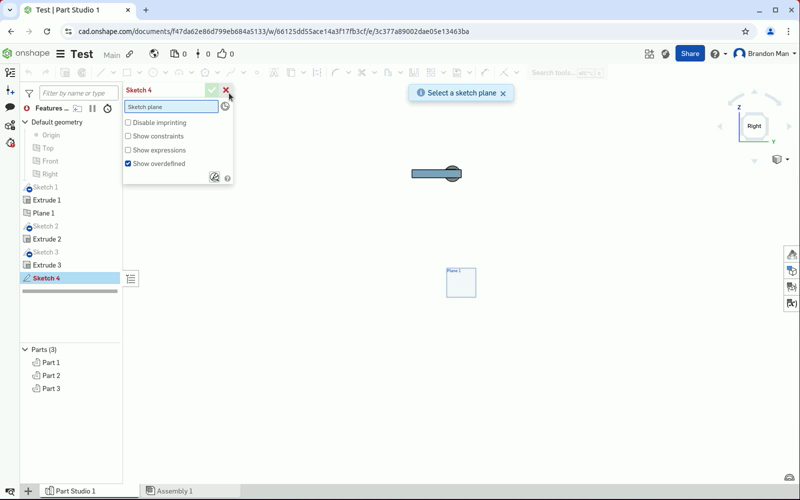
mouse_move(73, 215)
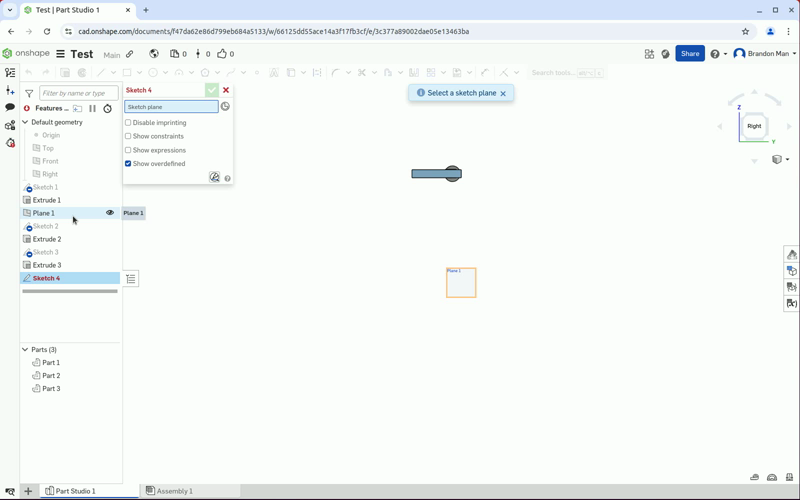
click(73, 215)
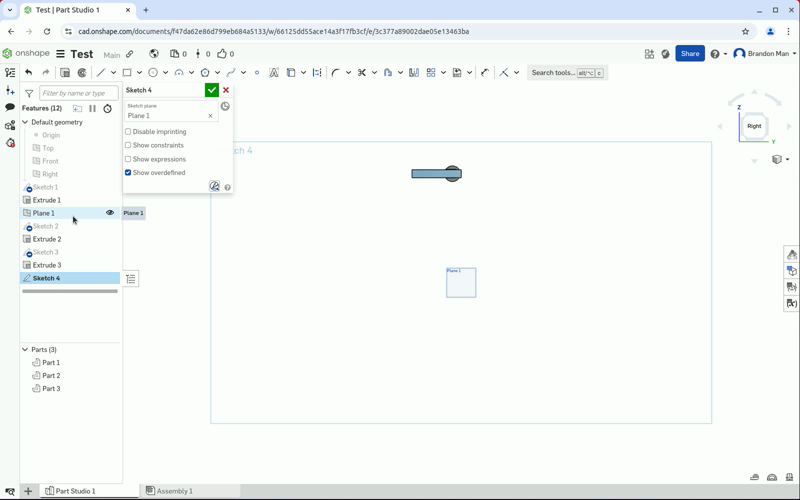
mouse_move(73, 352)
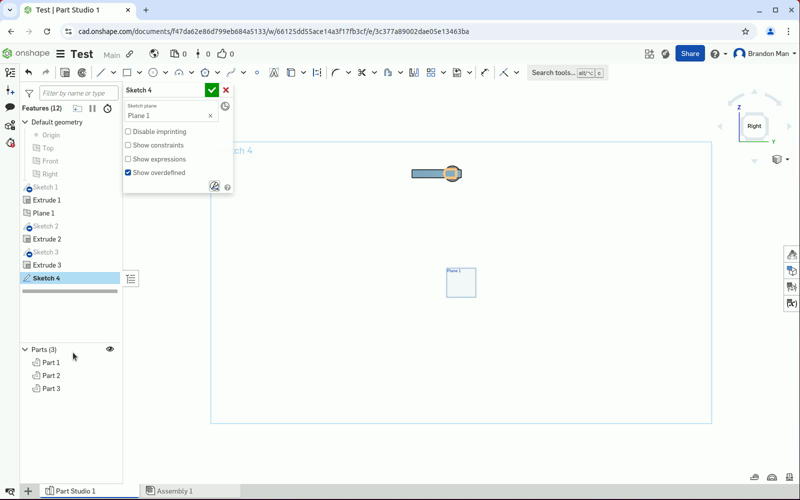
key(y)
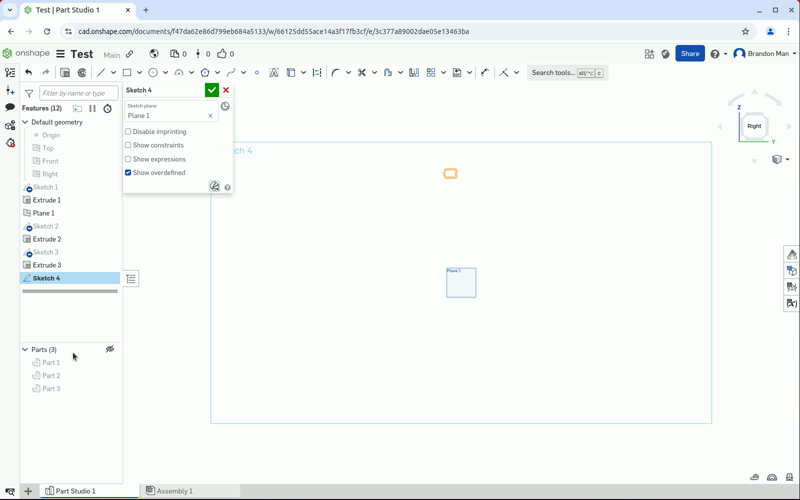
key(a)
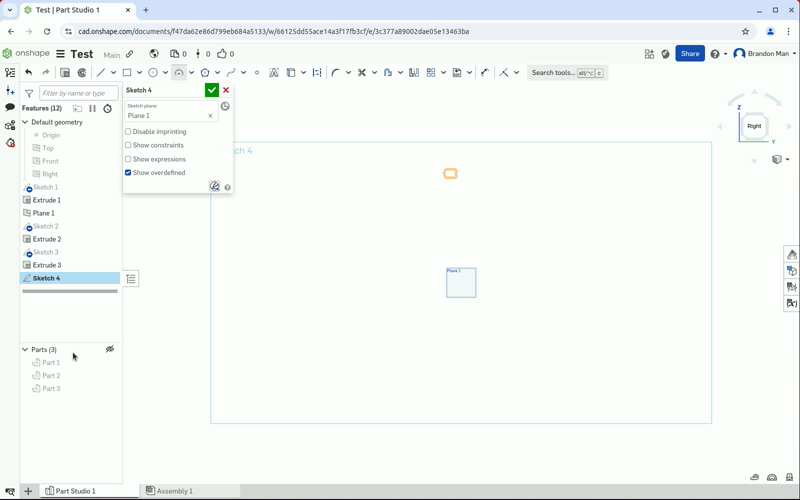
key_down(shift)
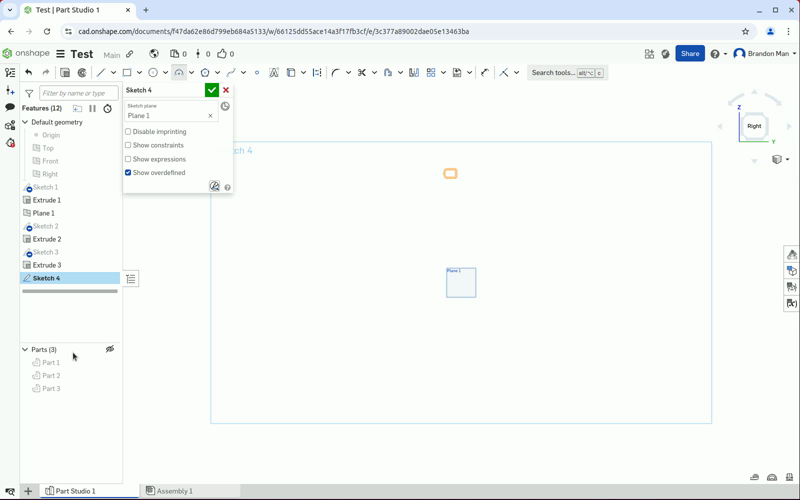
mouse_move(446, 169)
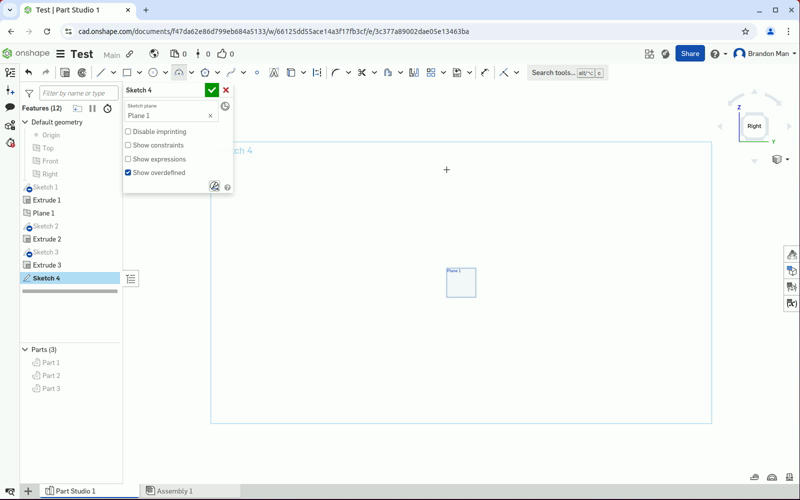
click(446, 169)
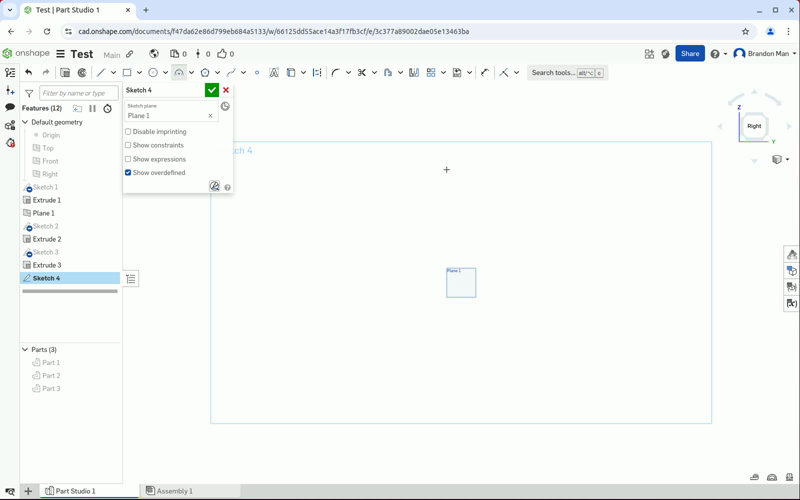
key_up(shift)
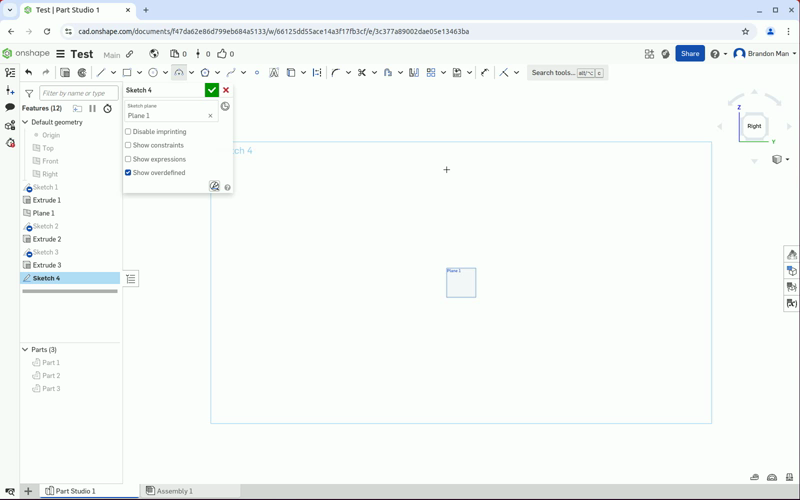
key_down(shift)
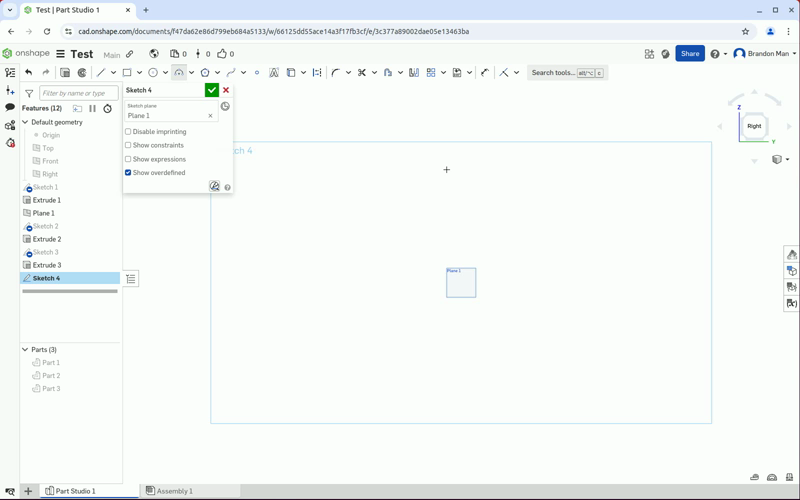
mouse_move(459, 170)
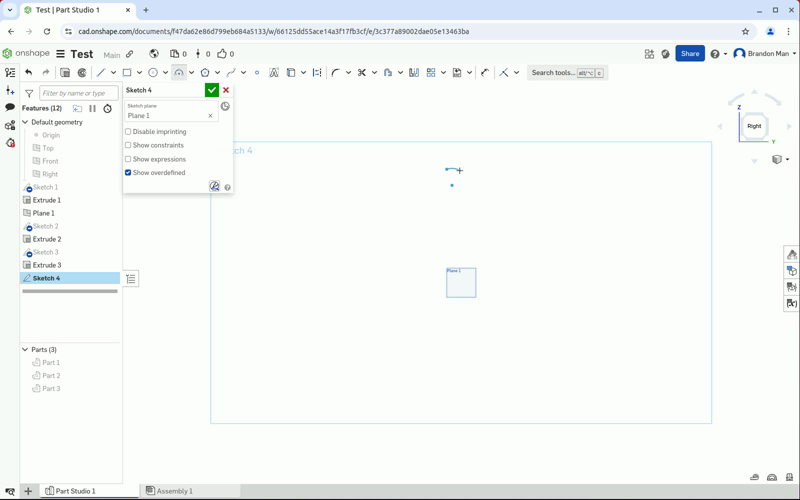
click(459, 170)
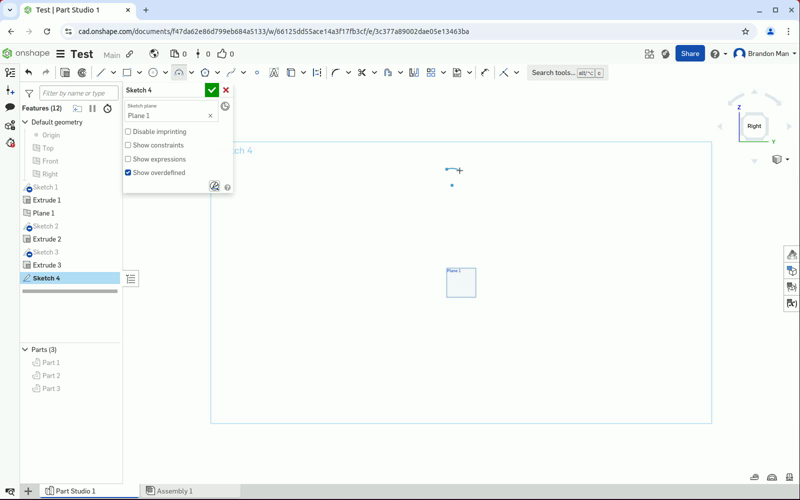
mouse_move(453, 166)
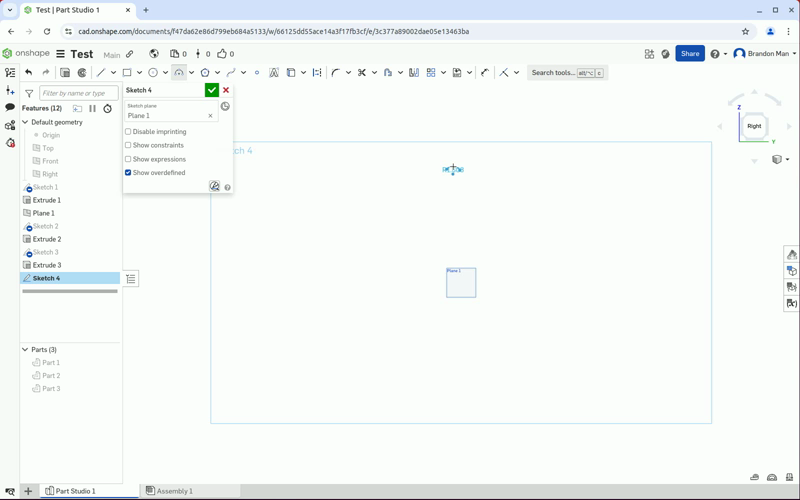
click(453, 166)
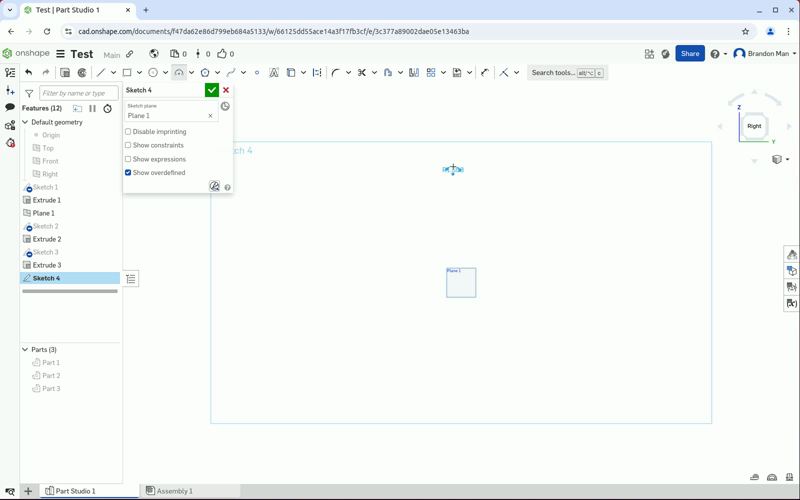
key_up(shift)
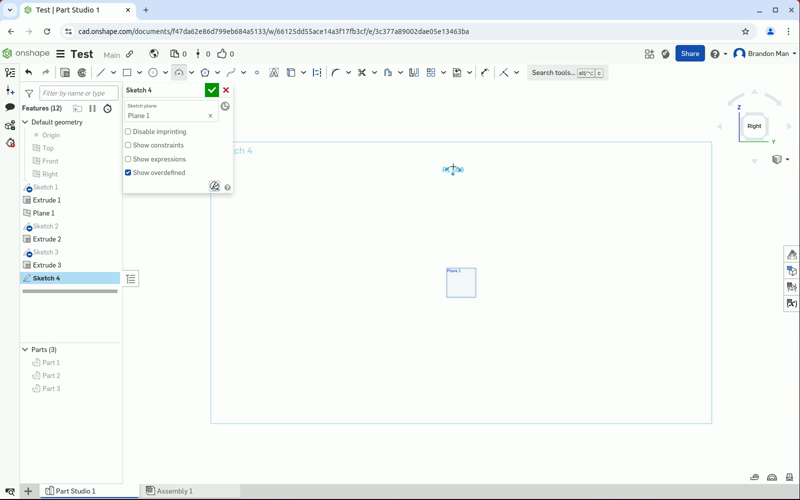
key(esc)
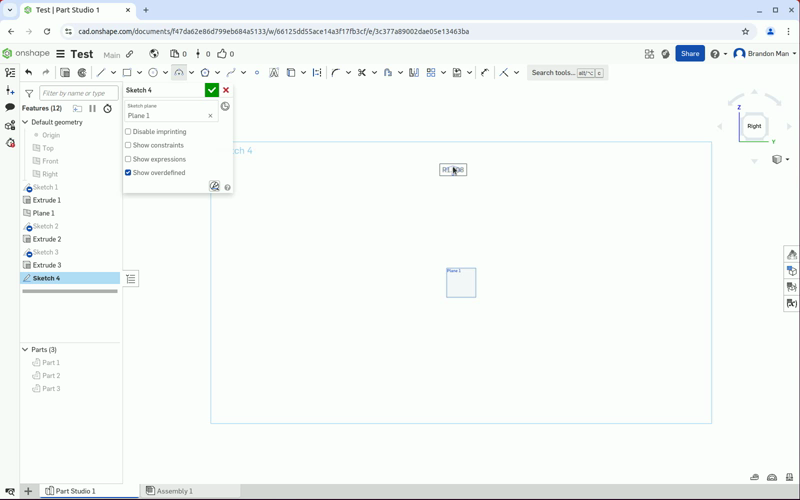
key(l)
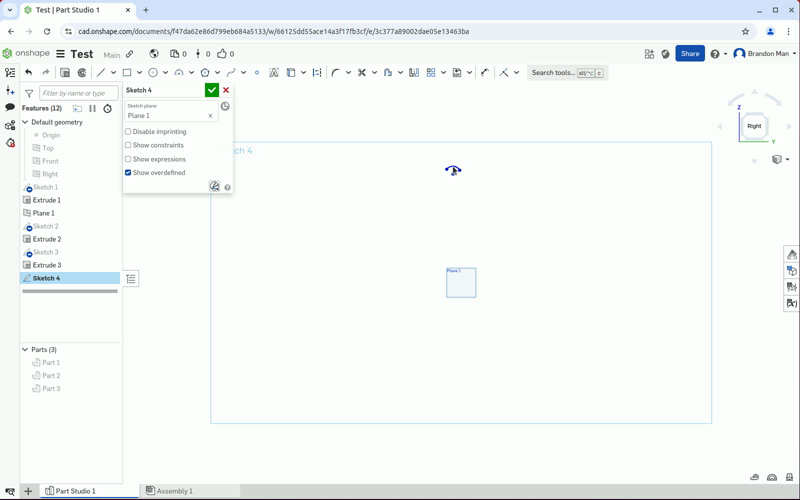
mouse_move(459, 170)
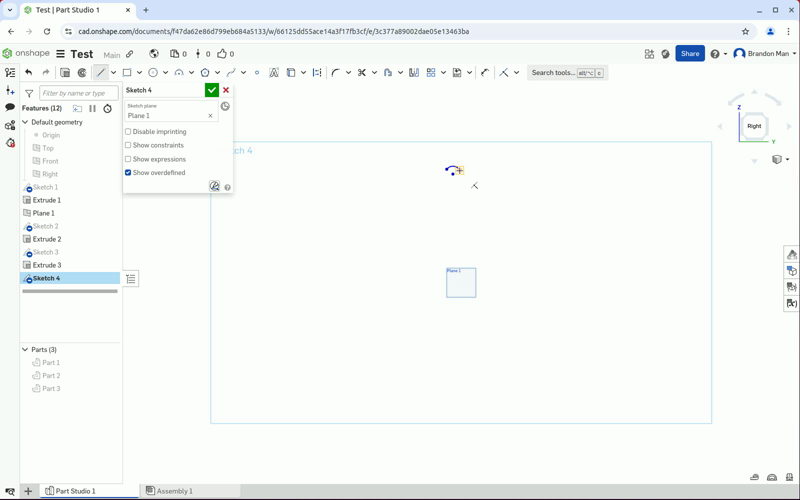
click(459, 170)
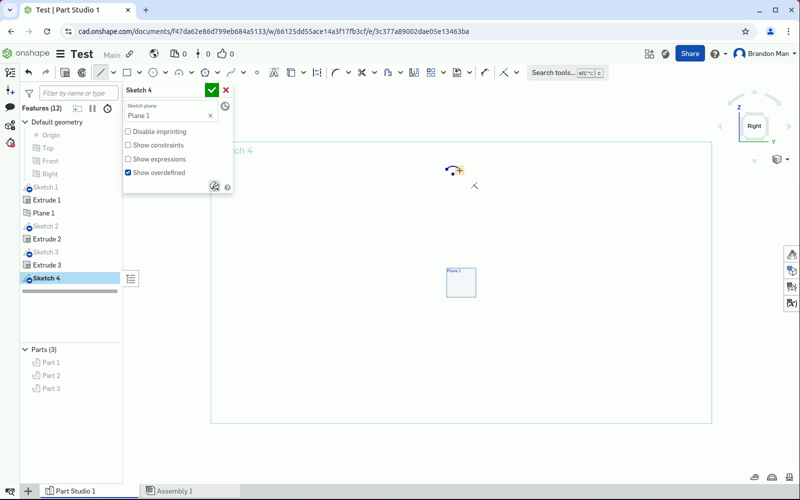
key_down(shift)
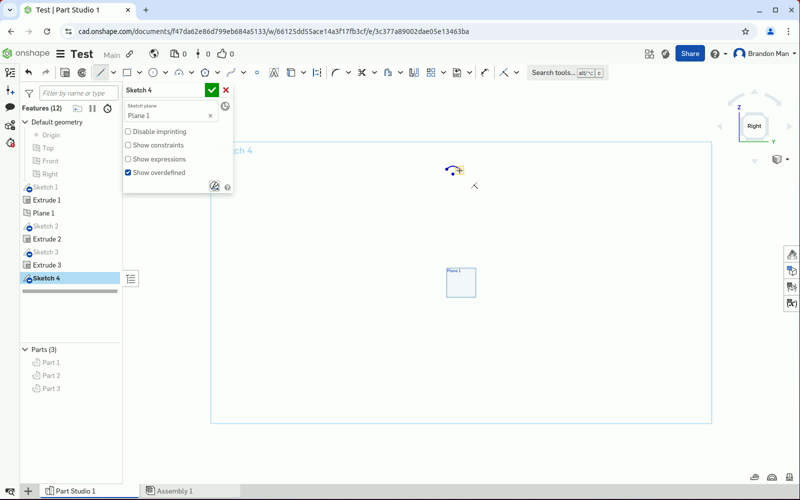
mouse_move(540, 170)
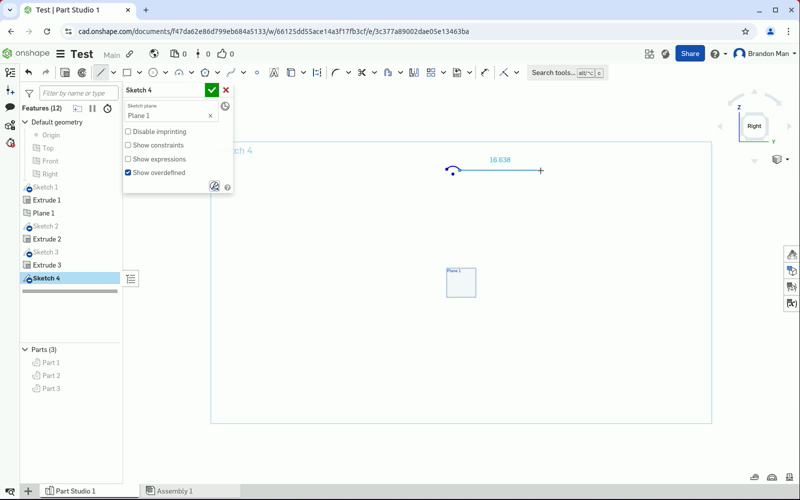
click(540, 170)
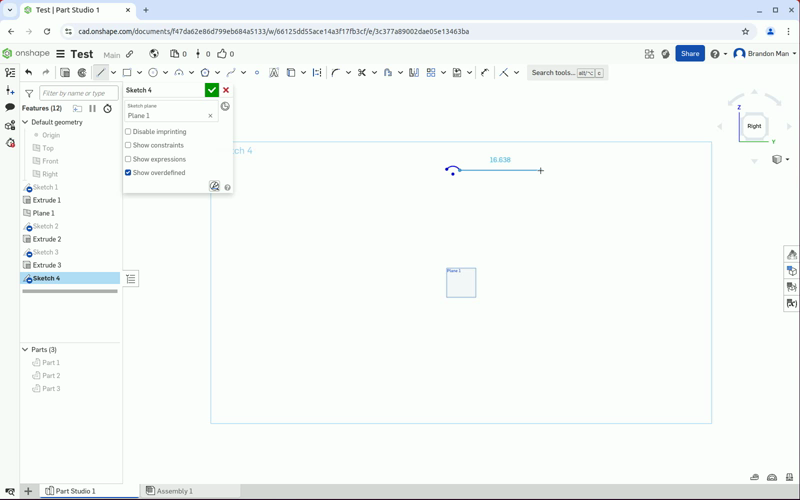
key_up(shift)
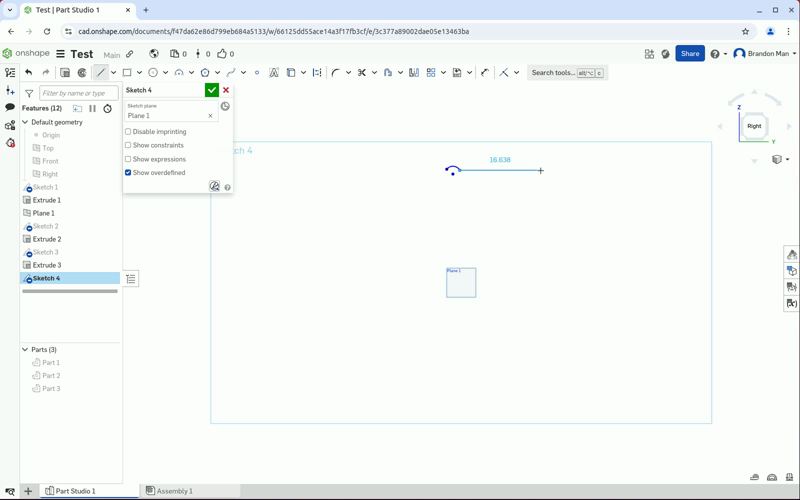
key_down(shift)
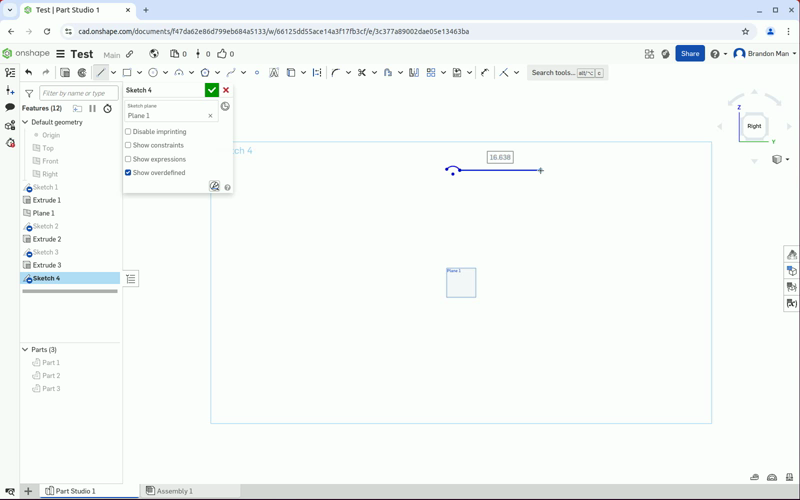
mouse_move(450, 162)
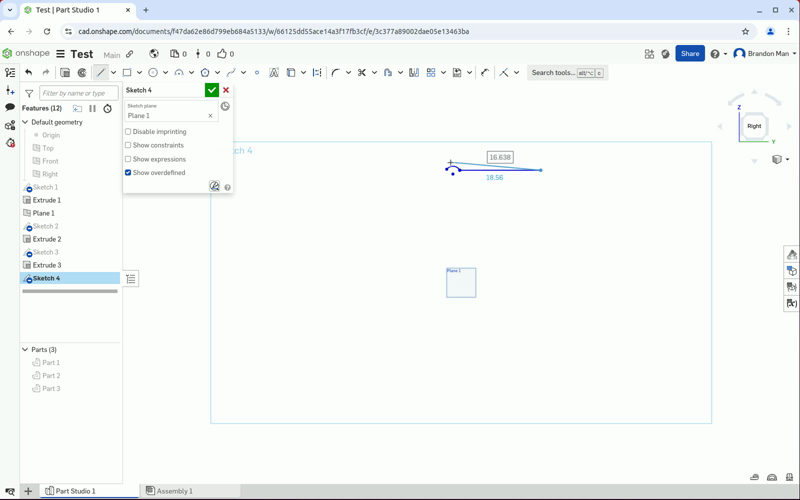
click(450, 162)
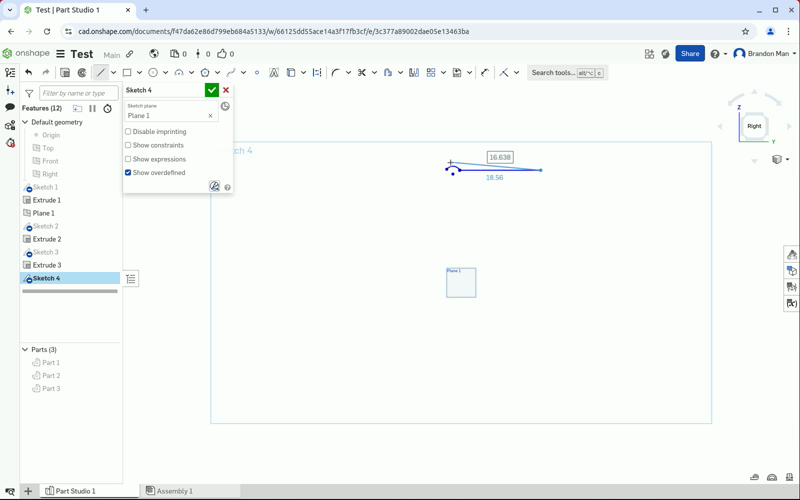
key_up(shift)
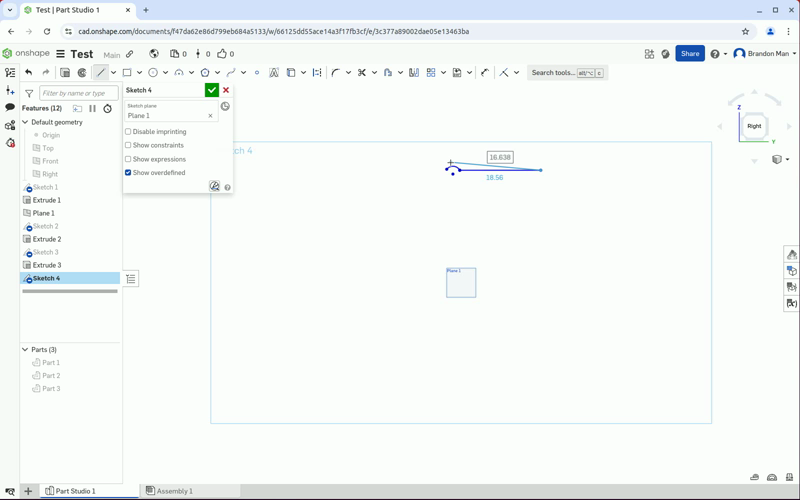
mouse_move(480, 162)
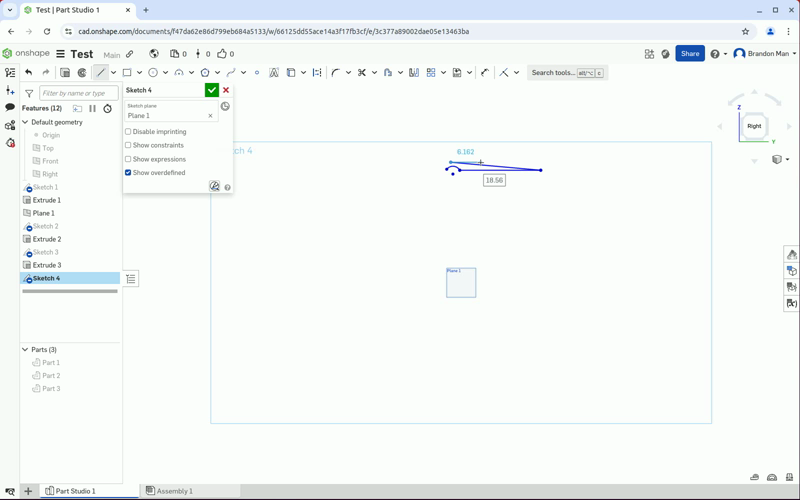
key_down(shift)
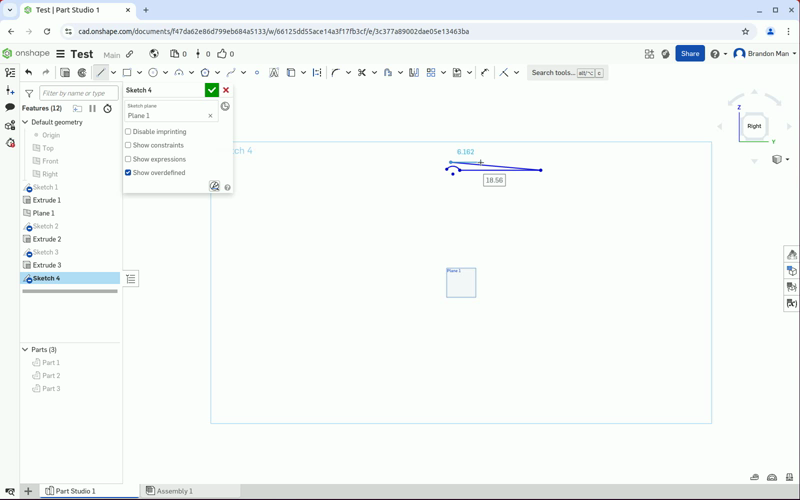
mouse_move(446, 169)
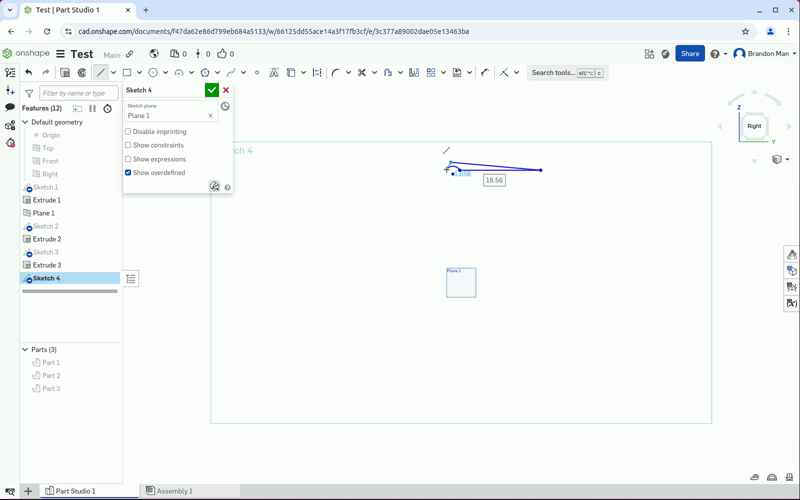
key_up(shift)
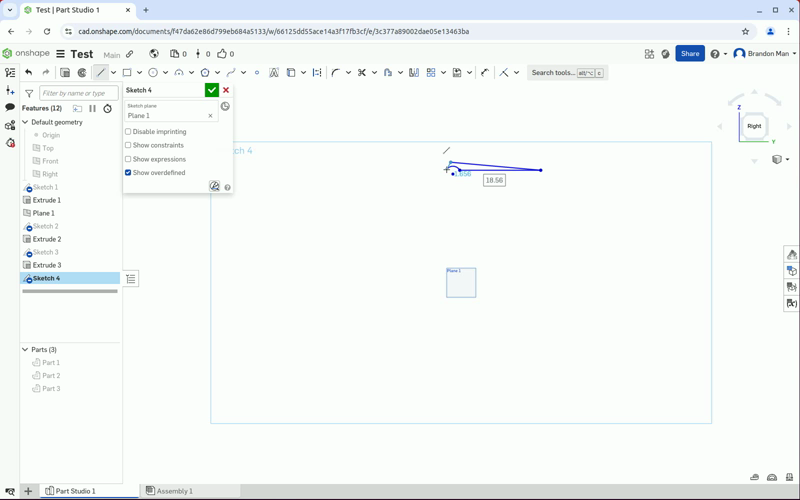
click(446, 169)
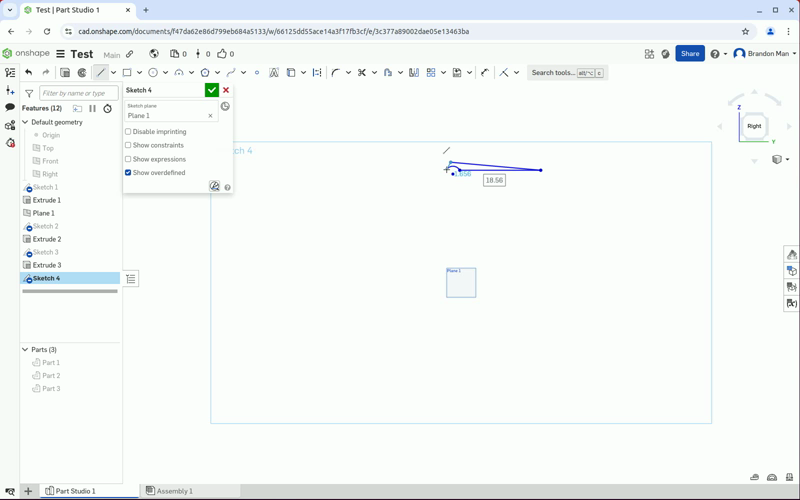
key(esc)
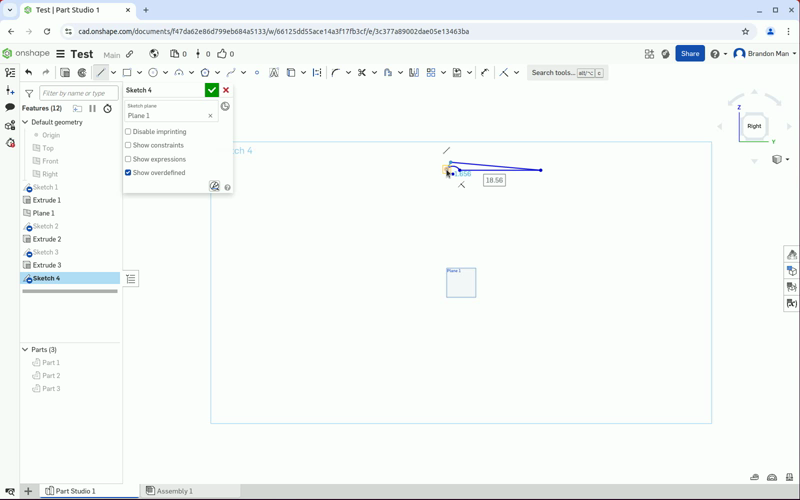
mouse_move(468, 166)
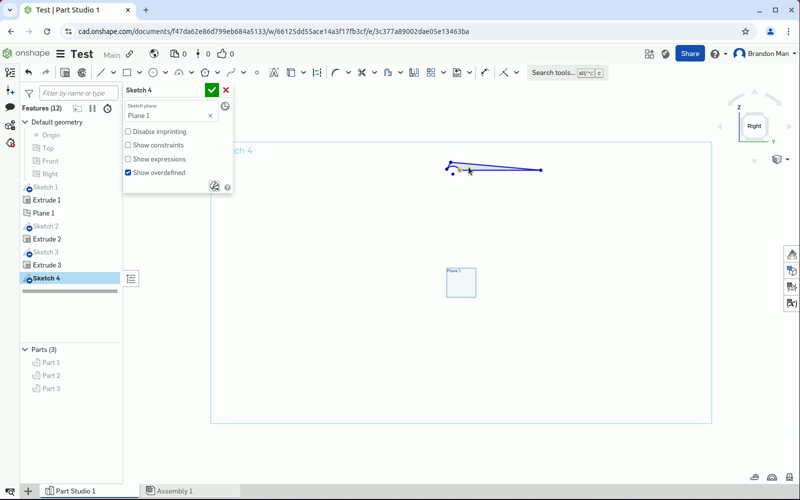
scroll(6)
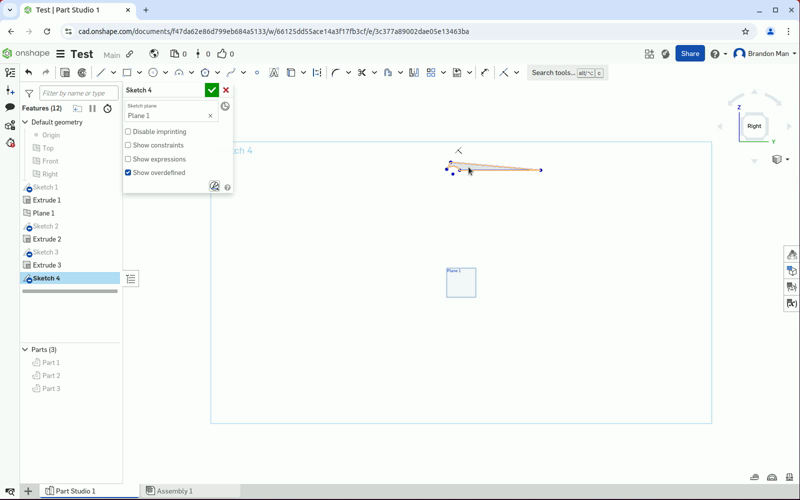
scroll(6)
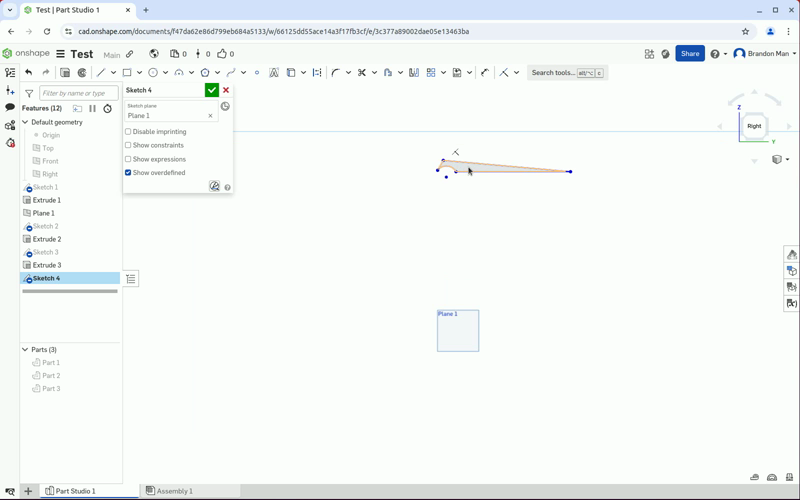
scroll(6)
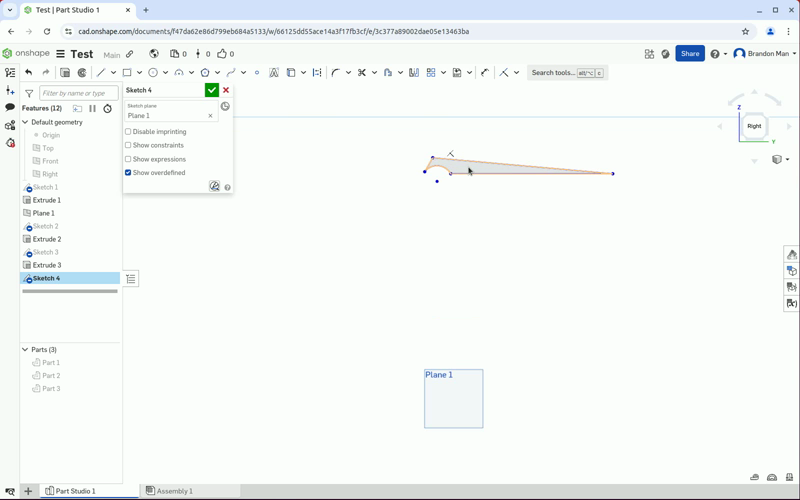
scroll(6)
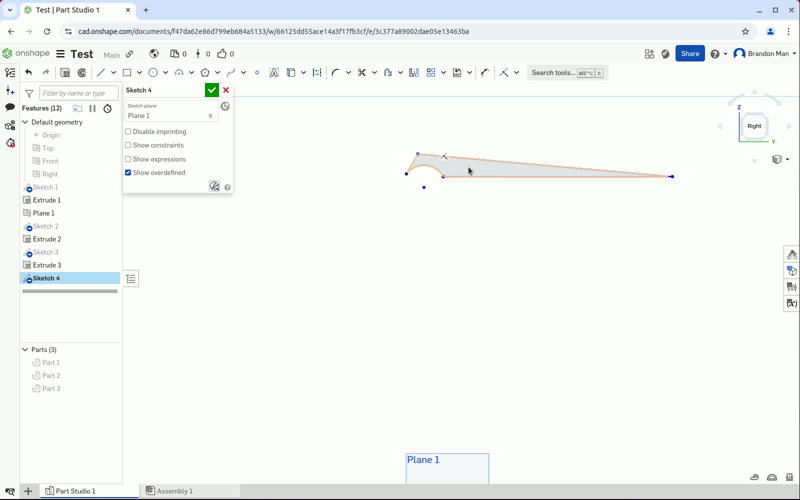
scroll(6)
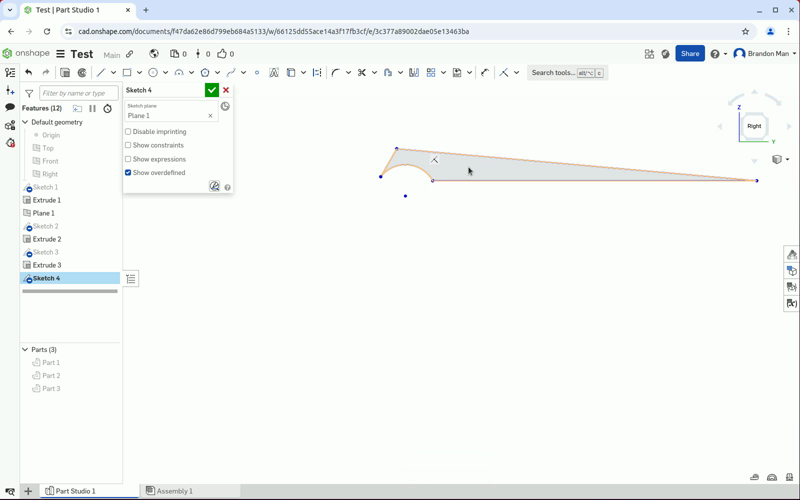
scroll(6)
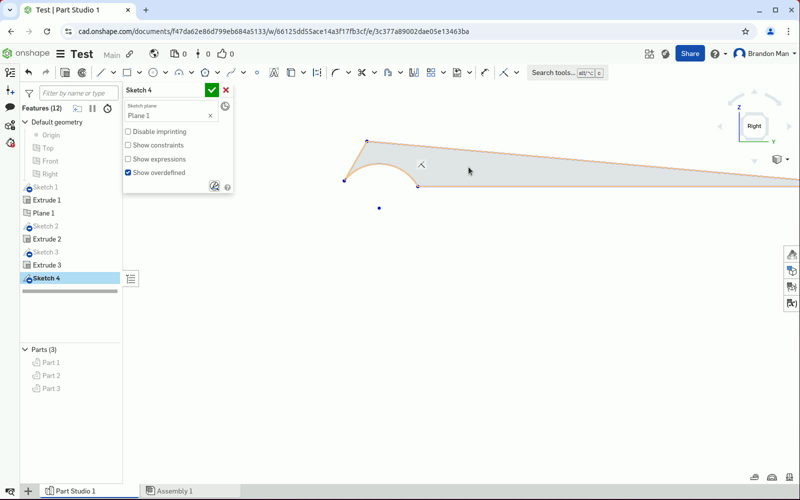
scroll(6)
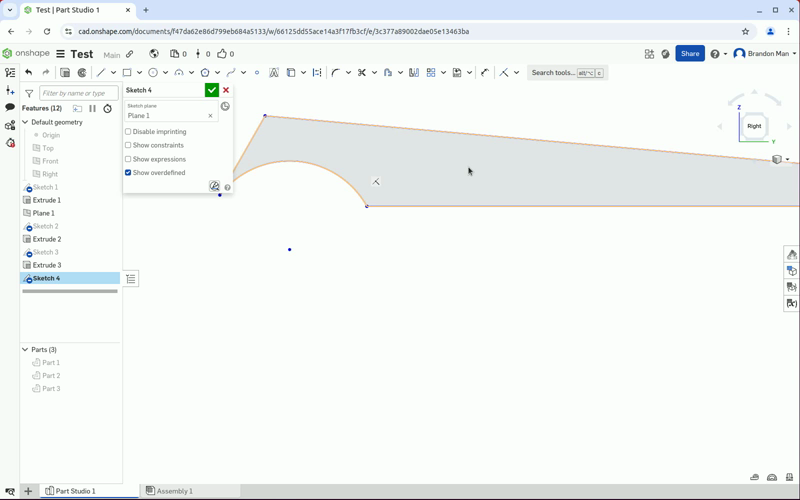
click(468, 166)
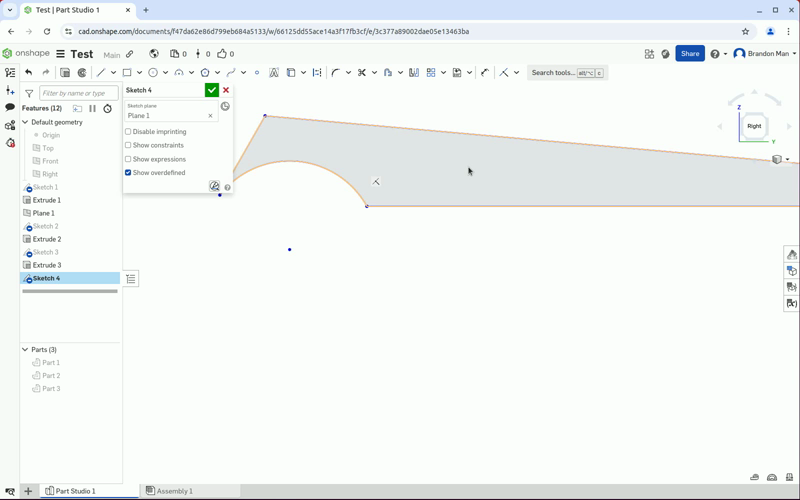
scroll(-6)
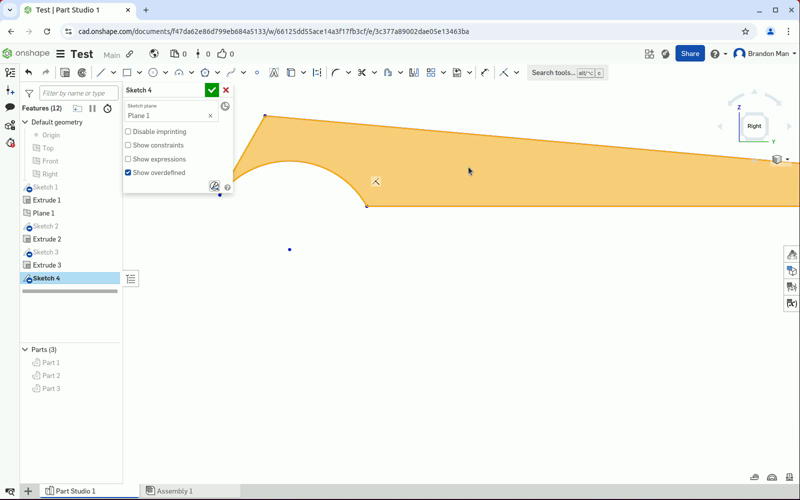
scroll(-6)
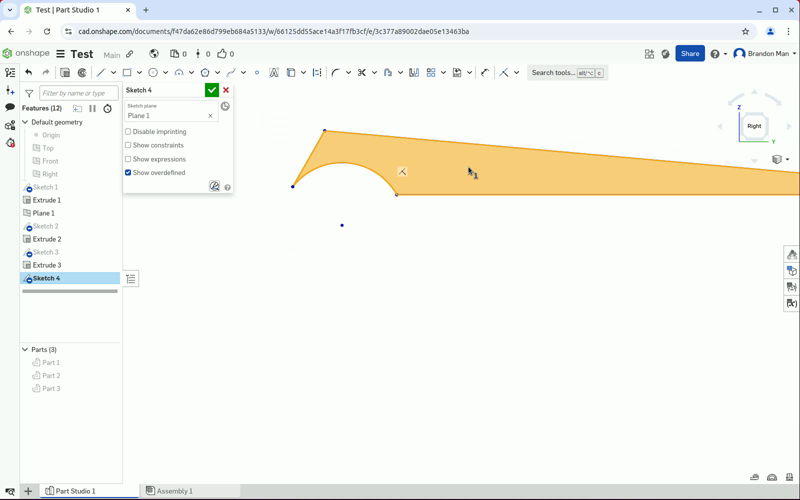
scroll(-6)
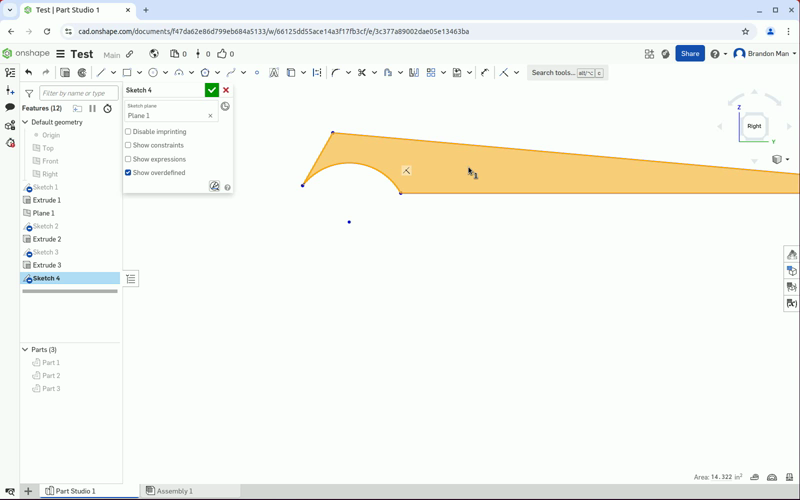
scroll(-6)
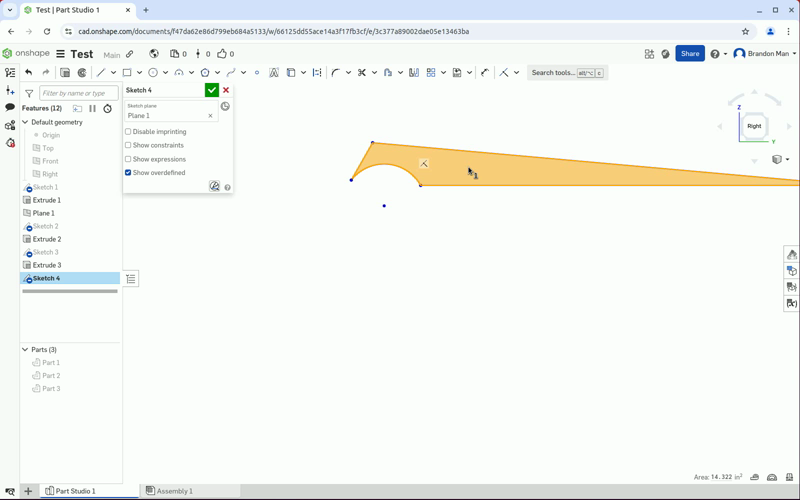
scroll(-6)
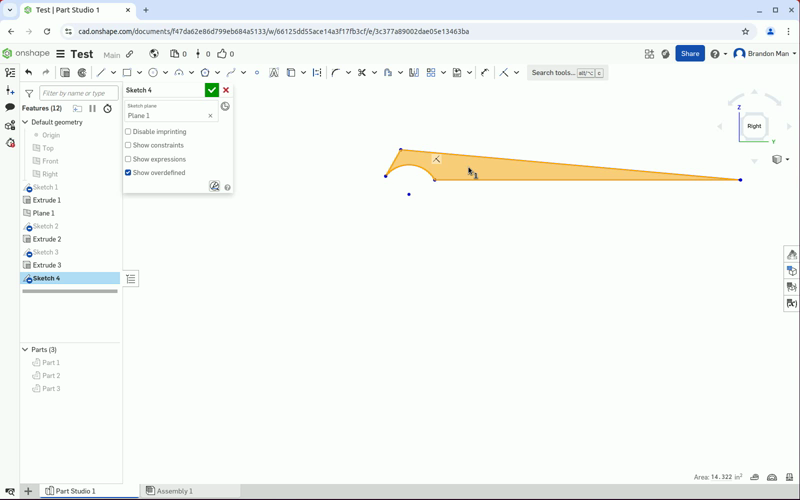
scroll(-6)
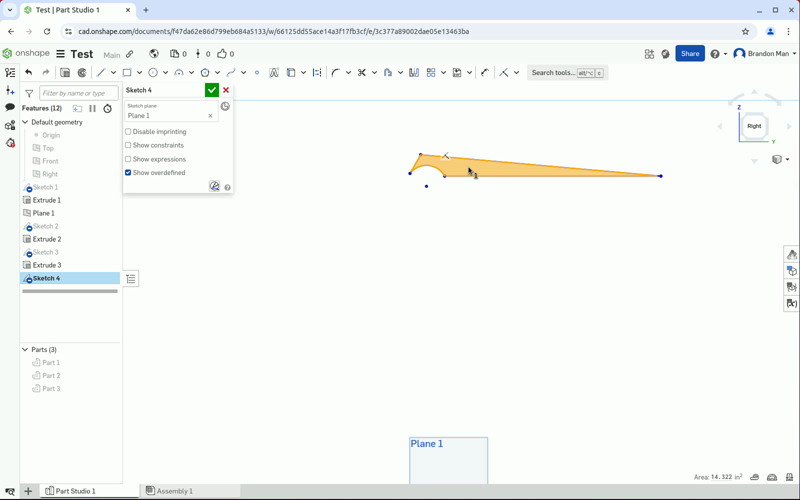
scroll(-6)
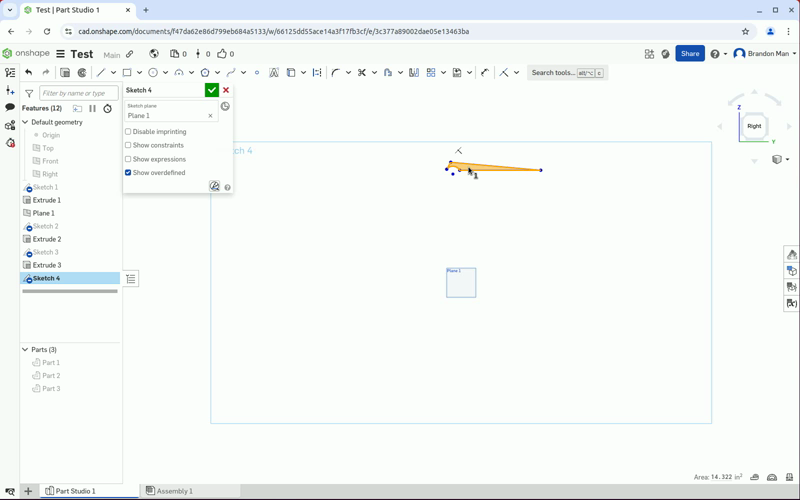
mouse_move(73, 352)
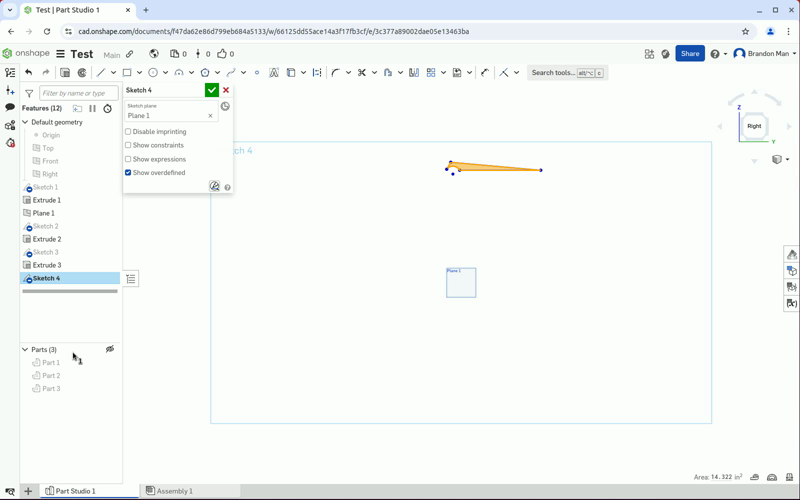
key(shift+y)
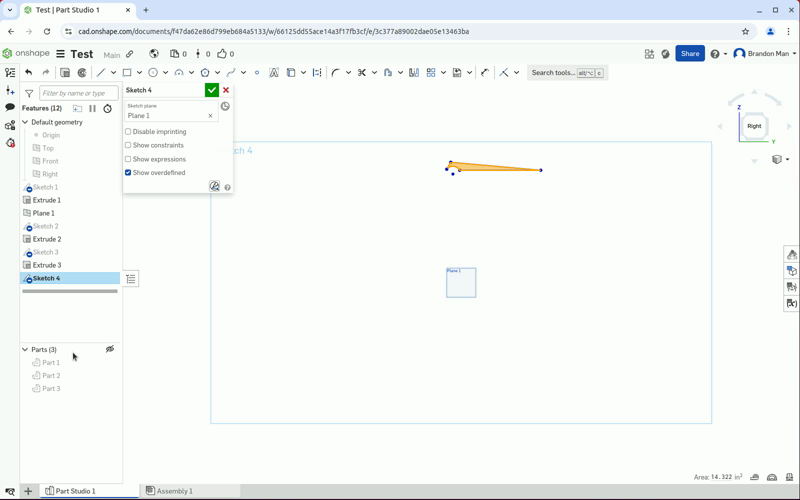
key(shift+e)
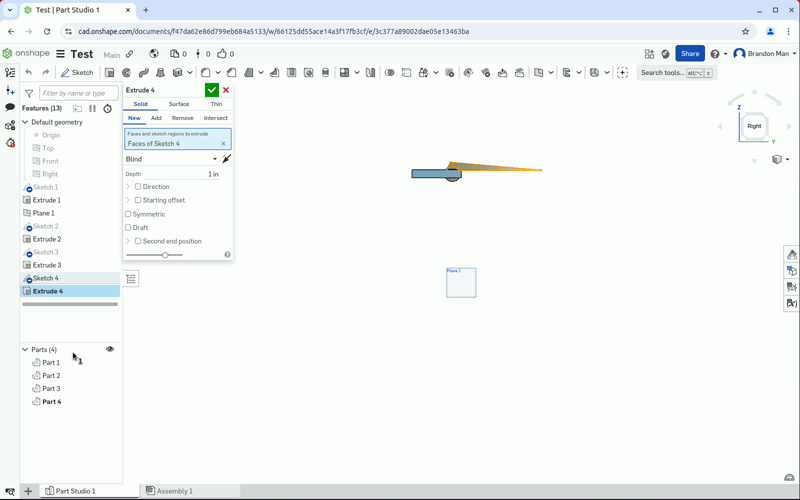
mouse_move(143, 106)
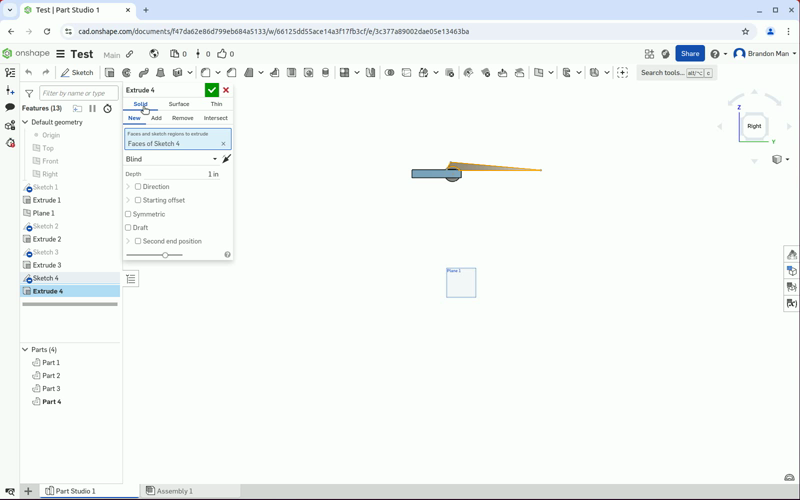
click(143, 106)
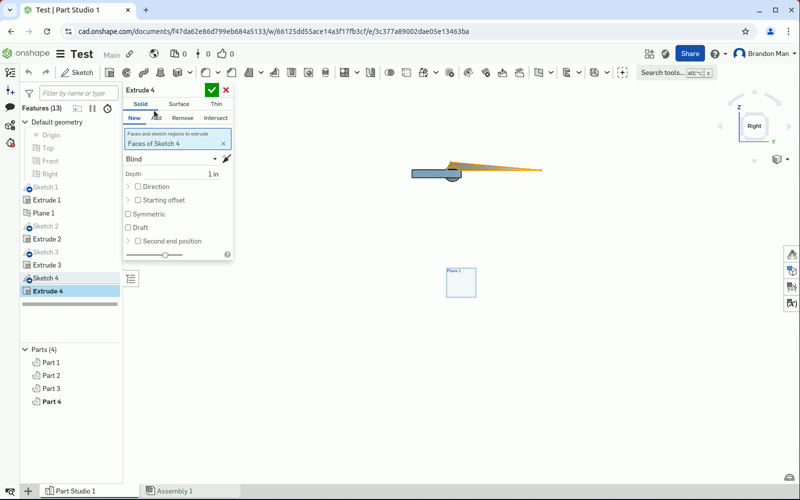
mouse_move(186, 120)
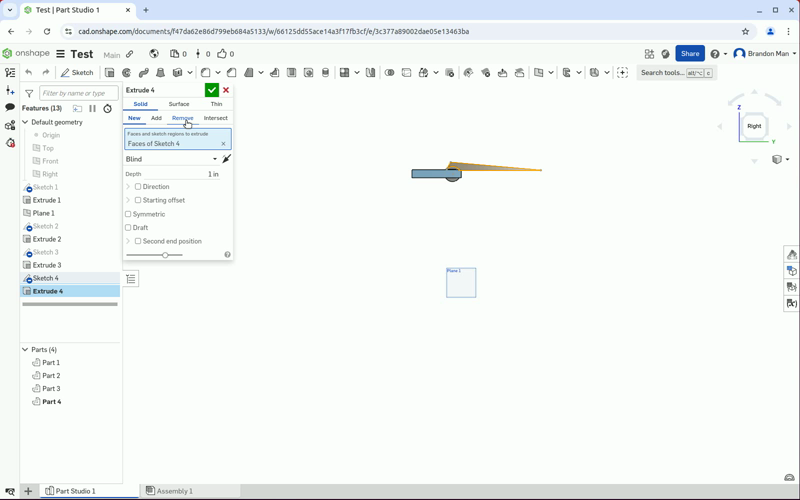
click(186, 120)
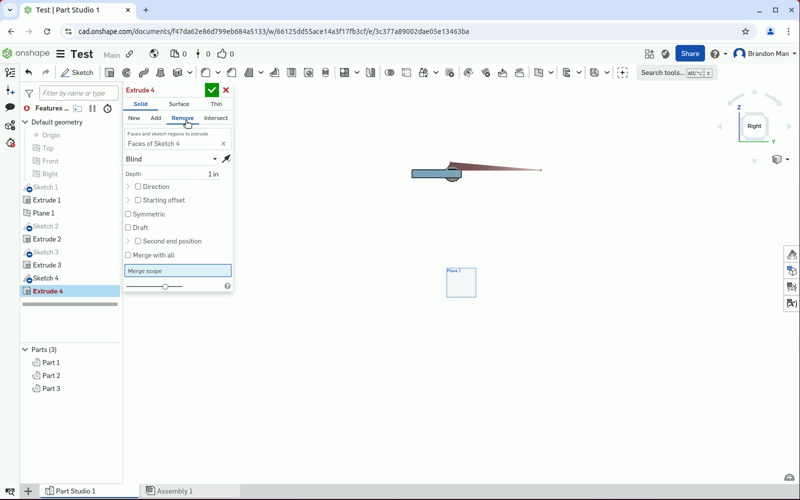
key(tab, 4)
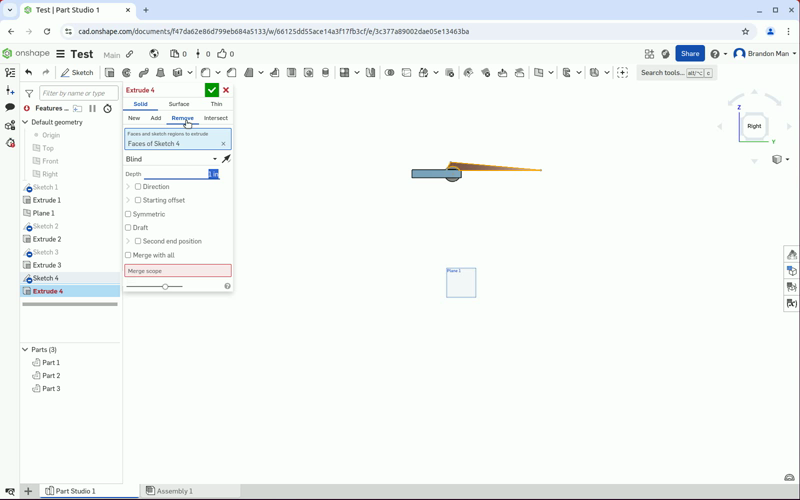
text(21.664)
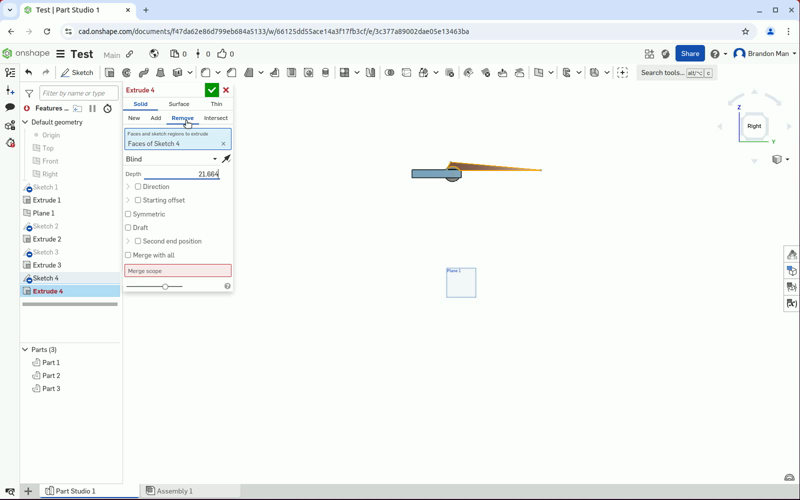
key(tab, 6)
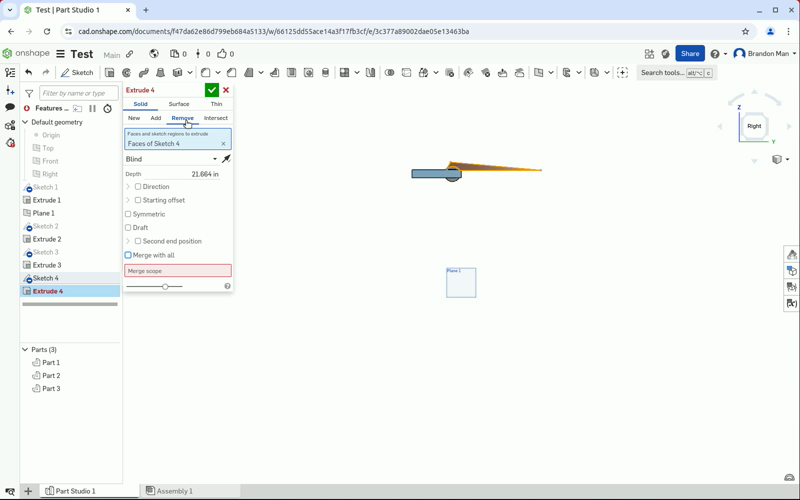
key(space)
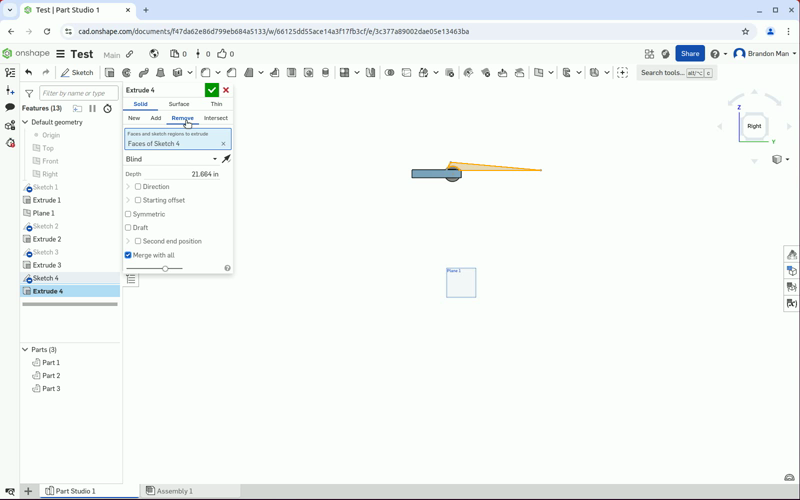
key(enter)
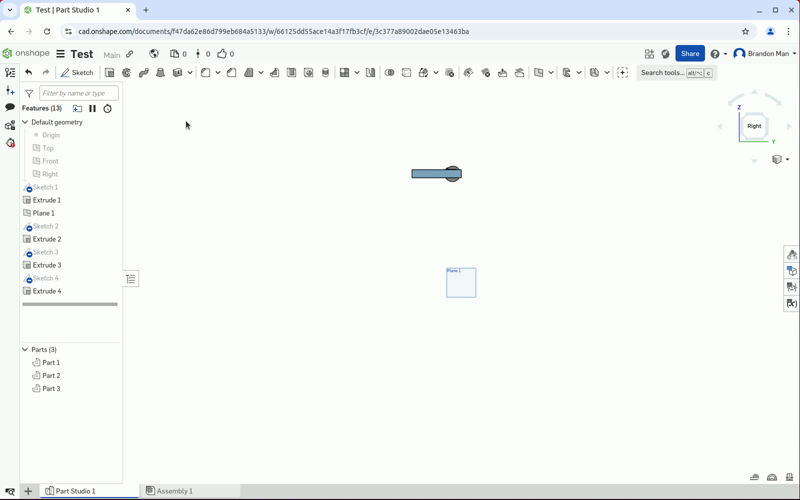
key(shift+h)
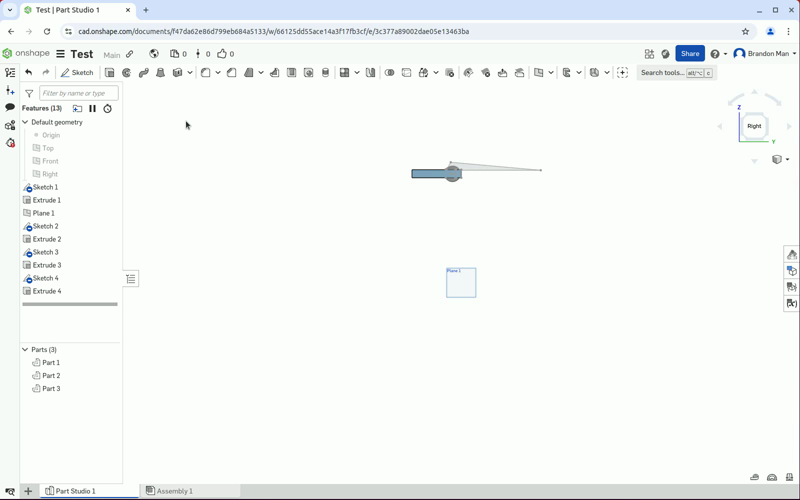
key(shift+h)
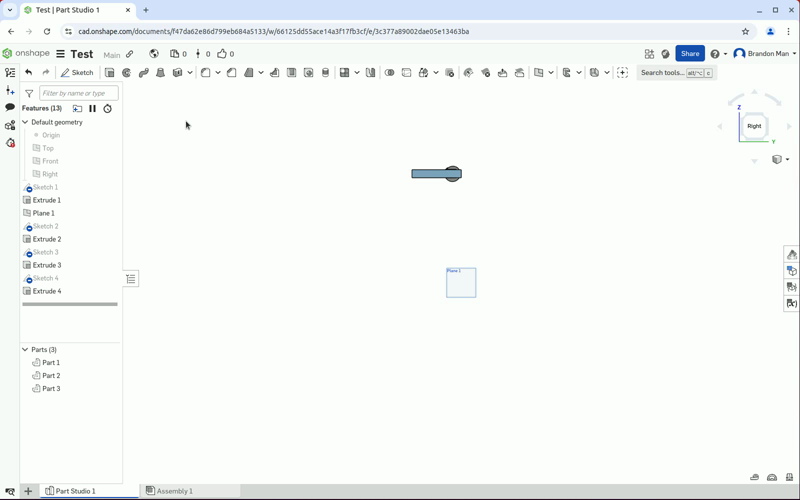
mouse_move(73, 189)
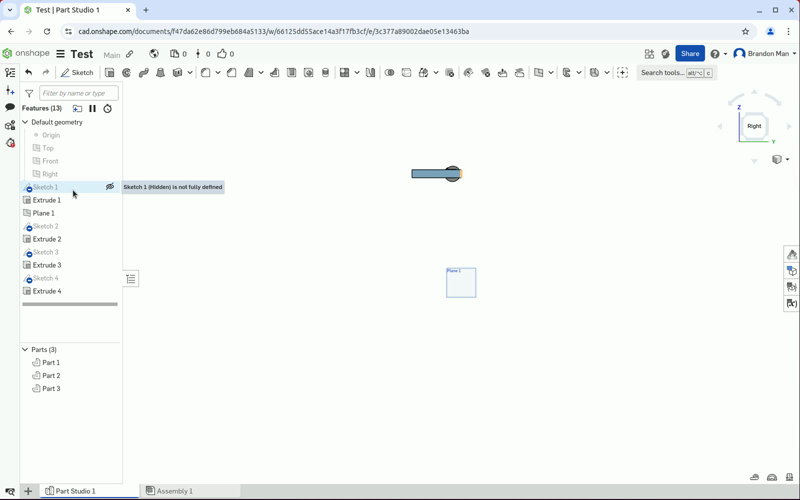
click(73, 189)
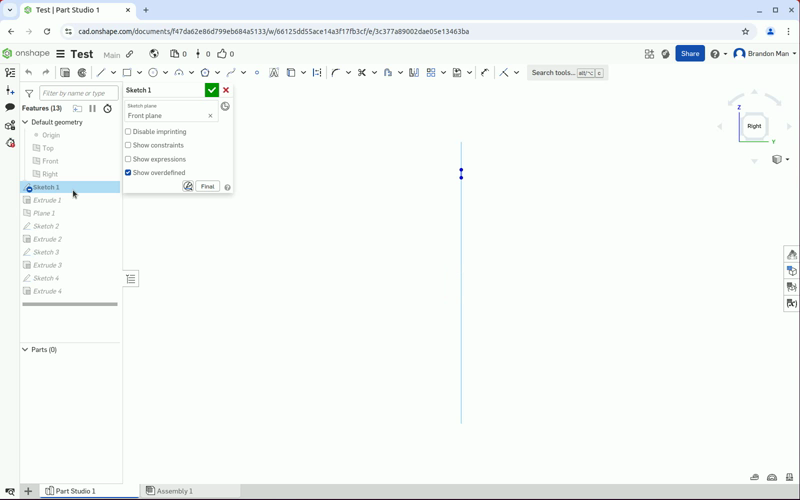
mouse_move(229, 92)
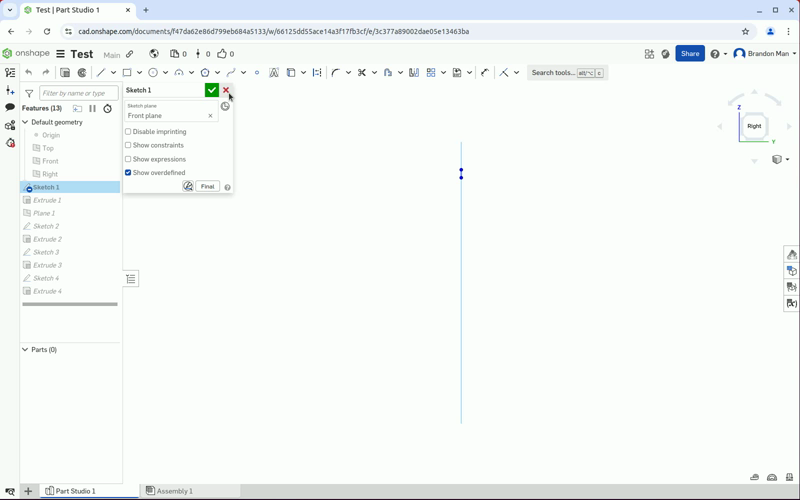
click(229, 92)
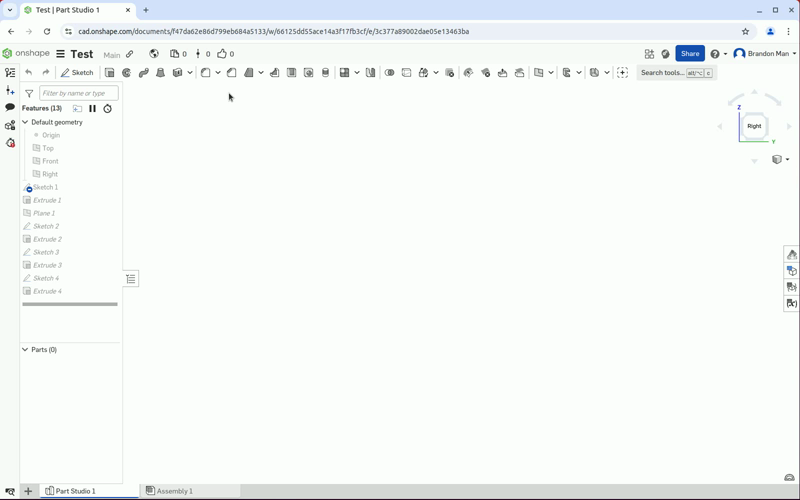
key(shift+s)
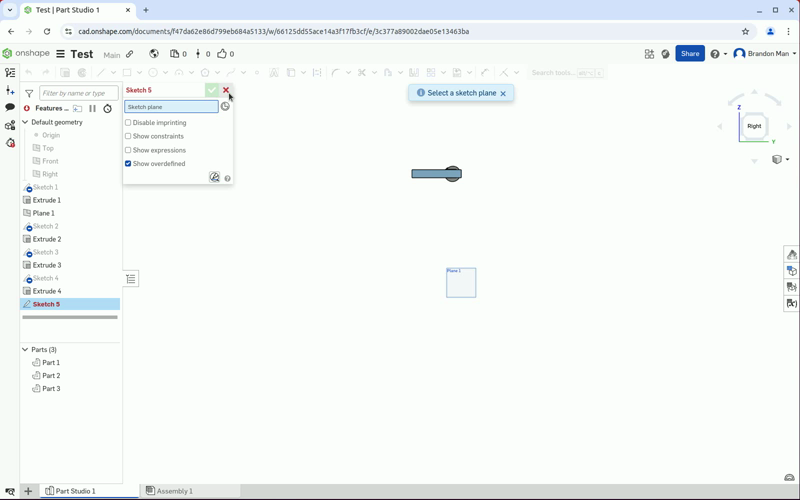
mouse_move(73, 215)
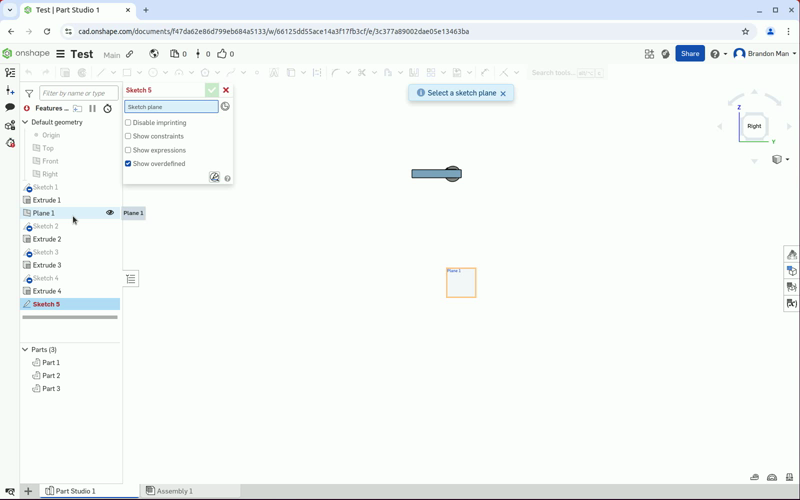
click(73, 215)
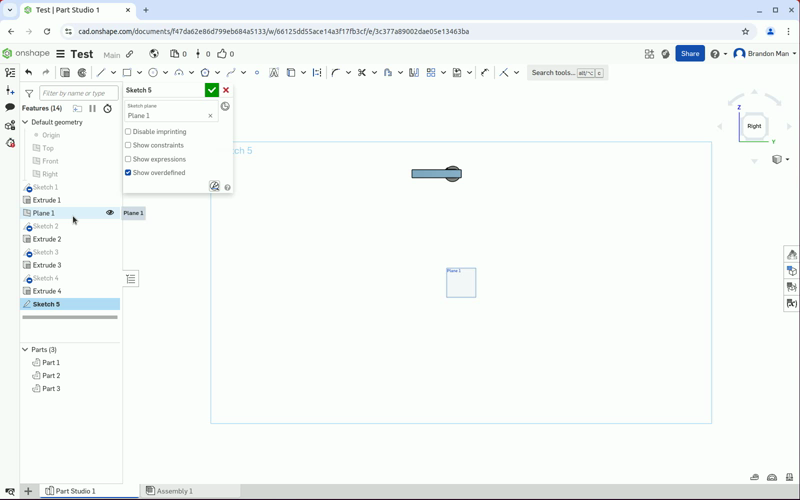
mouse_move(73, 352)
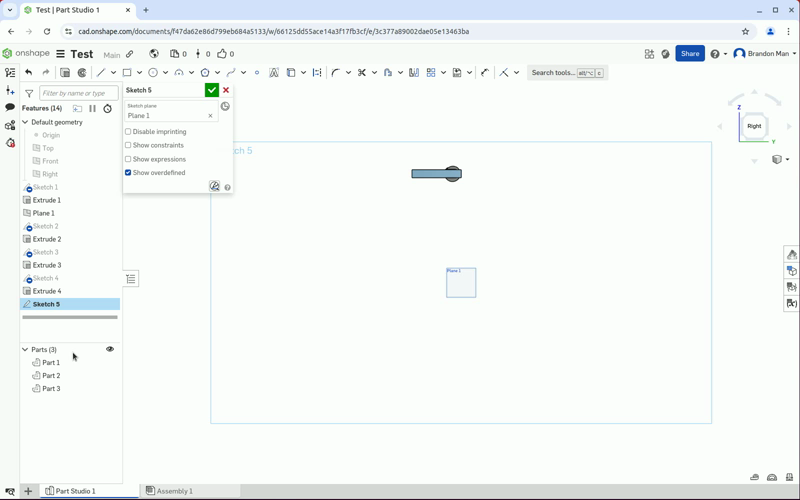
key(y)
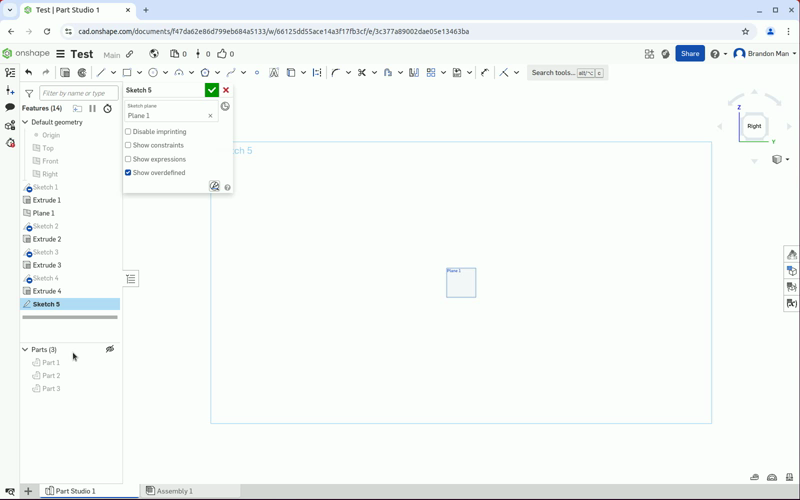
key(l)
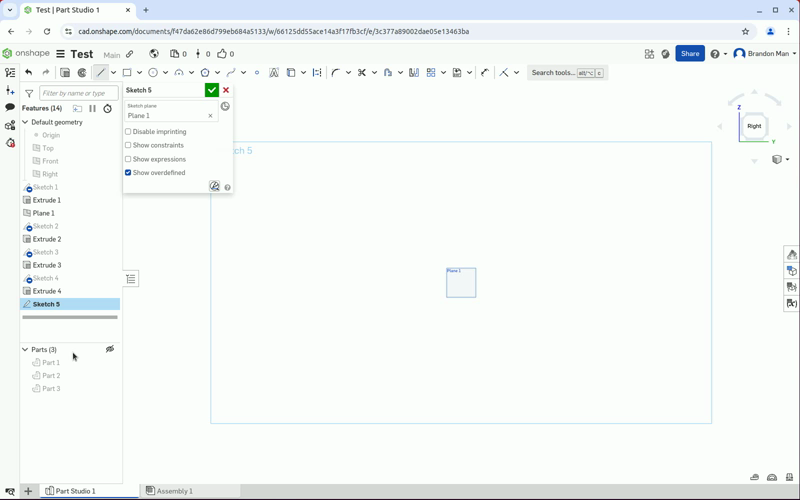
key_down(shift)
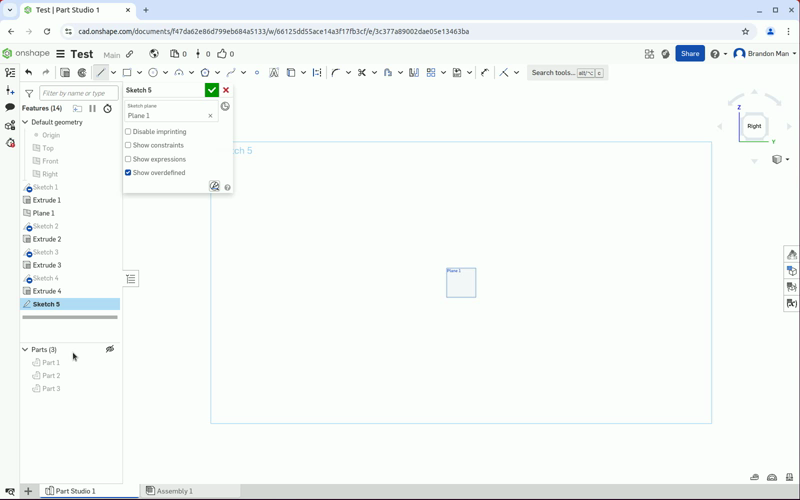
mouse_move(445, 170)
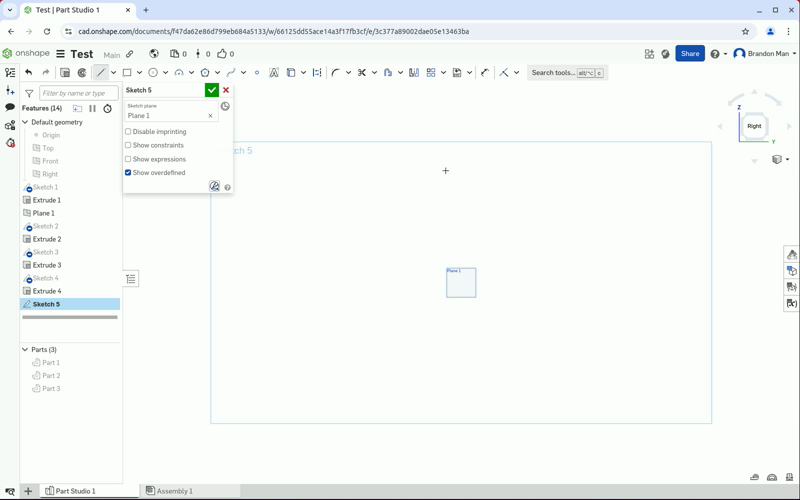
click(445, 170)
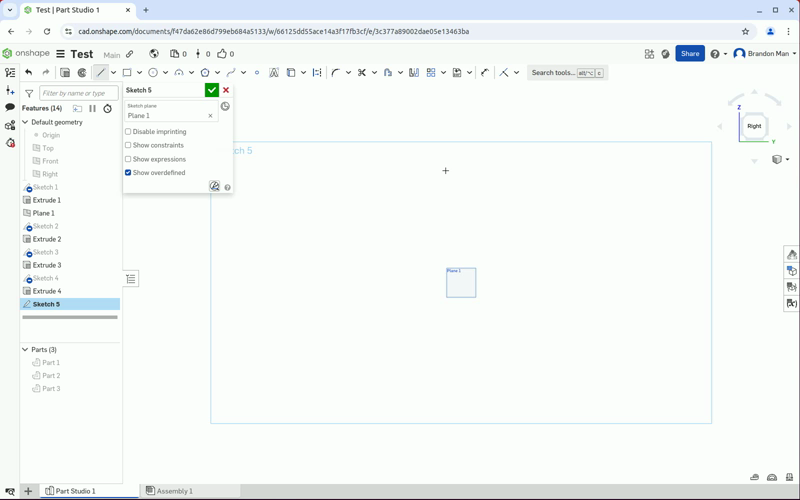
key_up(shift)
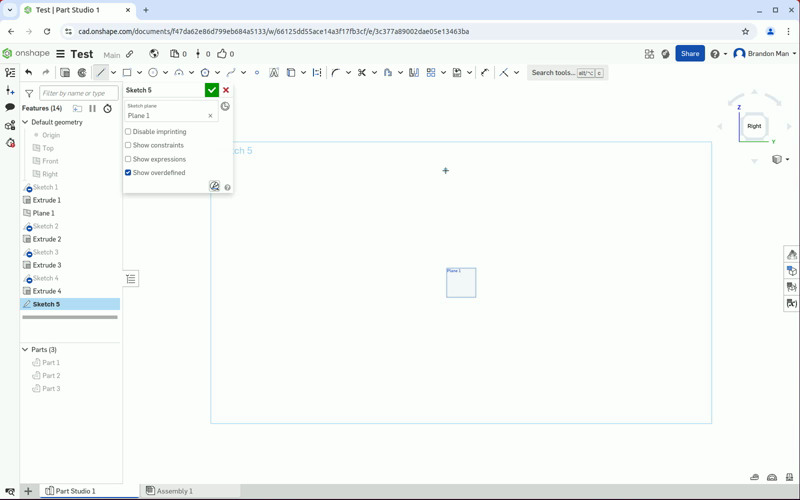
key_down(shift)
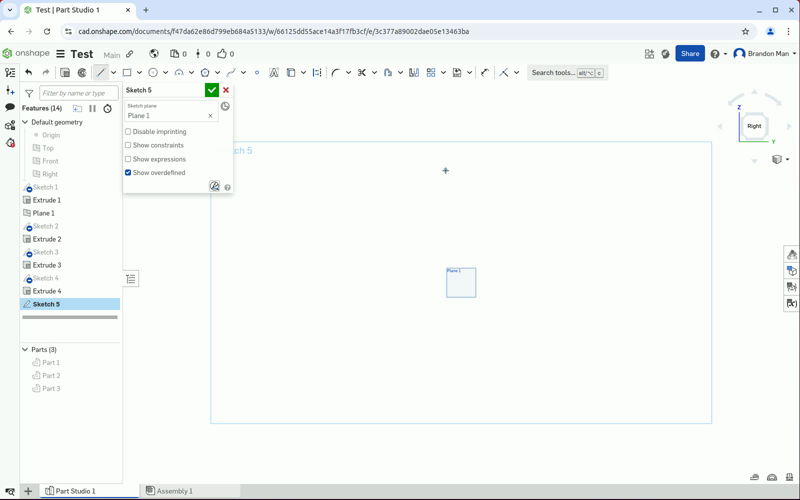
mouse_move(475, 170)
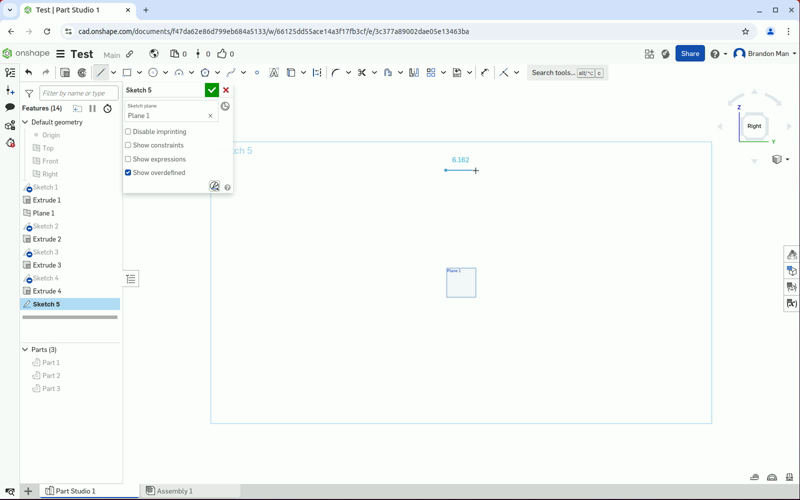
mouse_move(460, 170)
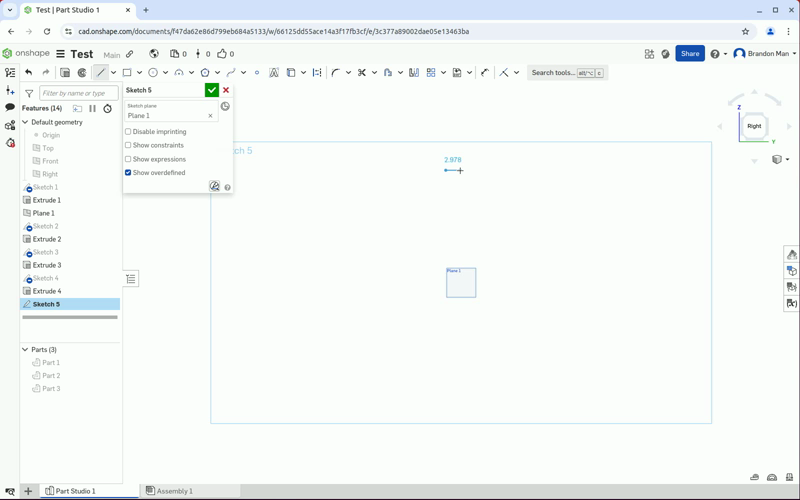
click(460, 170)
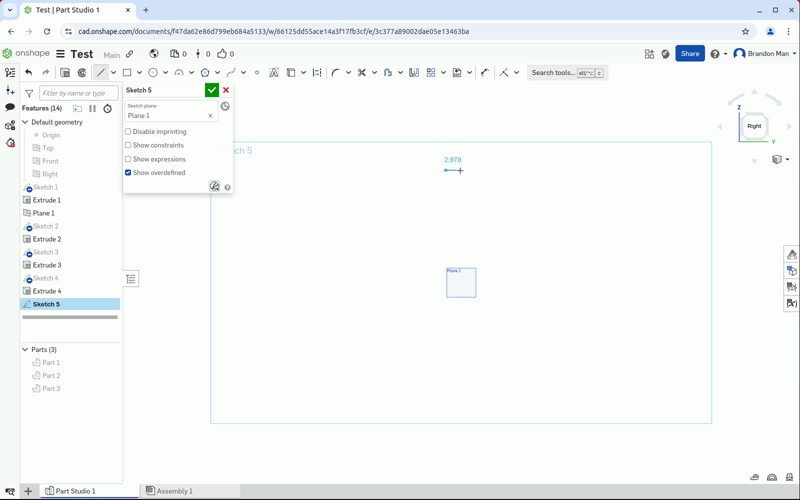
key_up(shift)
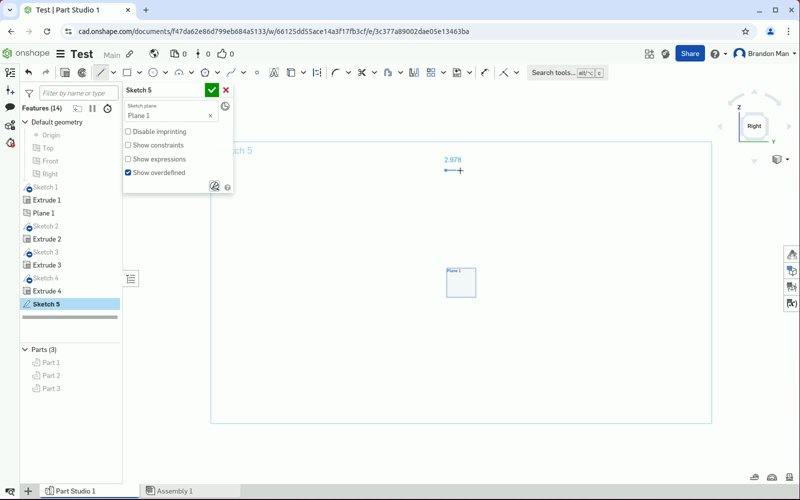
key(esc)
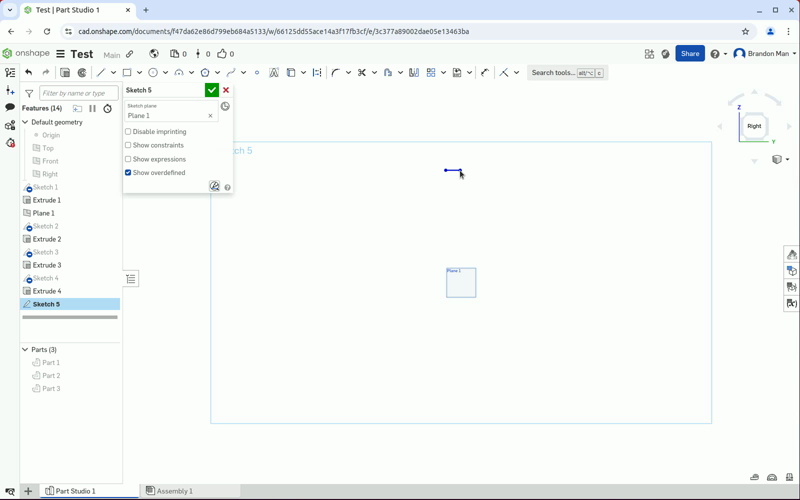
key(a)
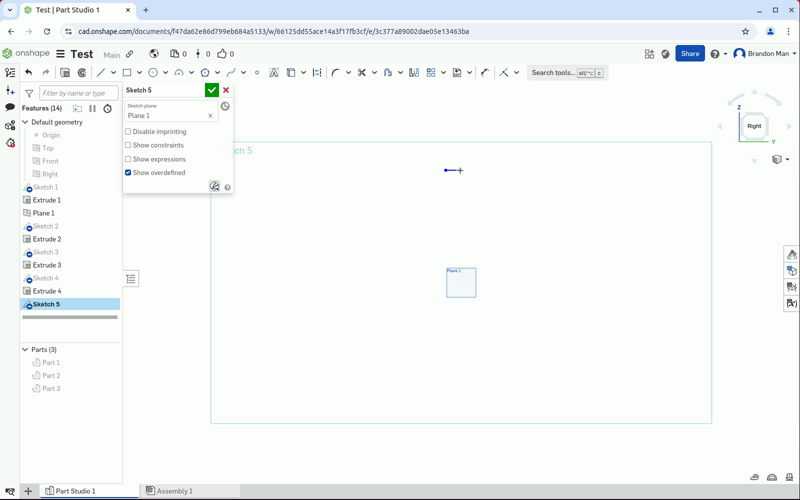
mouse_move(460, 170)
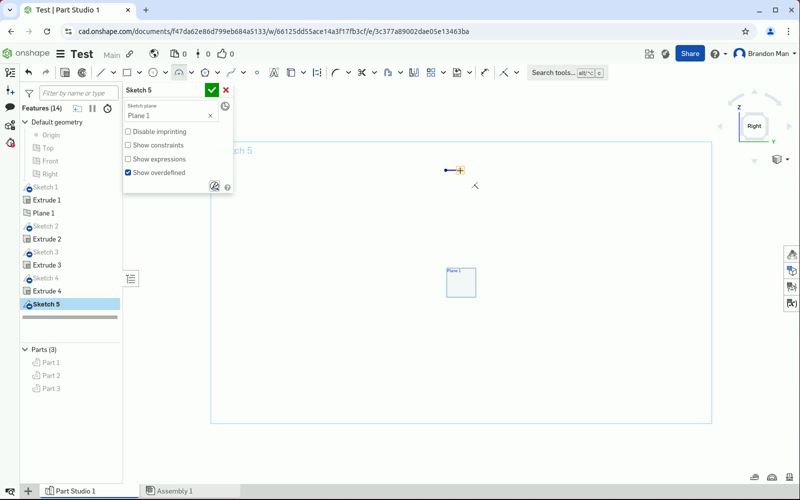
click(460, 170)
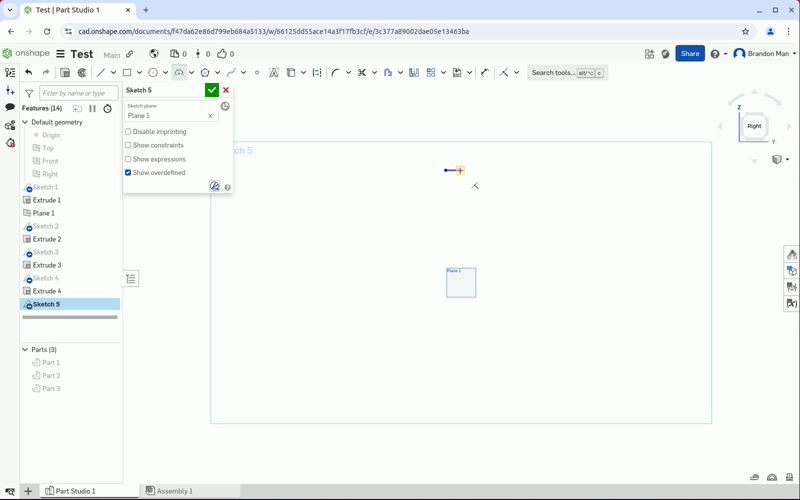
key_down(shift)
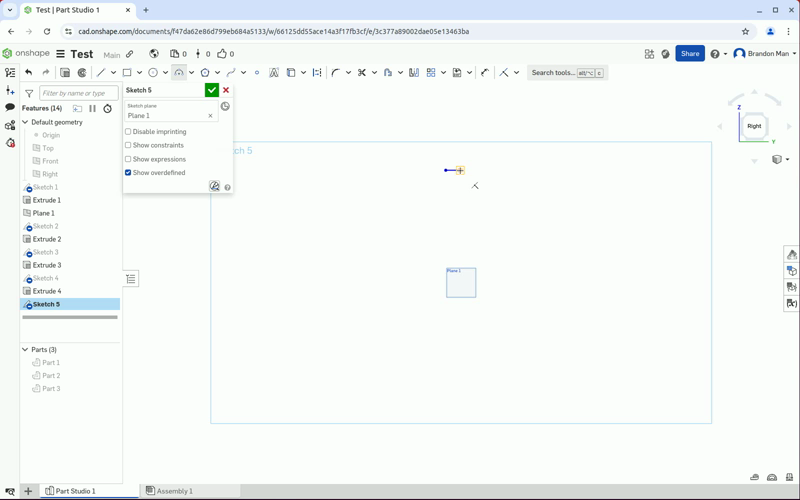
mouse_move(446, 169)
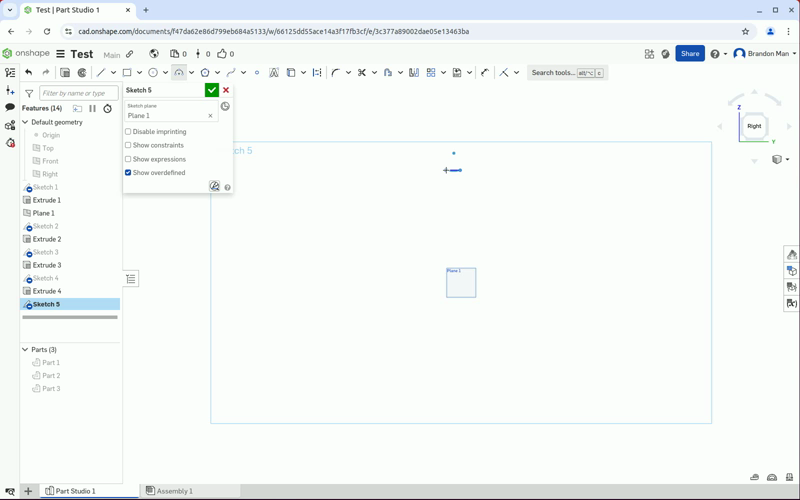
scroll(6)
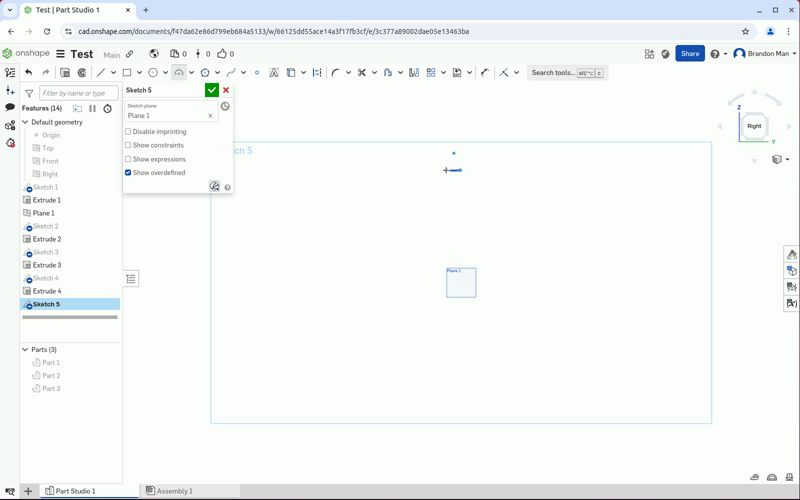
scroll(6)
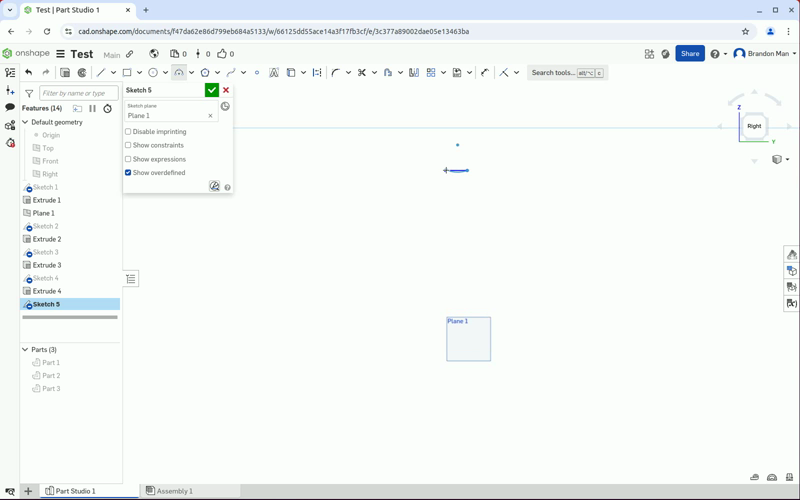
scroll(6)
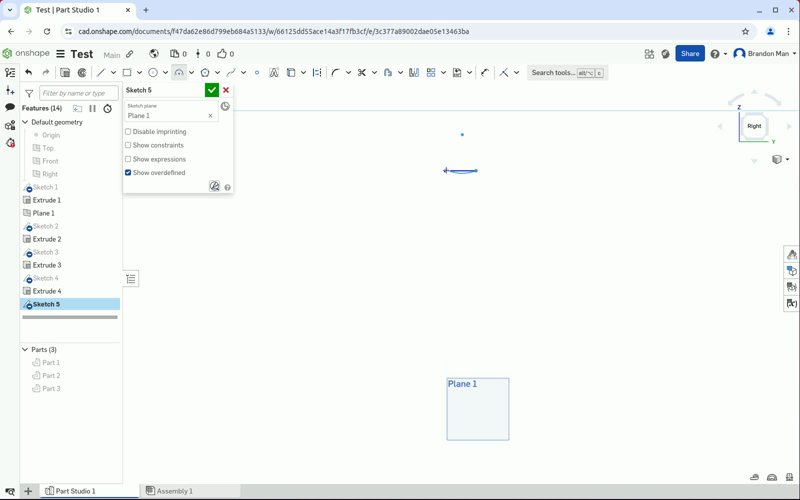
scroll(6)
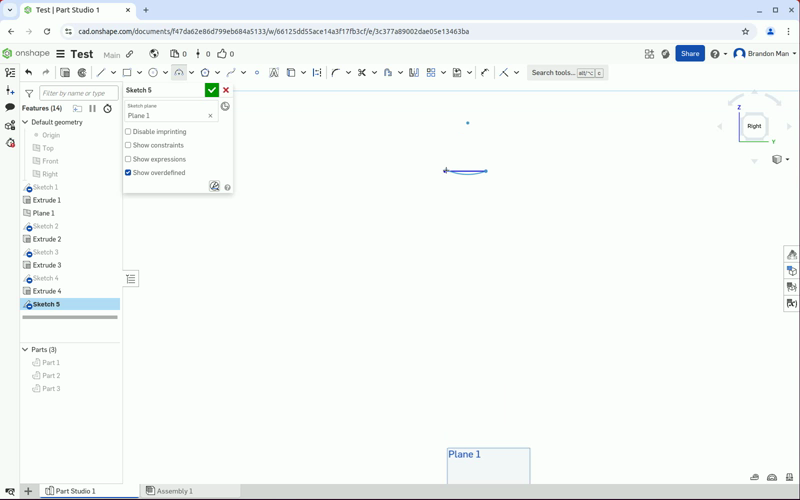
scroll(6)
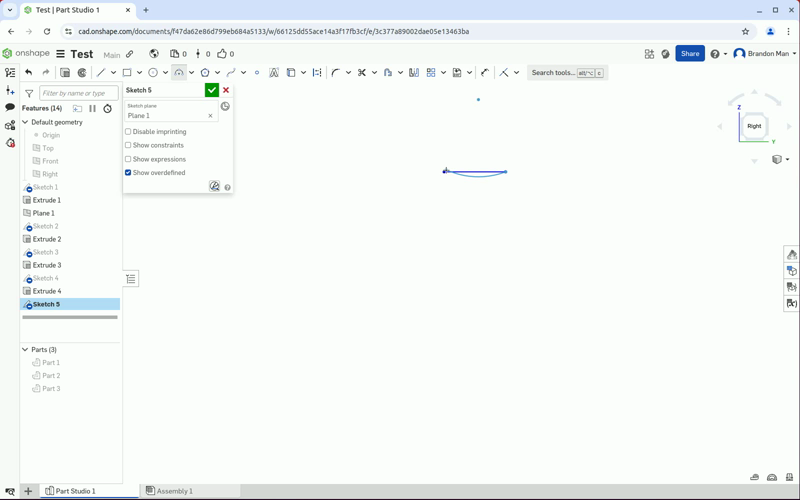
scroll(6)
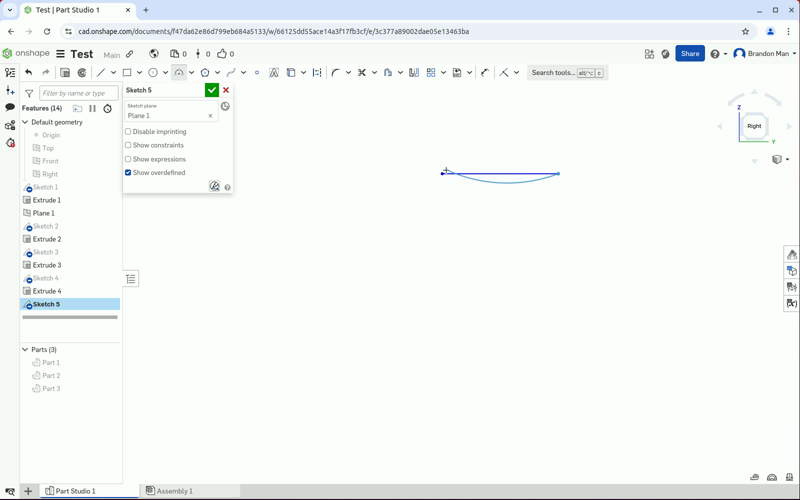
scroll(6)
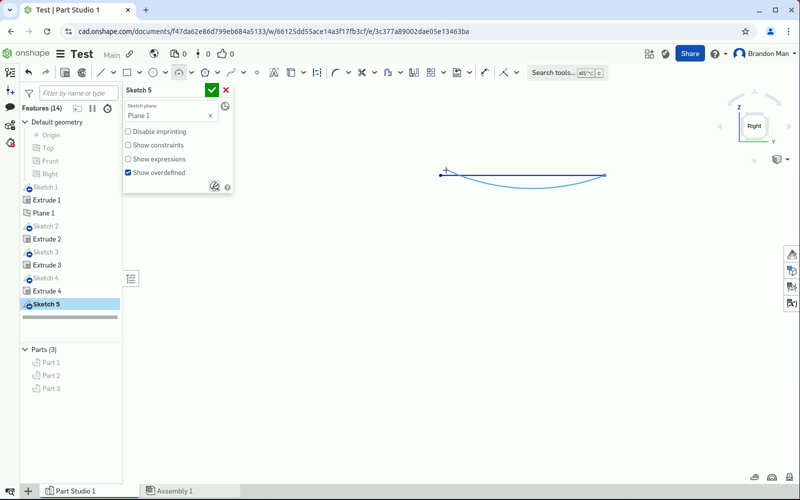
click(446, 169)
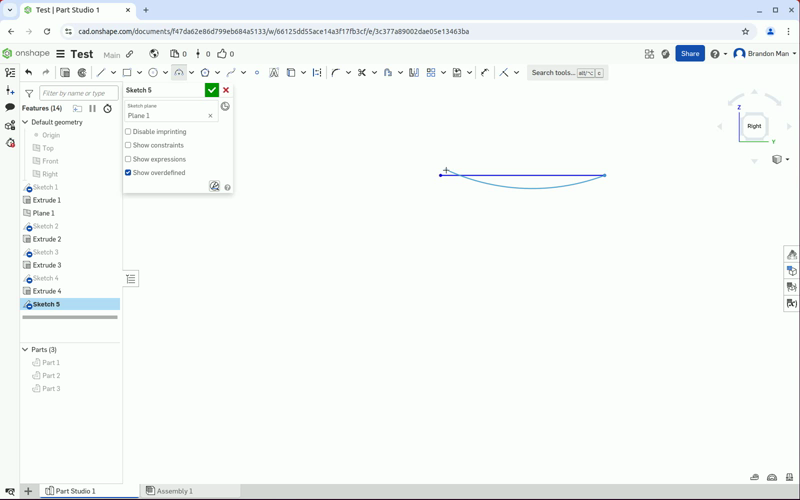
scroll(-6)
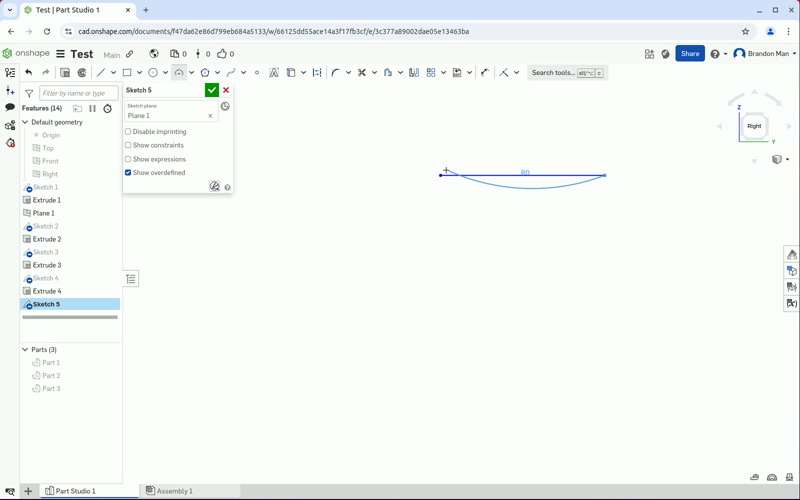
scroll(-6)
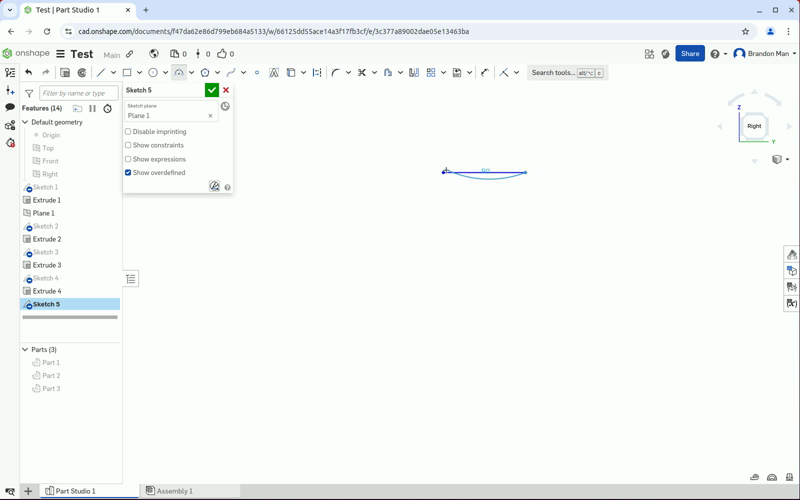
scroll(-6)
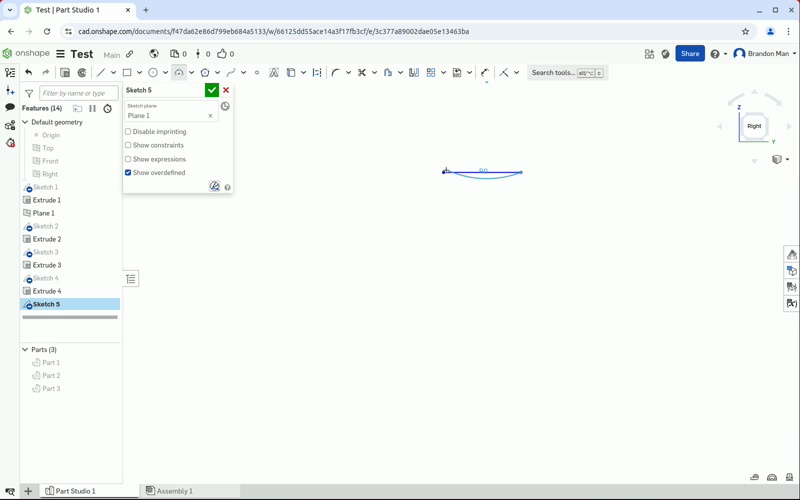
scroll(-6)
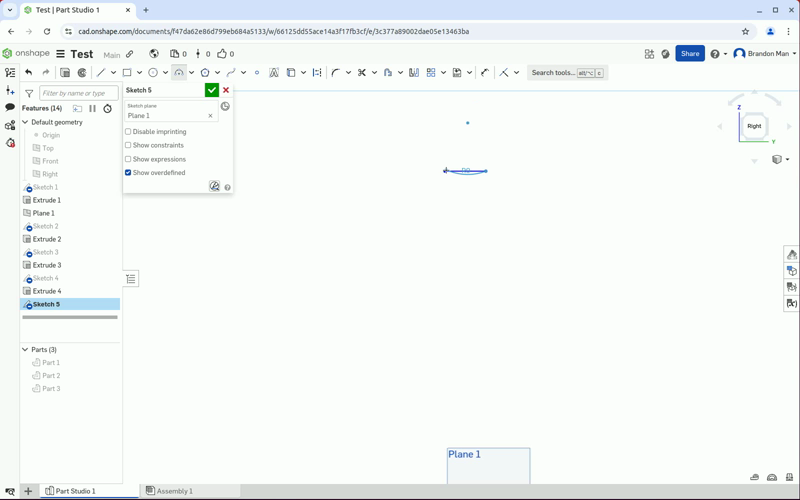
scroll(-6)
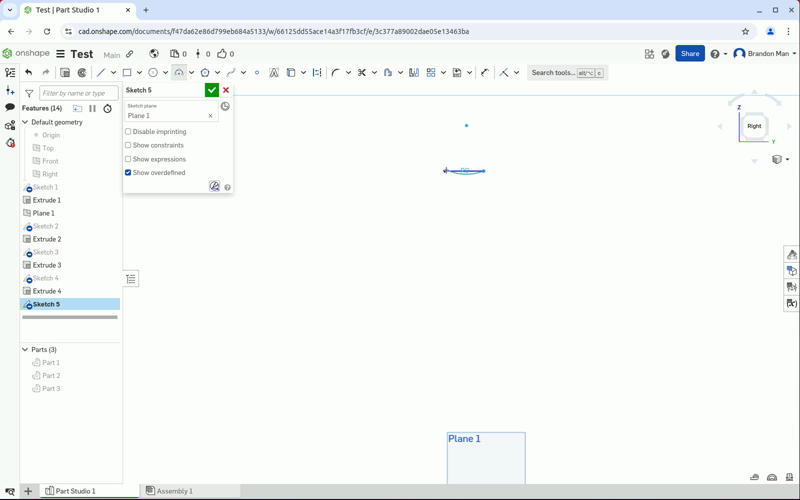
scroll(-6)
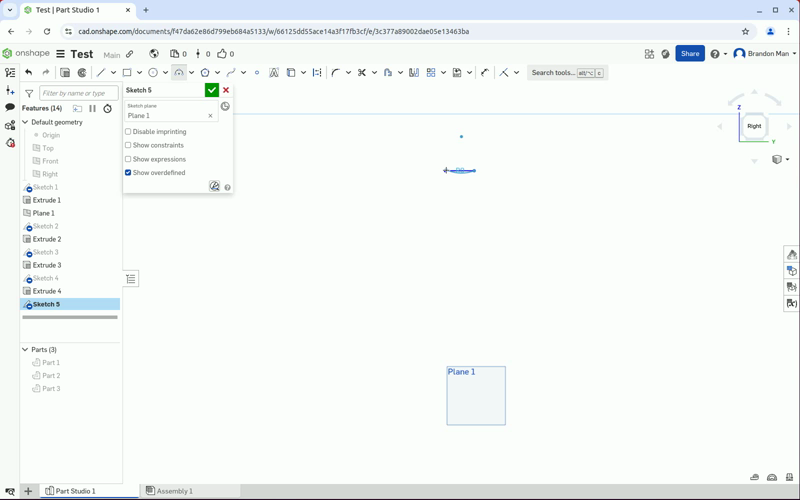
scroll(-6)
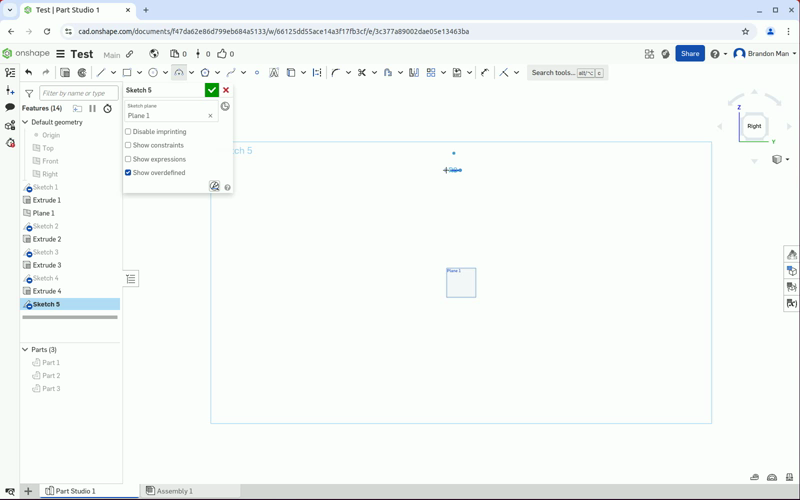
mouse_move(453, 165)
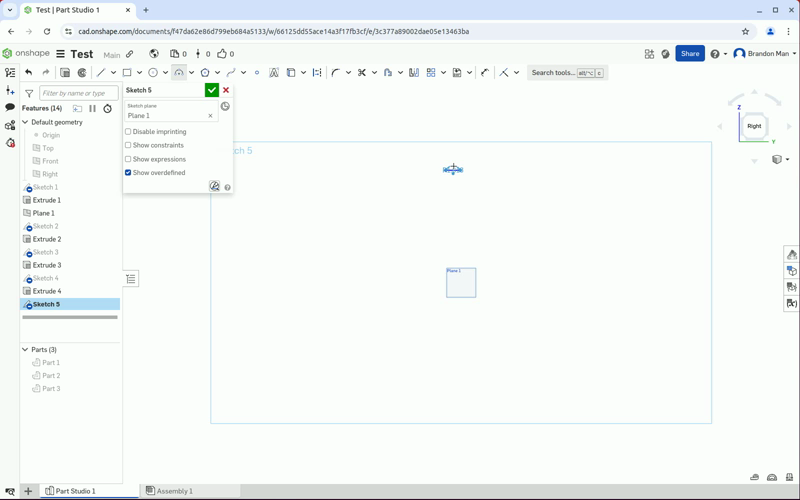
click(453, 165)
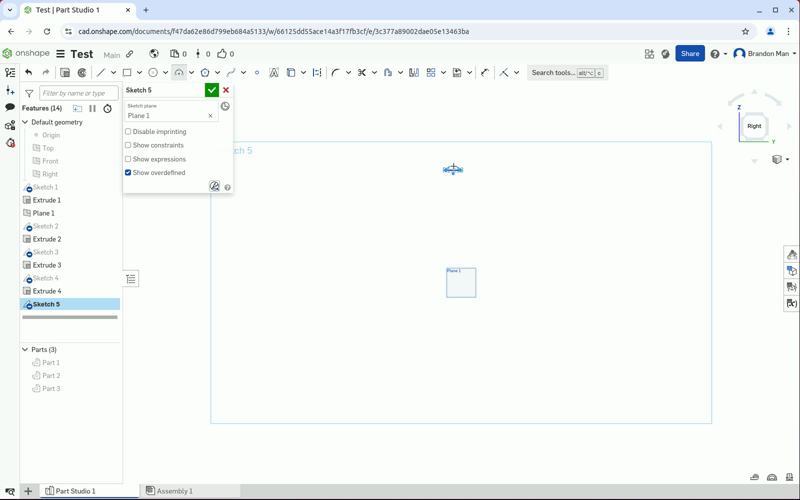
key_up(shift)
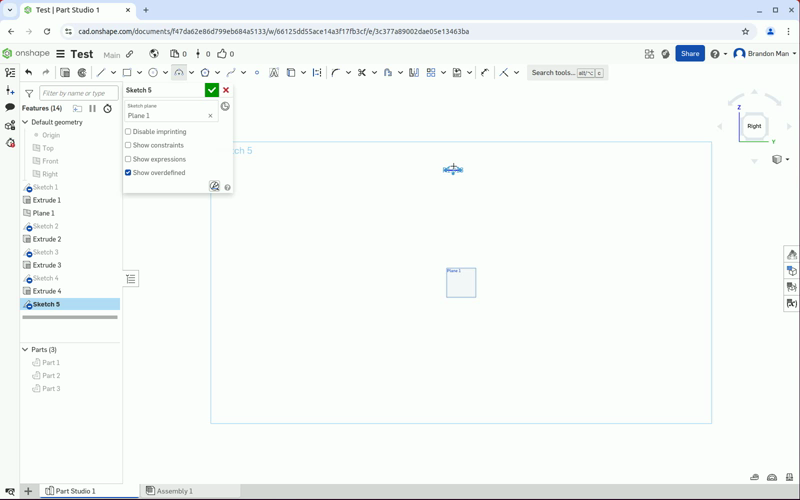
key(esc)
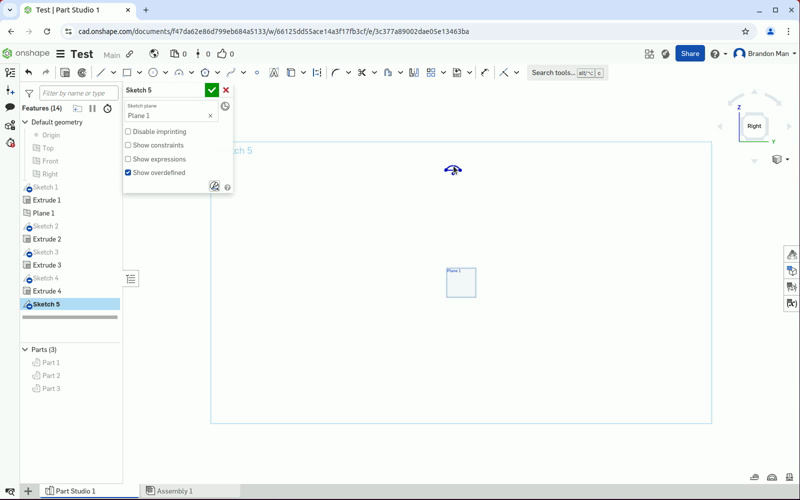
key(l)
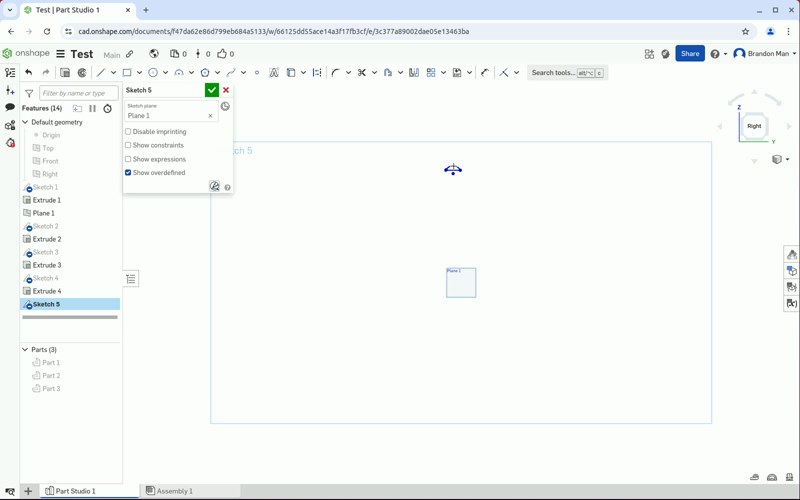
mouse_move(446, 169)
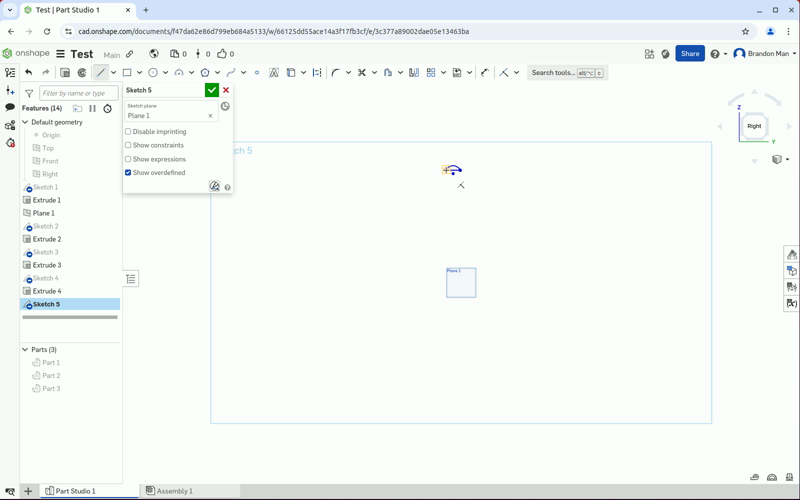
scroll(6)
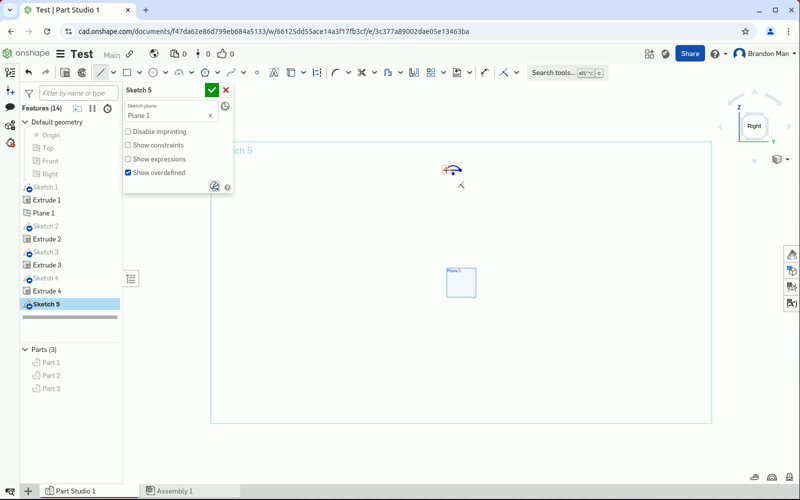
scroll(6)
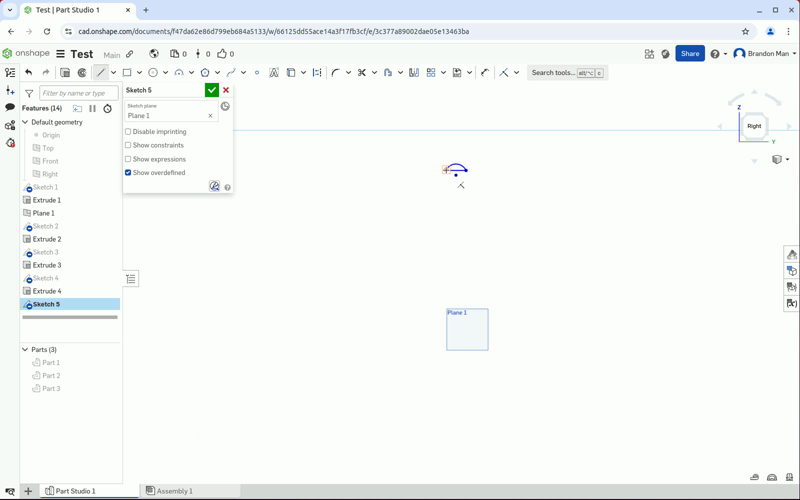
scroll(6)
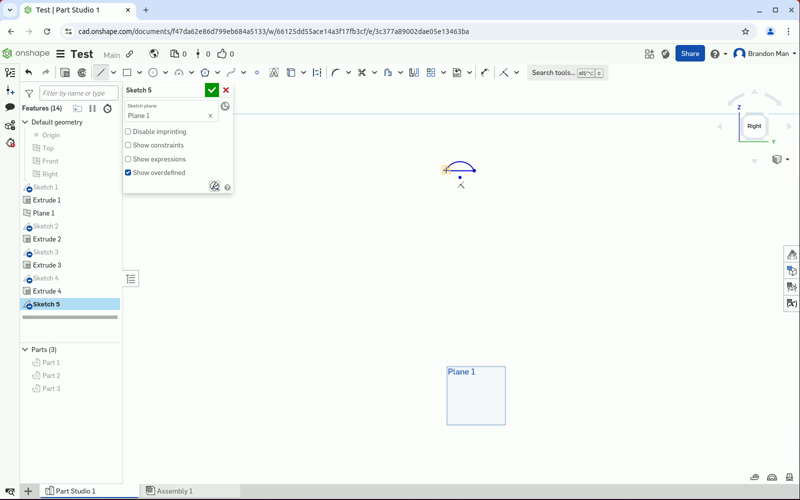
scroll(6)
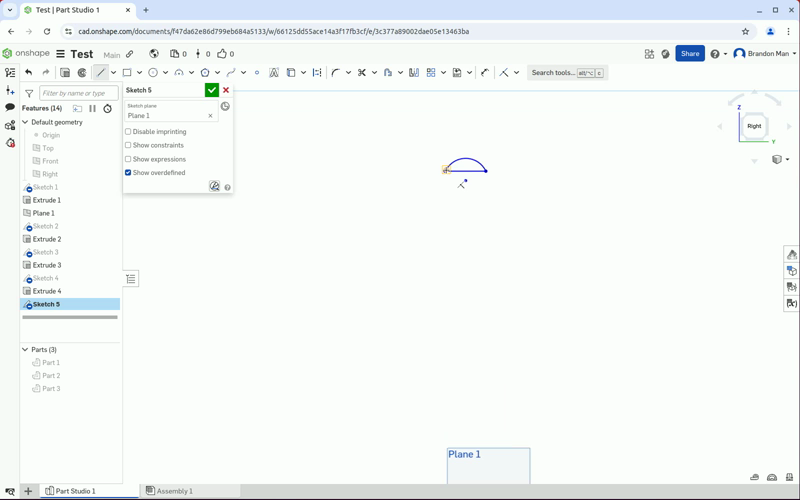
scroll(6)
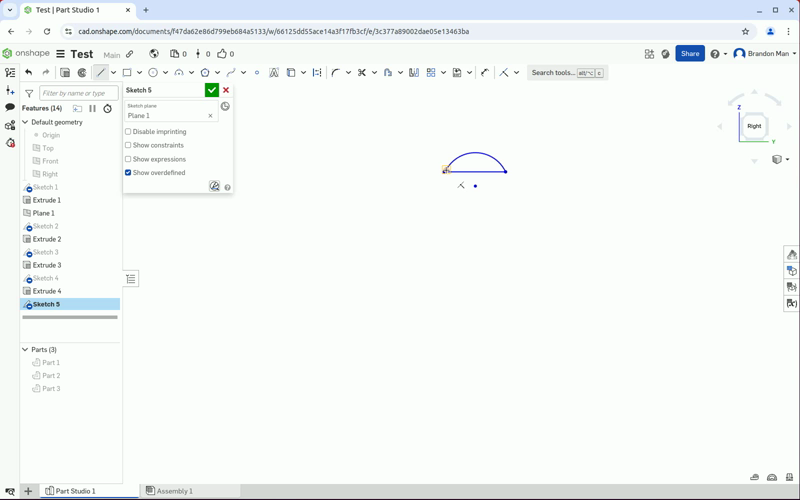
scroll(6)
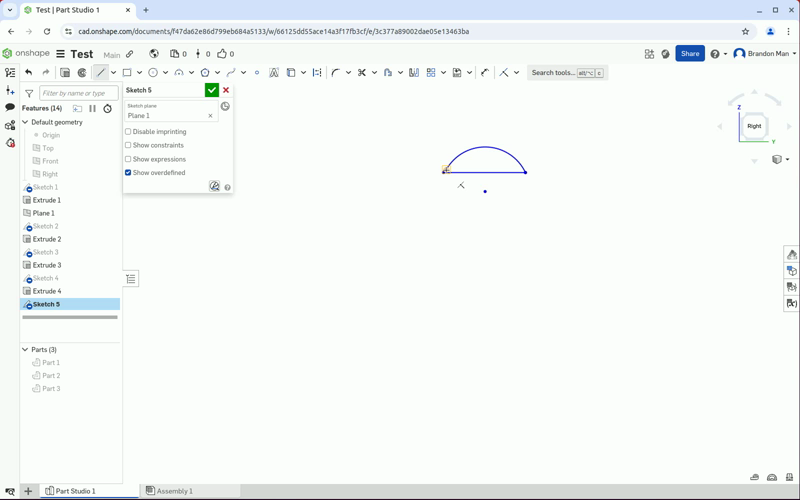
scroll(6)
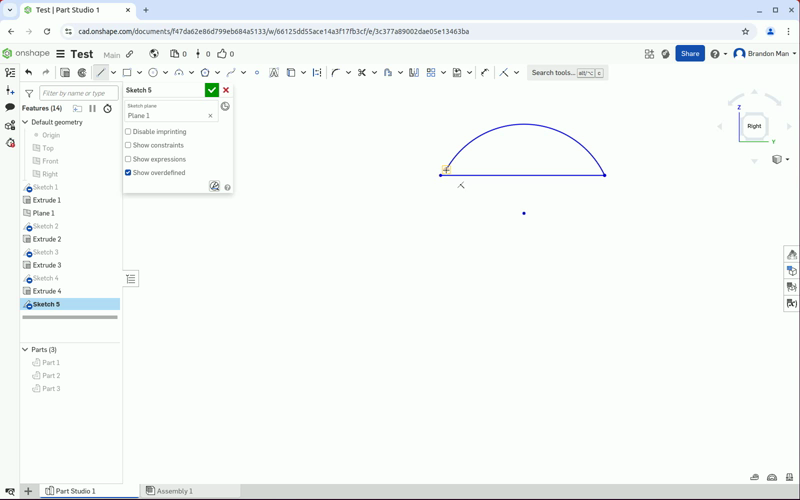
click(446, 169)
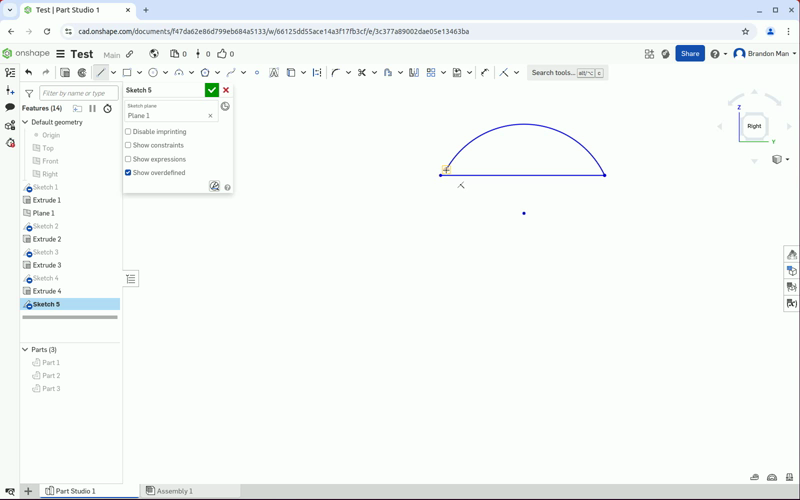
scroll(-6)
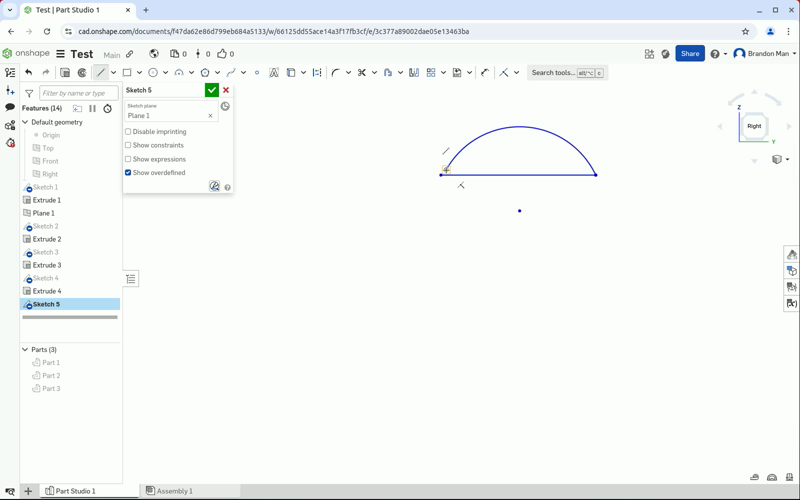
scroll(-6)
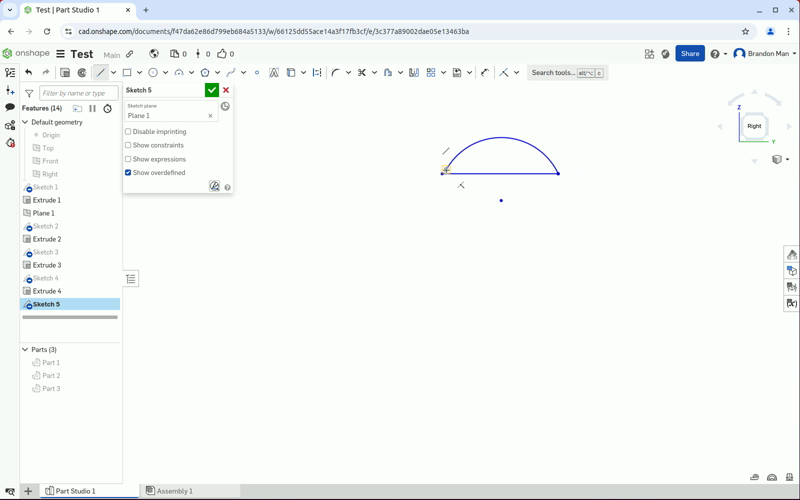
scroll(-6)
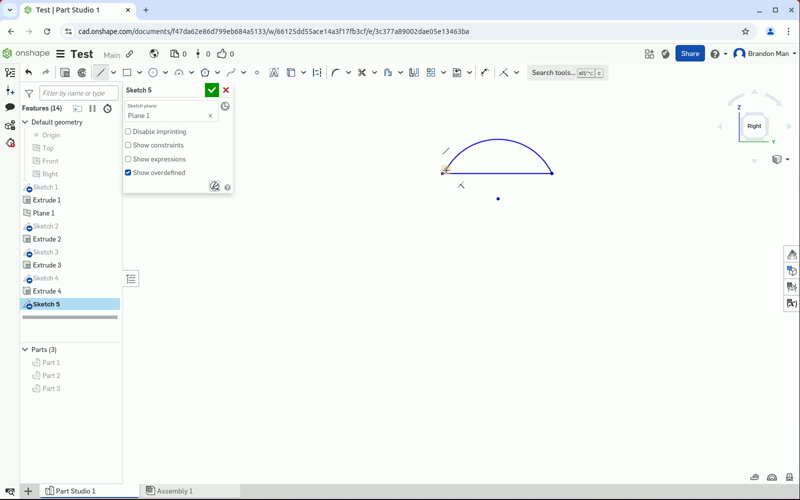
scroll(-6)
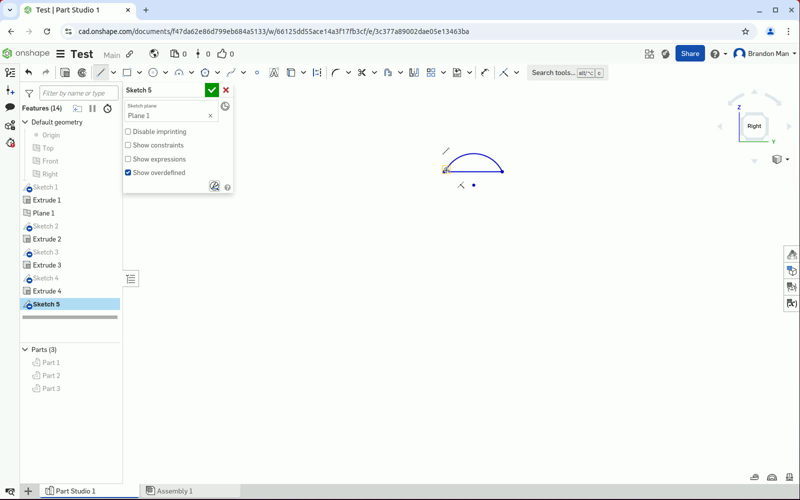
scroll(-6)
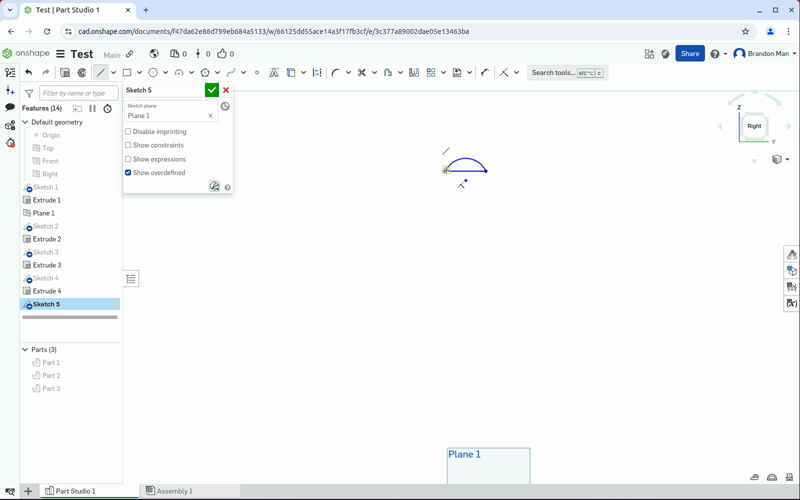
scroll(-6)
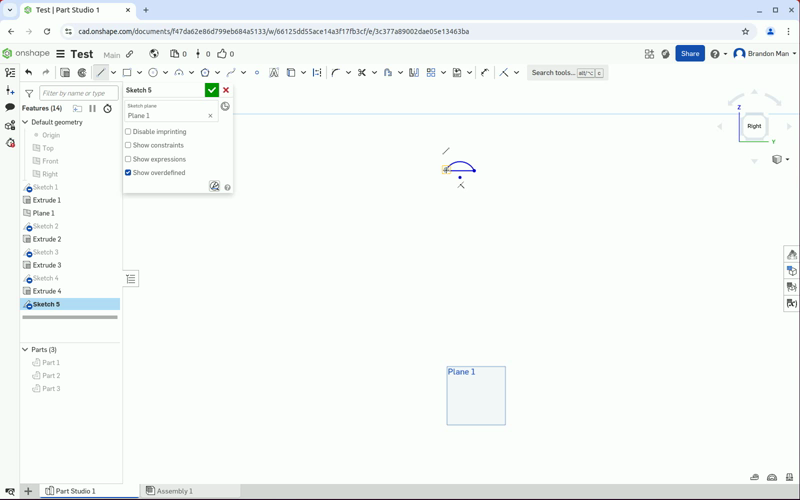
scroll(-6)
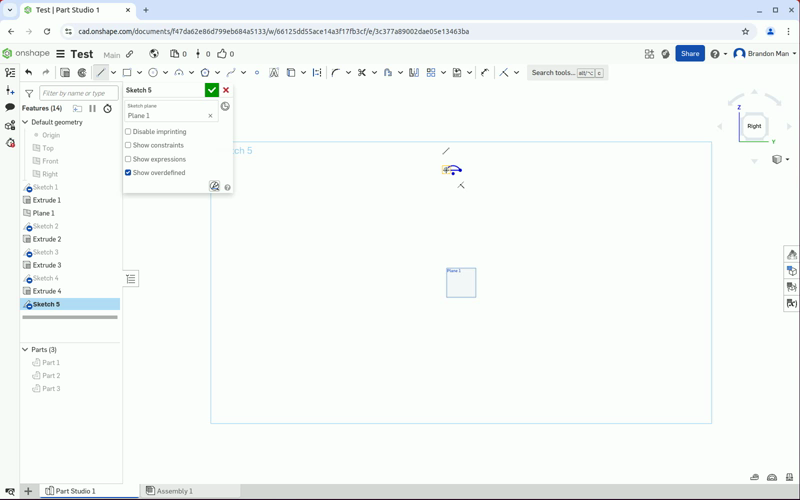
mouse_move(476, 169)
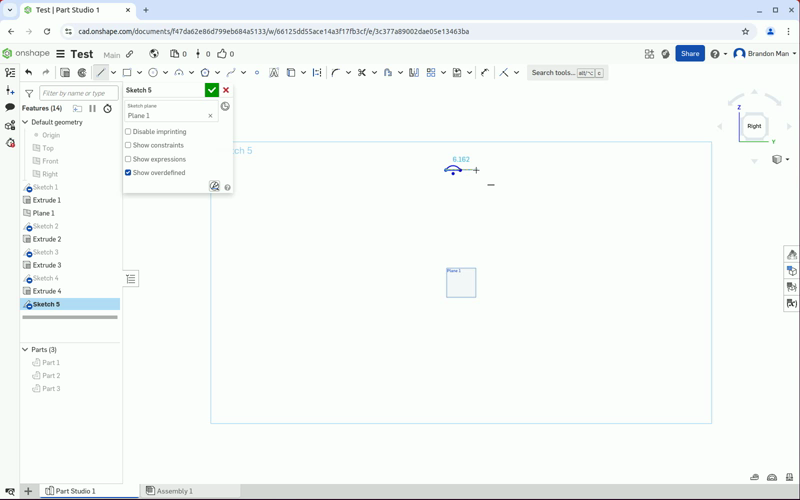
key_down(shift)
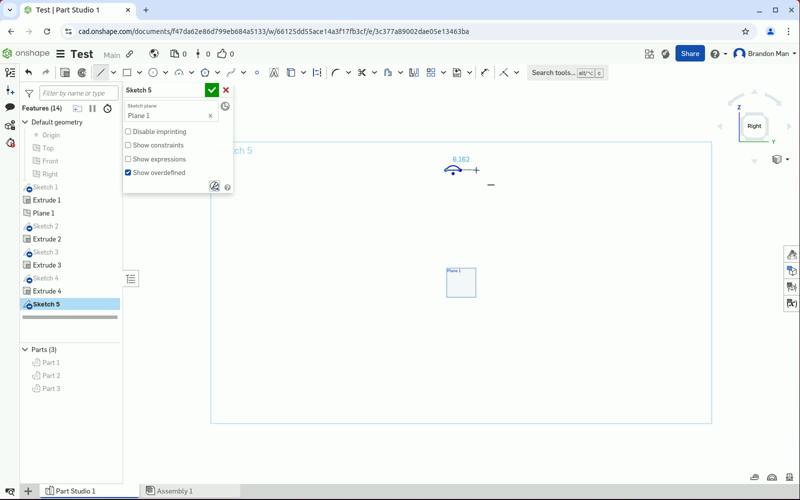
mouse_move(445, 170)
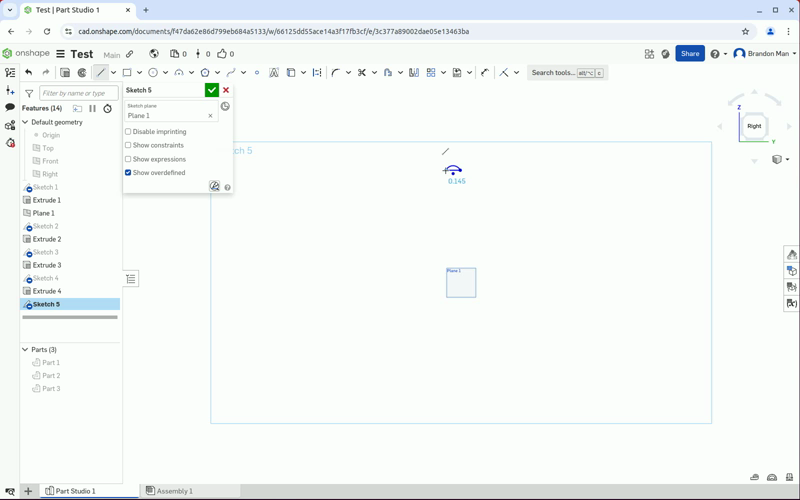
scroll(6)
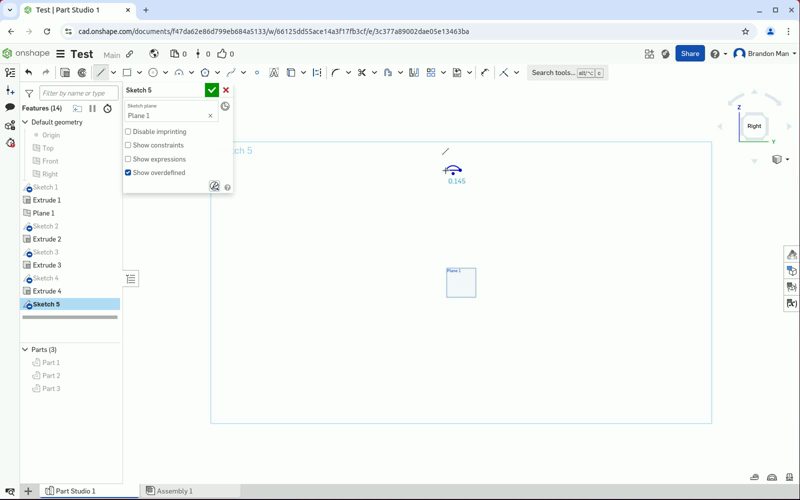
scroll(6)
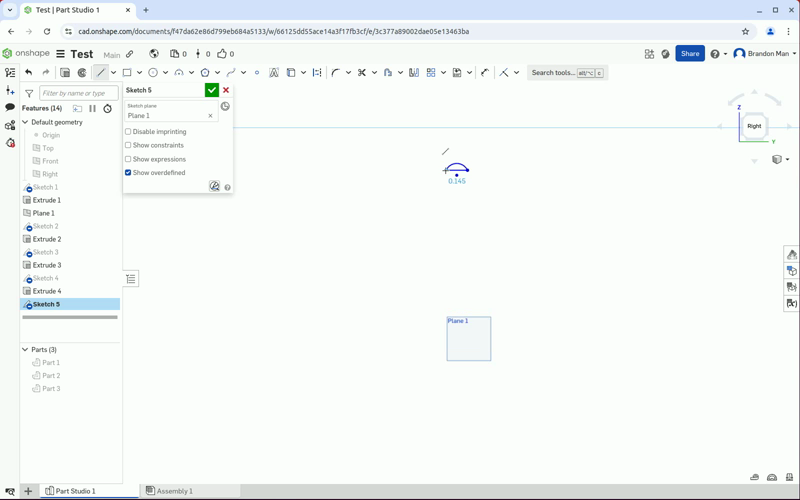
scroll(6)
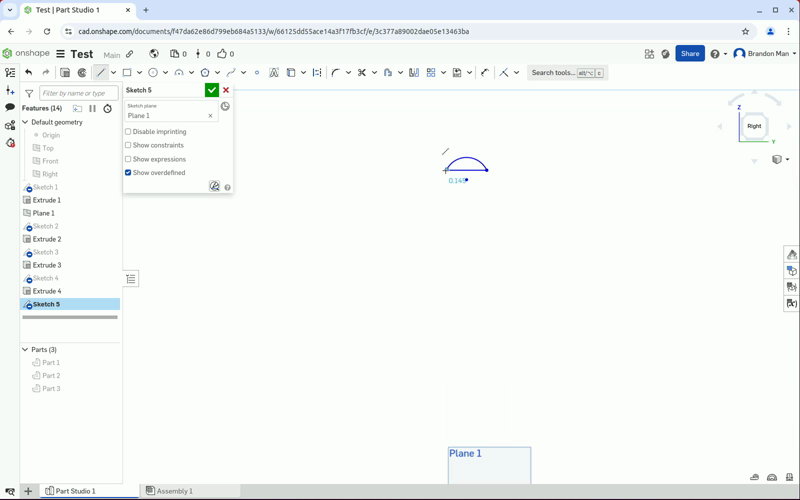
scroll(6)
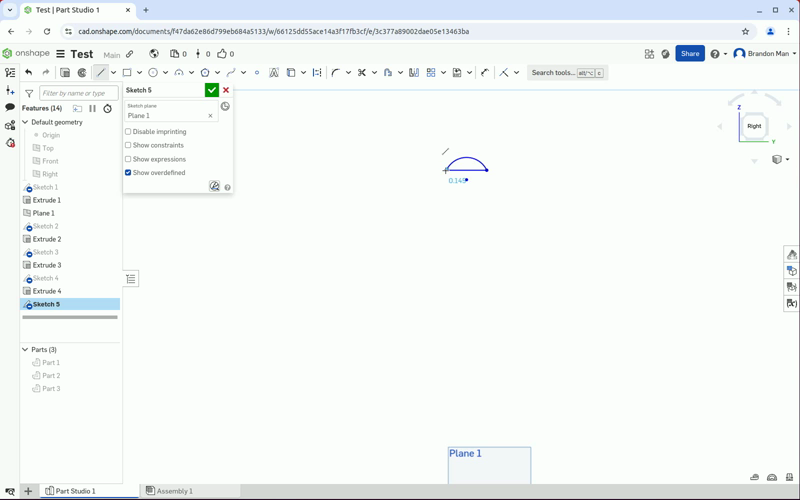
scroll(6)
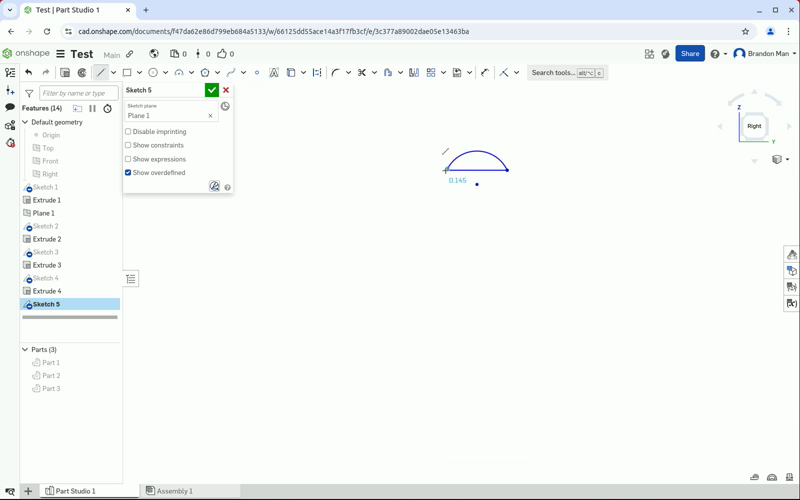
scroll(6)
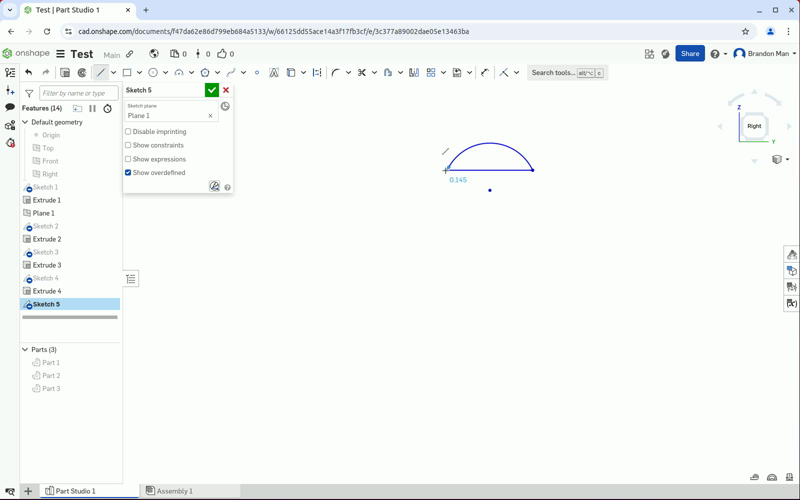
scroll(6)
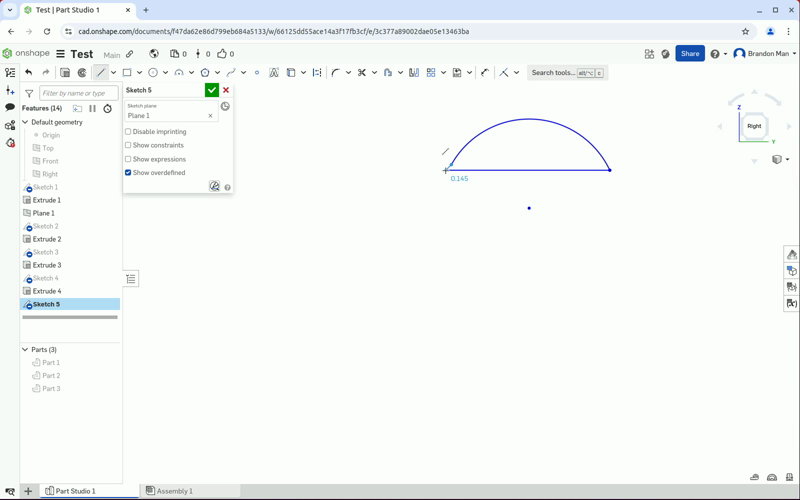
key_up(shift)
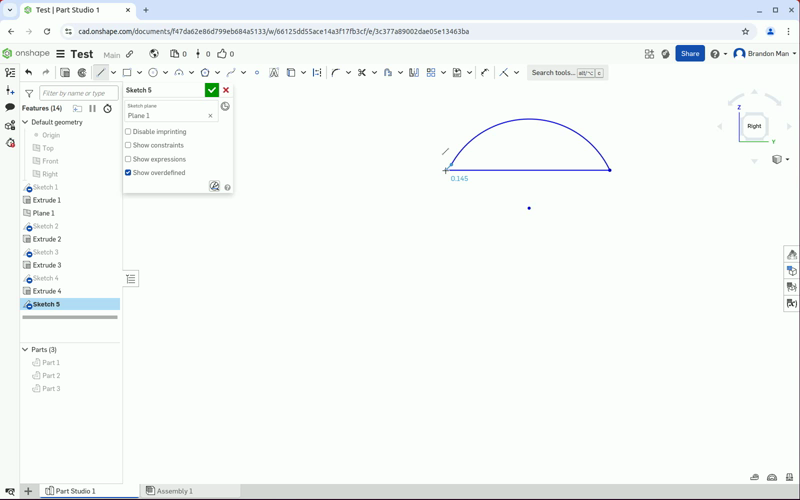
click(445, 170)
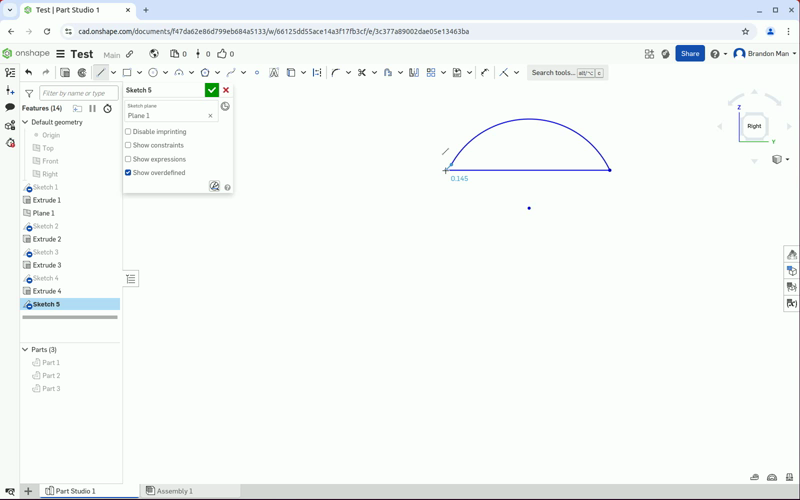
scroll(-6)
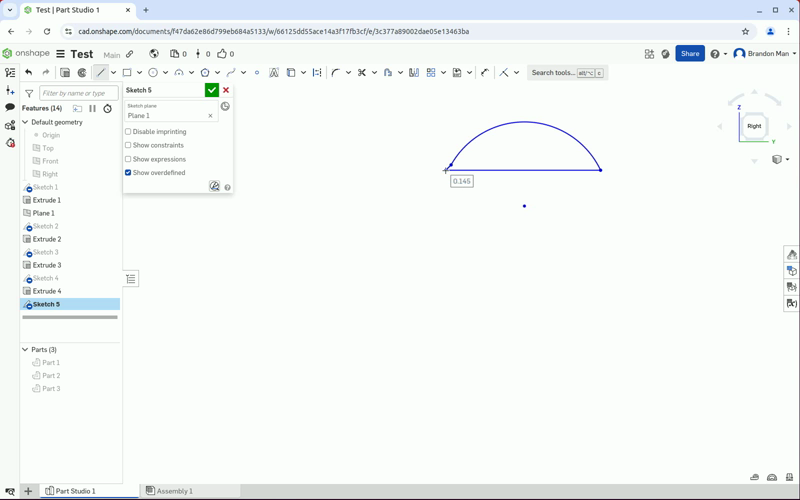
scroll(-6)
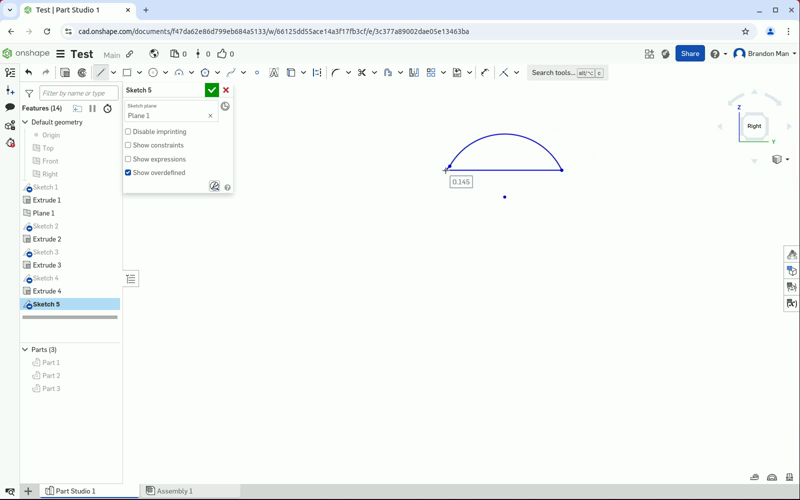
scroll(-6)
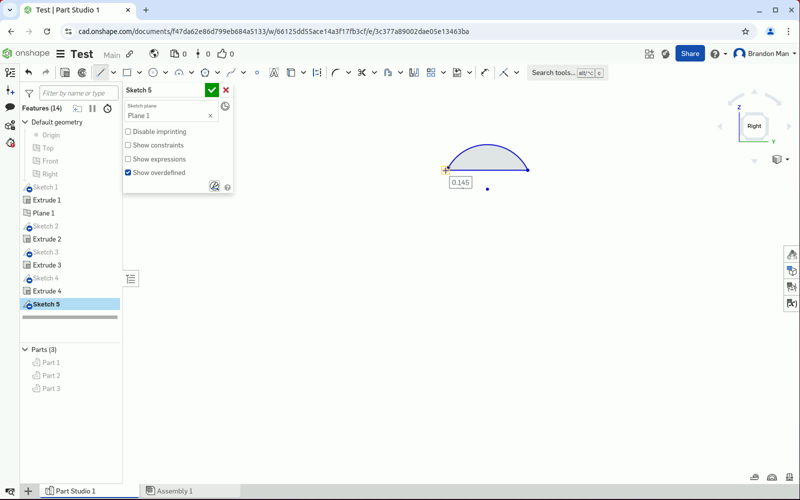
scroll(-6)
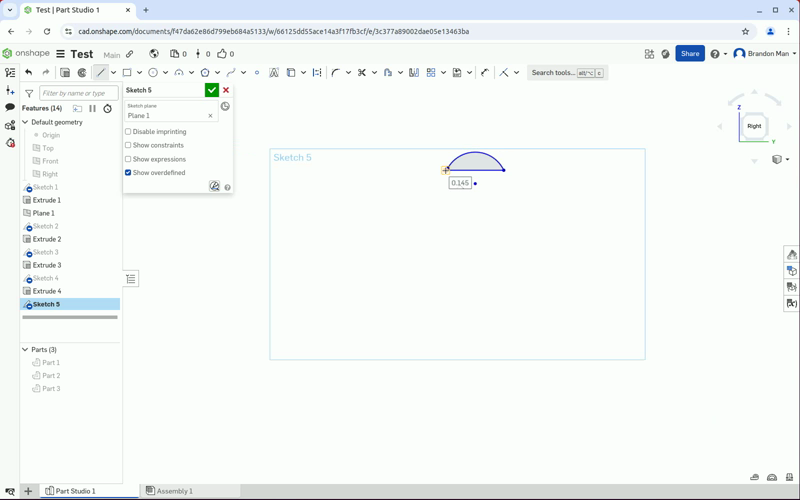
scroll(-6)
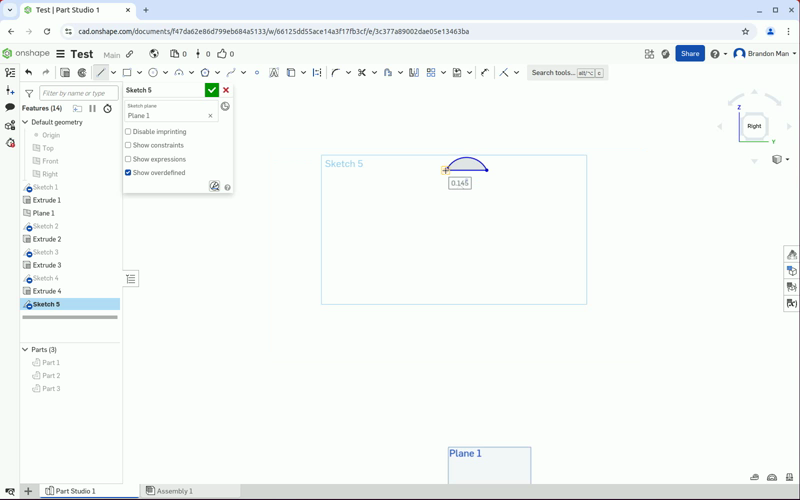
scroll(-6)
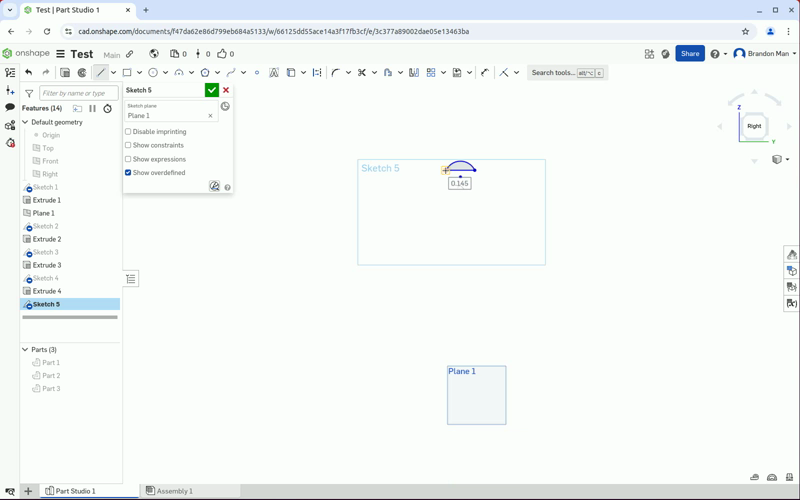
scroll(-6)
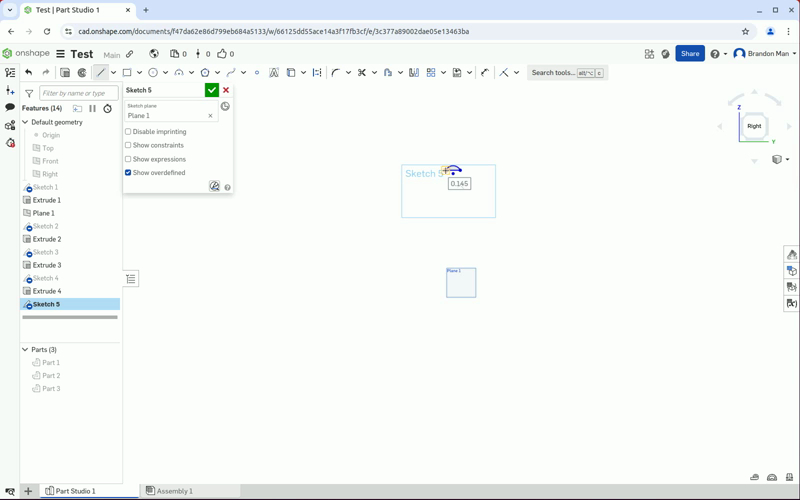
key(esc)
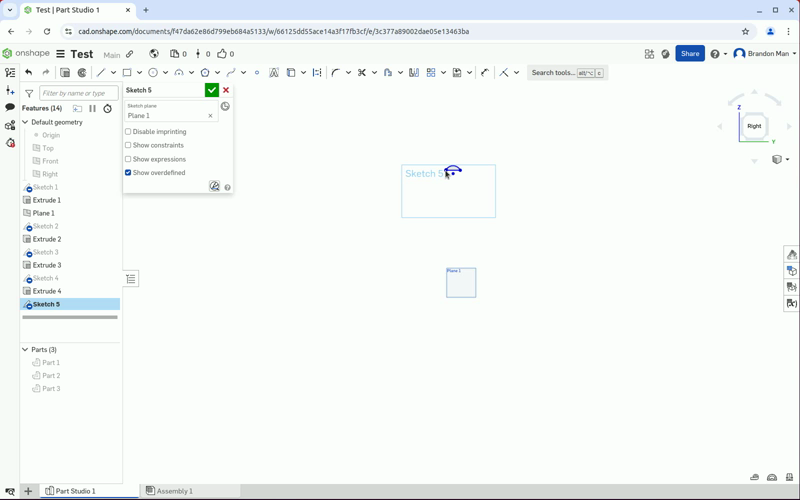
mouse_move(457, 168)
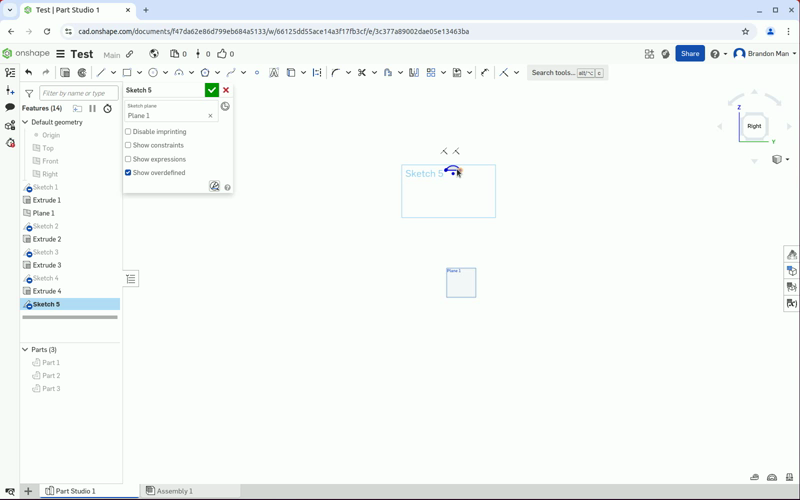
scroll(6)
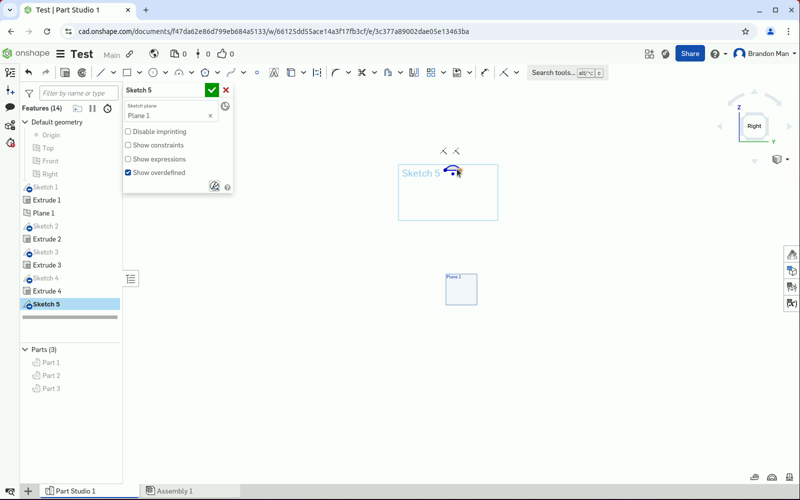
scroll(6)
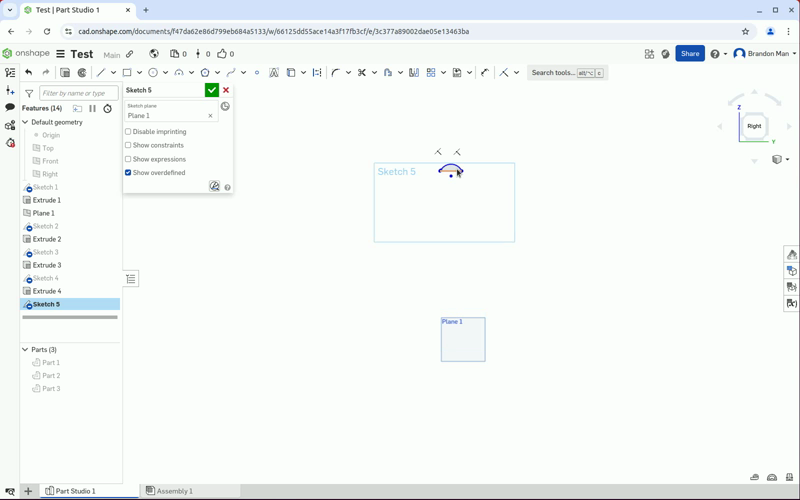
scroll(6)
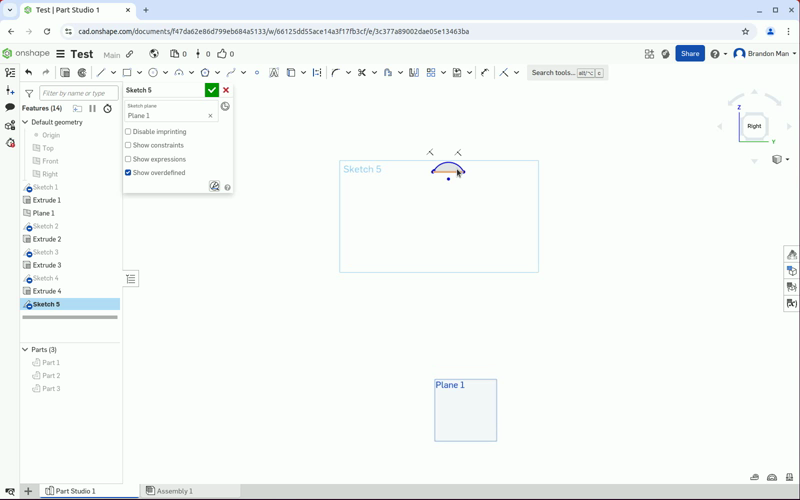
scroll(6)
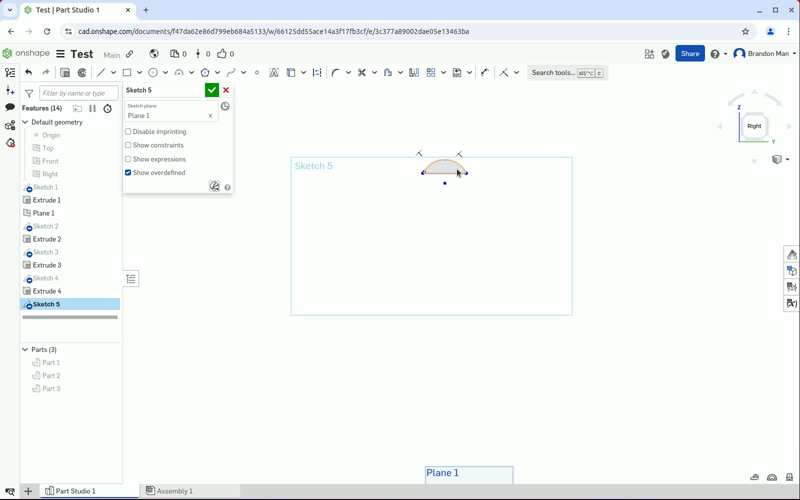
scroll(6)
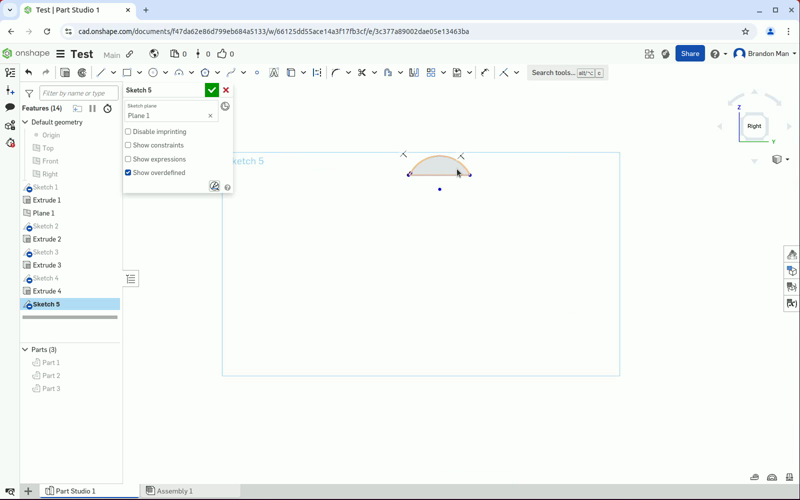
scroll(6)
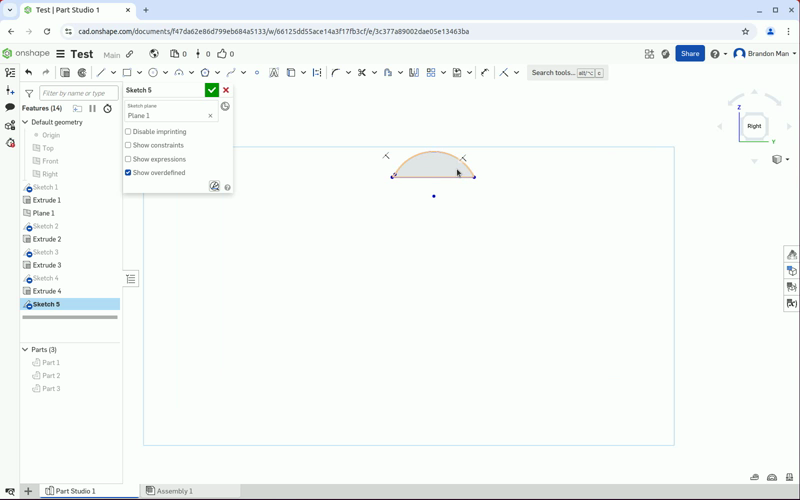
scroll(6)
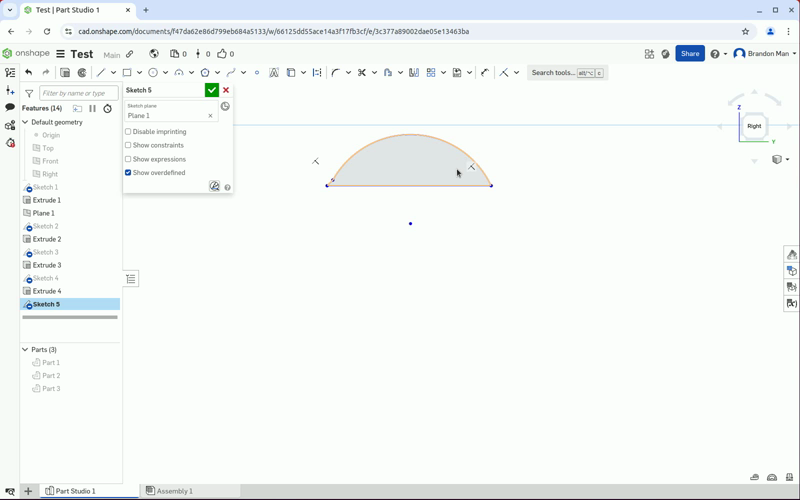
click(457, 168)
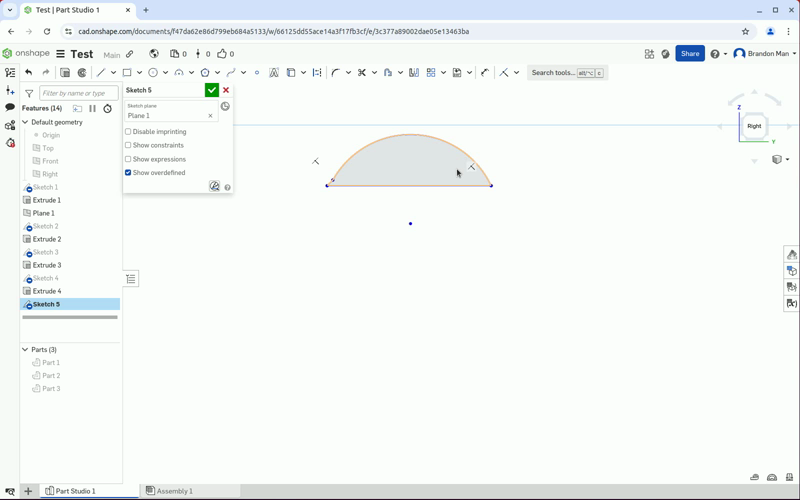
scroll(-6)
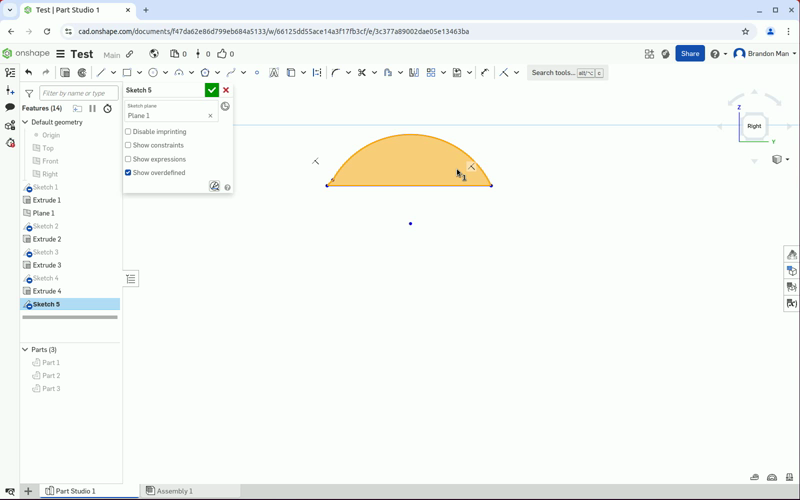
scroll(-6)
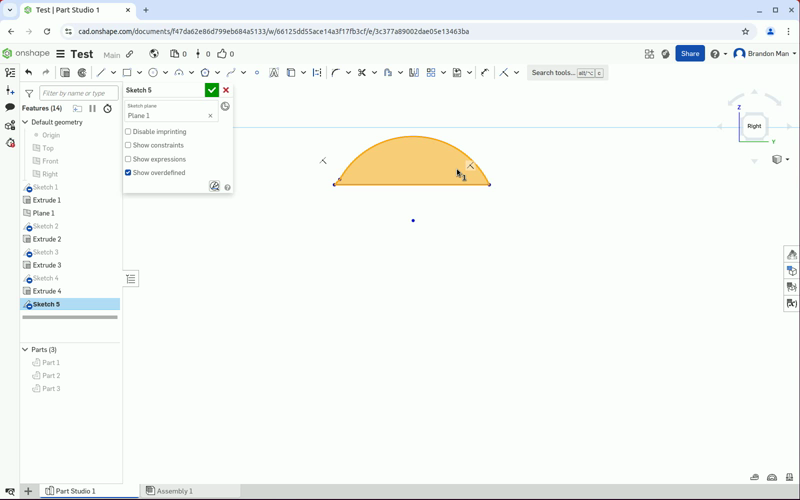
scroll(-6)
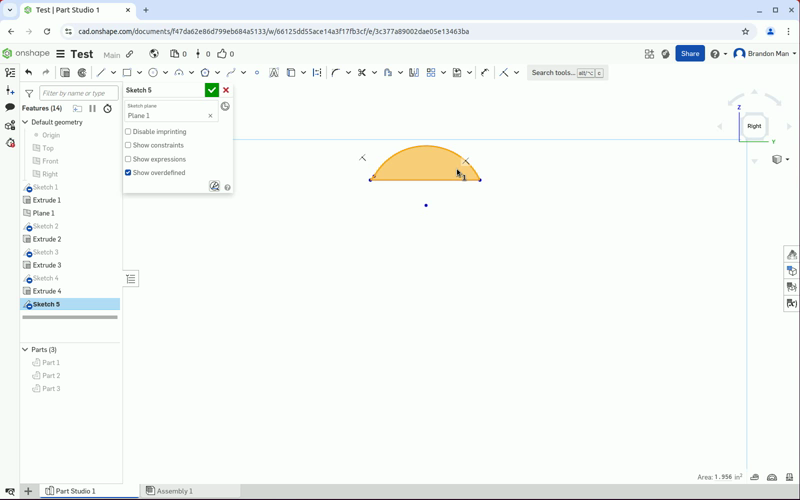
scroll(-6)
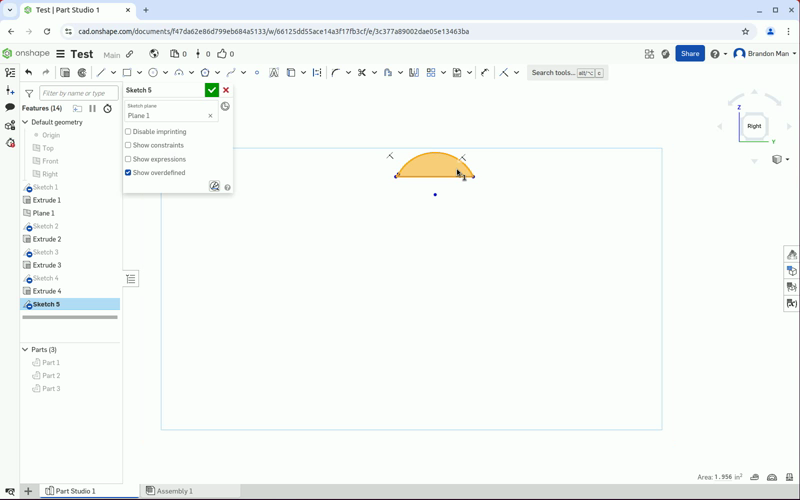
scroll(-6)
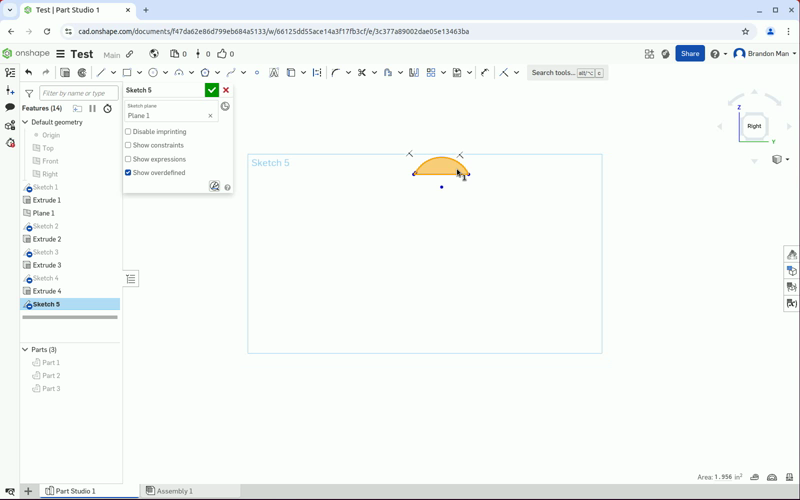
scroll(-6)
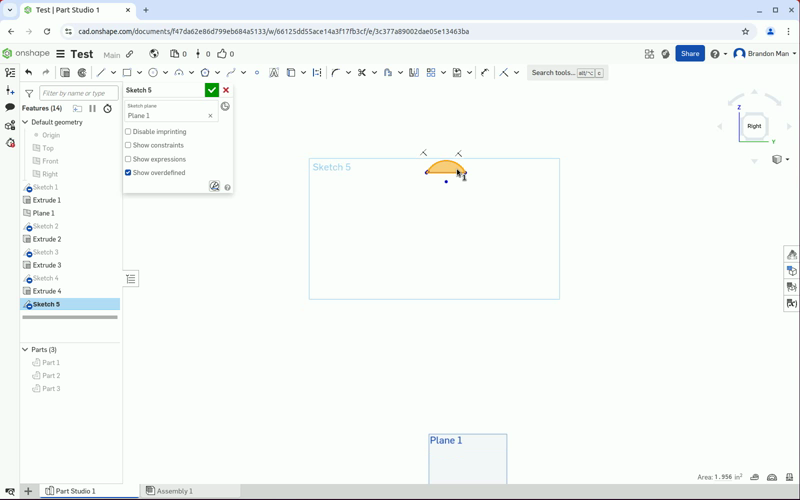
scroll(-6)
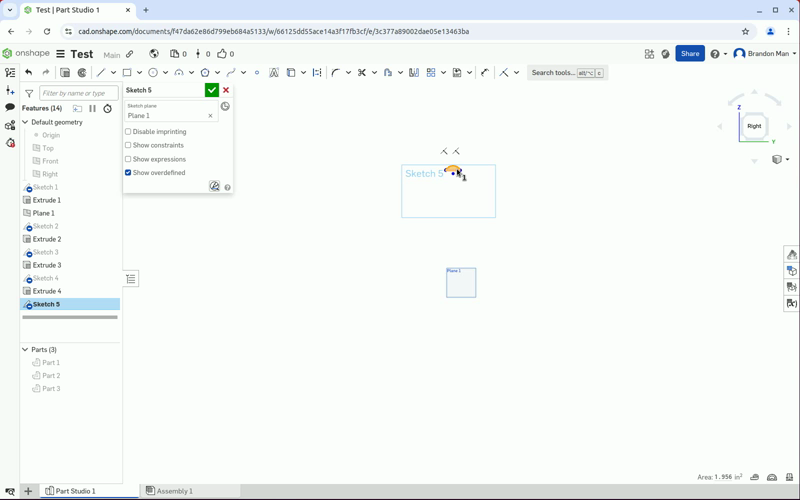
mouse_move(73, 352)
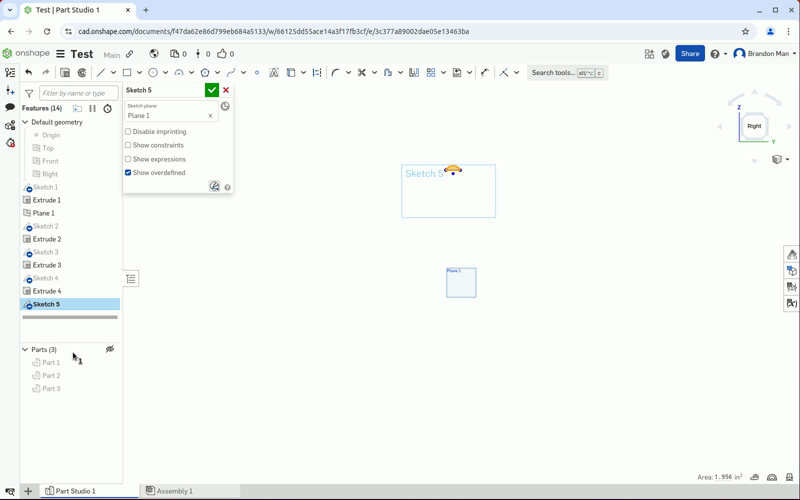
key(shift+y)
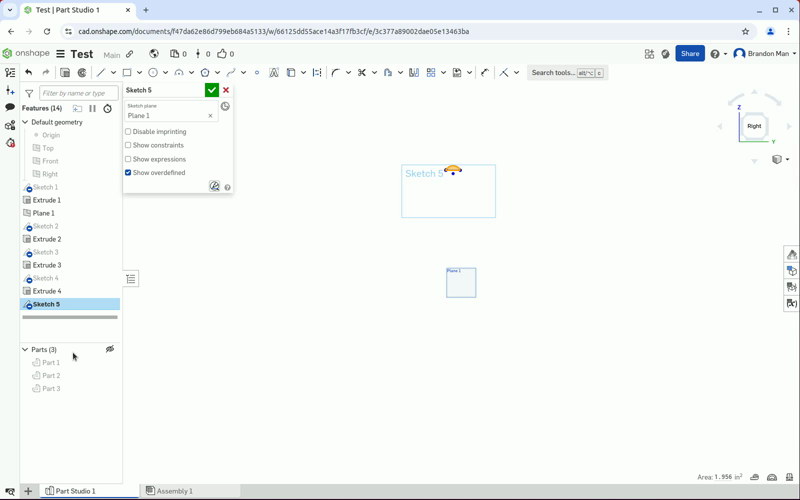
key(shift+e)
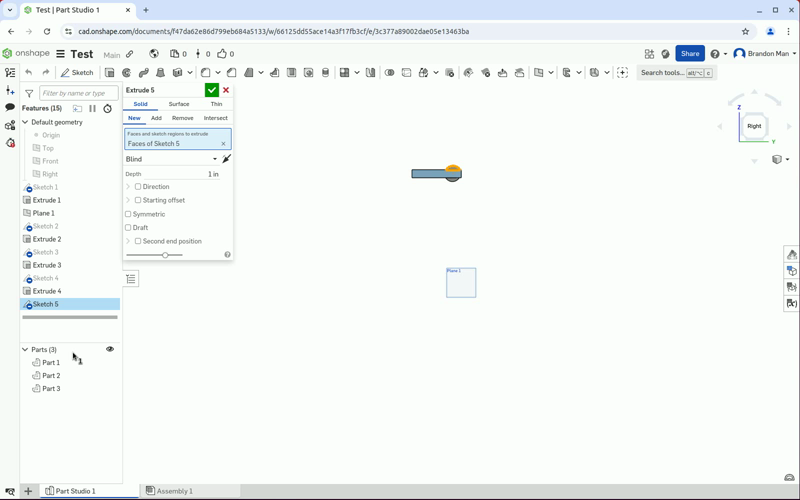
mouse_move(143, 106)
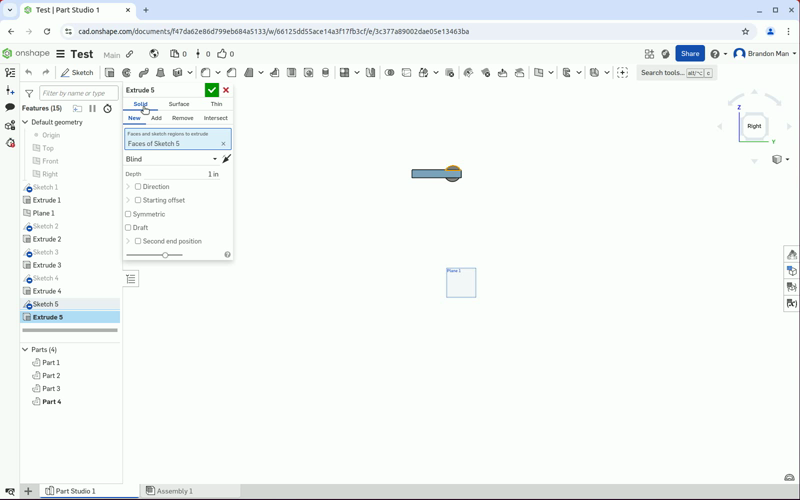
click(143, 106)
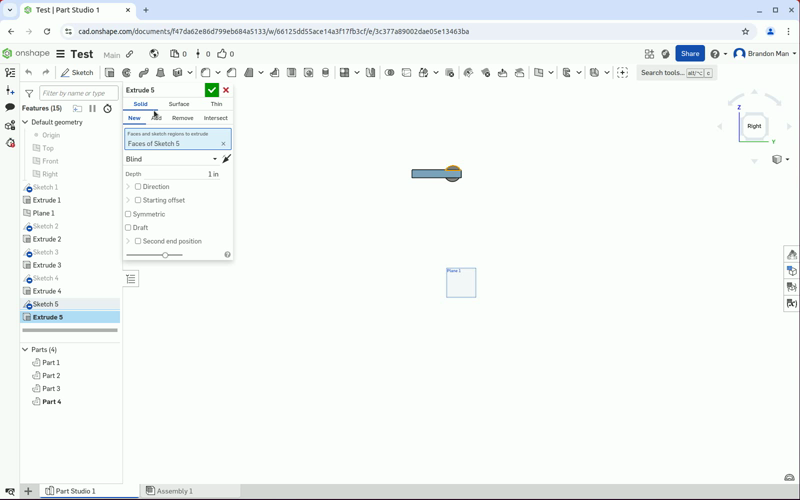
mouse_move(186, 120)
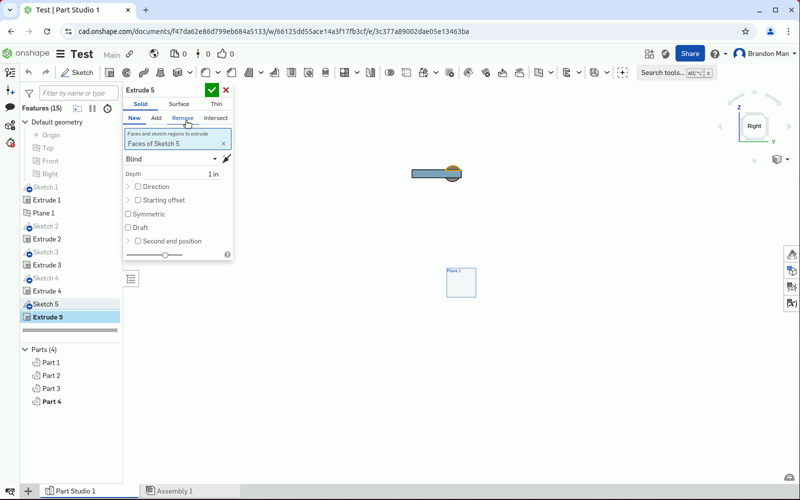
click(186, 120)
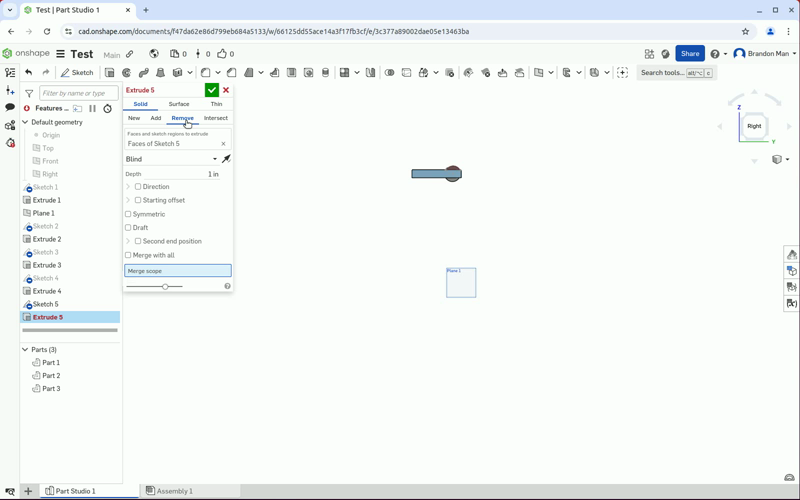
key(tab, 4)
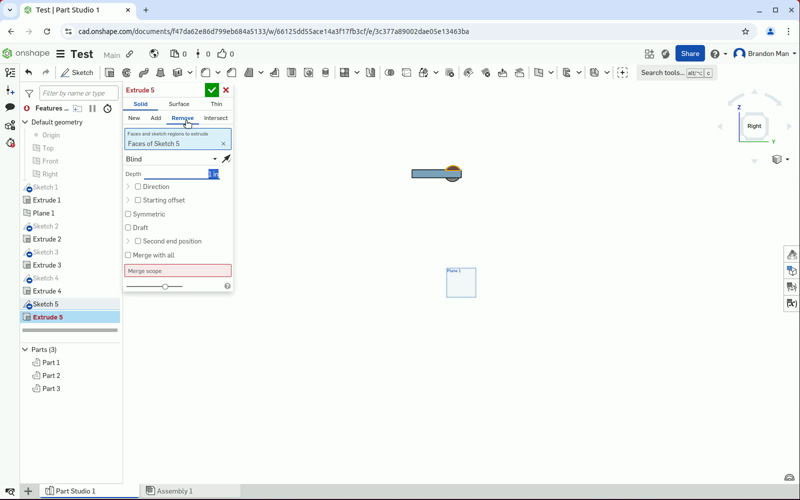
text(21.664)
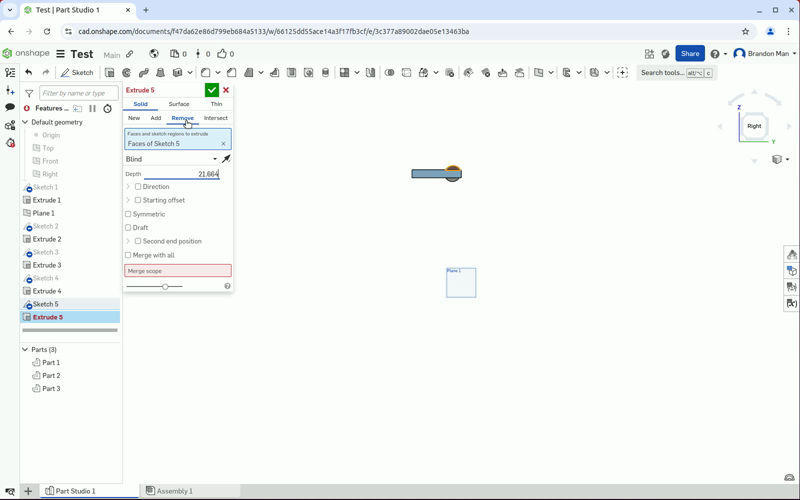
key(tab, 6)
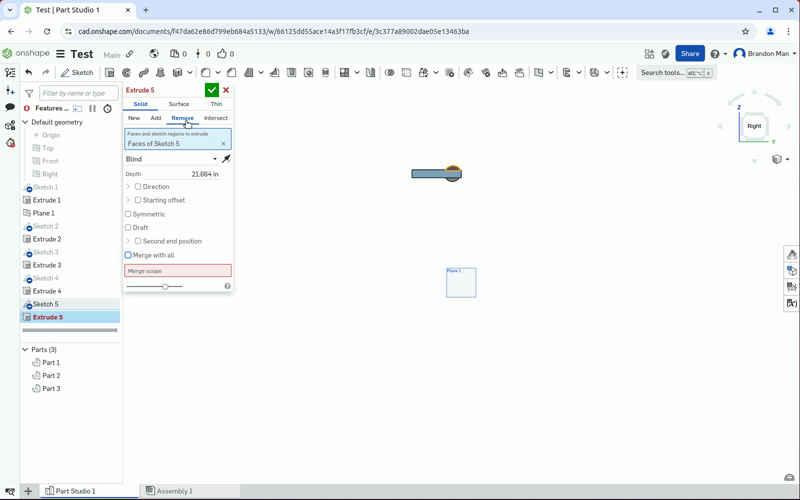
key(space)
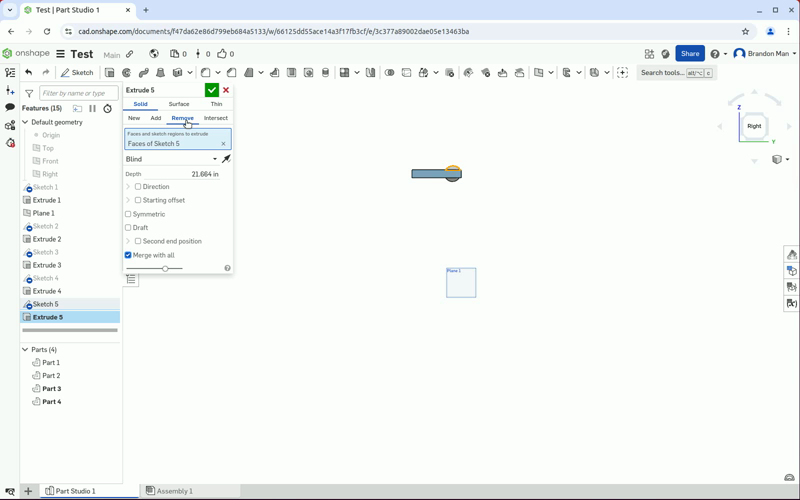
key(enter)
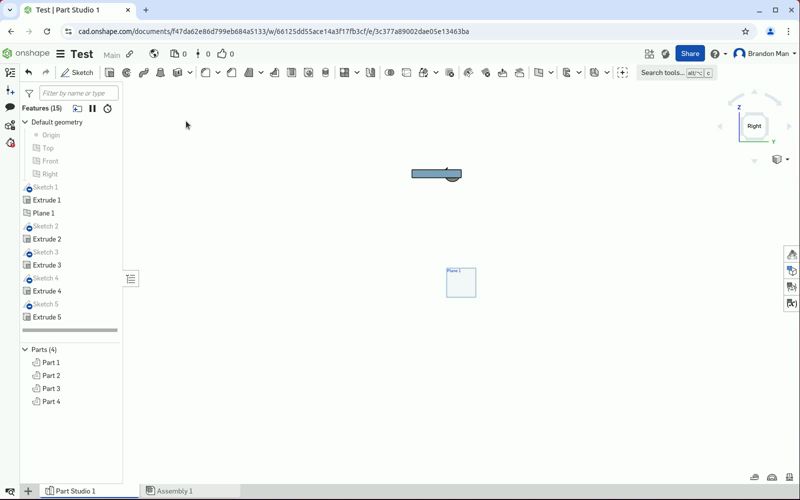
key(shift+h)
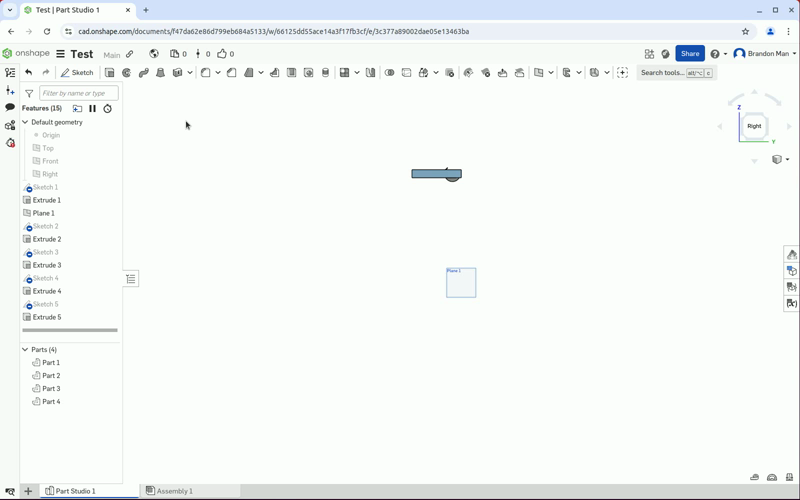
key(shift+h)
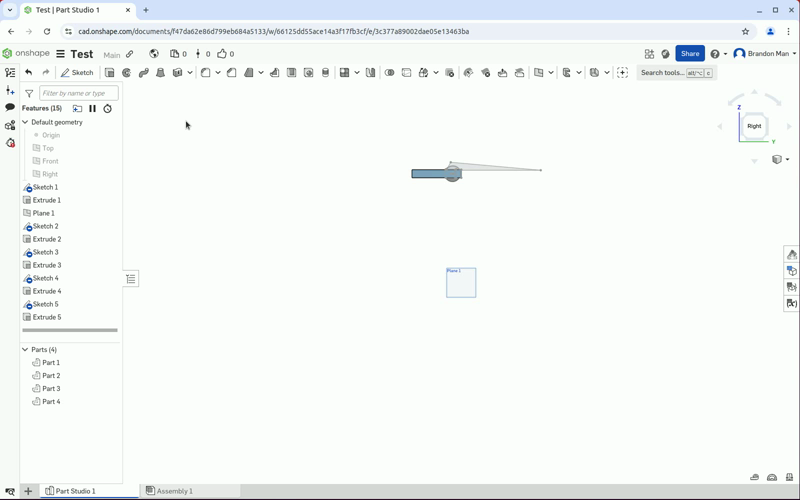
key(shift+7)
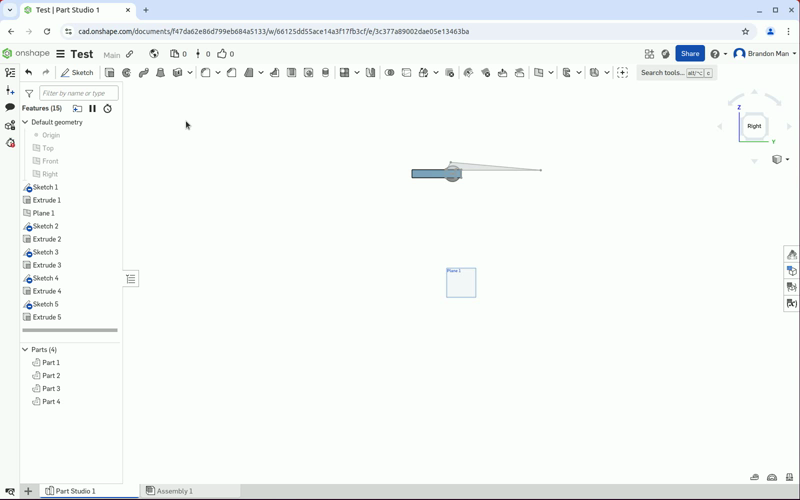
key(right, 2)
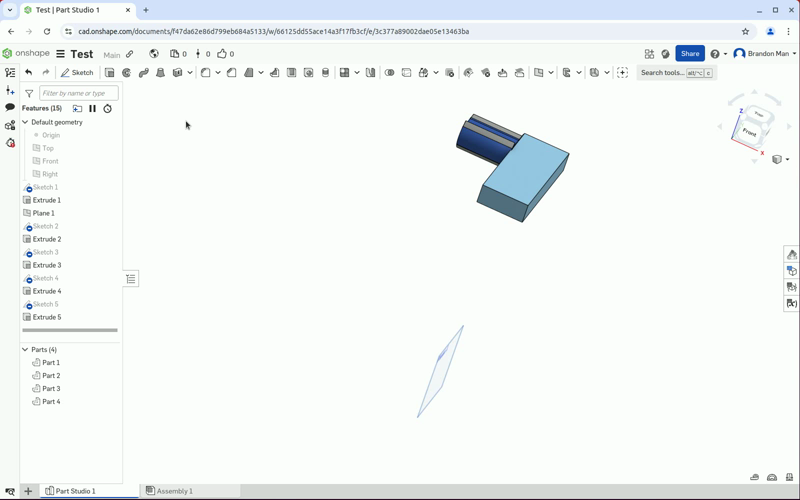
key(down, 2)
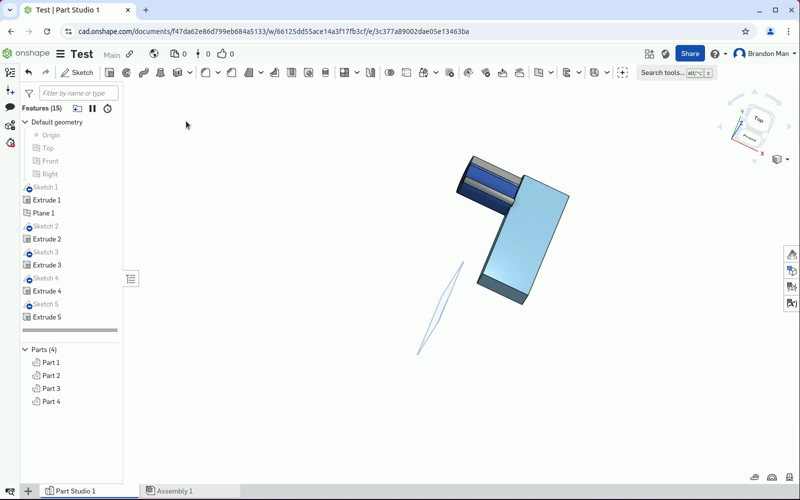
key(up, 2)
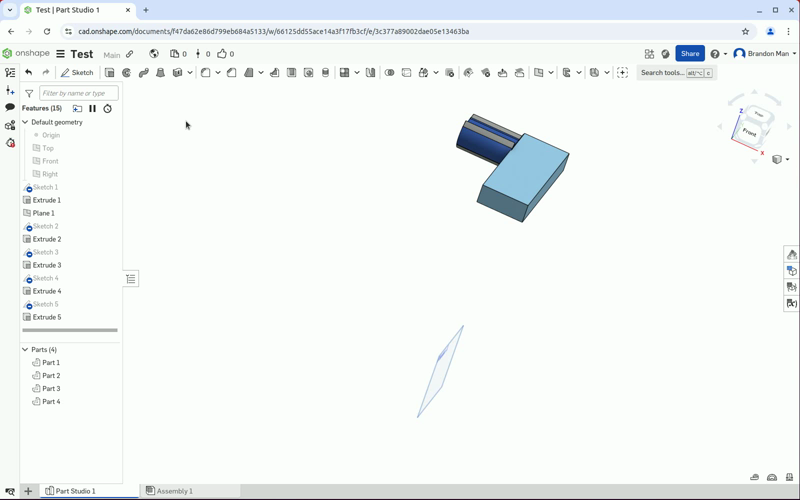
key(left, 2)
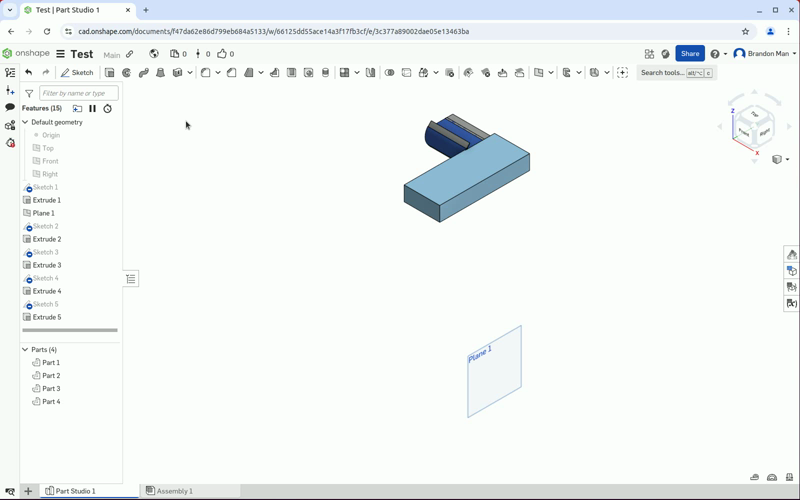
mouse_move(73, 189)
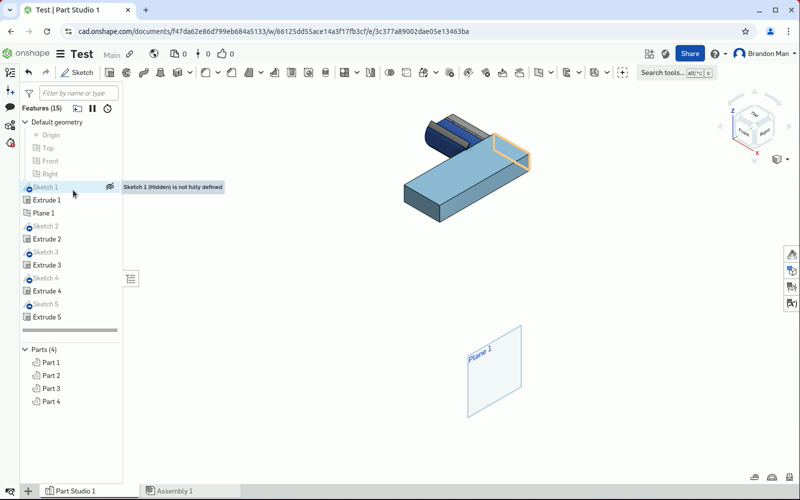
click(73, 189)